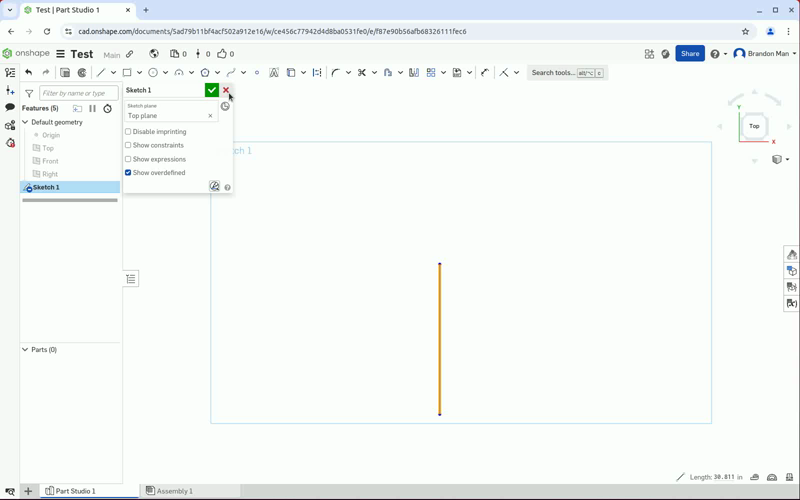
key(shift+h)
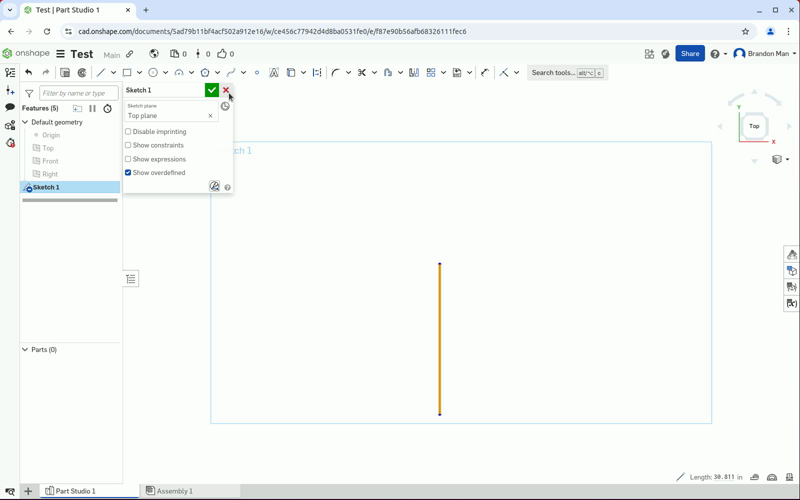
mouse_move(73, 352)
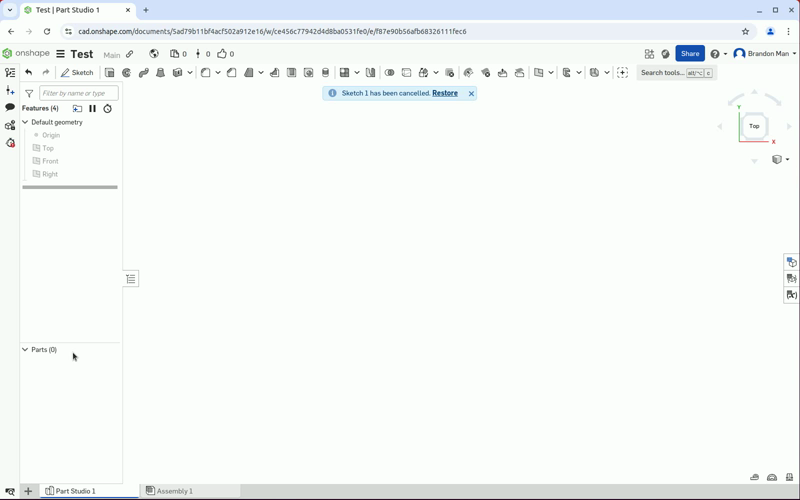
key(y)
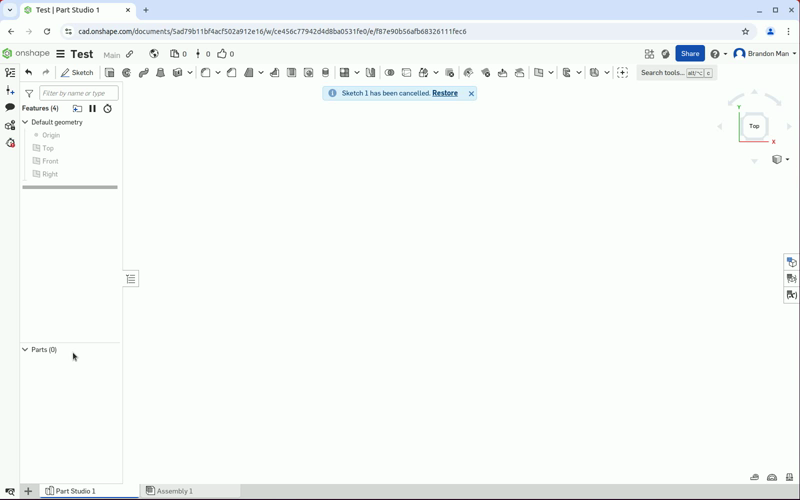
key(shift+p)
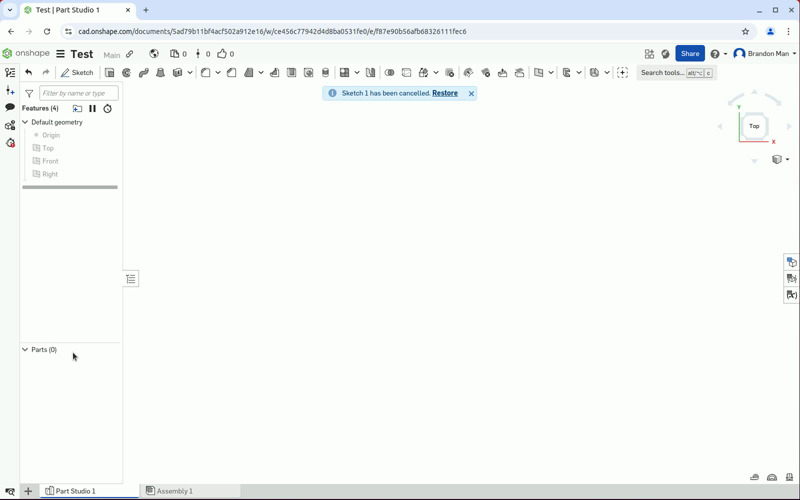
key(space)
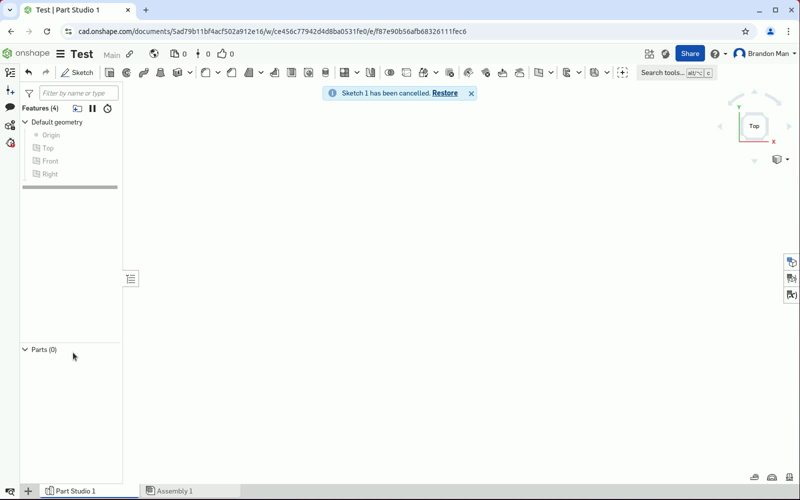
key_down(shift)
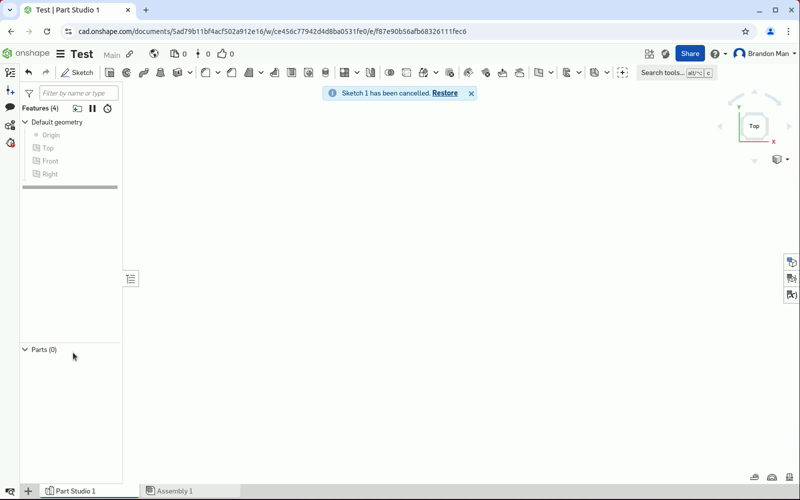
key(up)
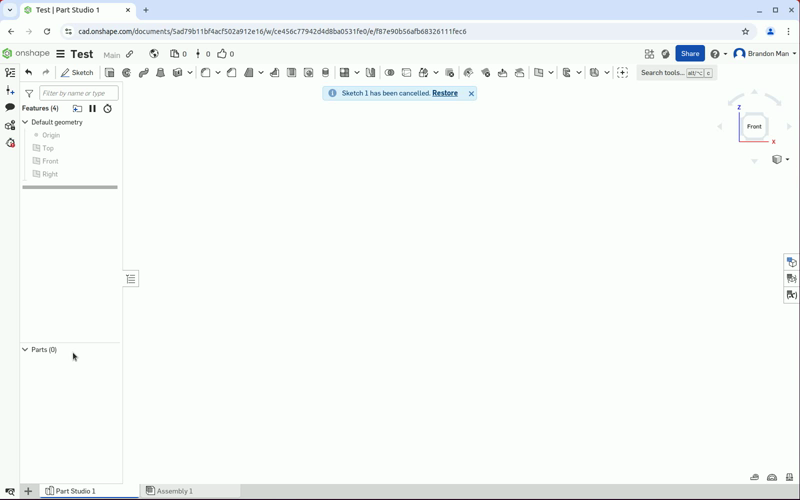
key_up(shift)
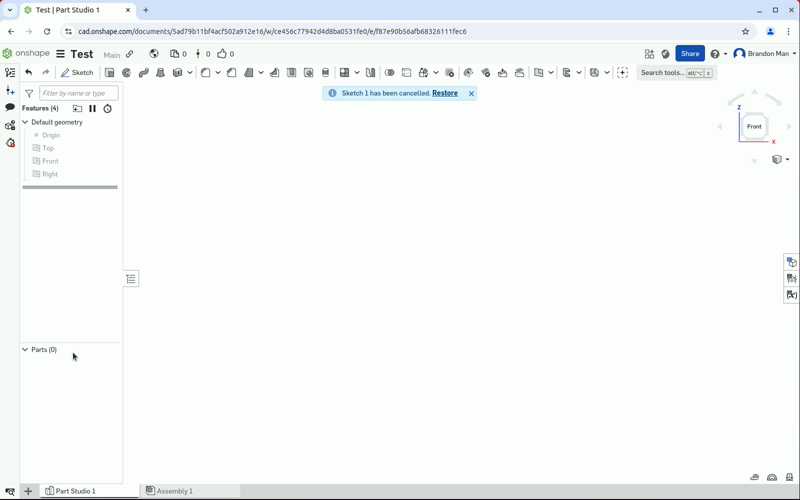
mouse_move(73, 352)
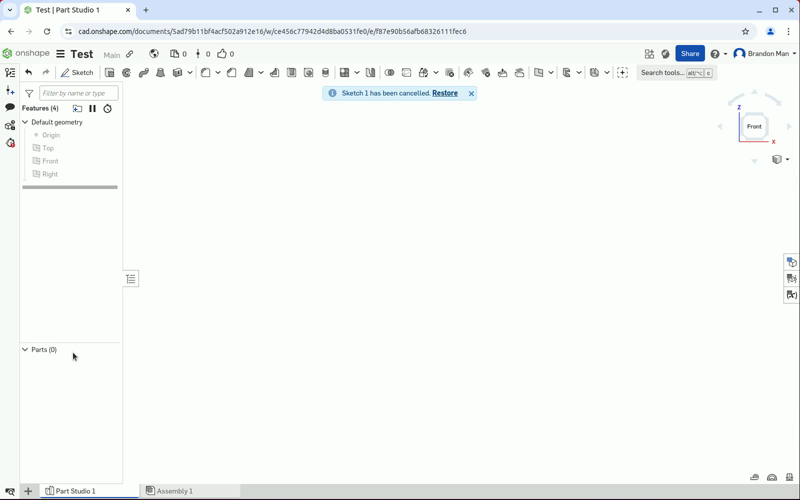
key(shift+y)
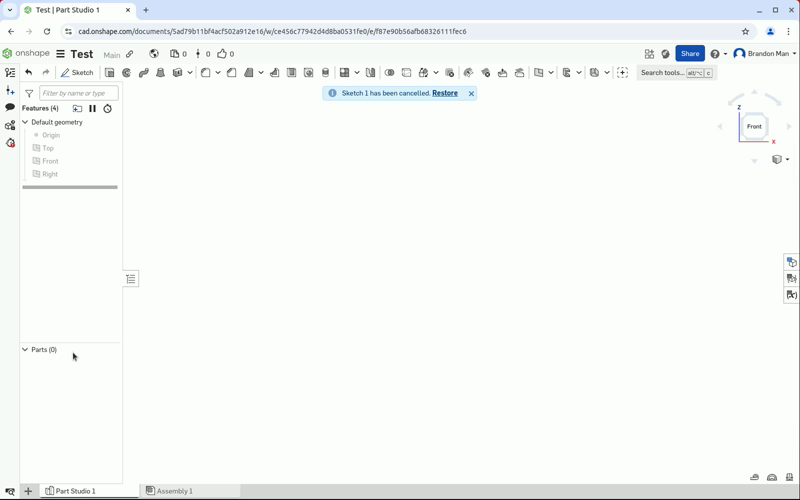
key(shift+s)
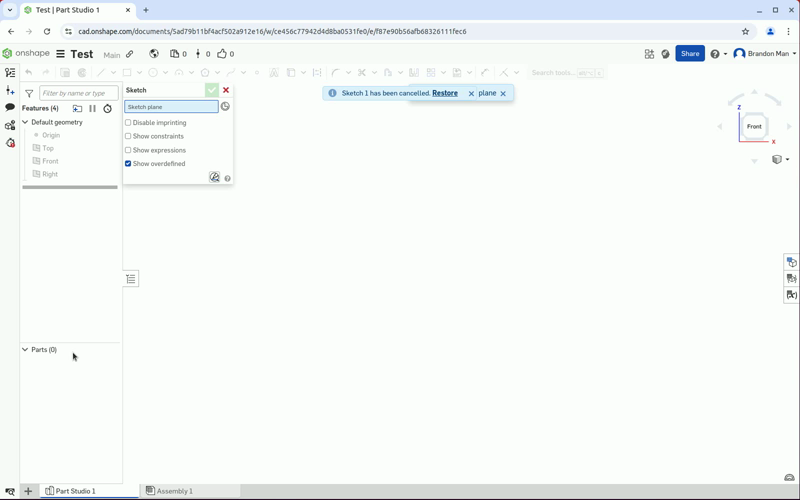
mouse_move(73, 163)
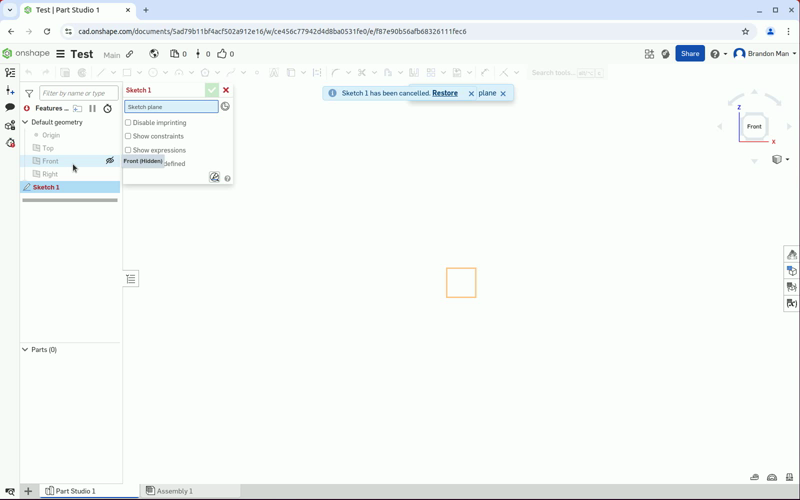
click(73, 163)
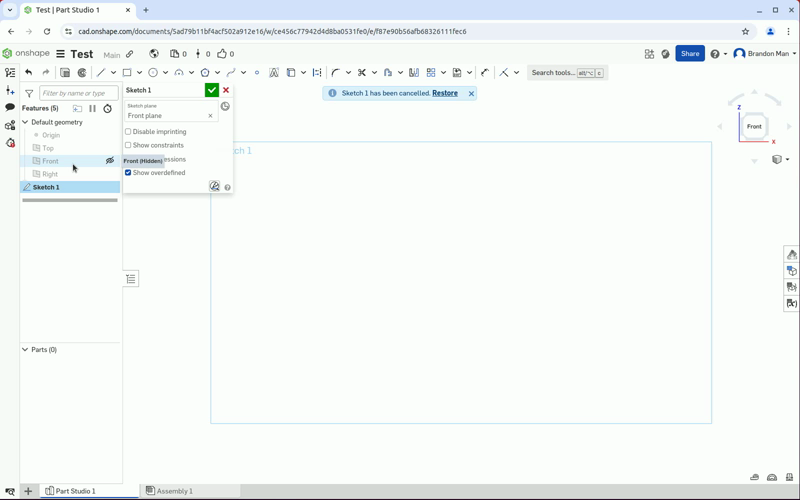
mouse_move(73, 352)
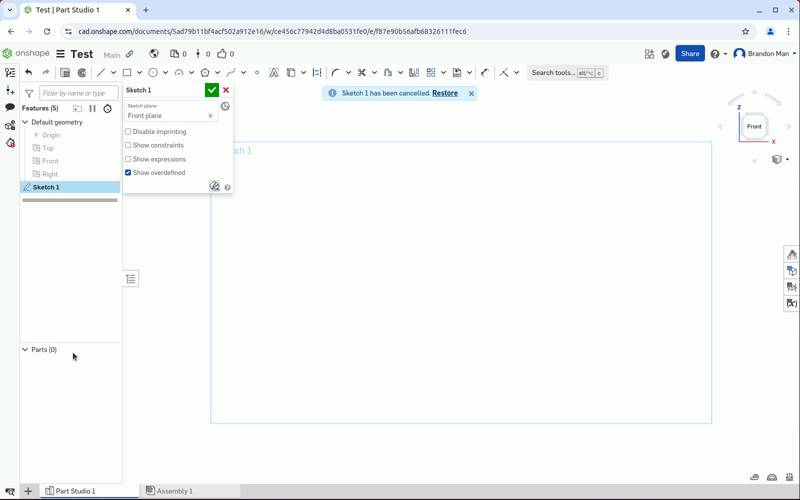
key(y)
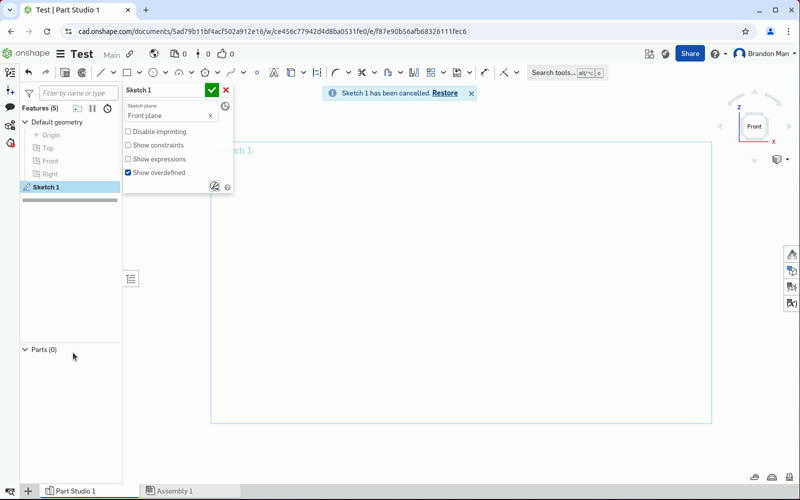
key(l)
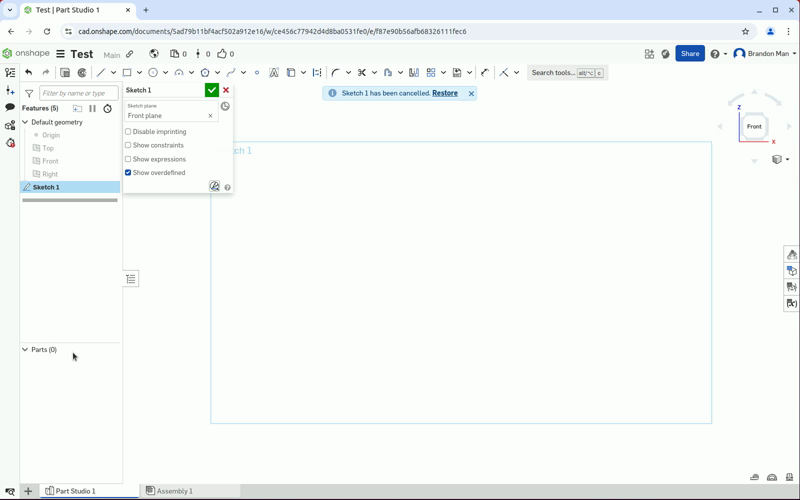
key_down(shift)
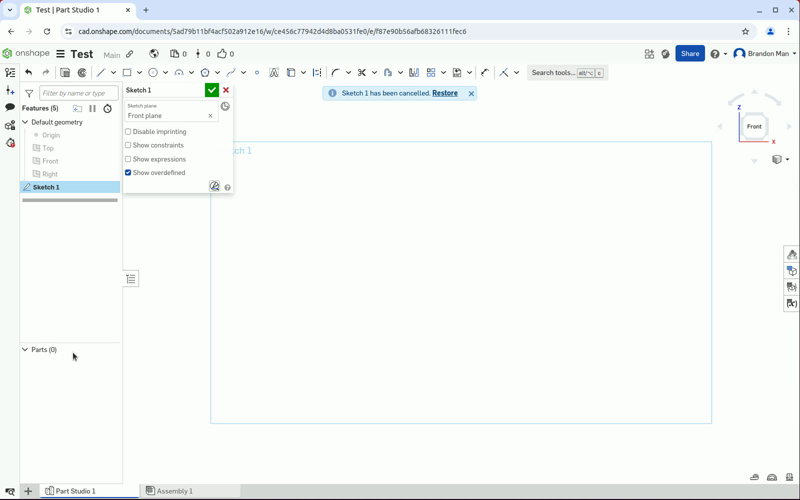
mouse_move(461, 257)
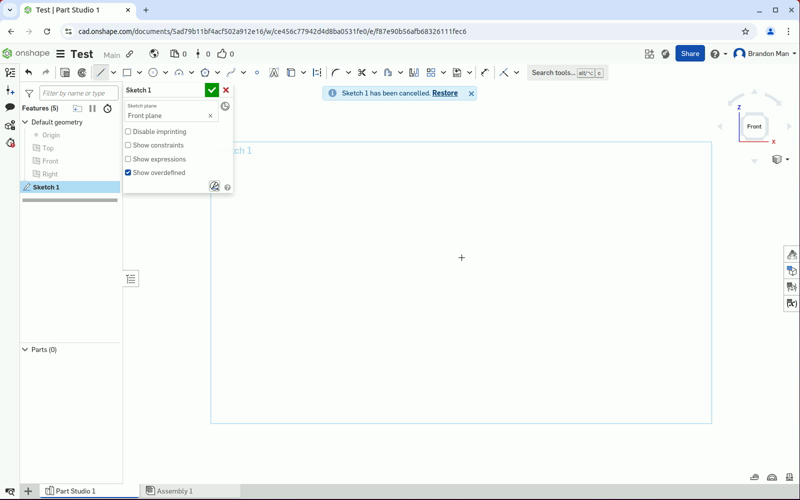
click(461, 257)
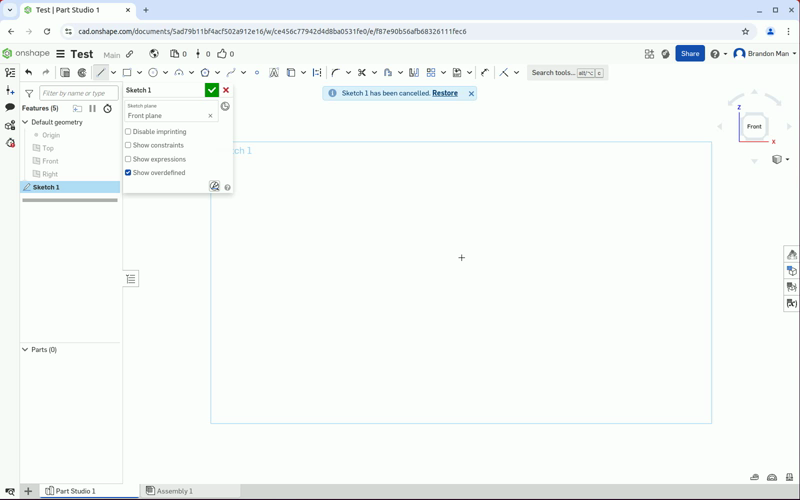
key_up(shift)
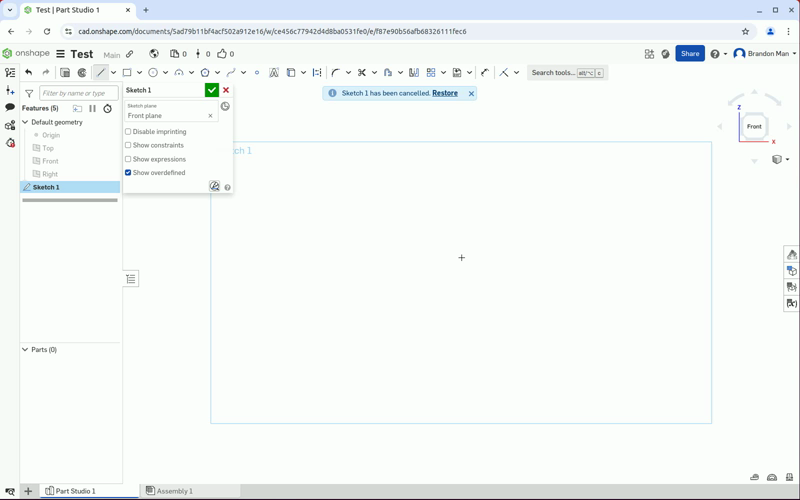
key_down(shift)
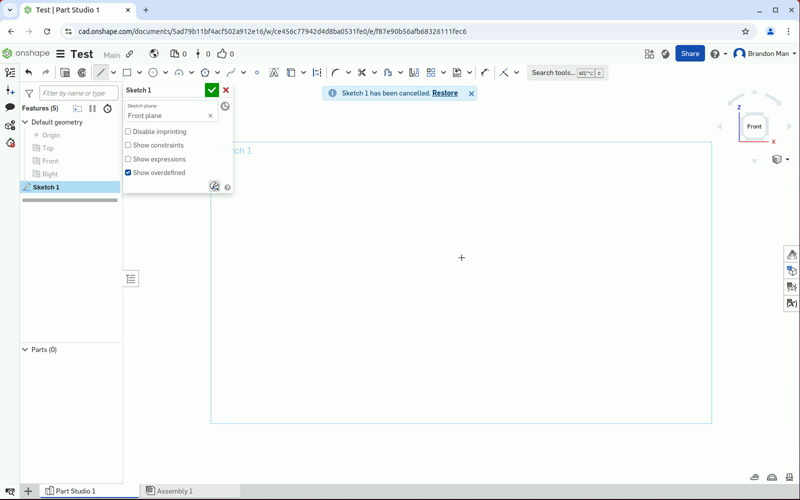
mouse_move(492, 257)
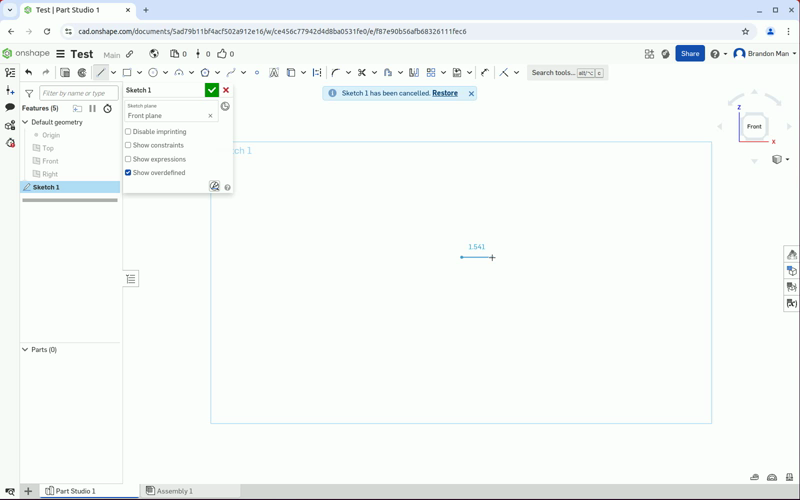
mouse_move(465, 257)
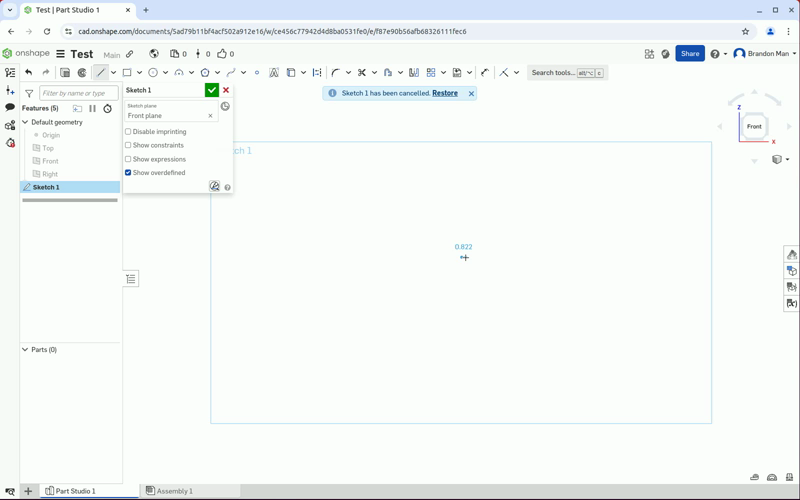
scroll(6)
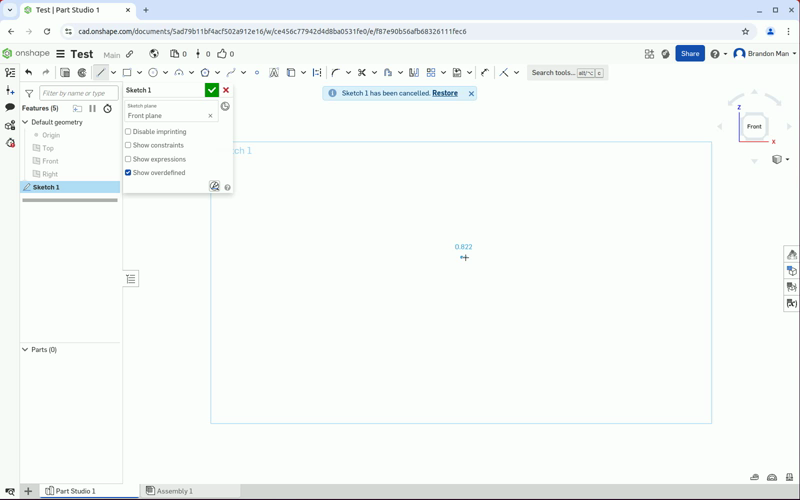
scroll(6)
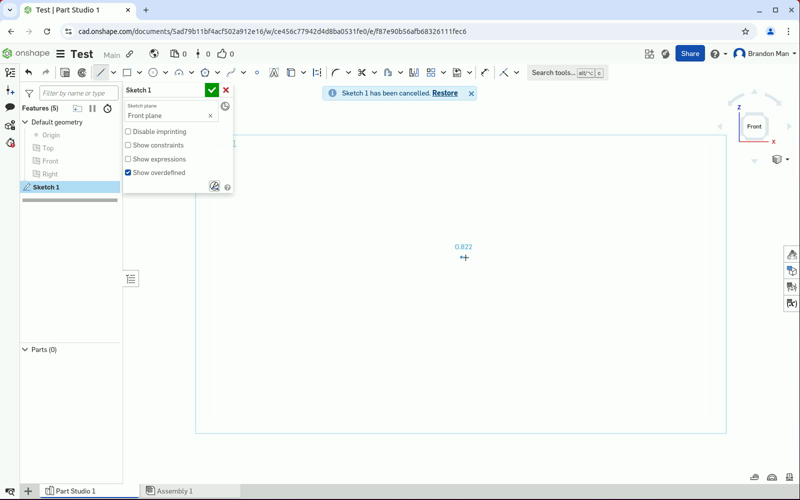
scroll(6)
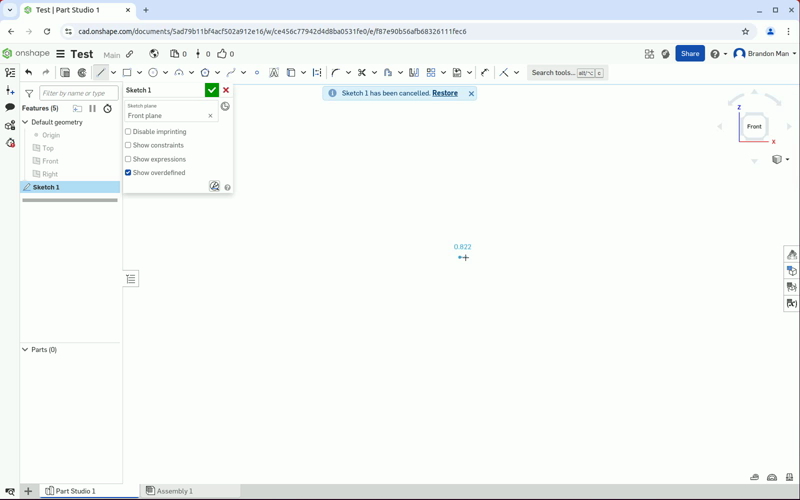
scroll(6)
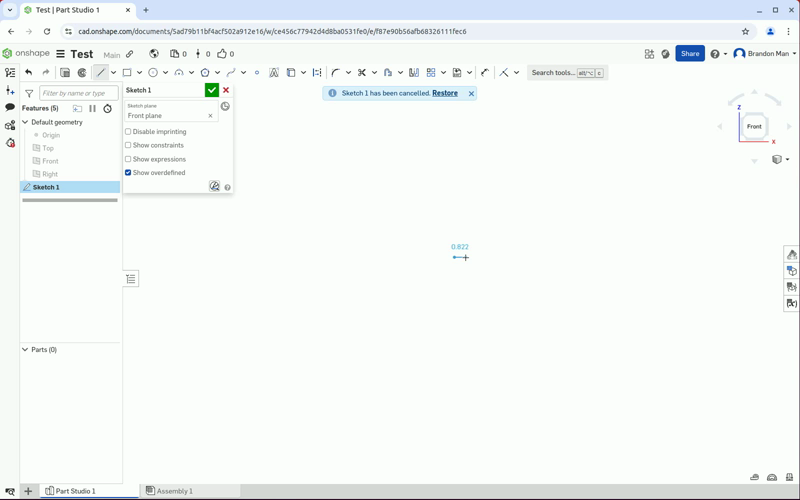
scroll(6)
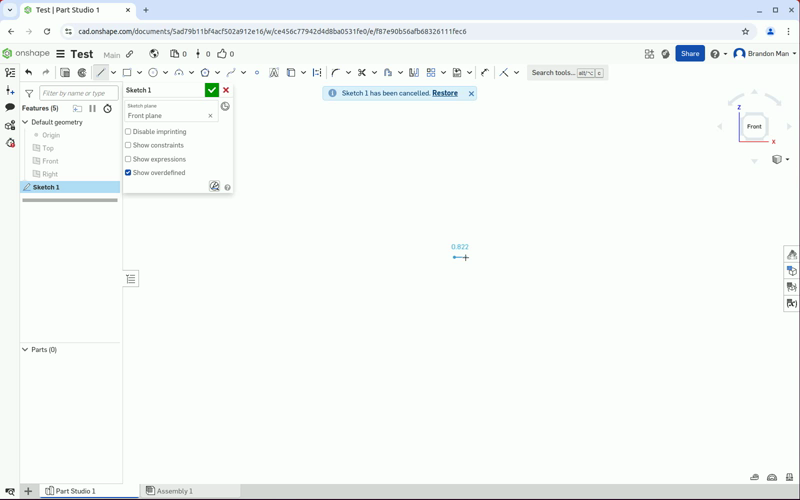
scroll(6)
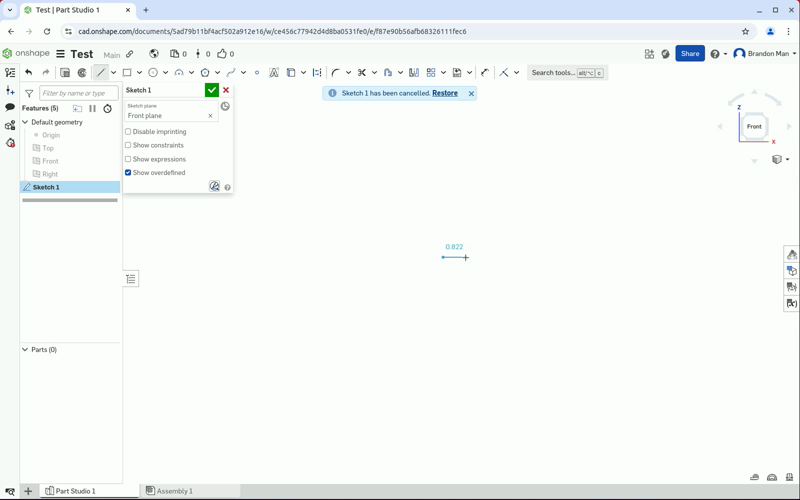
scroll(6)
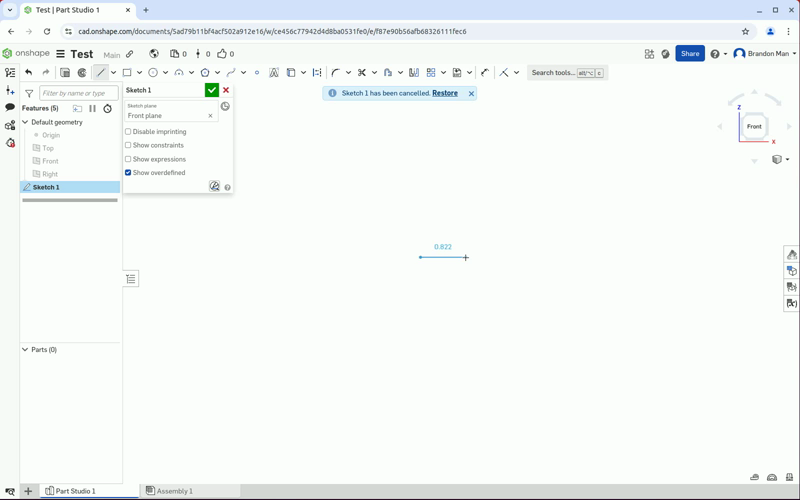
click(465, 257)
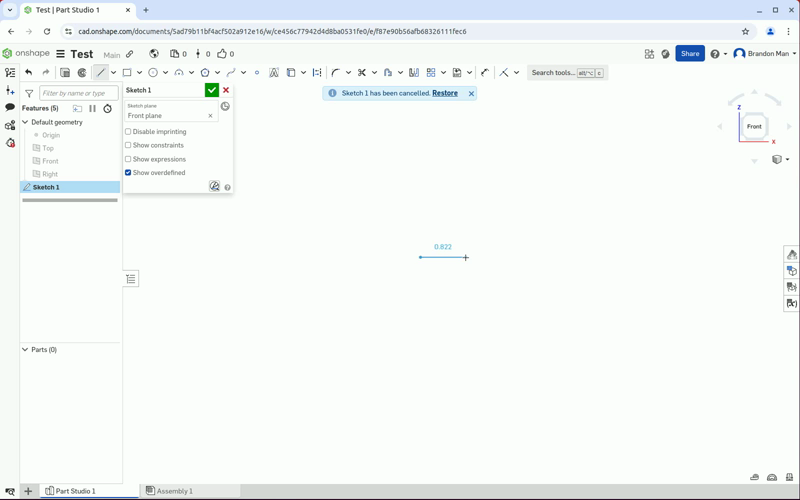
scroll(-6)
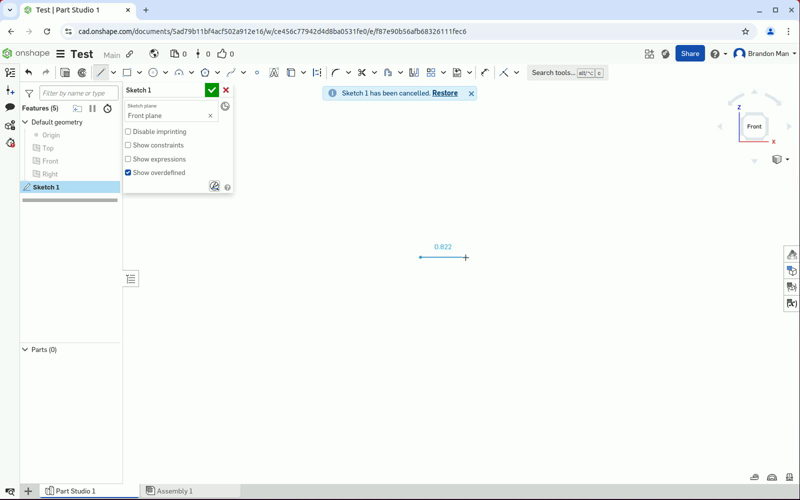
scroll(-6)
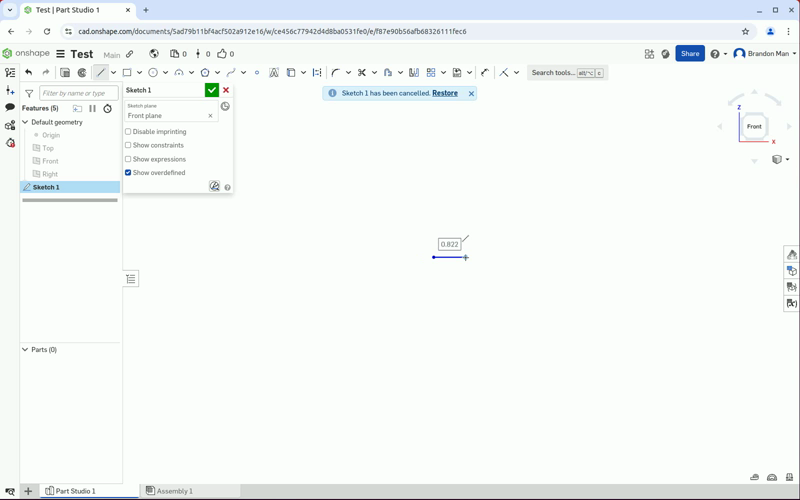
scroll(-6)
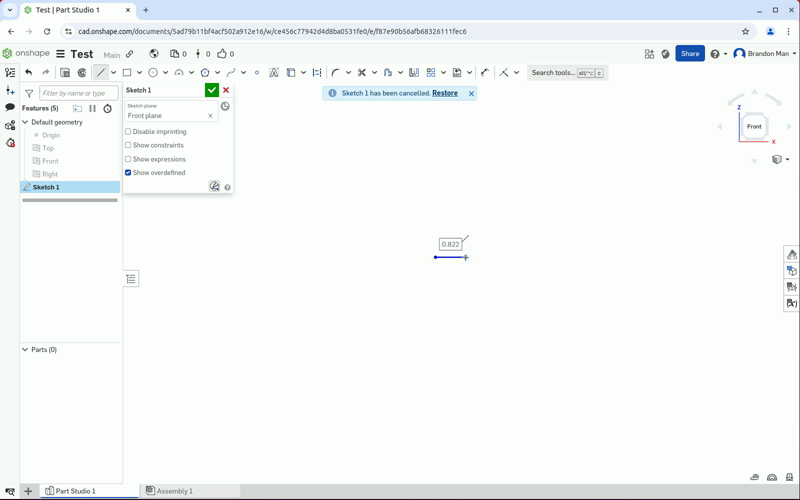
scroll(-6)
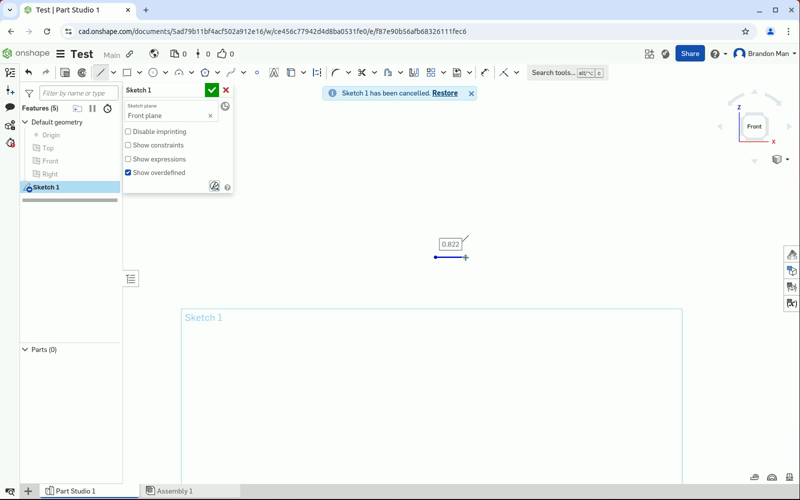
scroll(-6)
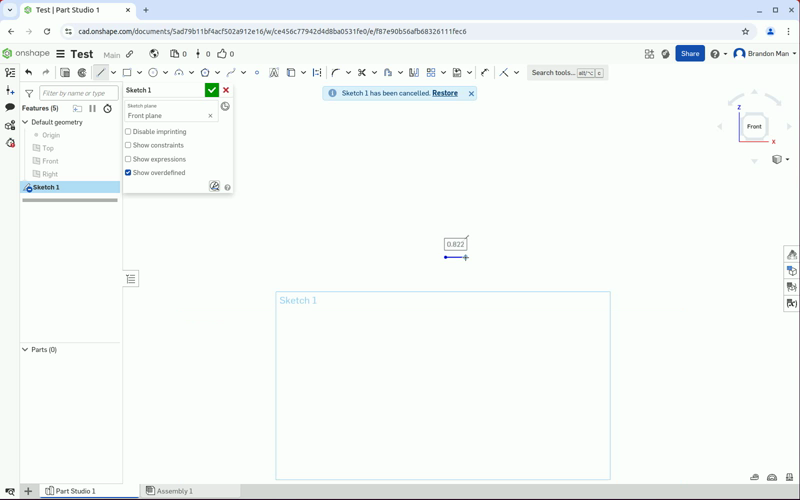
scroll(-6)
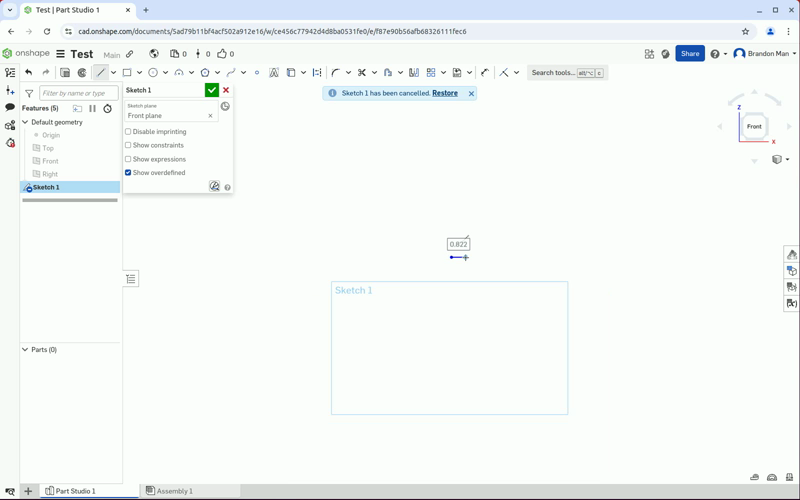
scroll(-6)
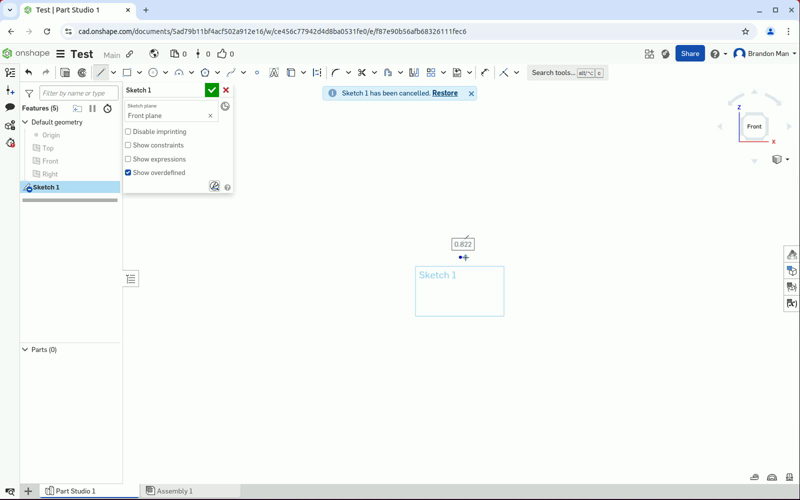
key_up(shift)
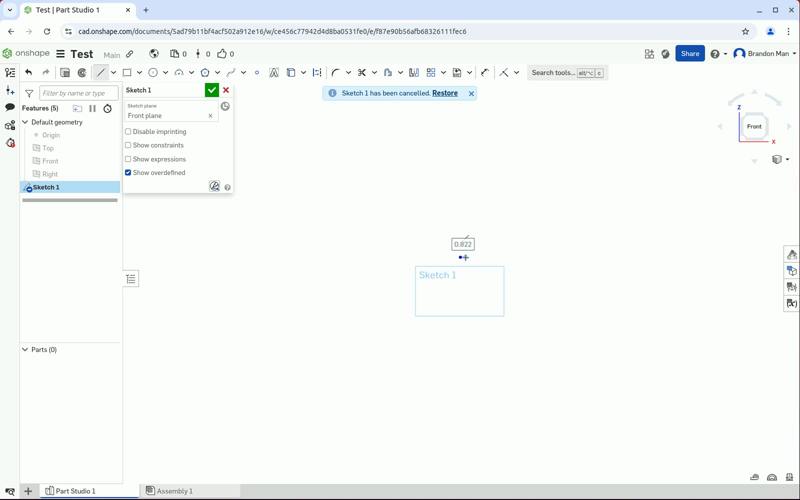
key(esc)
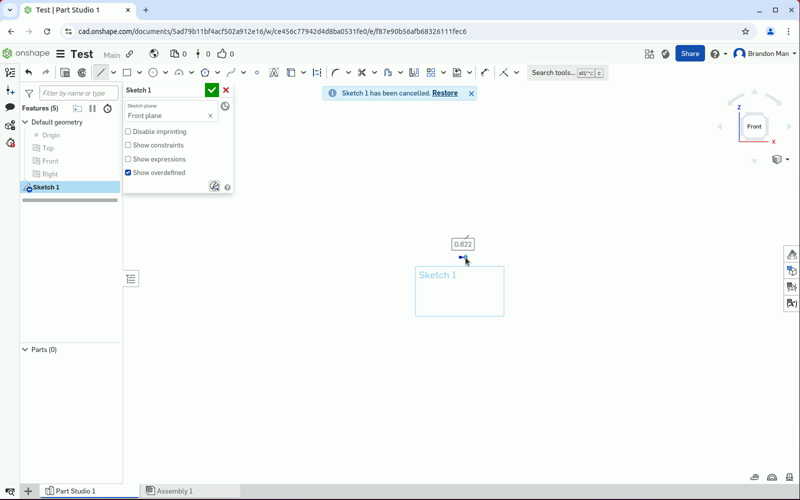
key(a)
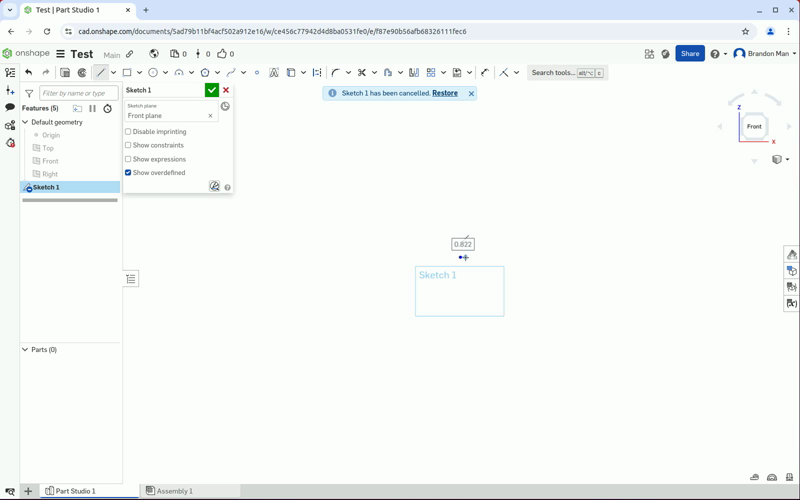
mouse_move(465, 257)
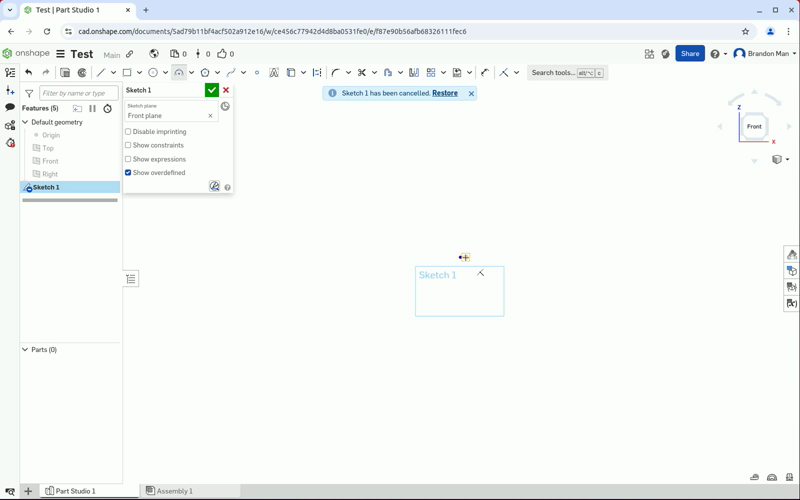
scroll(6)
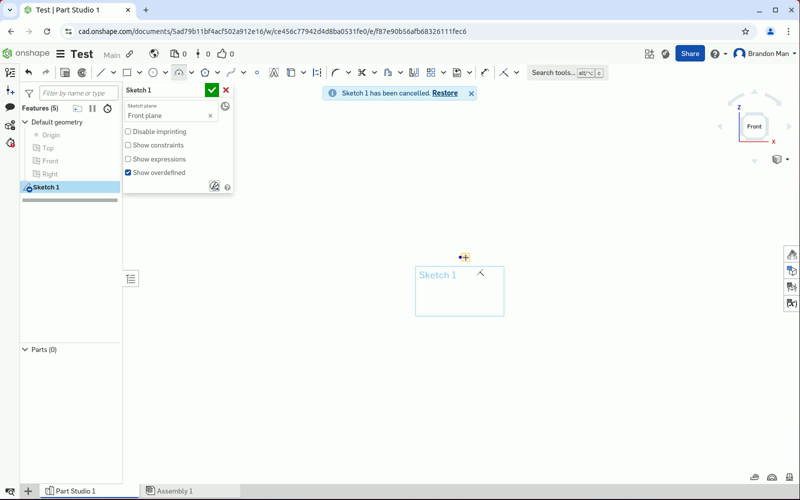
scroll(6)
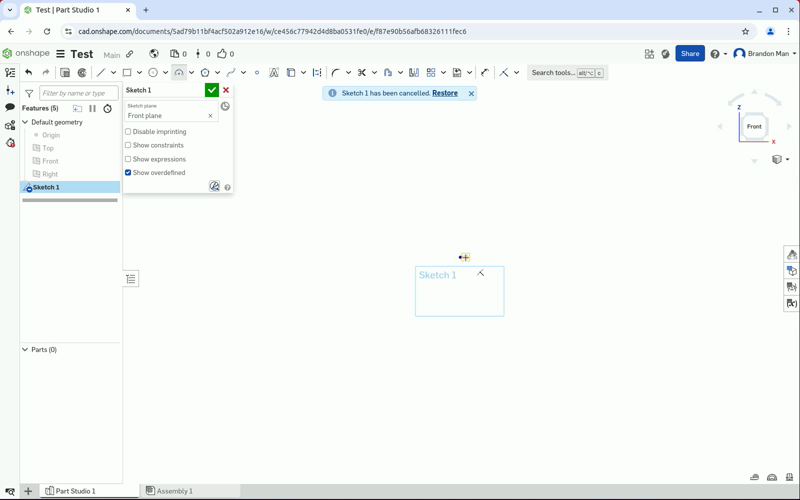
scroll(6)
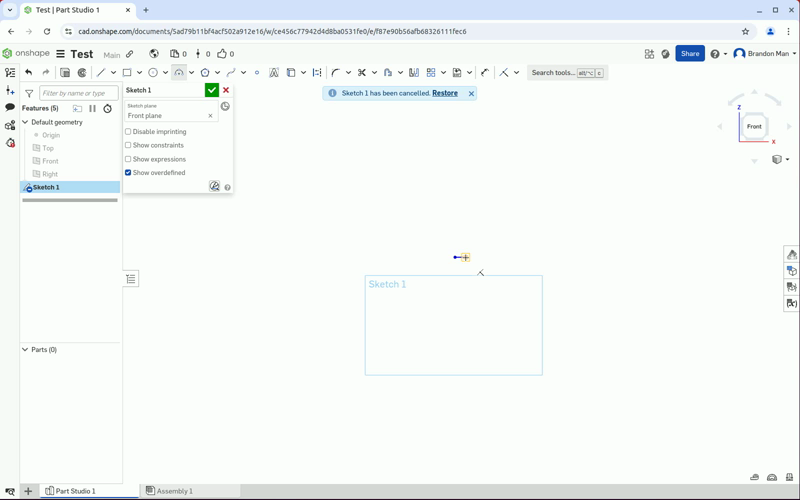
scroll(6)
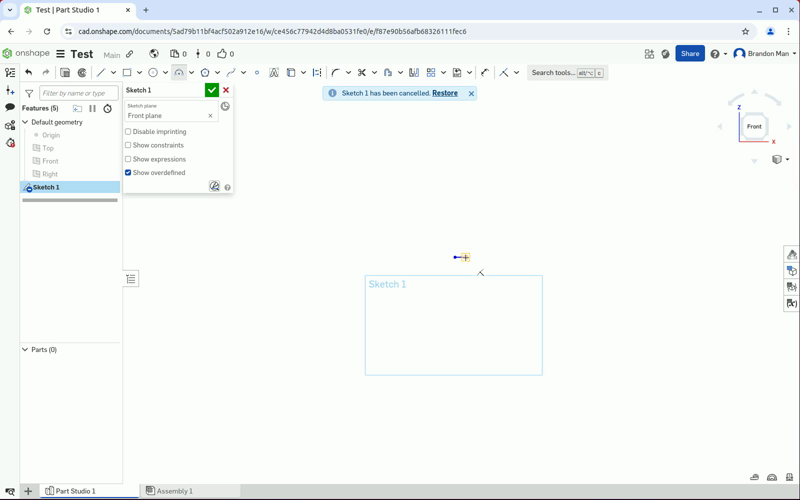
scroll(6)
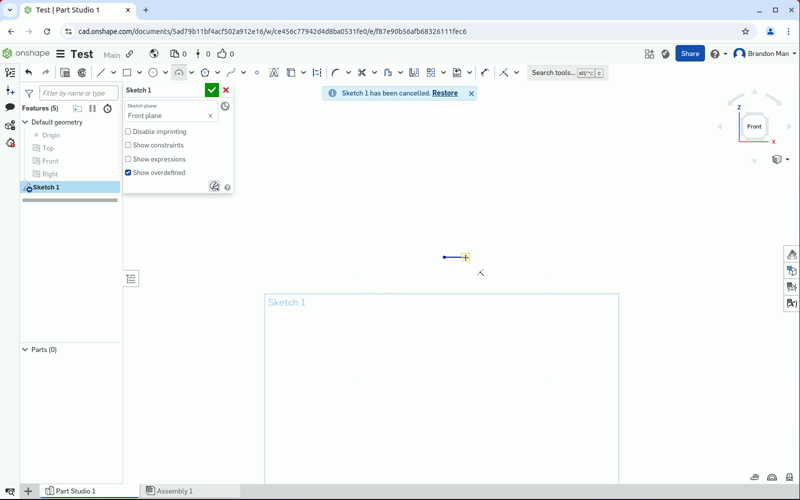
scroll(6)
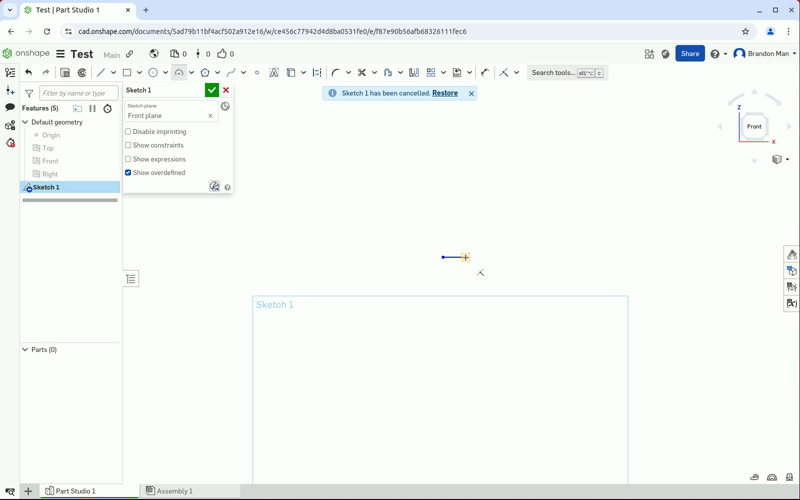
scroll(6)
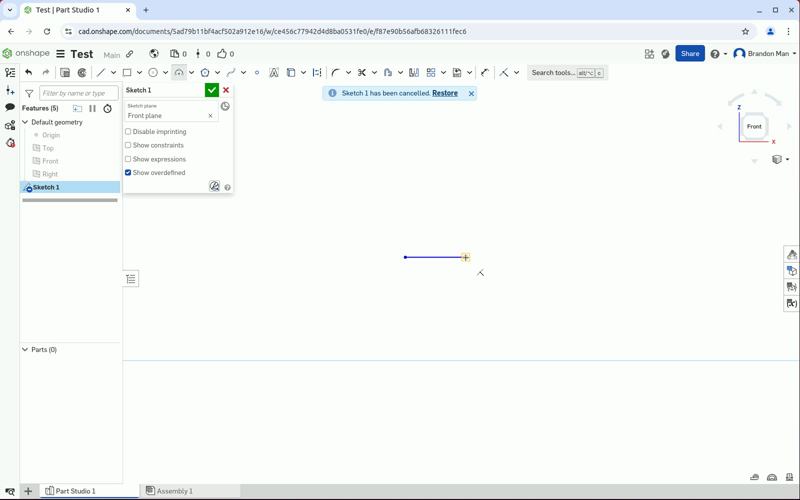
click(465, 257)
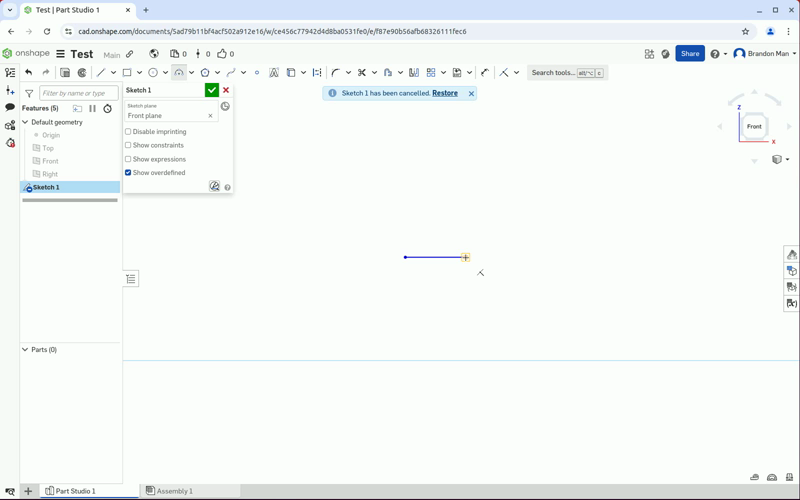
scroll(-6)
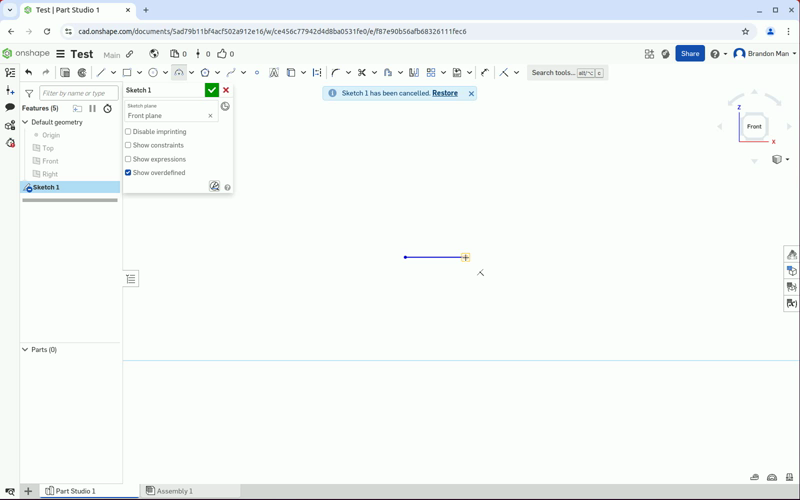
scroll(-6)
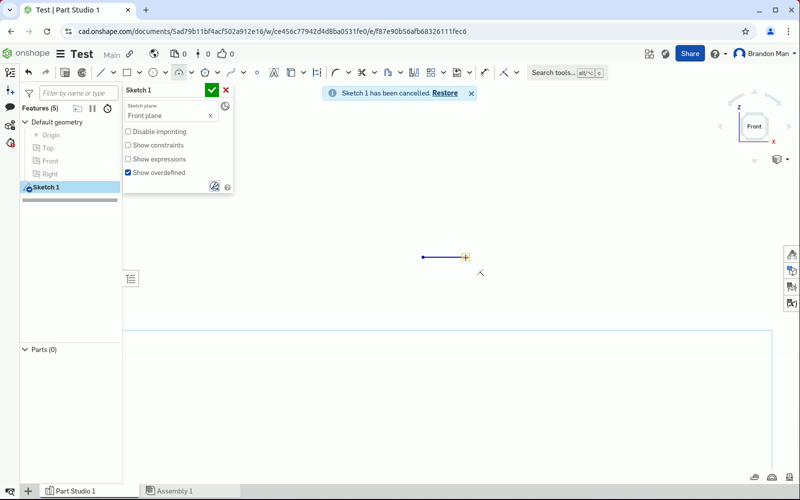
scroll(-6)
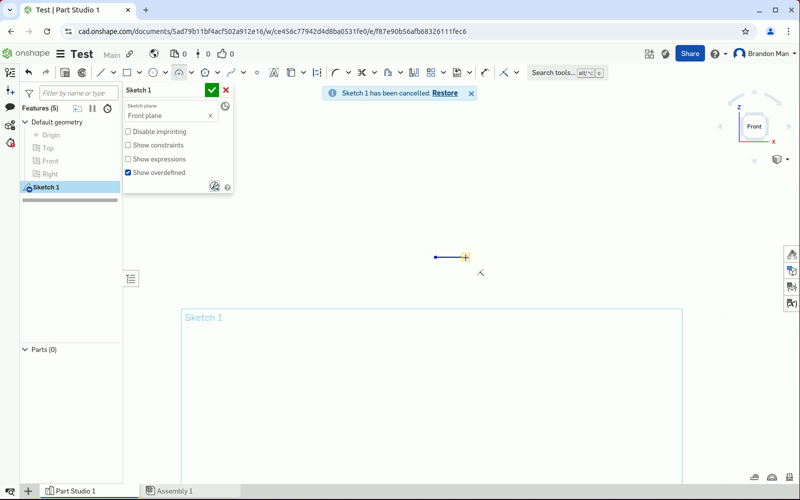
scroll(-6)
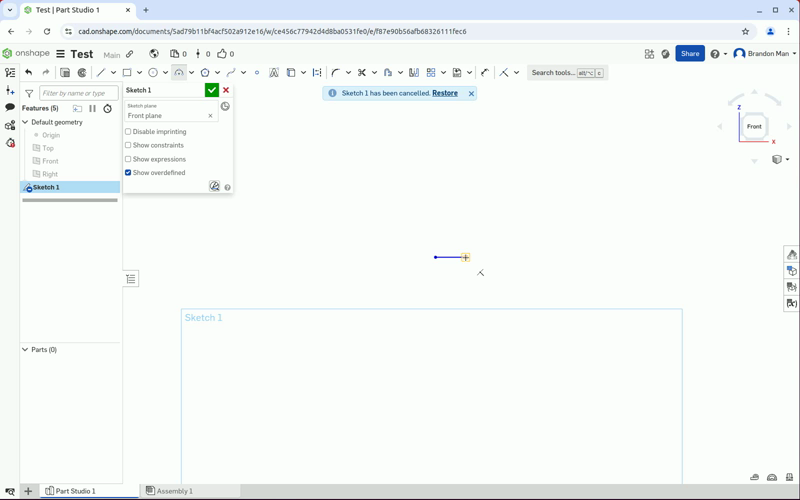
scroll(-6)
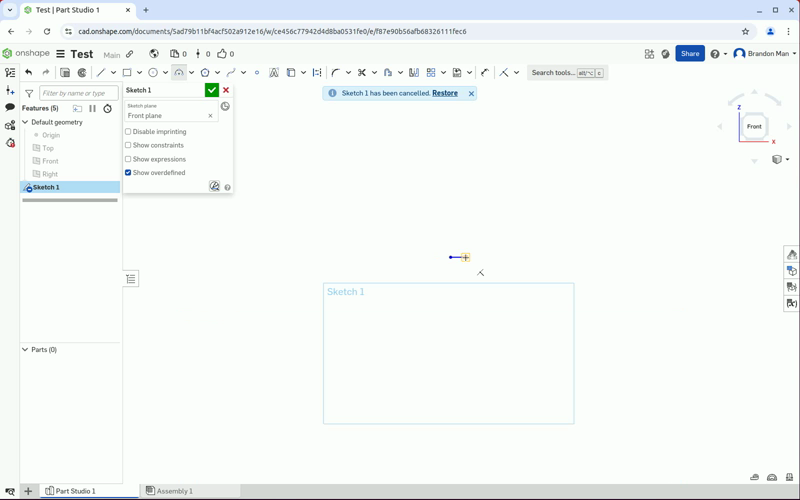
scroll(-6)
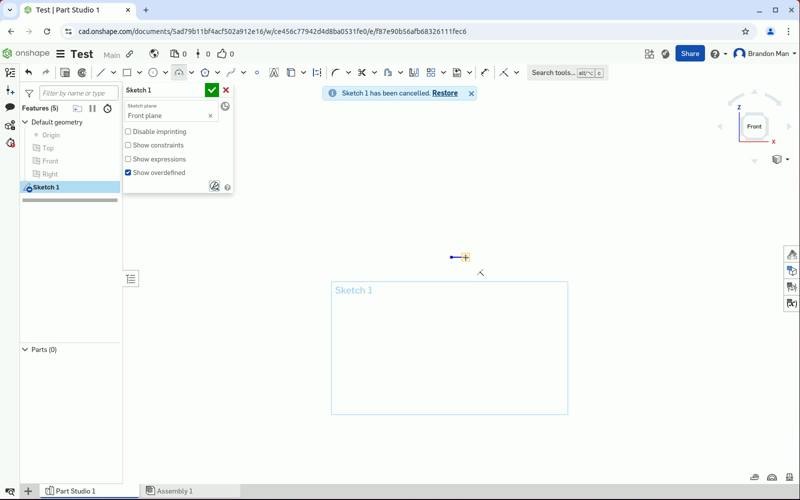
scroll(-6)
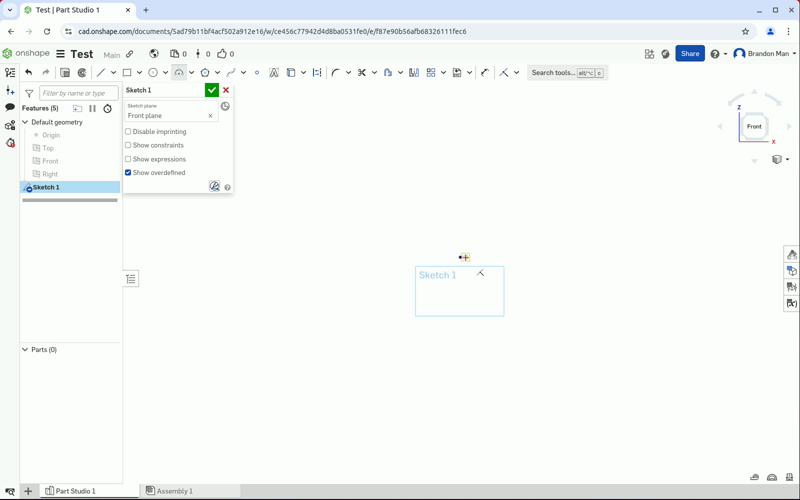
mouse_move(461, 257)
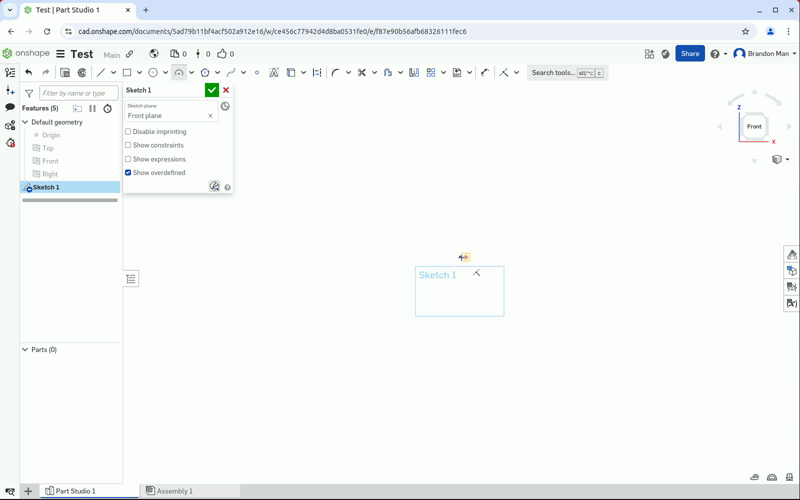
scroll(6)
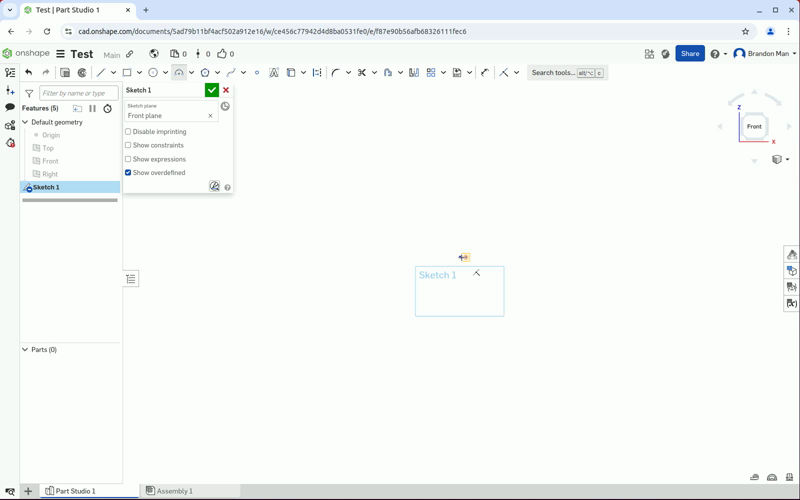
scroll(6)
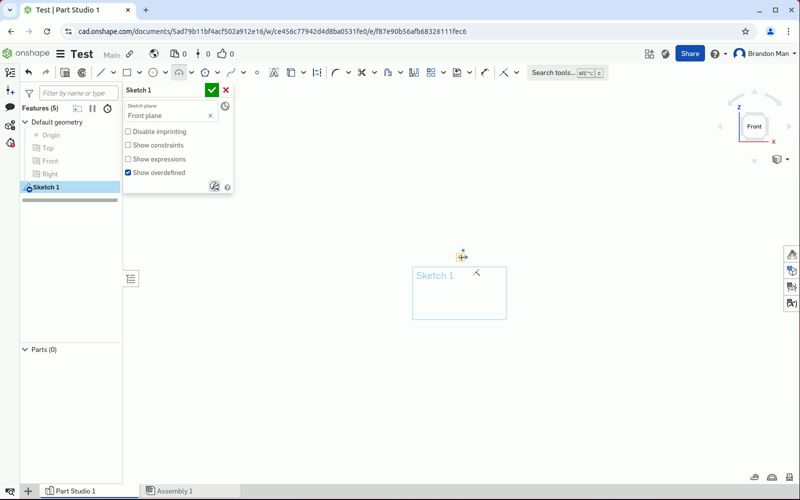
scroll(6)
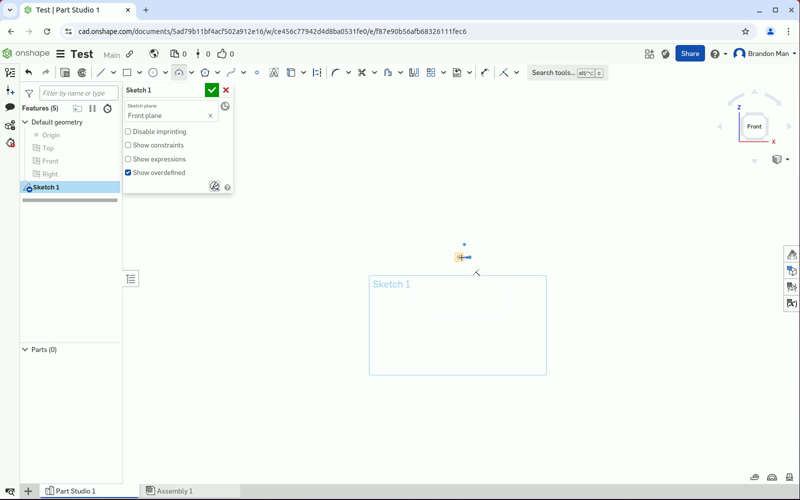
scroll(6)
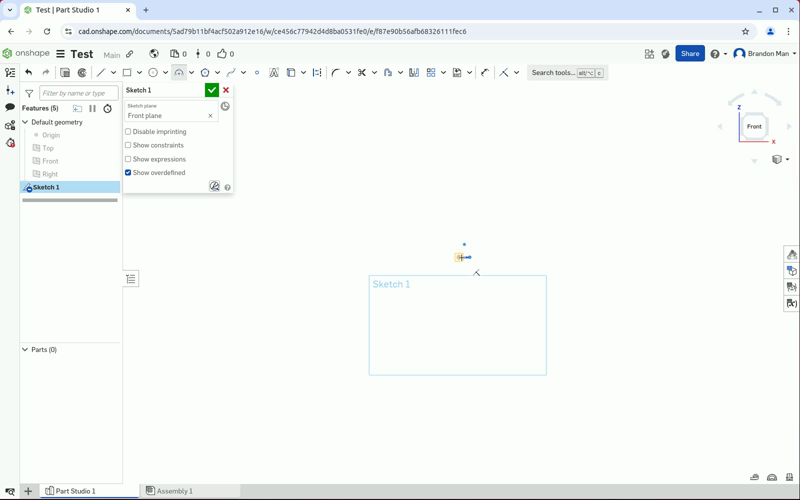
scroll(6)
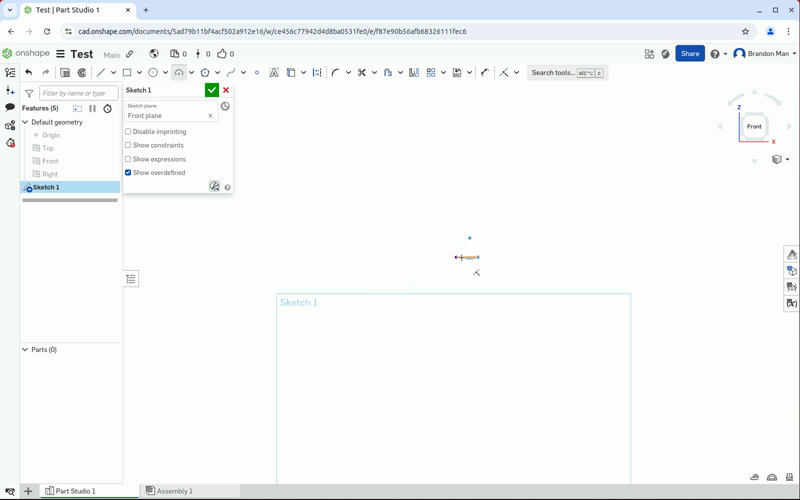
scroll(6)
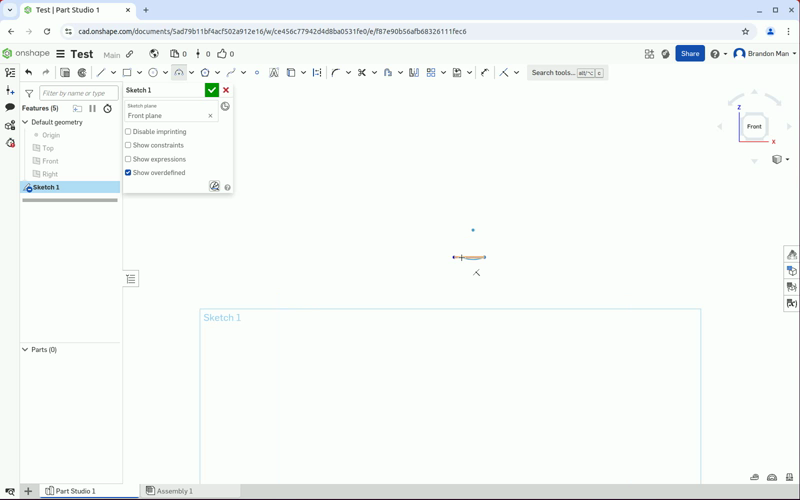
scroll(6)
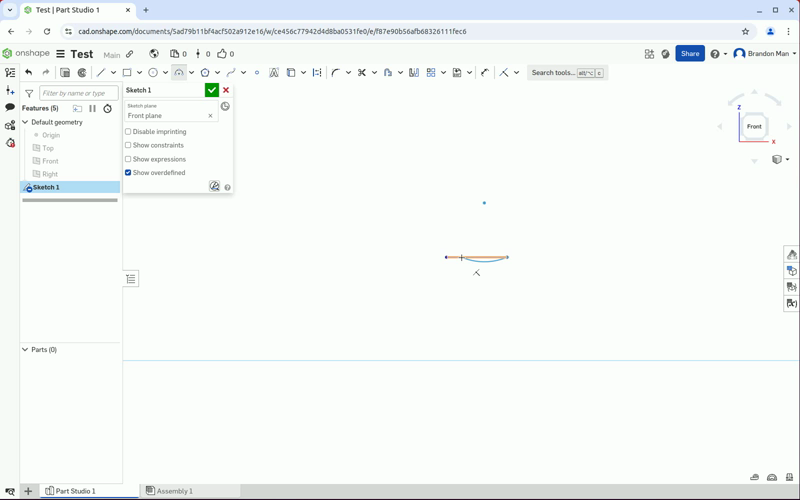
click(461, 257)
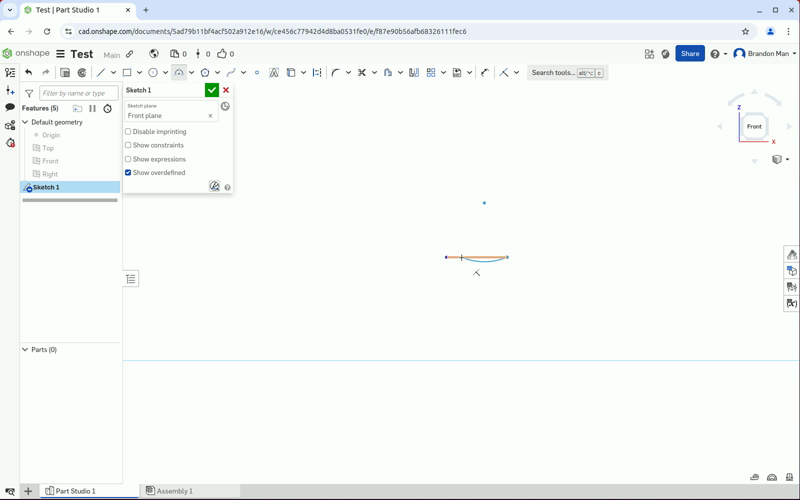
scroll(-6)
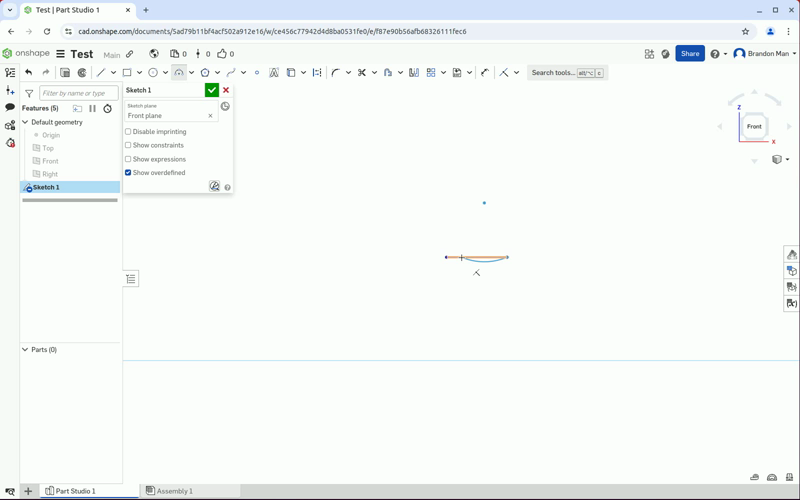
scroll(-6)
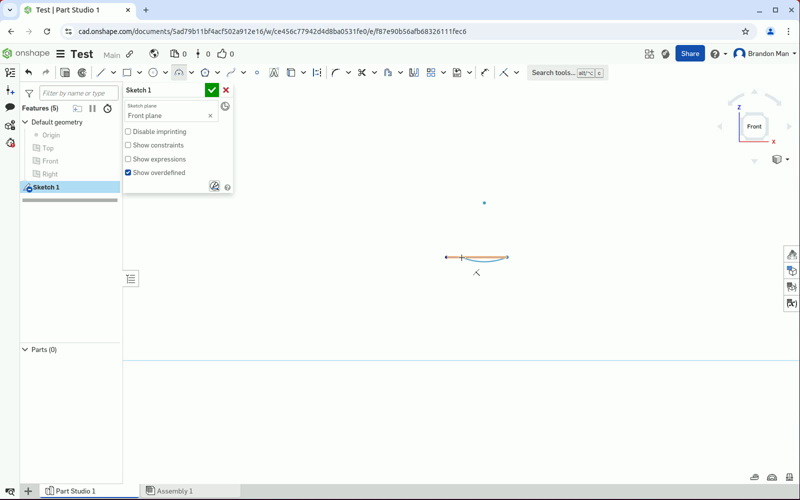
scroll(-6)
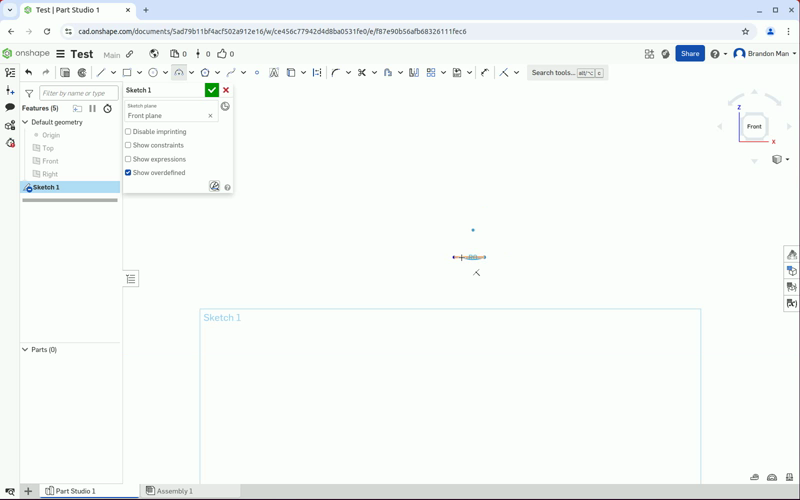
scroll(-6)
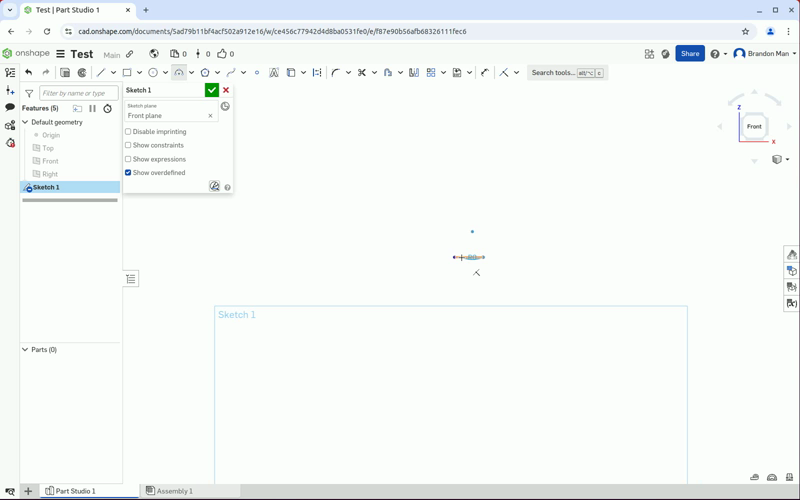
scroll(-6)
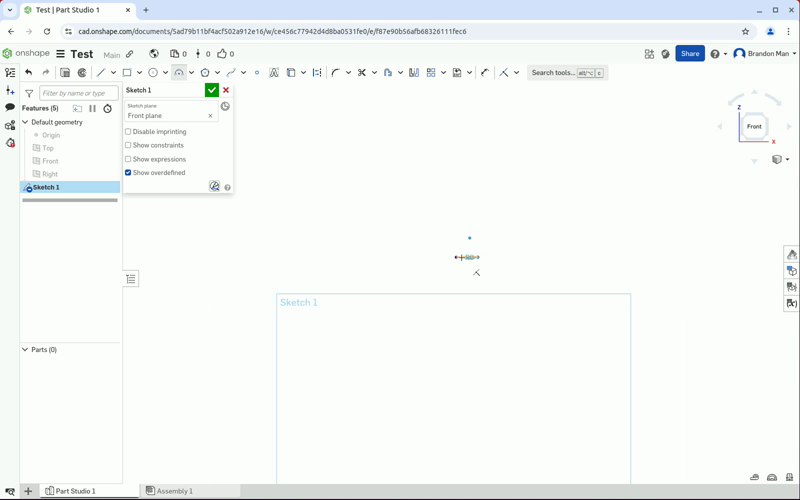
scroll(-6)
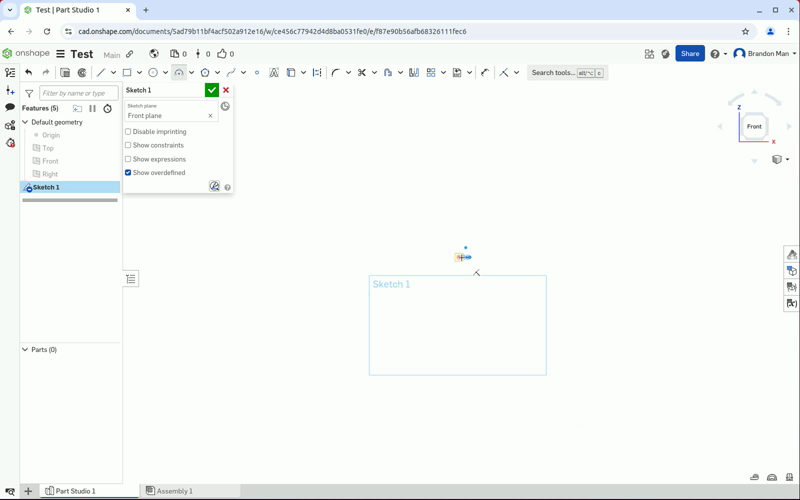
scroll(-6)
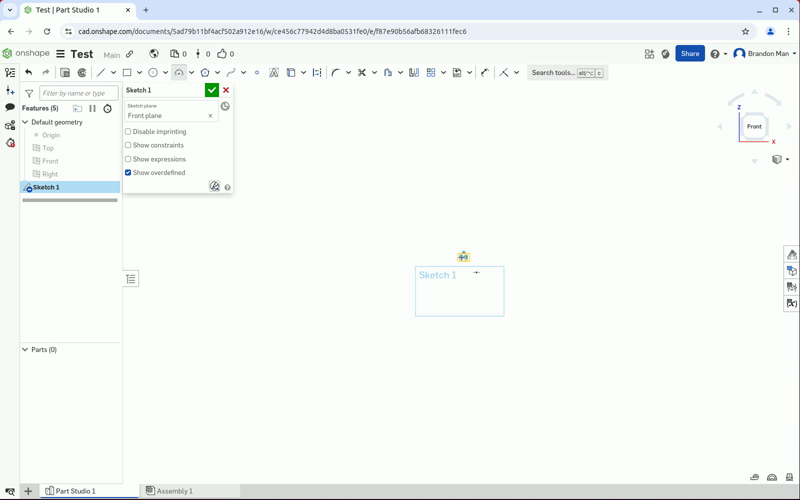
key_down(shift)
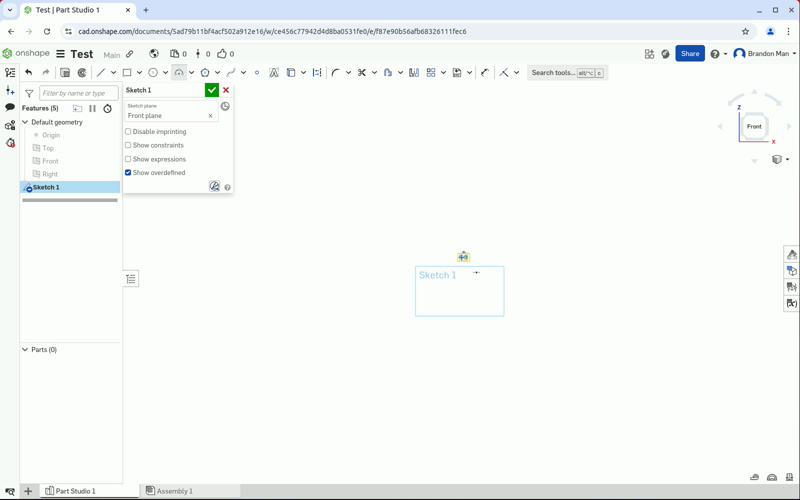
mouse_move(463, 256)
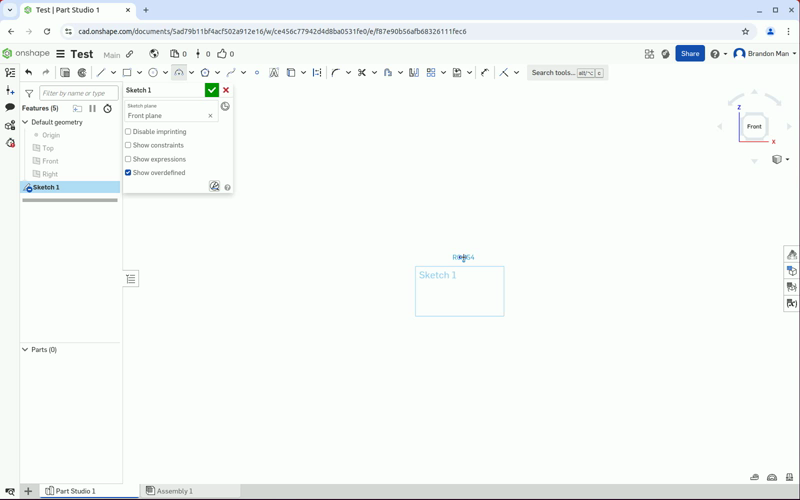
scroll(6)
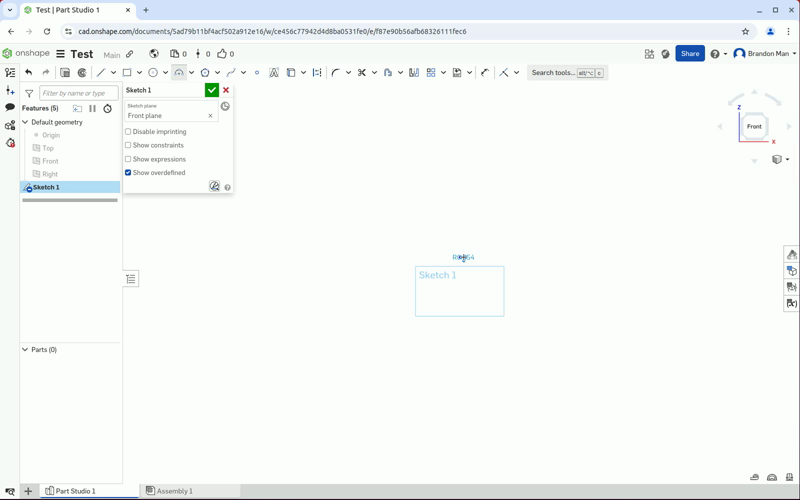
scroll(6)
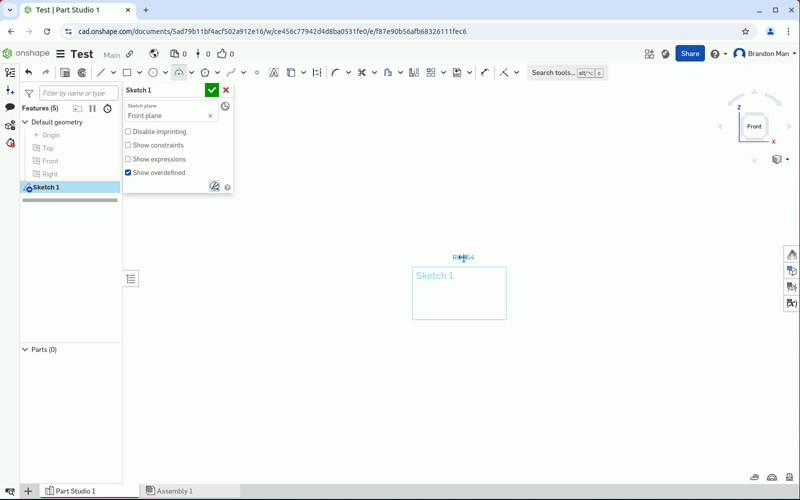
scroll(6)
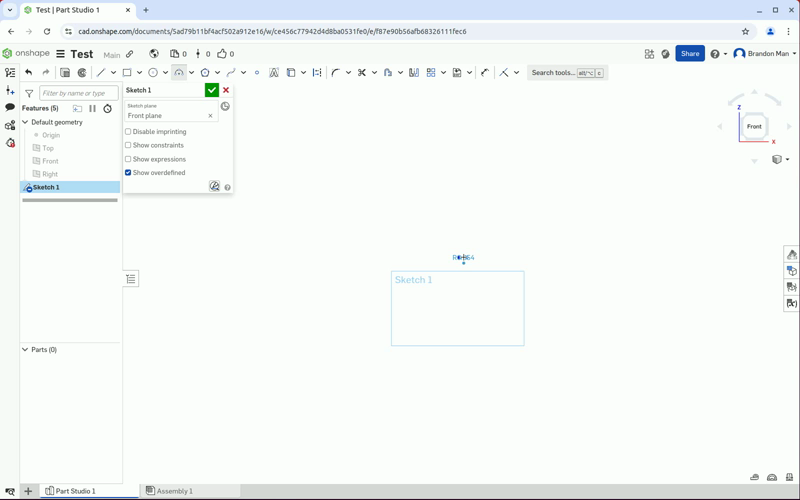
scroll(6)
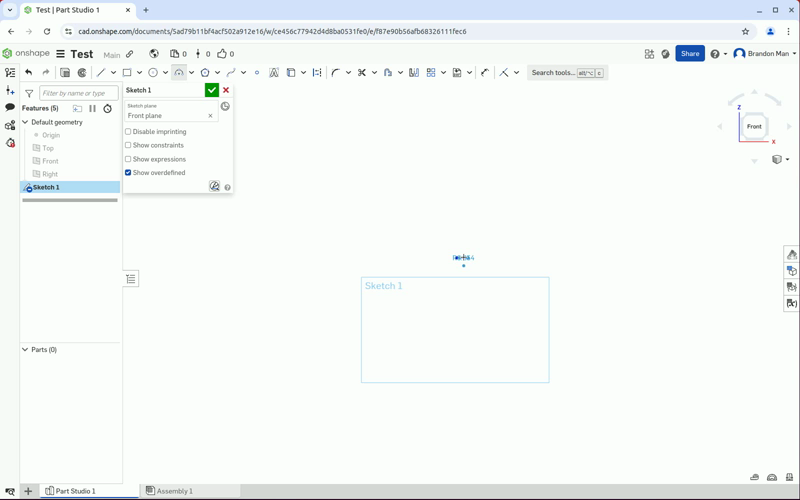
scroll(6)
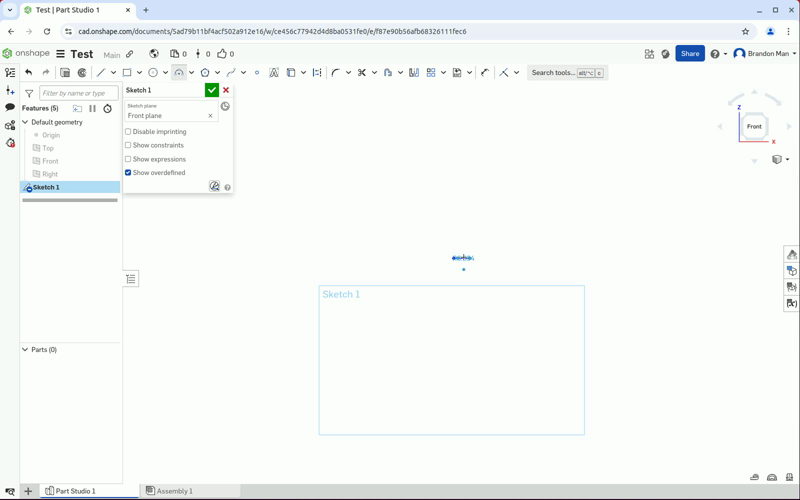
scroll(6)
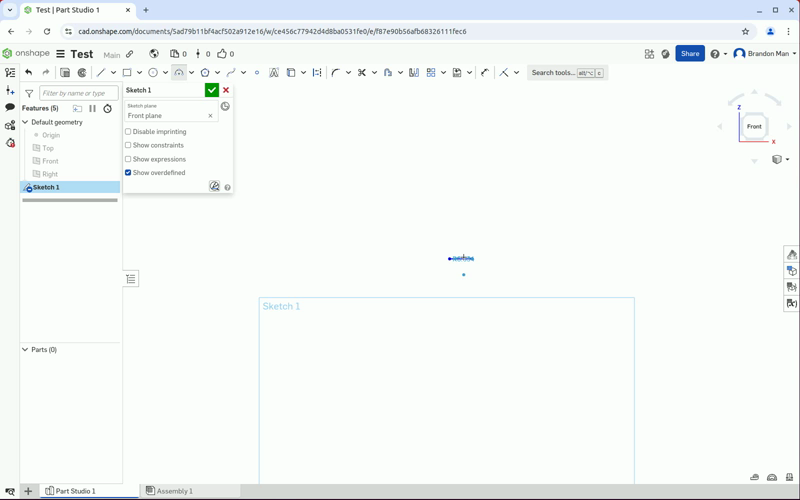
scroll(6)
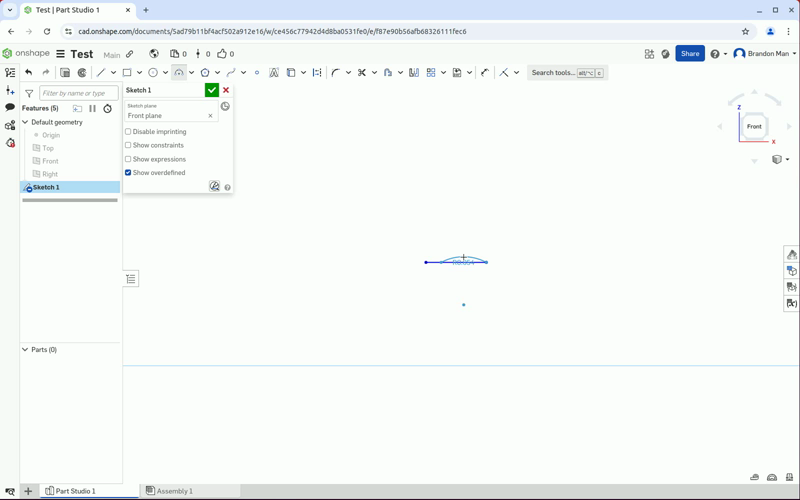
click(463, 256)
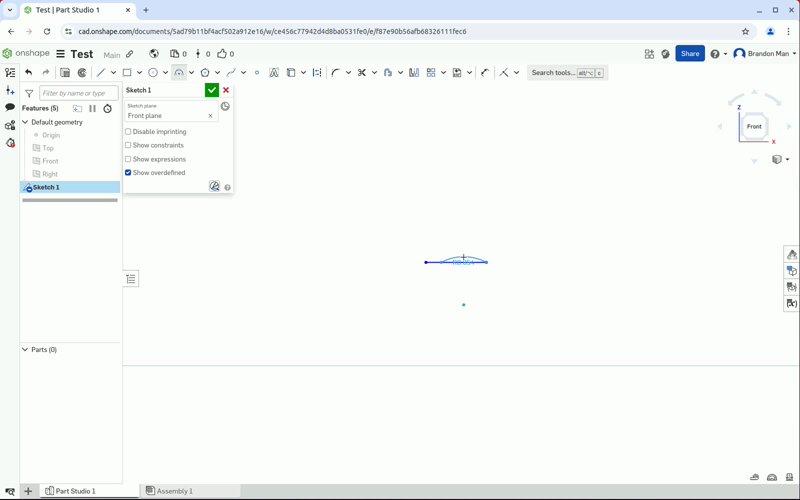
scroll(-6)
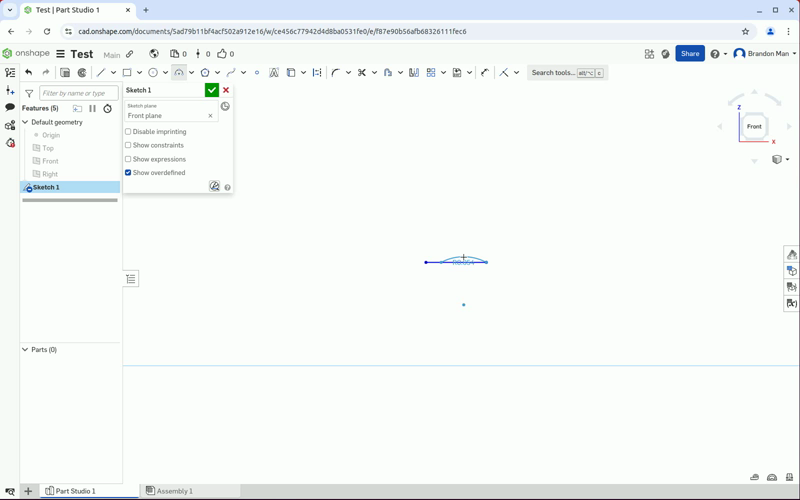
scroll(-6)
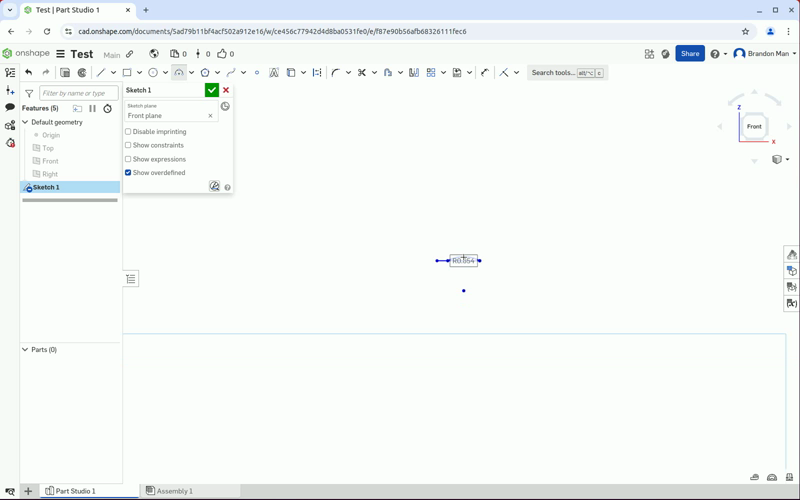
scroll(-6)
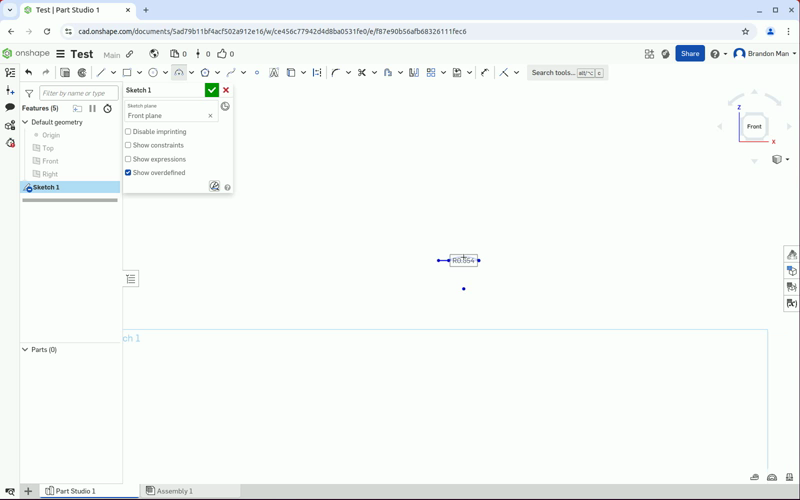
scroll(-6)
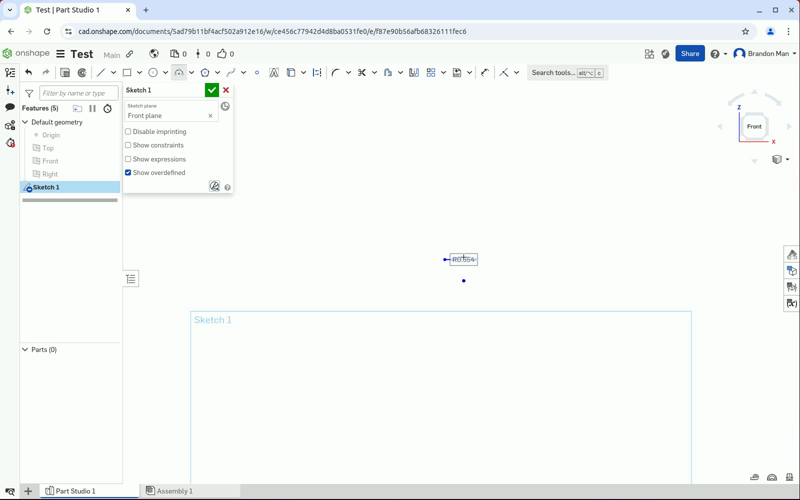
scroll(-6)
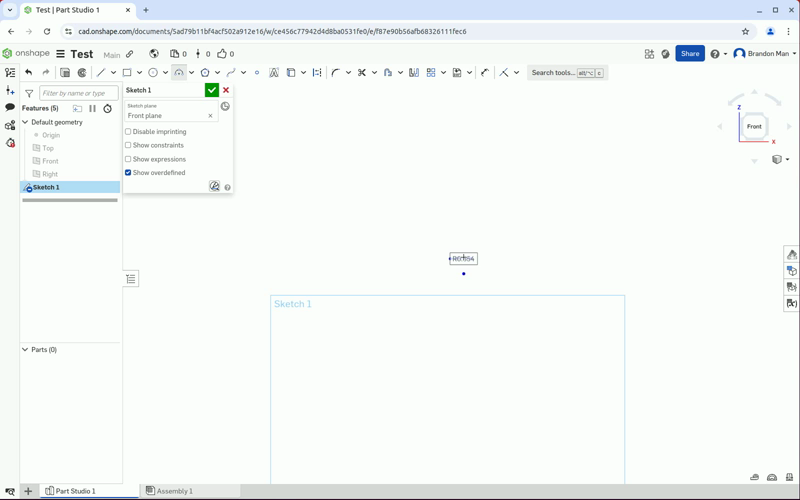
scroll(-6)
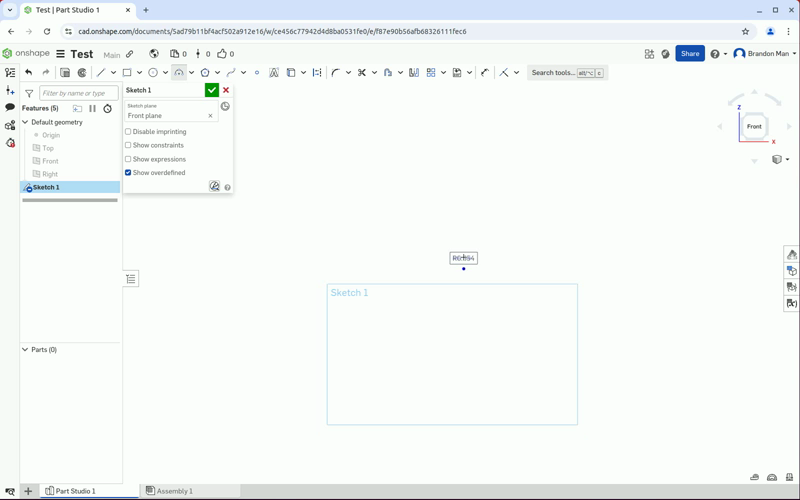
scroll(-6)
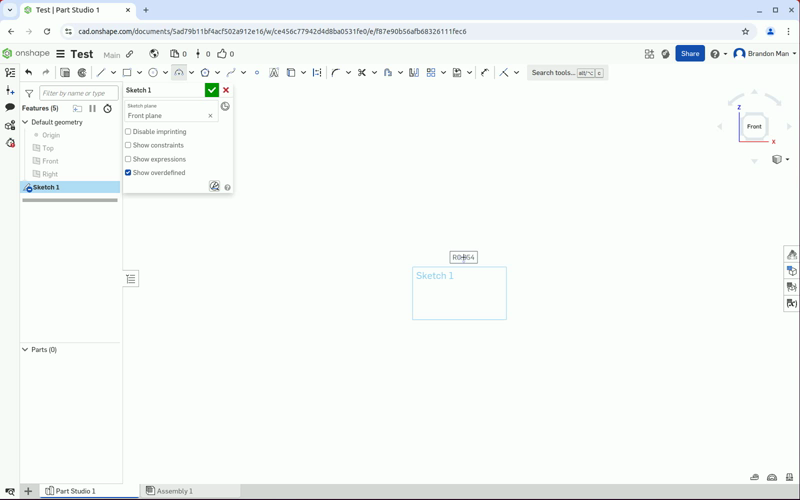
key_up(shift)
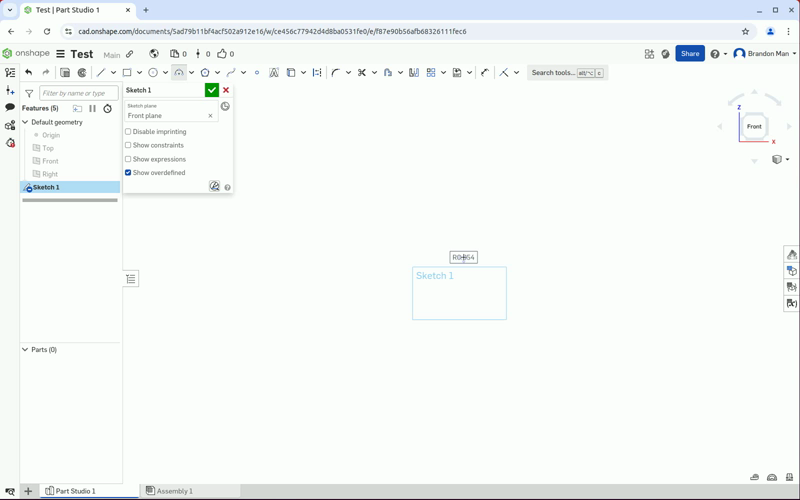
key(esc)
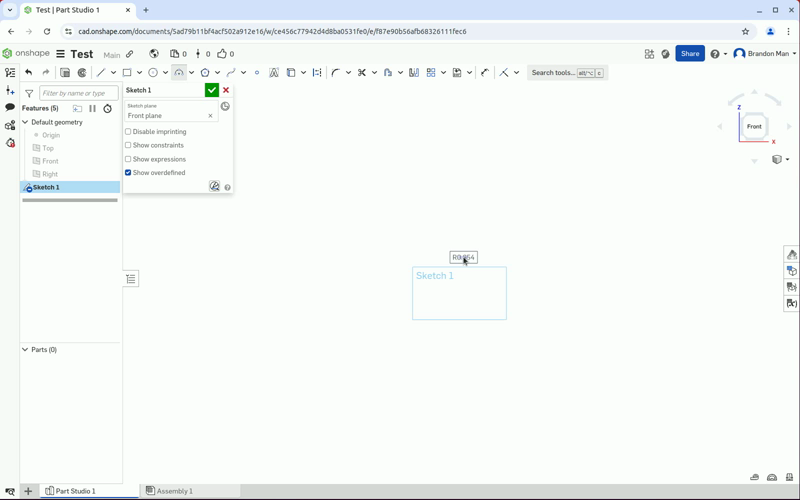
mouse_move(464, 257)
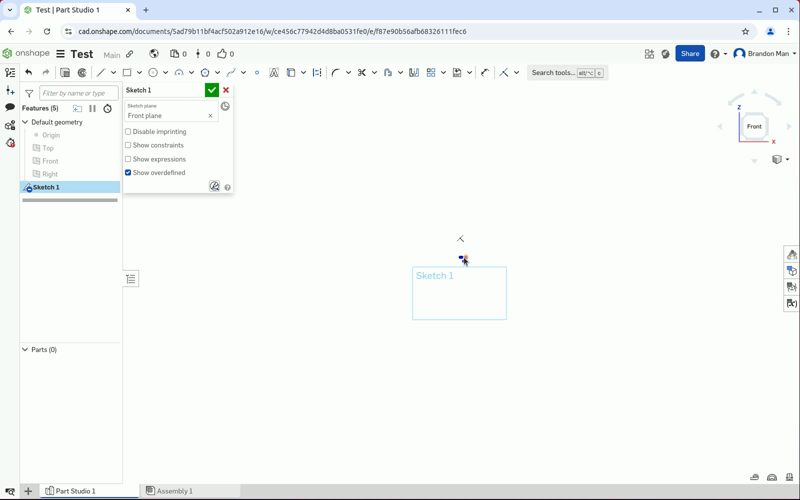
scroll(6)
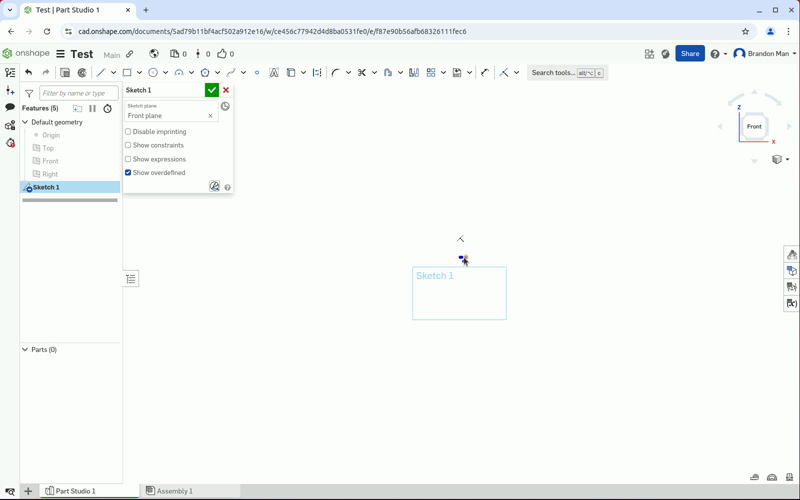
scroll(6)
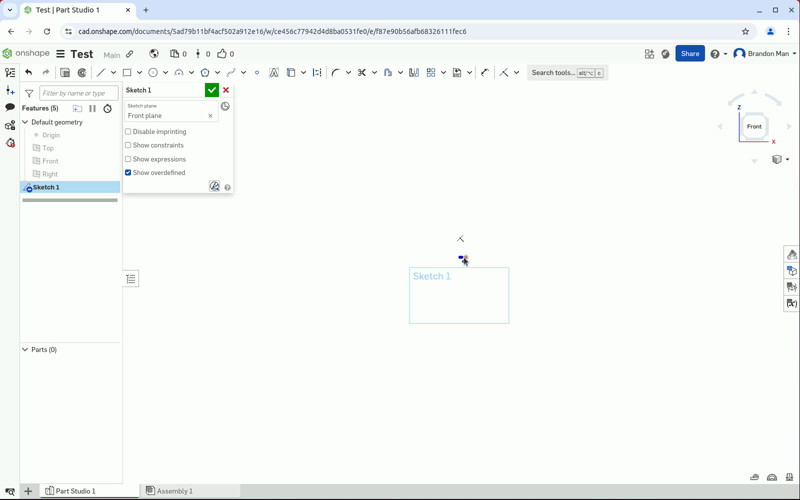
scroll(6)
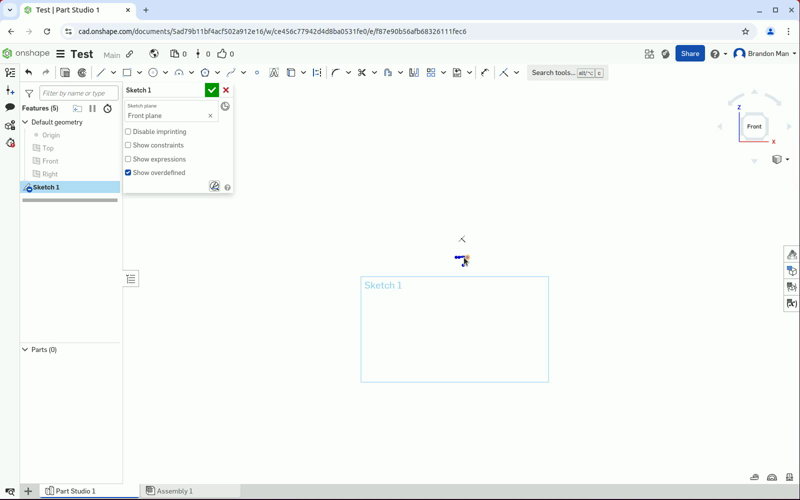
scroll(6)
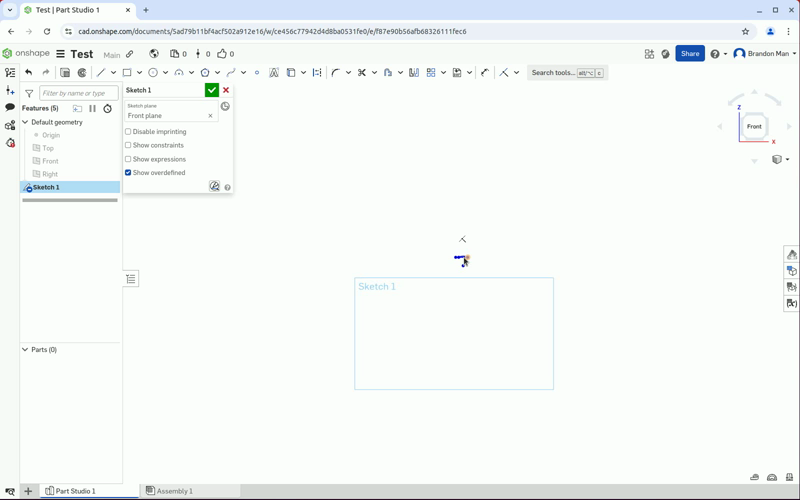
scroll(6)
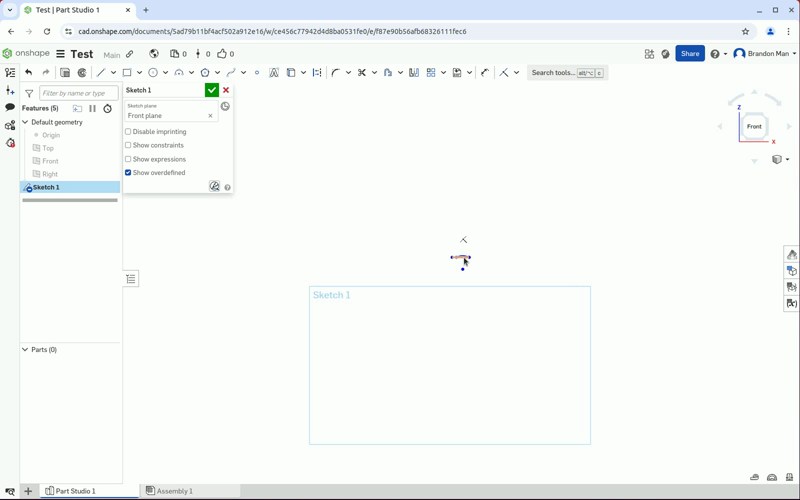
scroll(6)
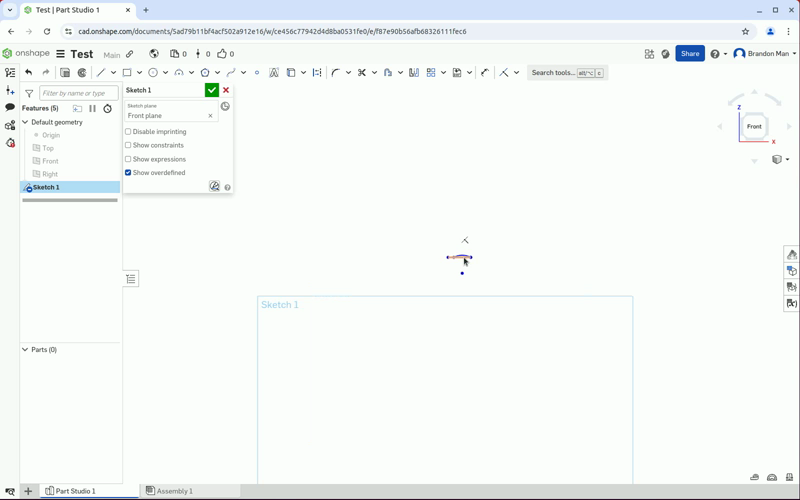
scroll(6)
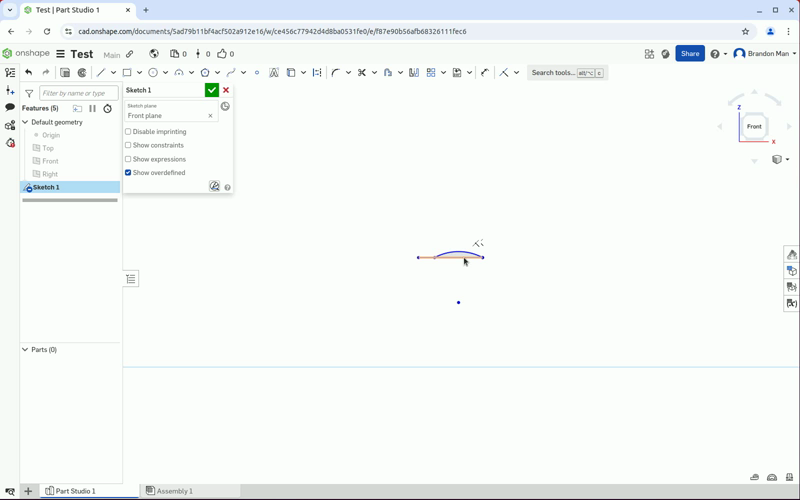
click(464, 257)
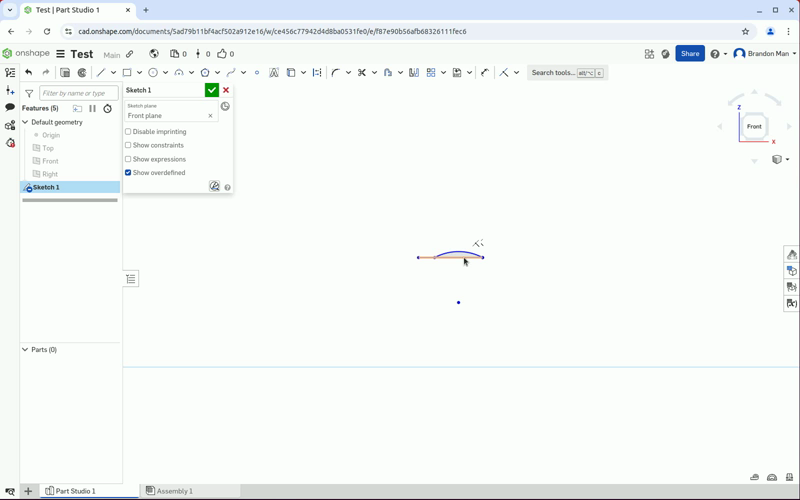
scroll(-6)
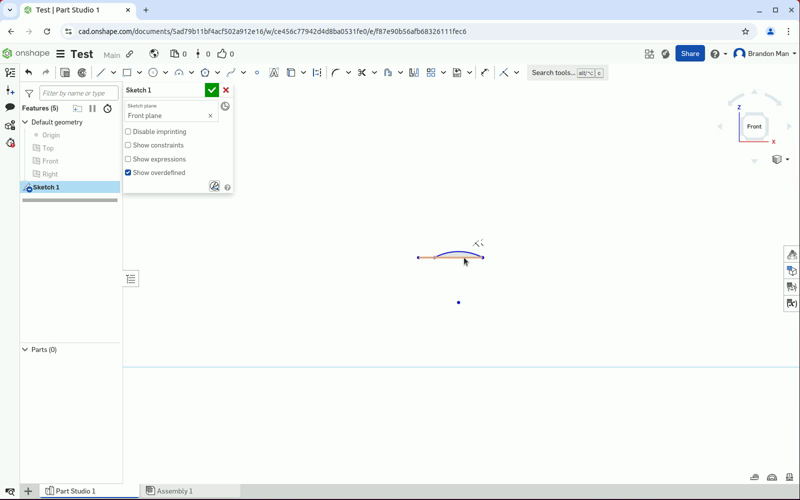
scroll(-6)
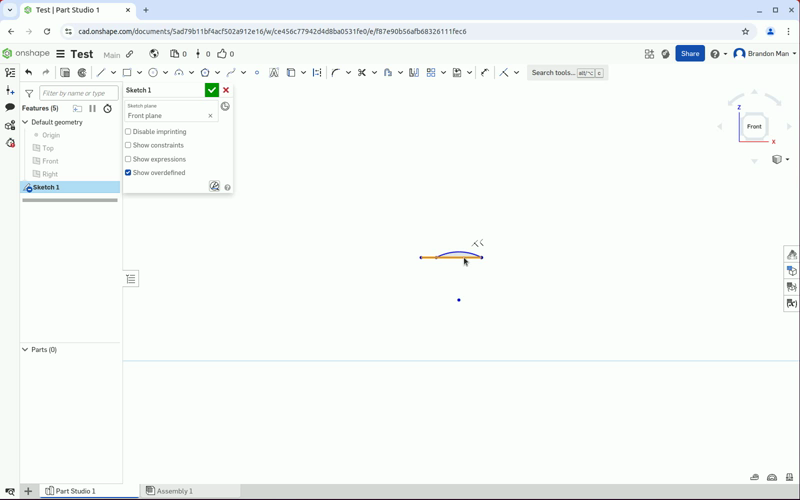
scroll(-6)
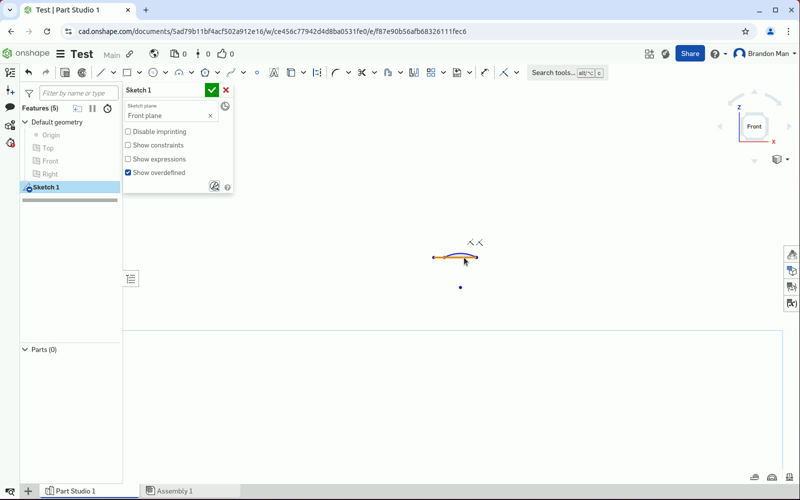
scroll(-6)
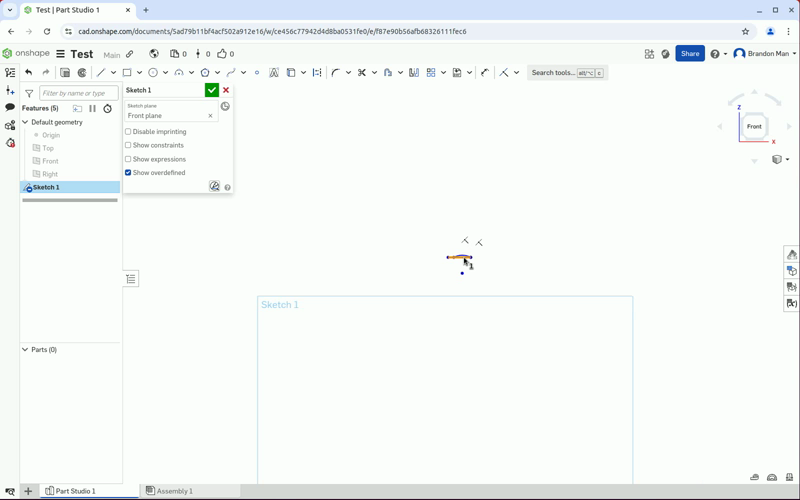
scroll(-6)
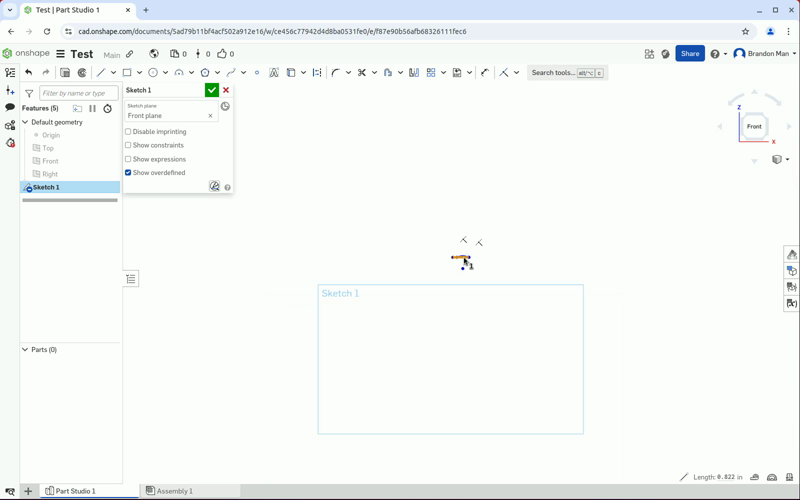
scroll(-6)
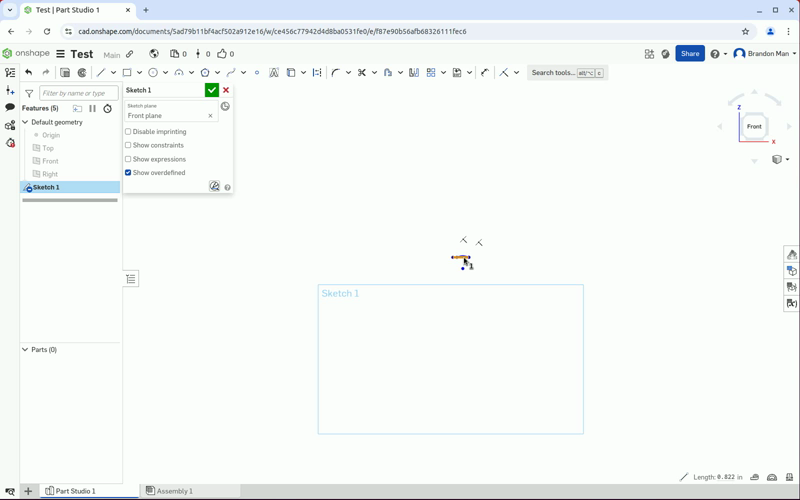
scroll(-6)
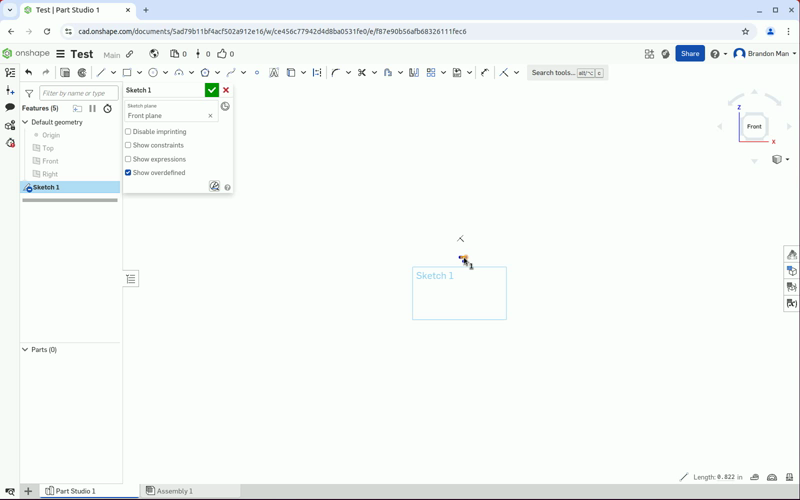
mouse_move(73, 352)
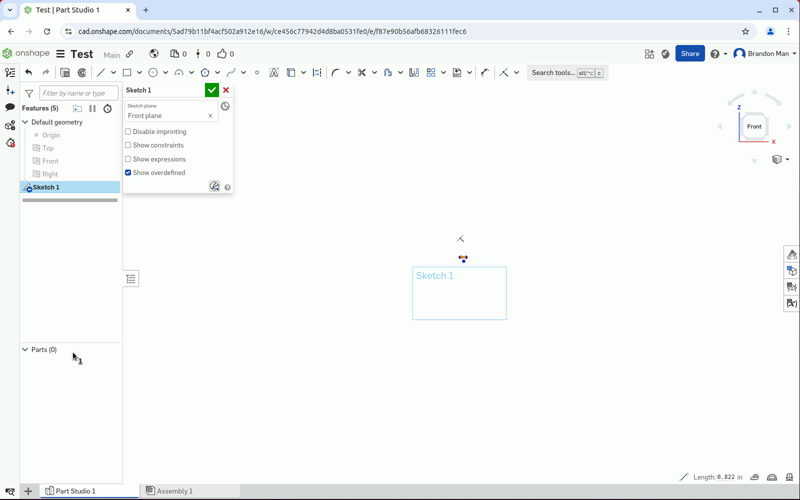
key(shift+y)
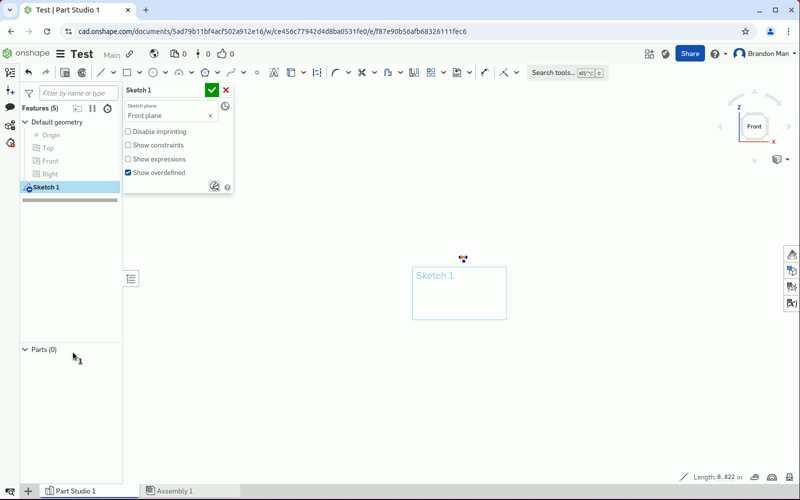
key(shift+e)
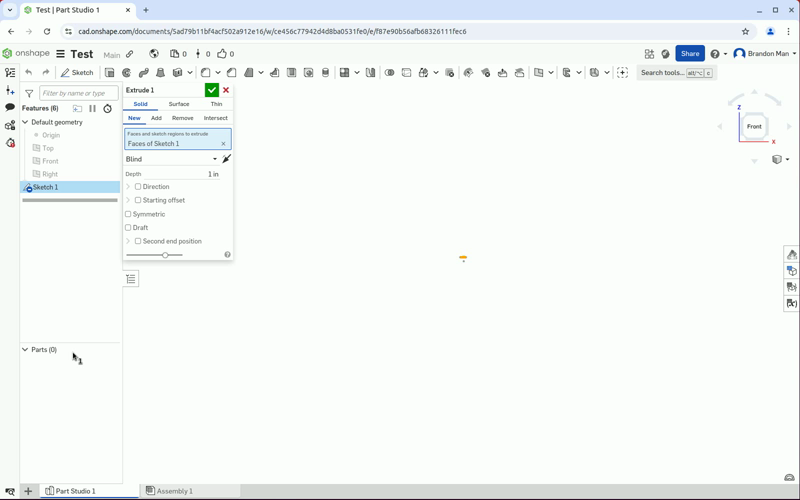
mouse_move(143, 106)
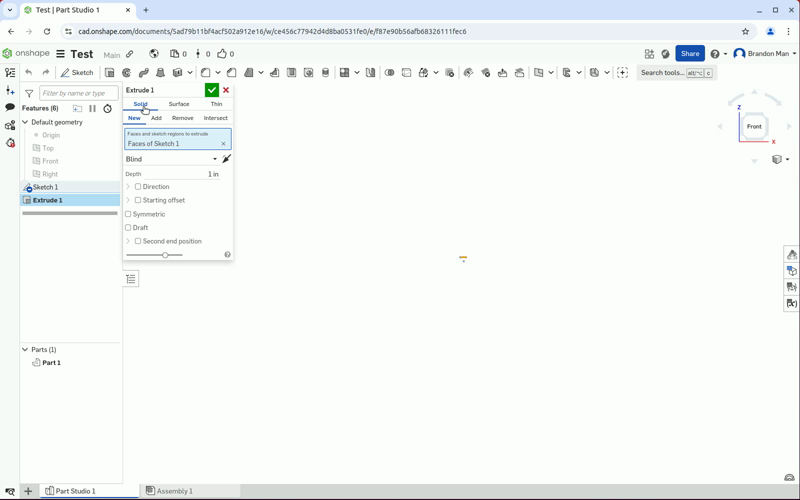
click(143, 106)
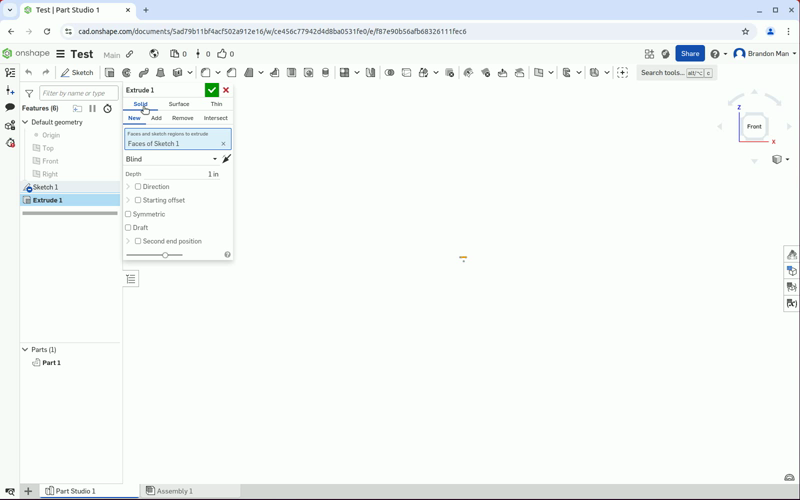
mouse_move(137, 120)
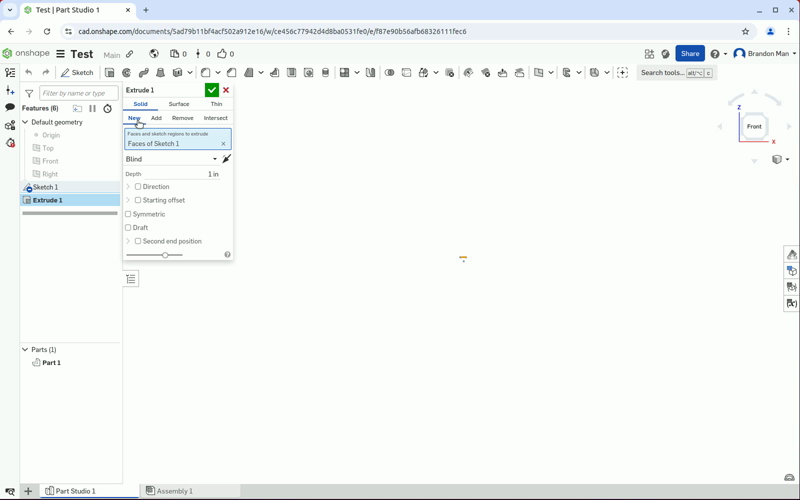
click(137, 120)
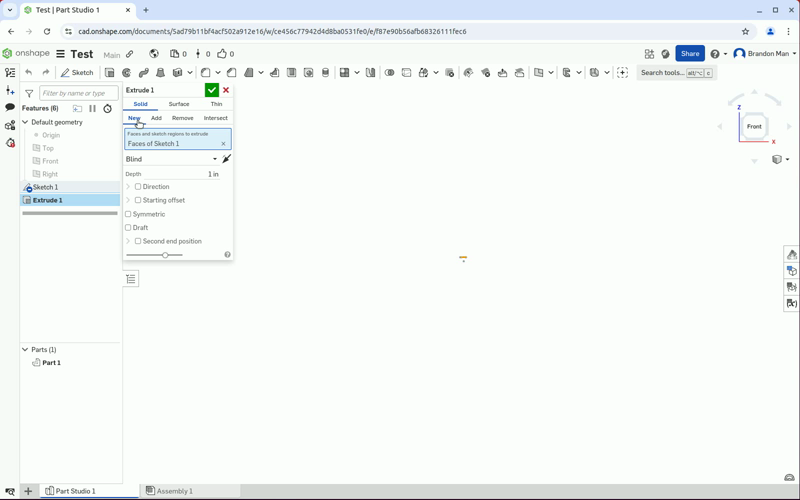
key(tab, 4)
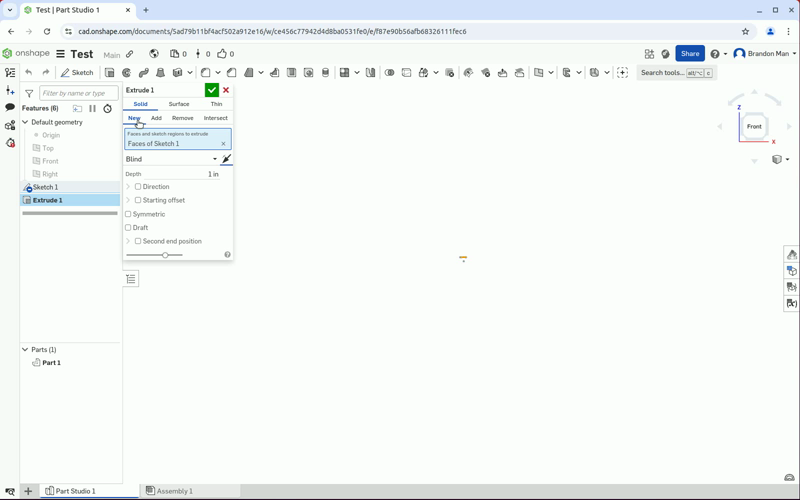
text(4.333)
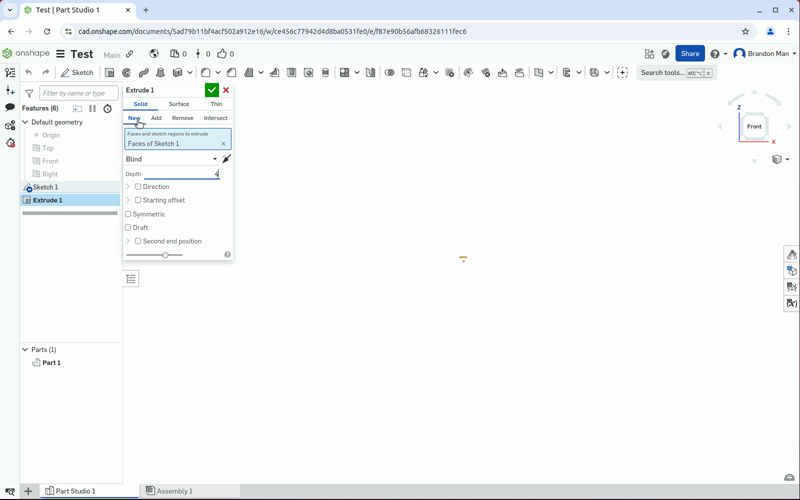
key(enter)
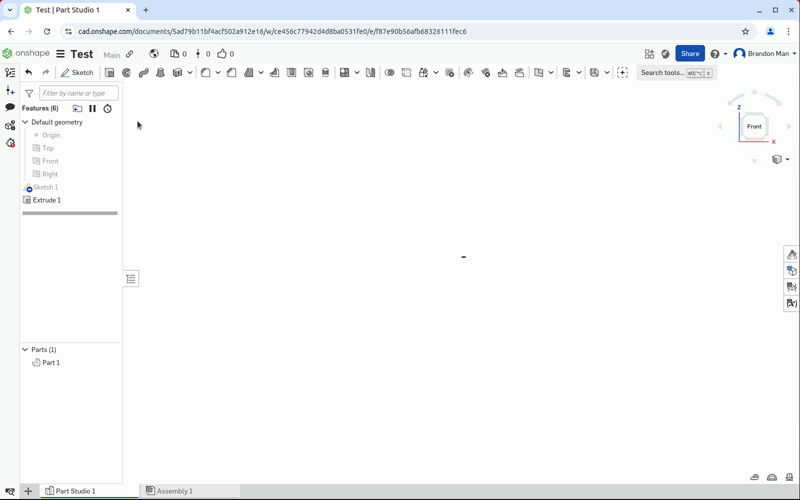
key(shift+h)
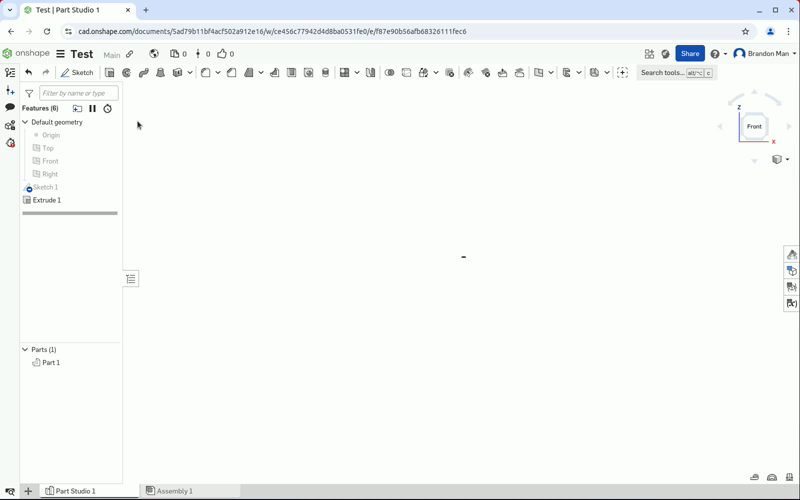
key(shift+h)
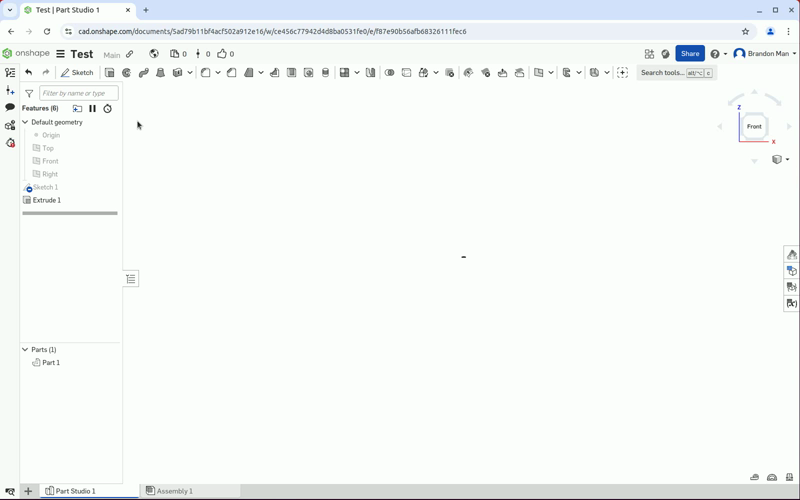
mouse_move(73, 189)
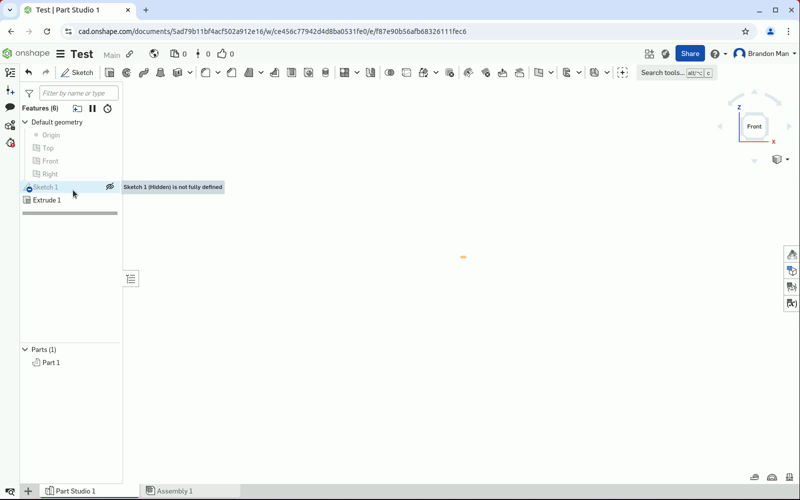
click(73, 189)
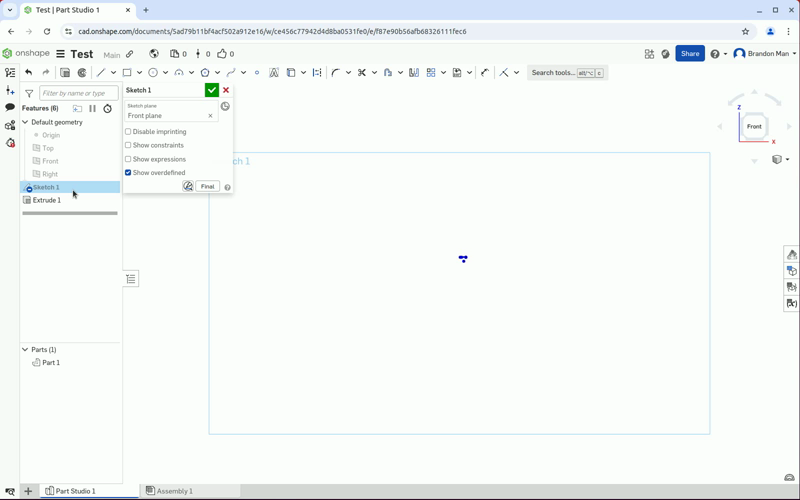
mouse_move(229, 92)
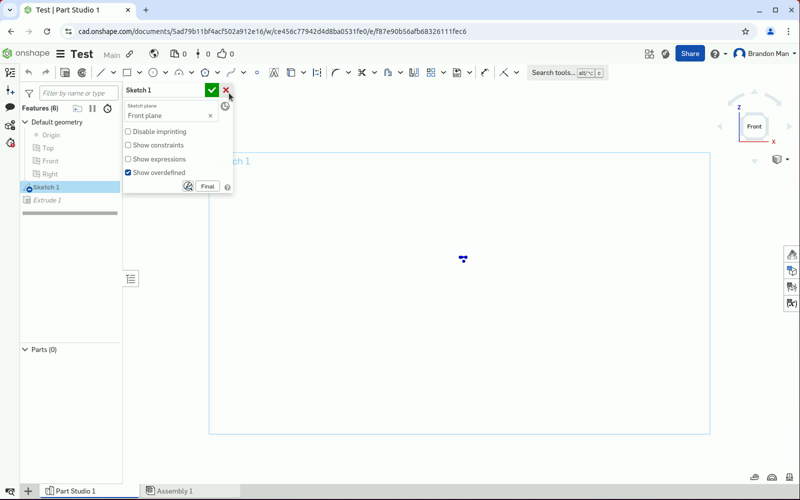
click(229, 92)
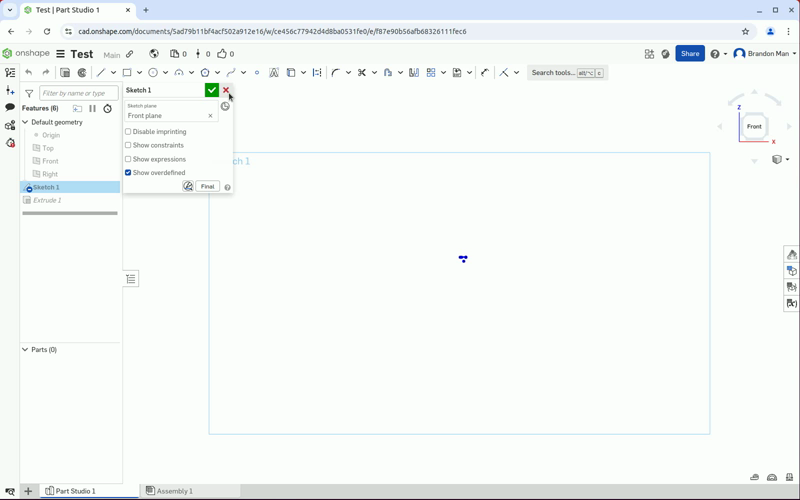
key(shift+s)
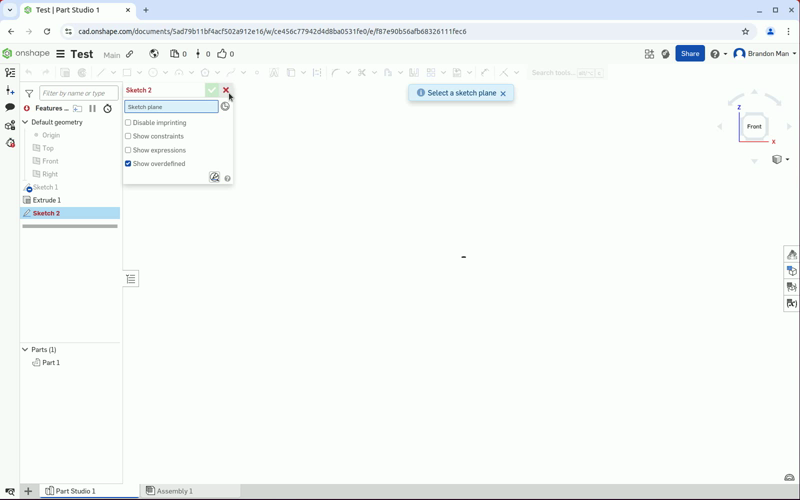
mouse_move(73, 163)
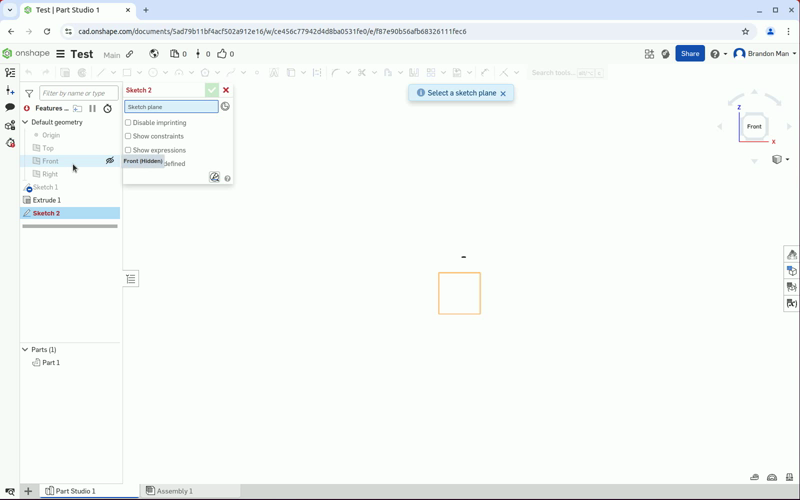
click(73, 163)
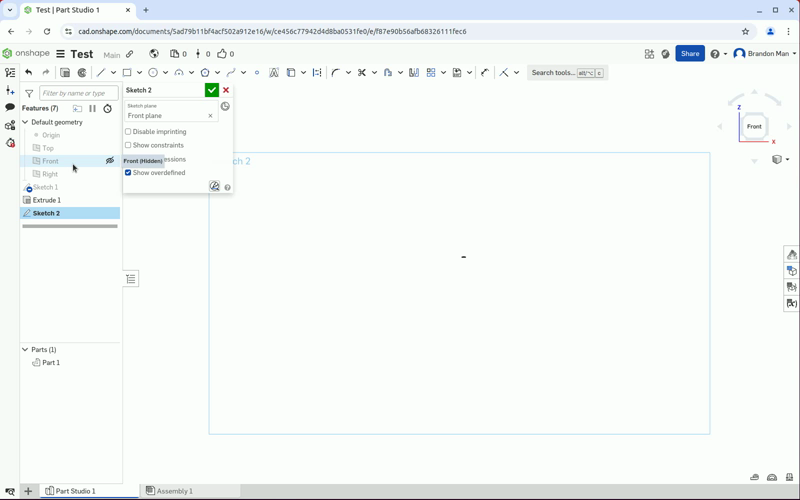
mouse_move(73, 352)
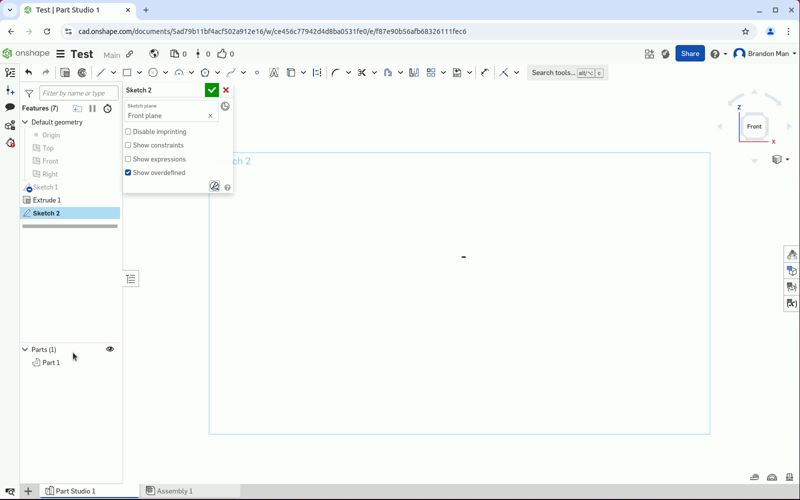
key(y)
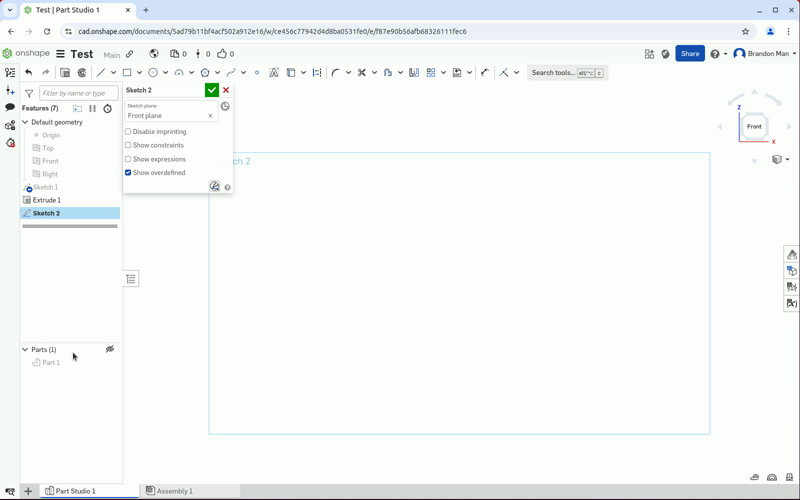
key(a)
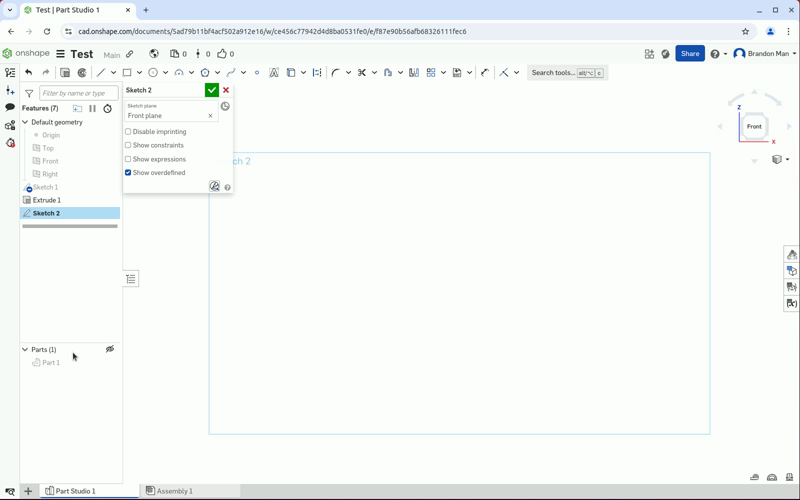
key_down(shift)
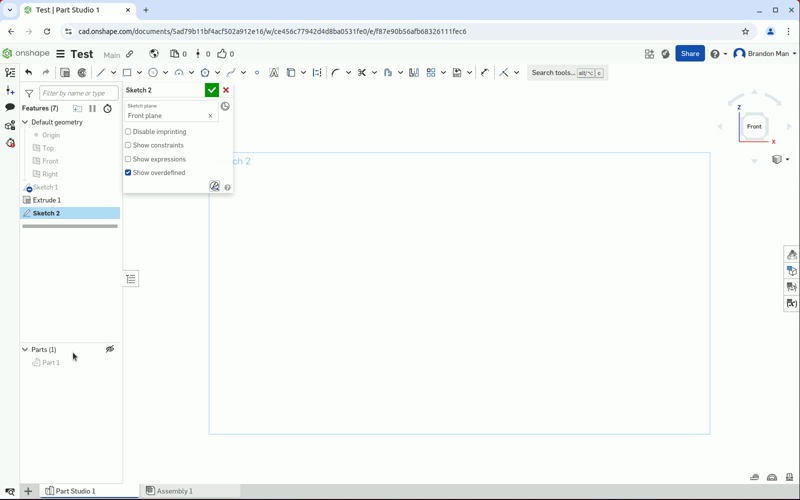
mouse_move(460, 308)
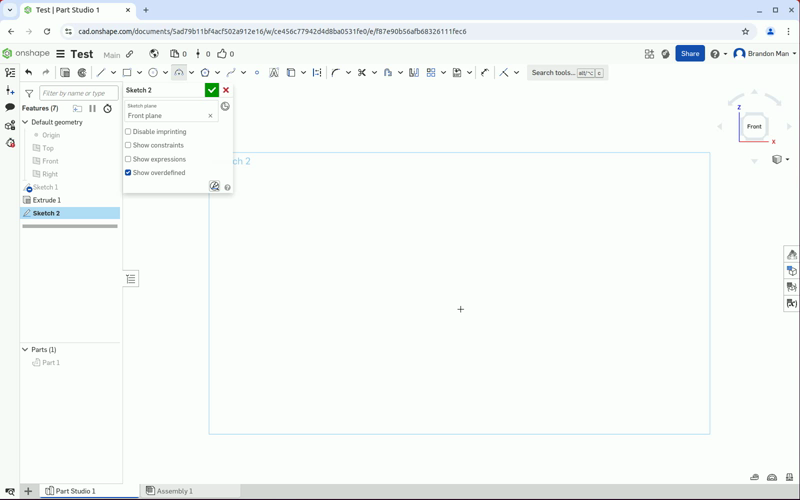
click(460, 308)
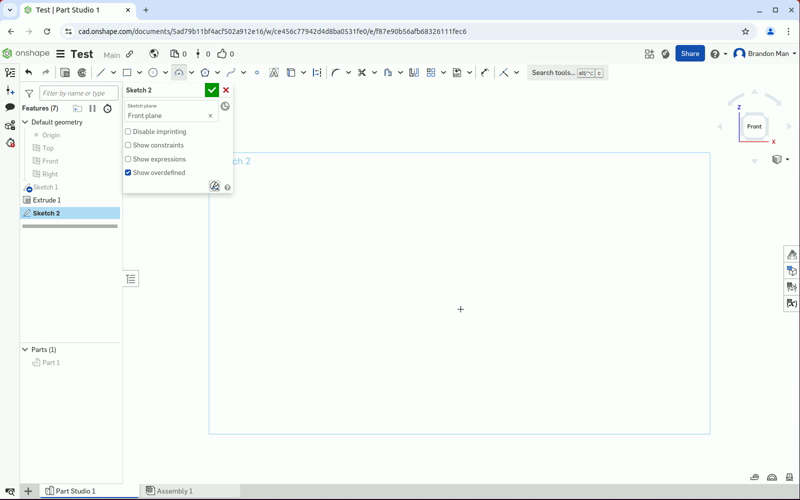
key_up(shift)
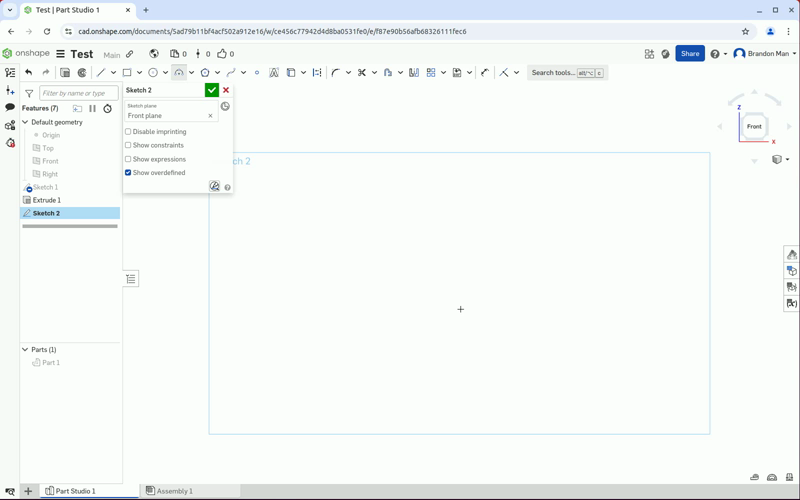
key_down(shift)
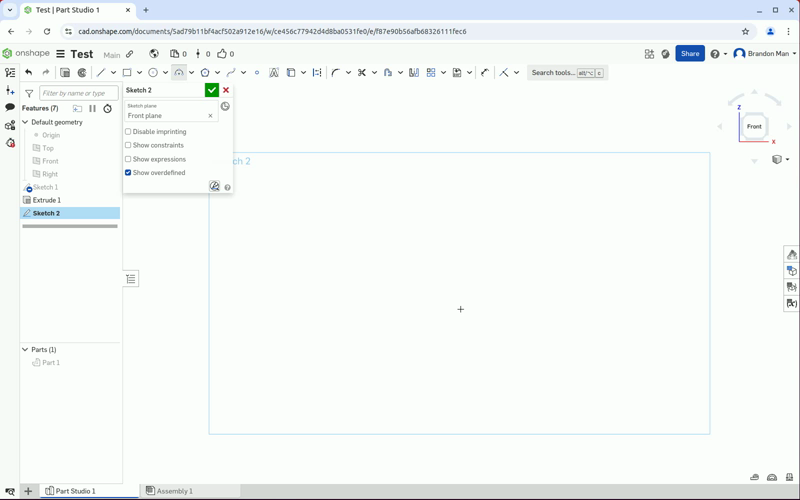
mouse_move(466, 308)
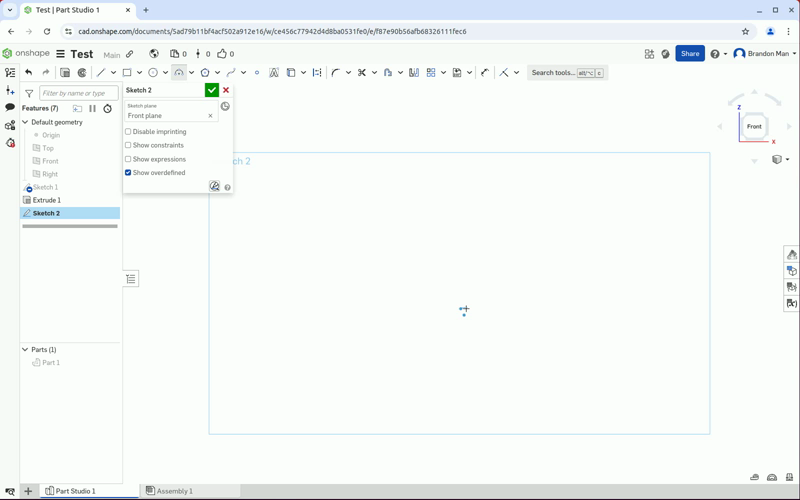
scroll(6)
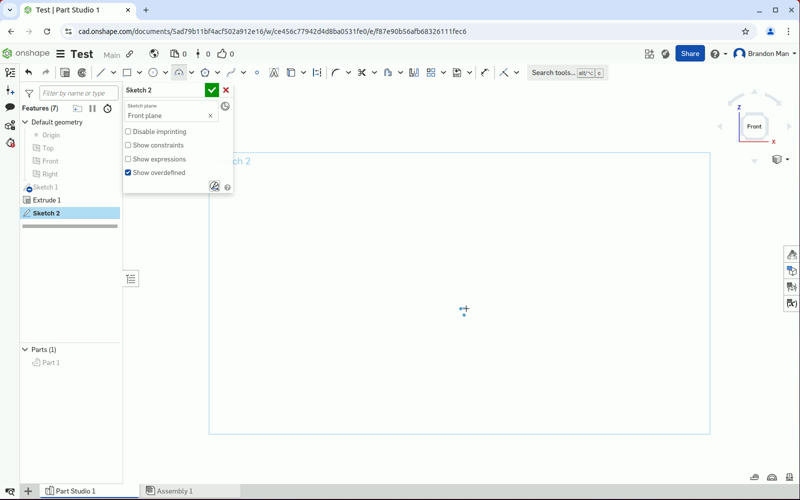
scroll(6)
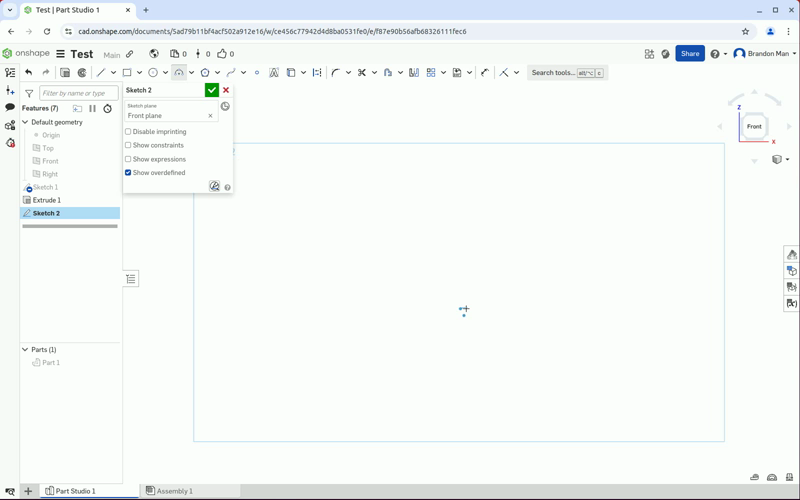
scroll(6)
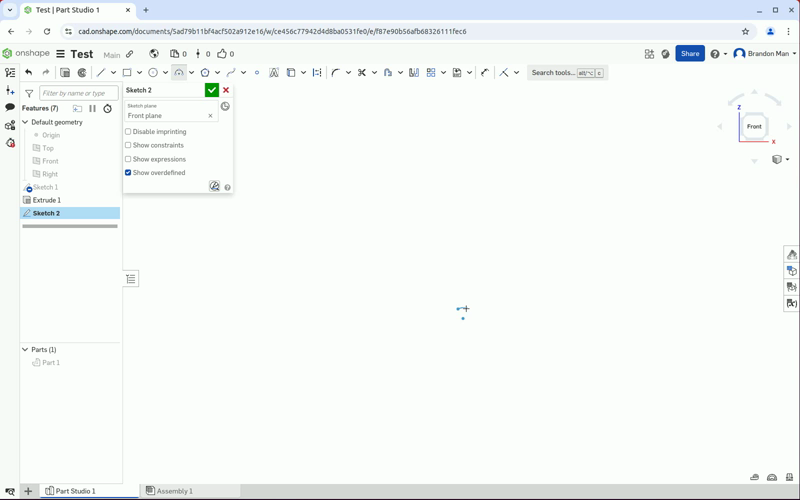
scroll(6)
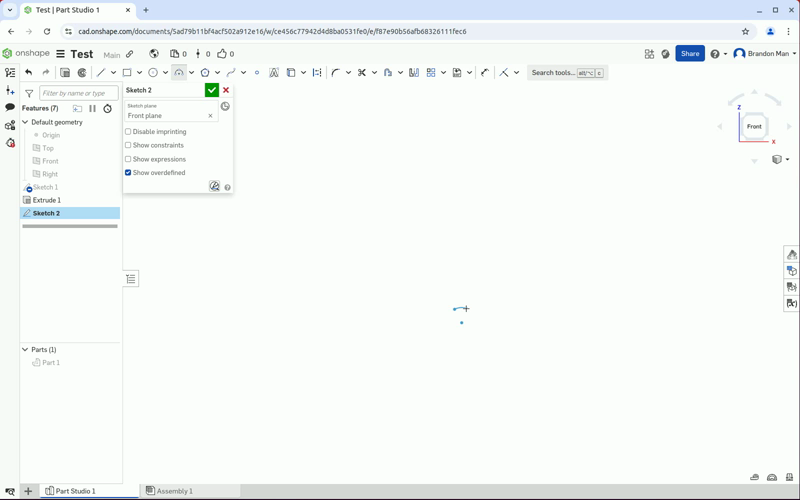
scroll(6)
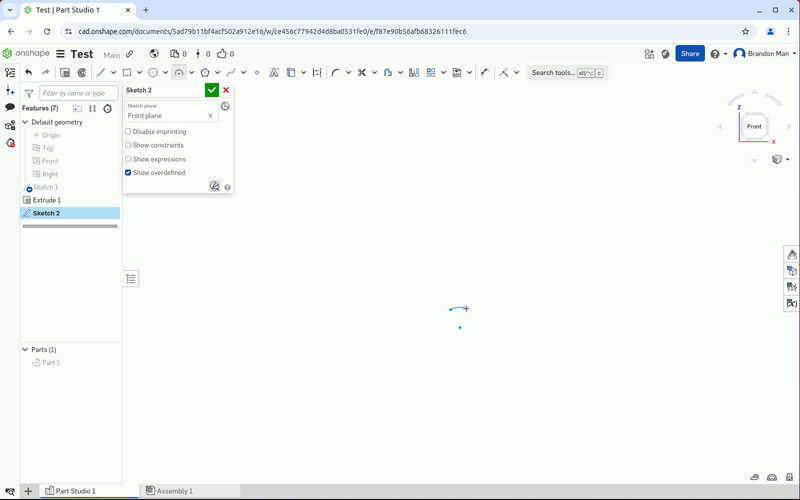
scroll(6)
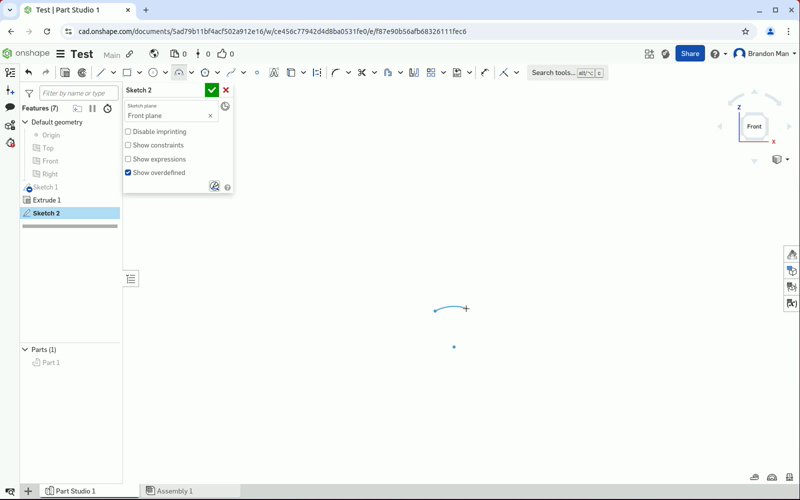
scroll(6)
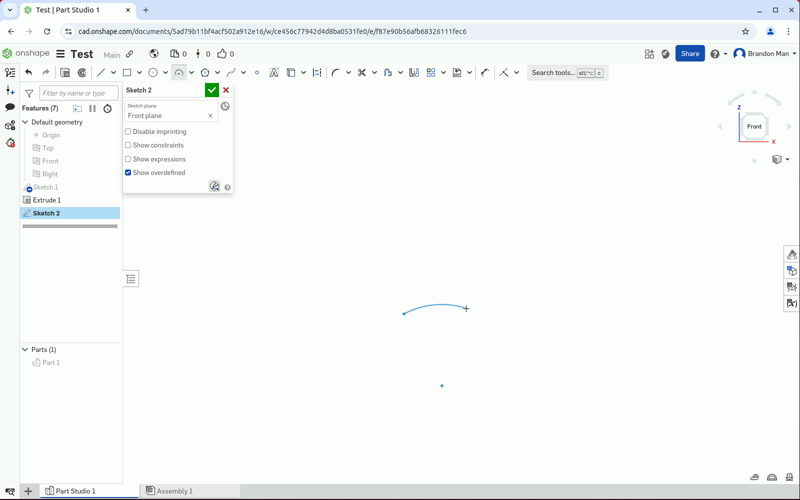
click(466, 308)
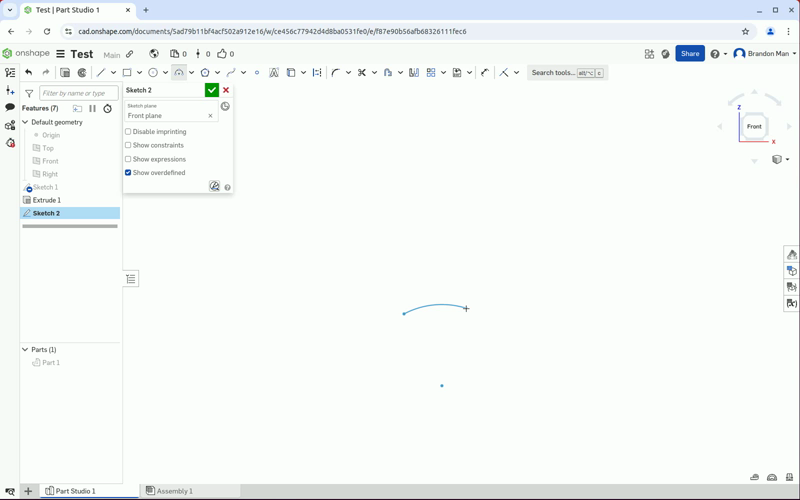
scroll(-6)
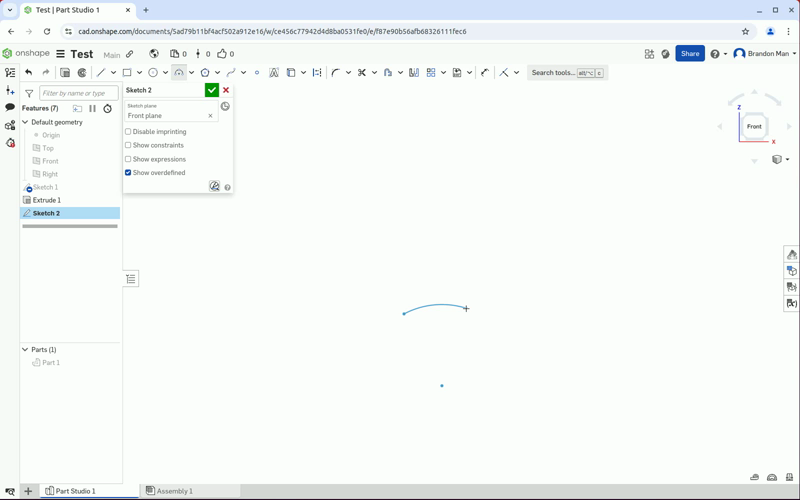
scroll(-6)
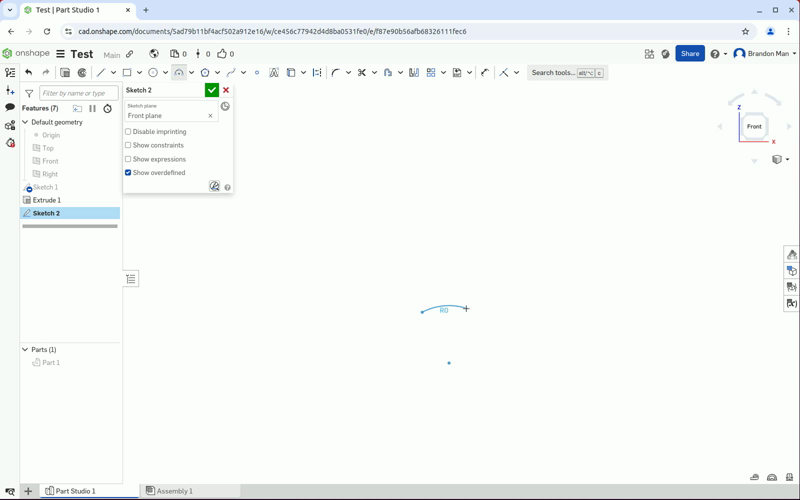
scroll(-6)
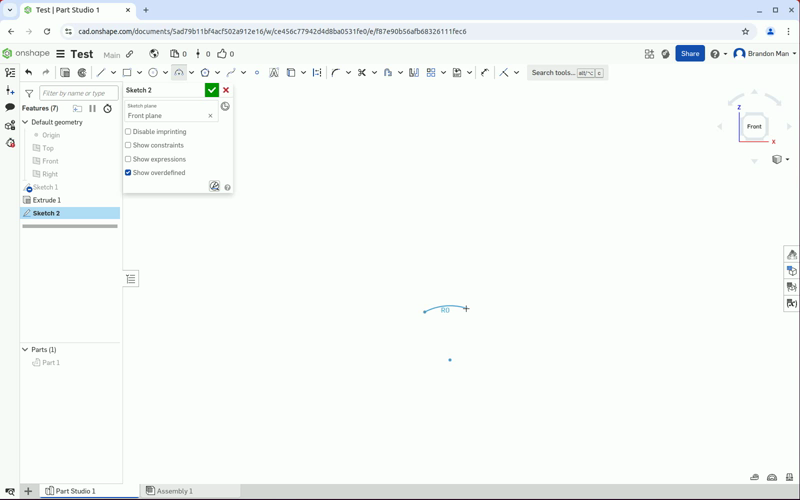
scroll(-6)
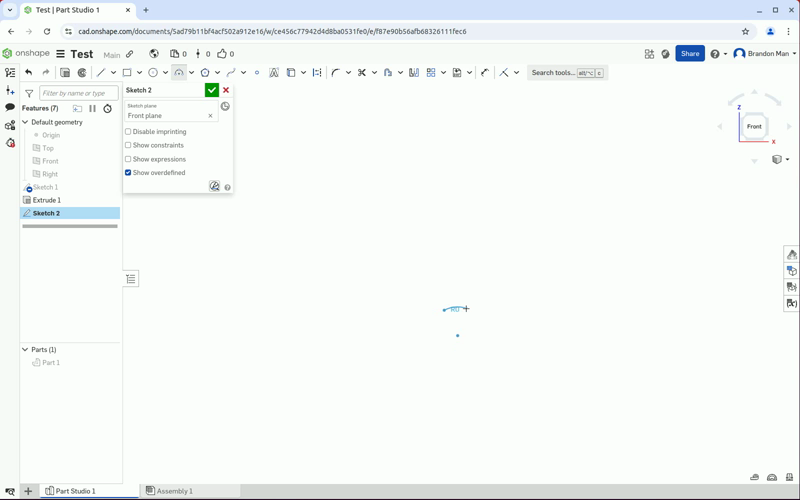
scroll(-6)
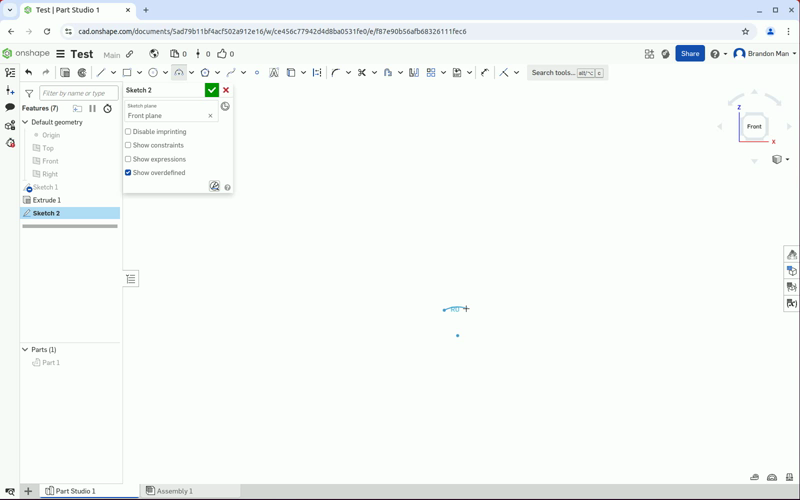
scroll(-6)
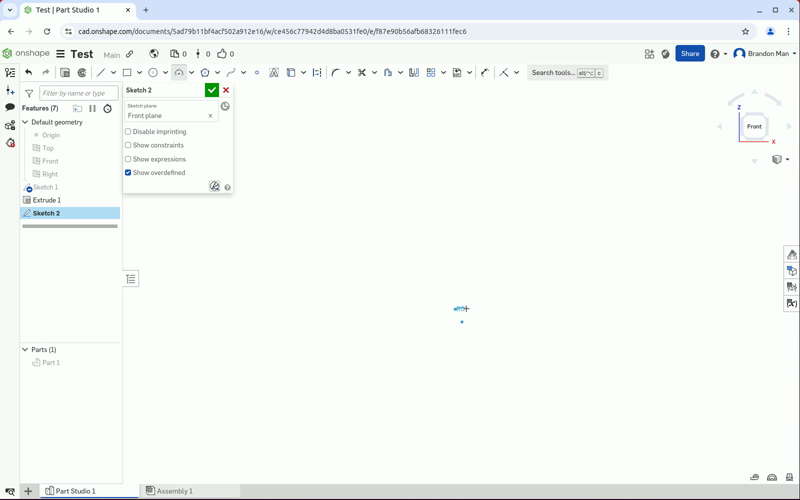
scroll(-6)
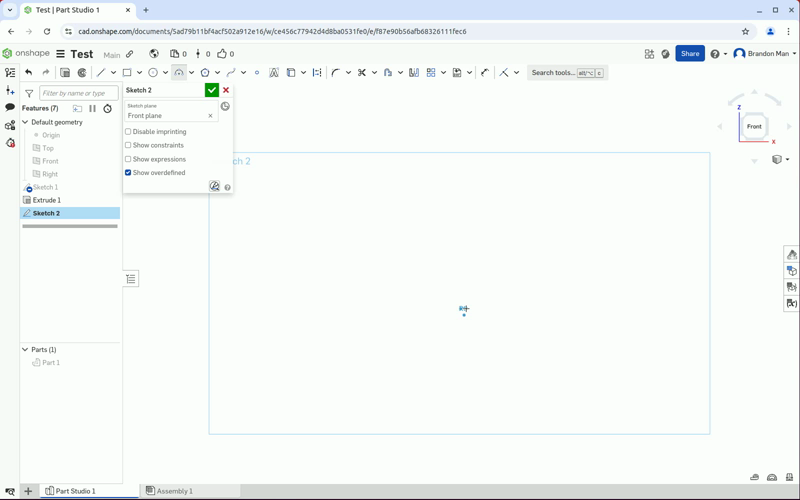
mouse_move(463, 309)
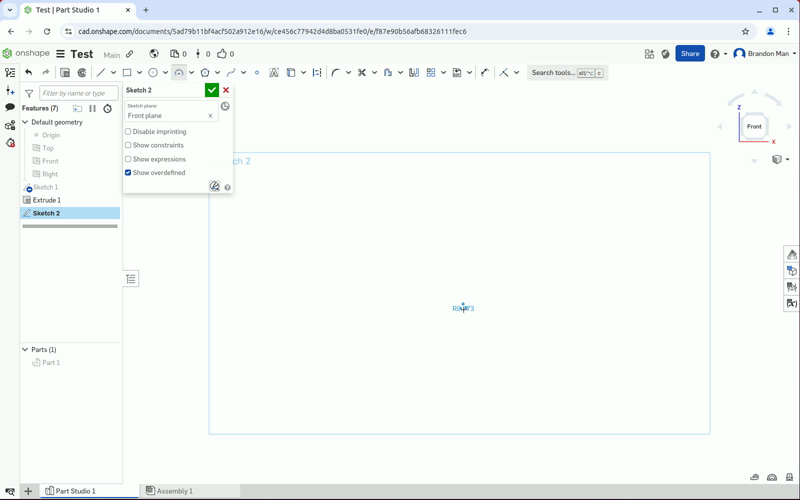
scroll(6)
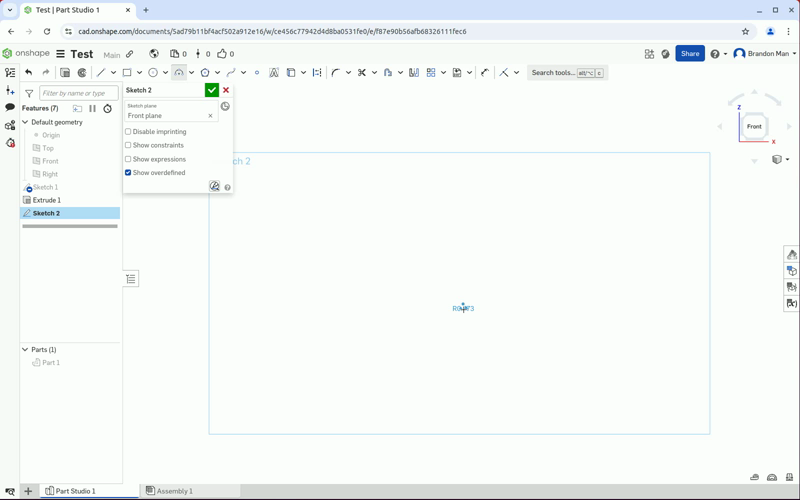
scroll(6)
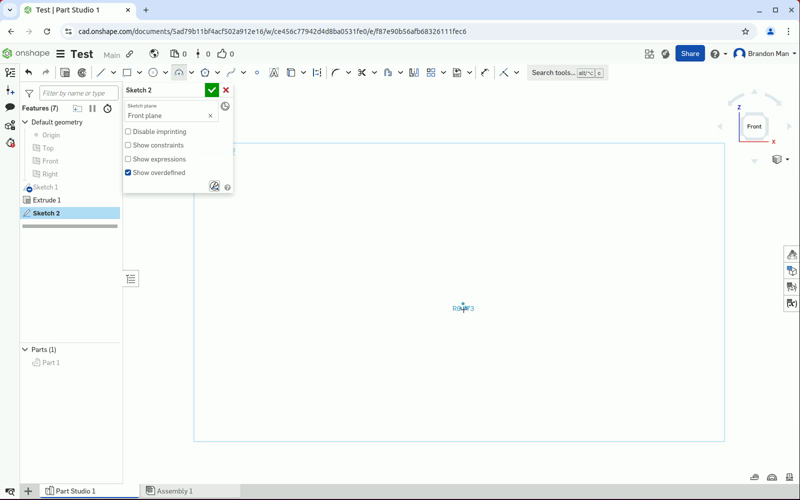
scroll(6)
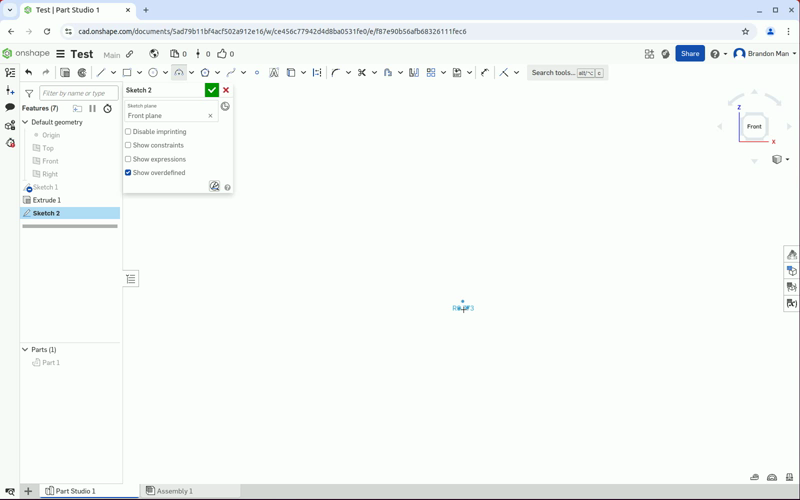
scroll(6)
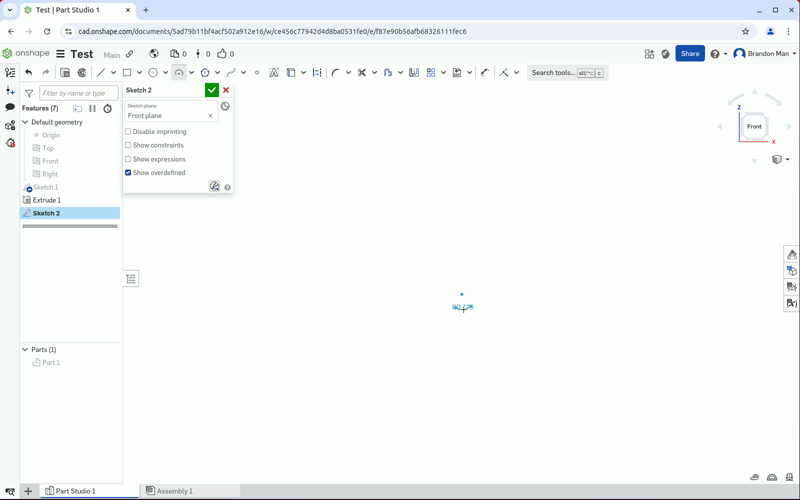
scroll(6)
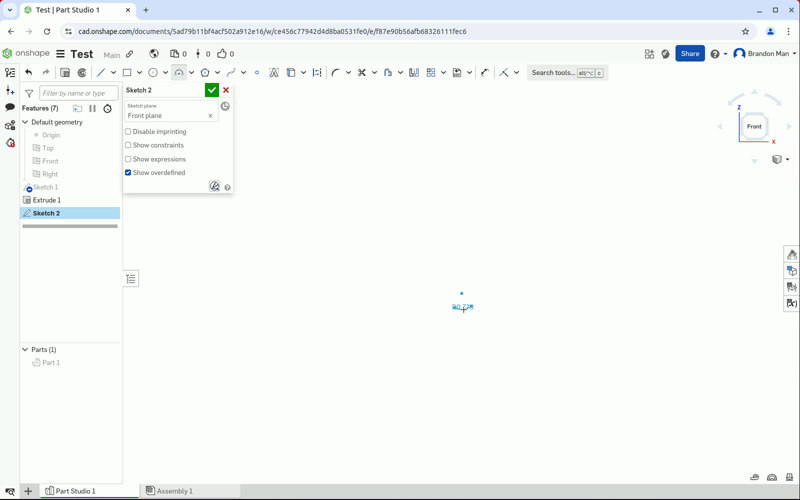
scroll(6)
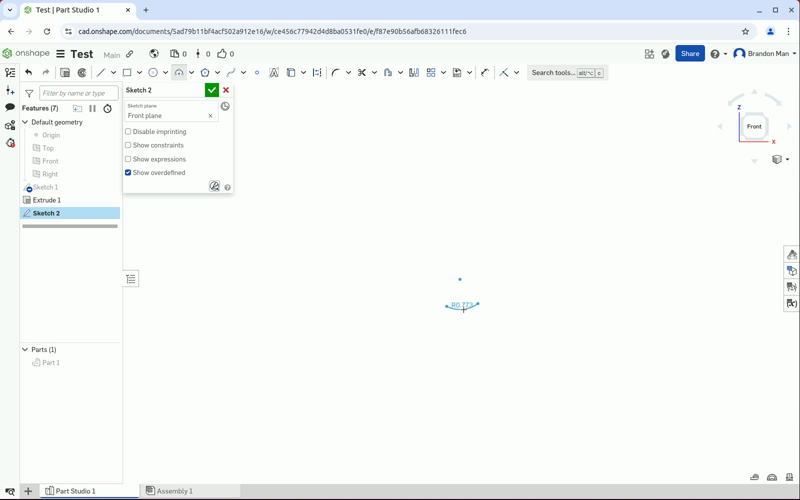
scroll(6)
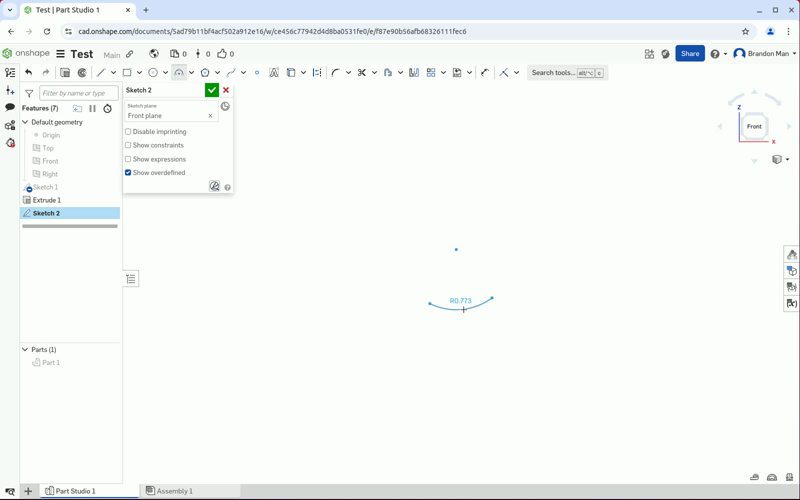
click(463, 309)
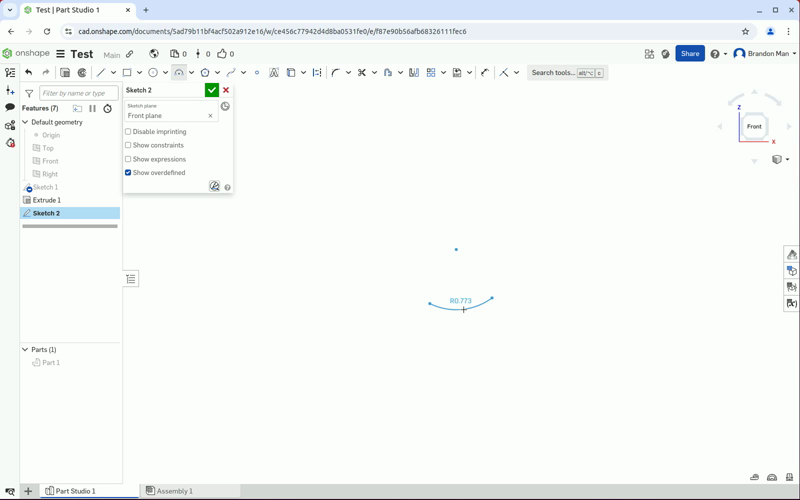
scroll(-6)
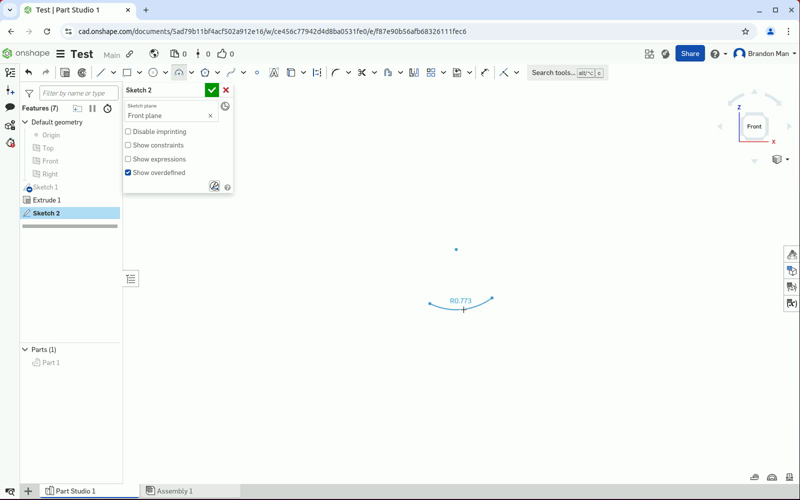
scroll(-6)
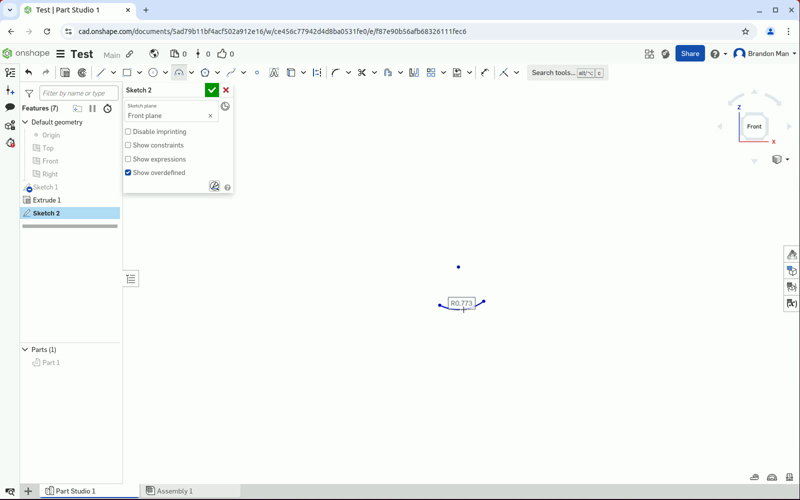
scroll(-6)
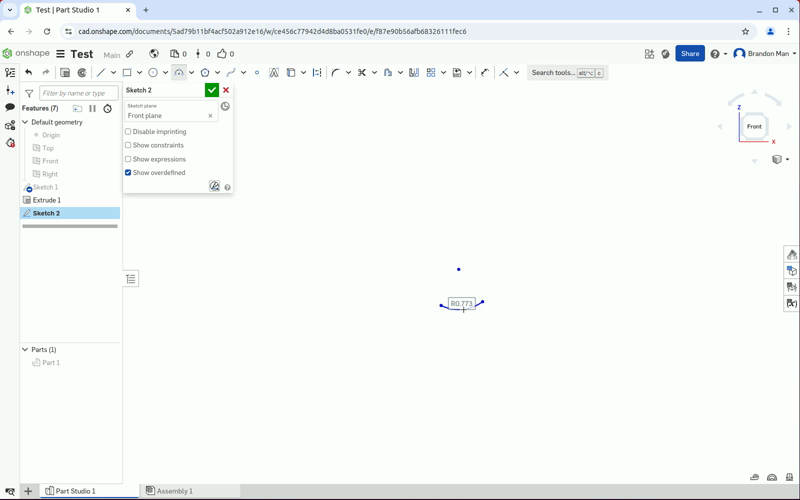
scroll(-6)
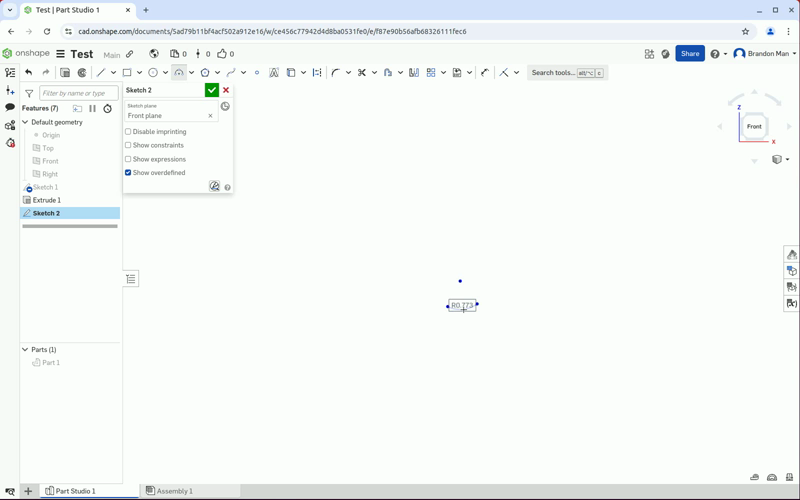
scroll(-6)
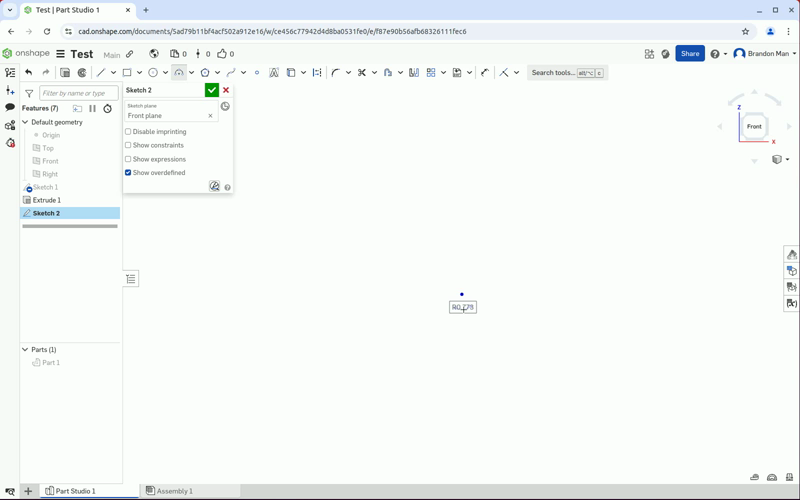
scroll(-6)
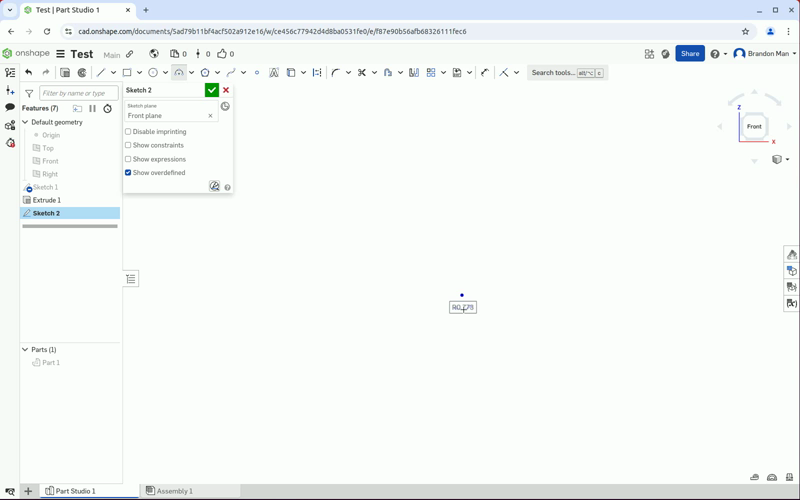
scroll(-6)
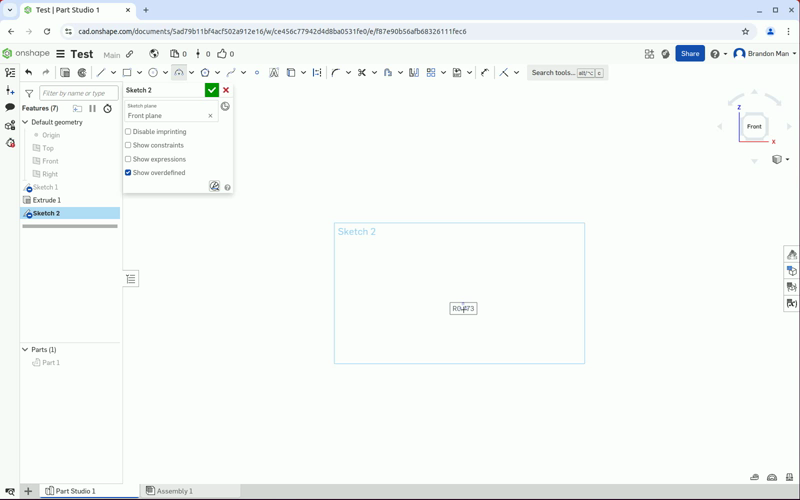
key_up(shift)
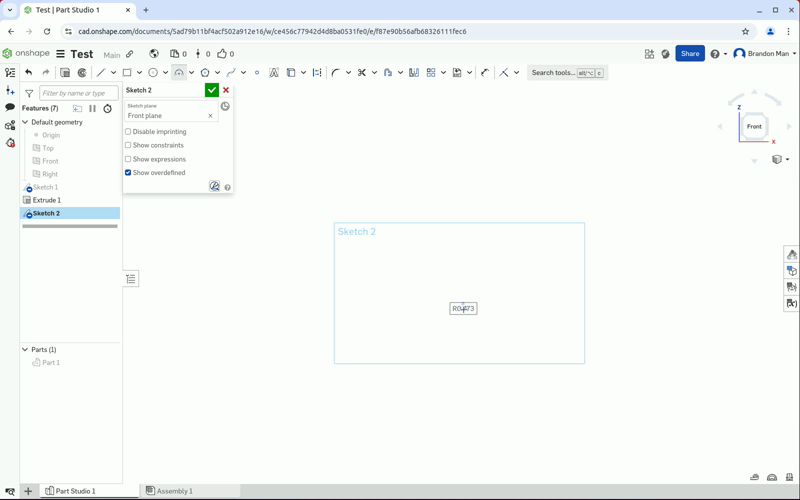
key(esc)
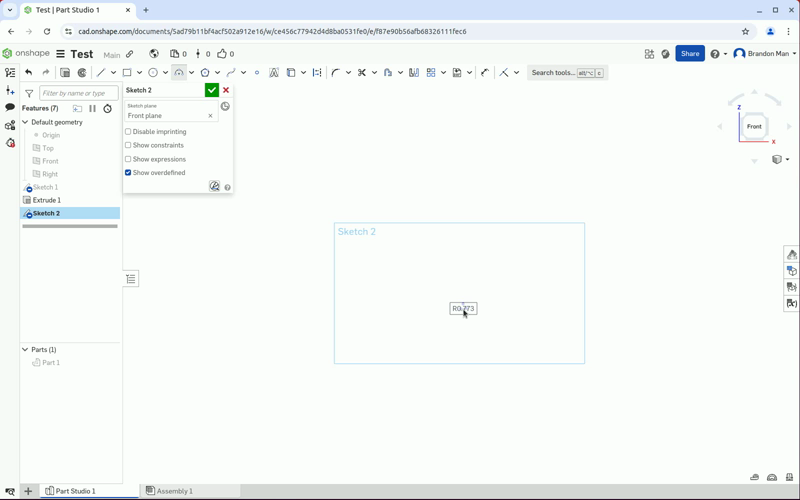
key(l)
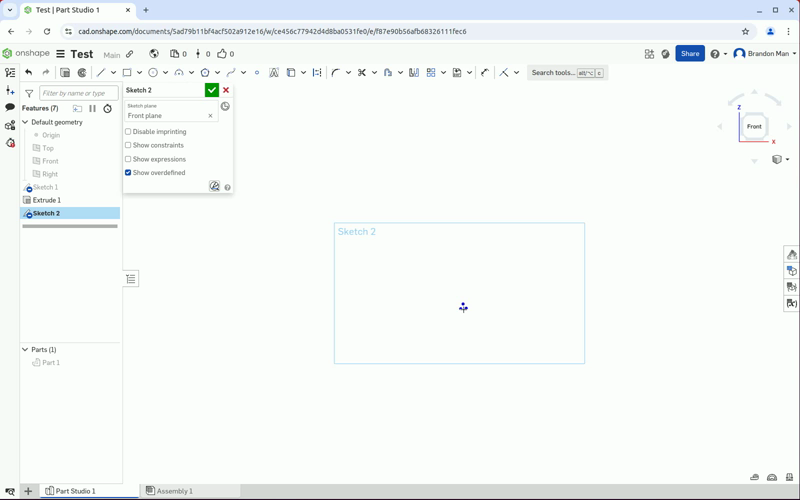
mouse_move(466, 308)
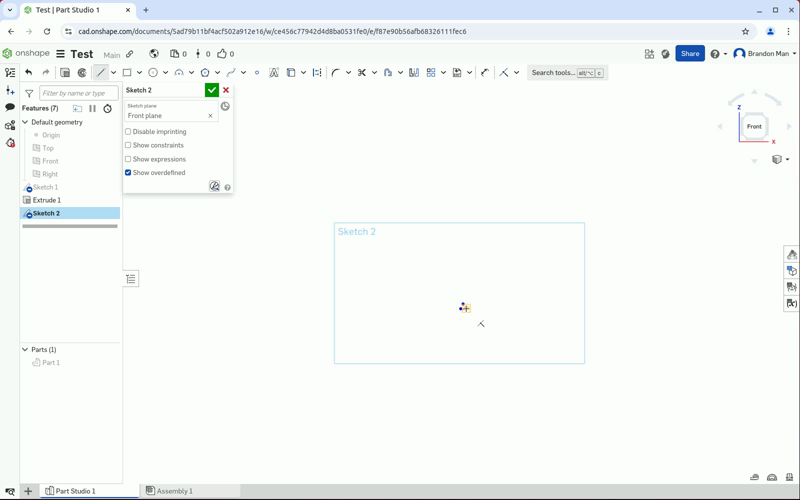
scroll(6)
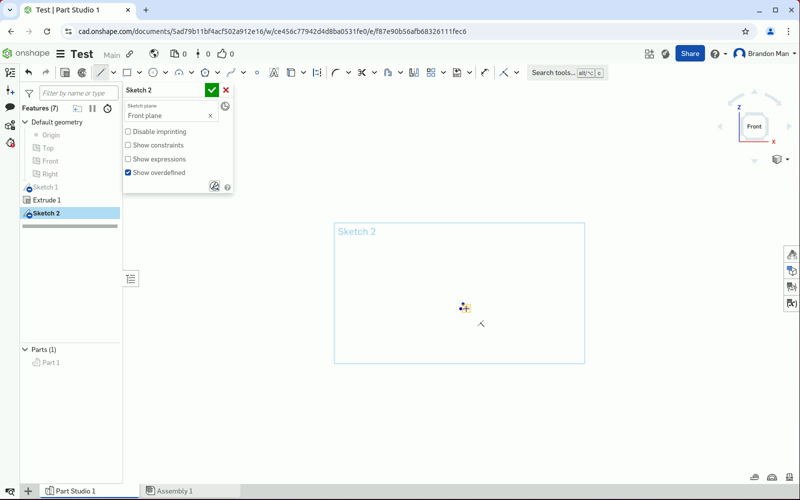
scroll(6)
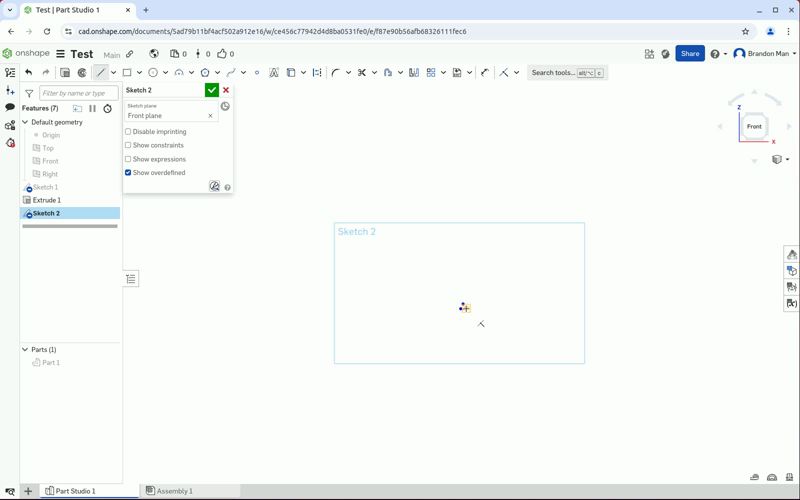
scroll(6)
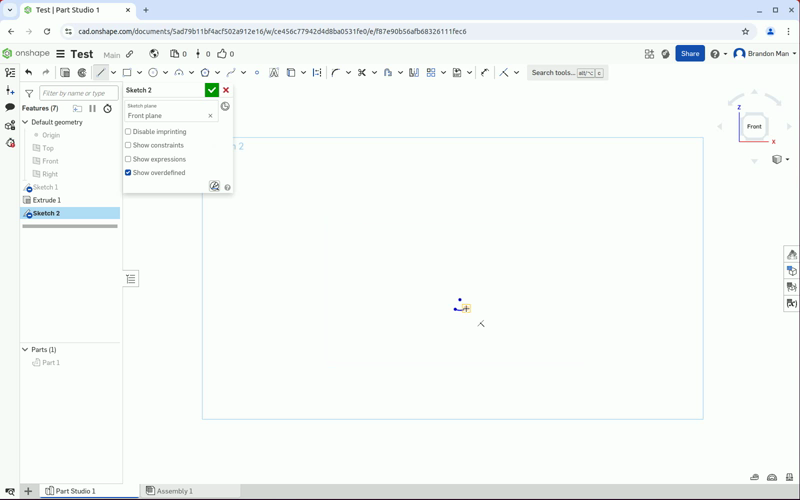
scroll(6)
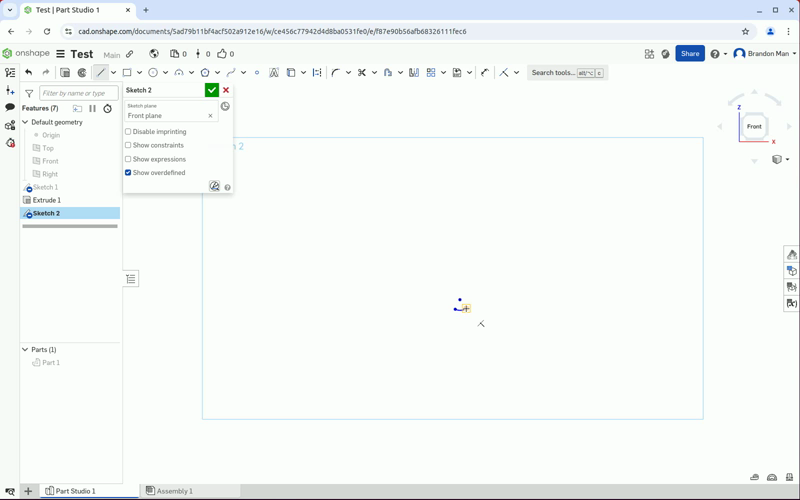
scroll(6)
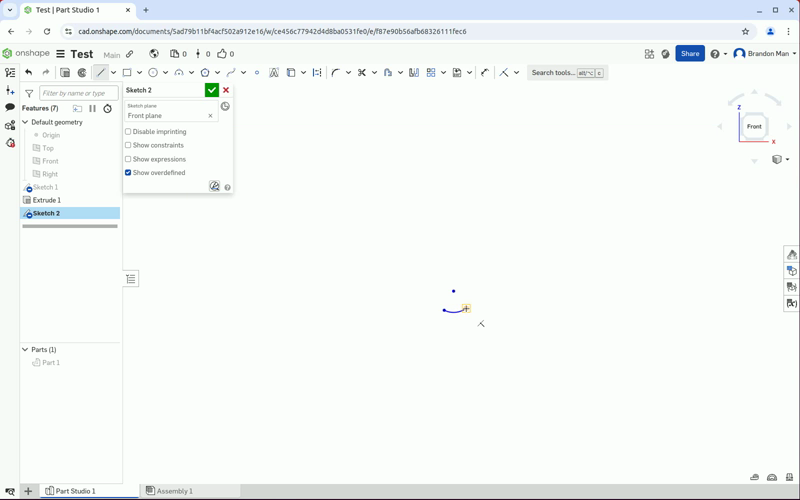
scroll(6)
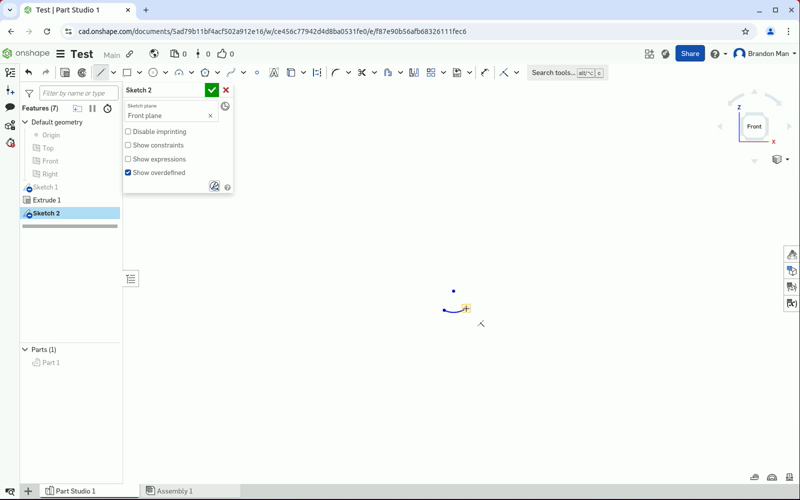
scroll(6)
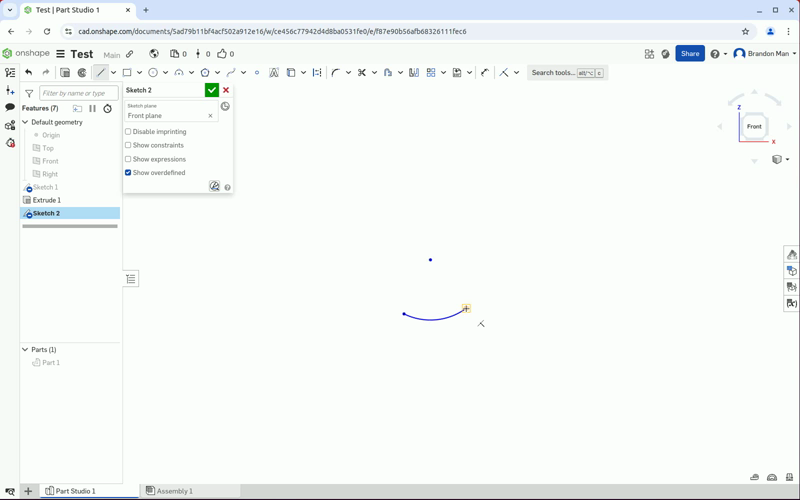
click(466, 308)
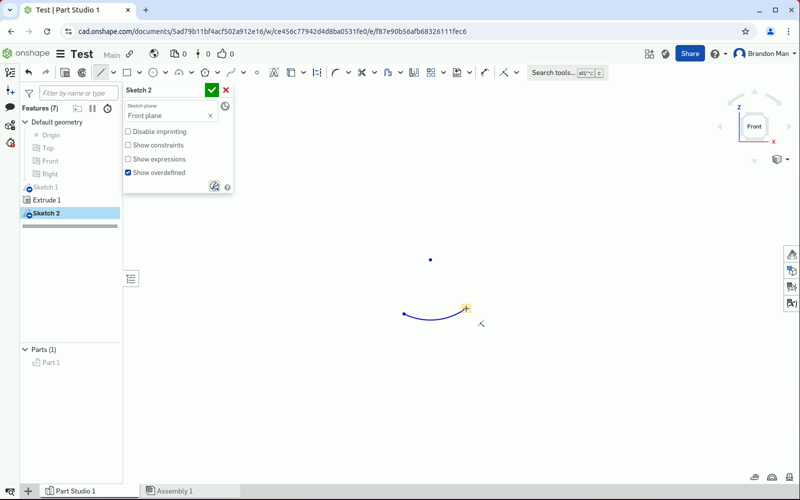
scroll(-6)
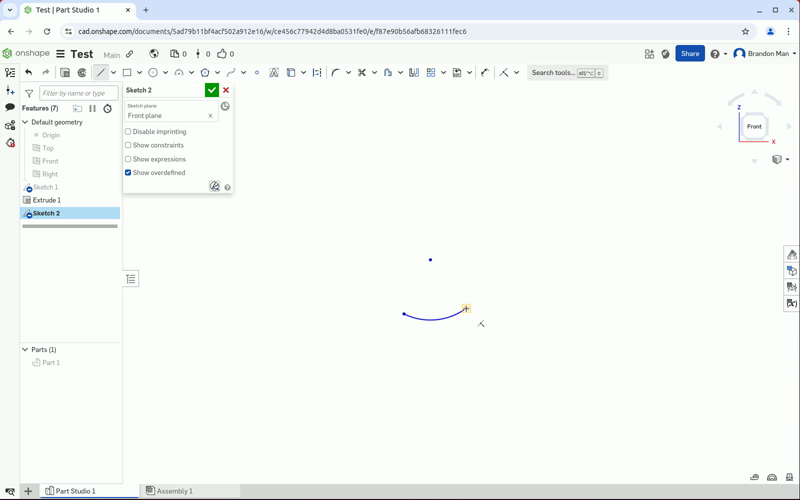
scroll(-6)
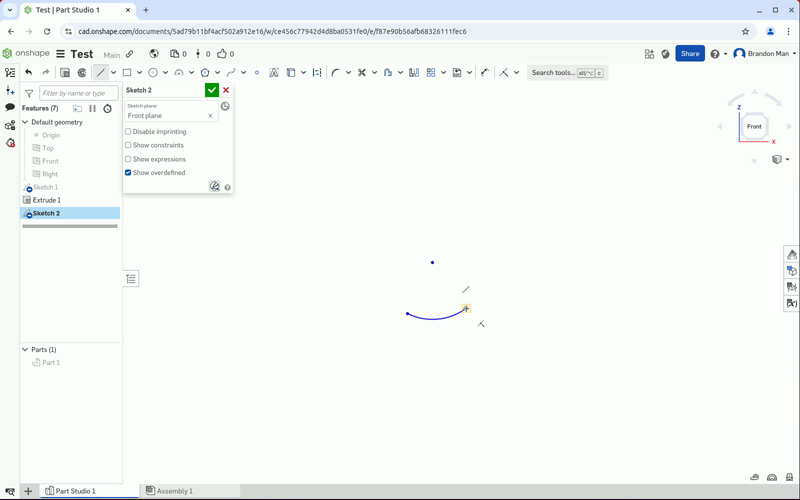
scroll(-6)
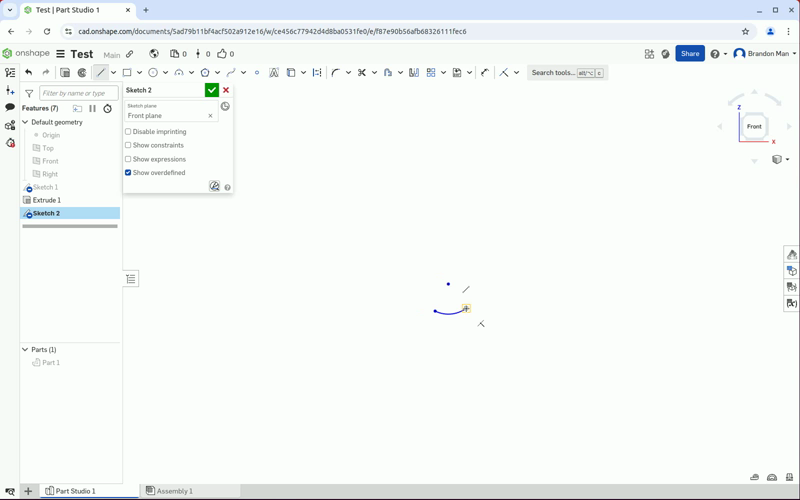
scroll(-6)
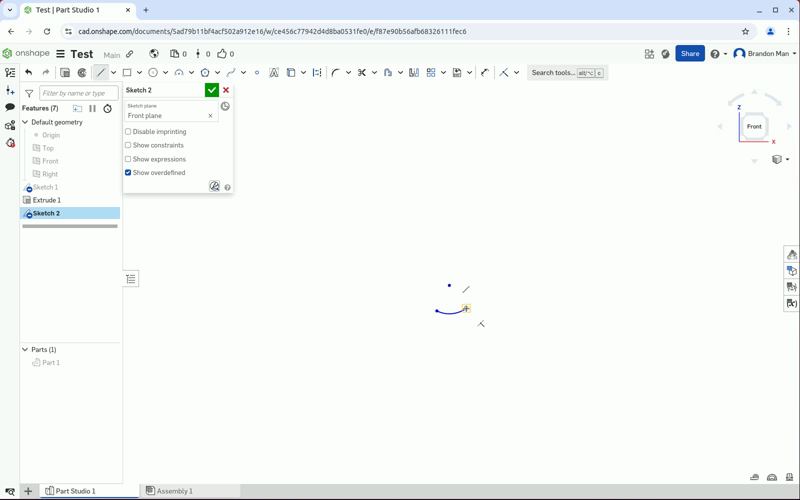
scroll(-6)
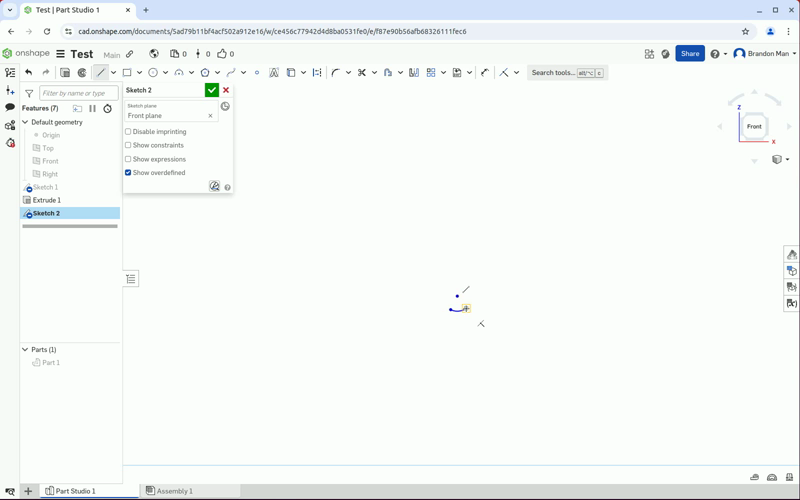
scroll(-6)
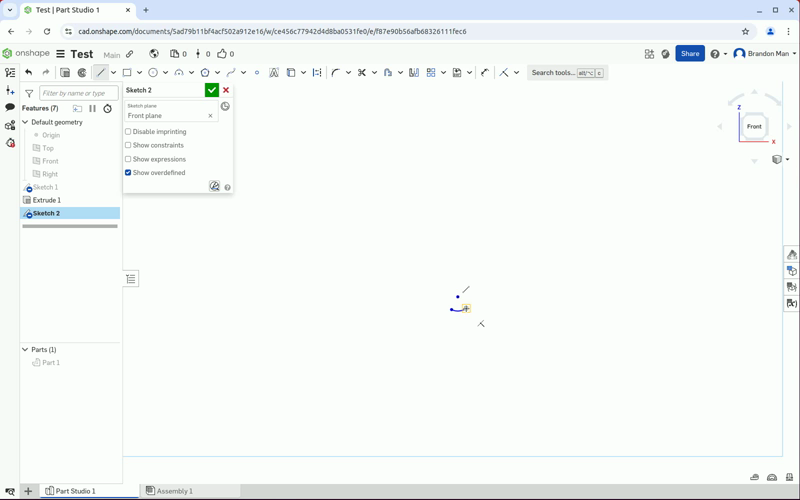
scroll(-6)
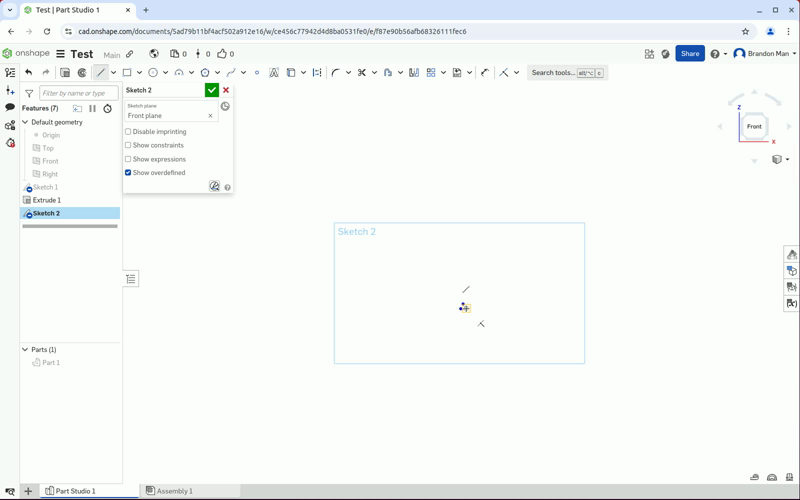
mouse_move(496, 308)
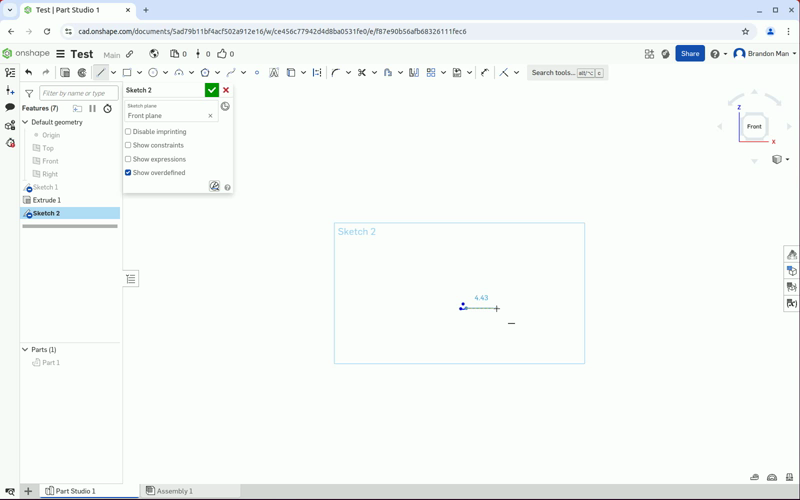
key_down(shift)
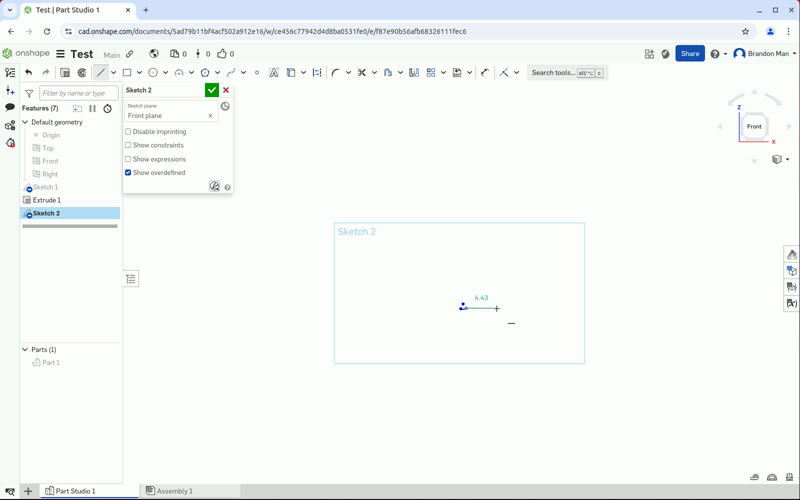
mouse_move(460, 308)
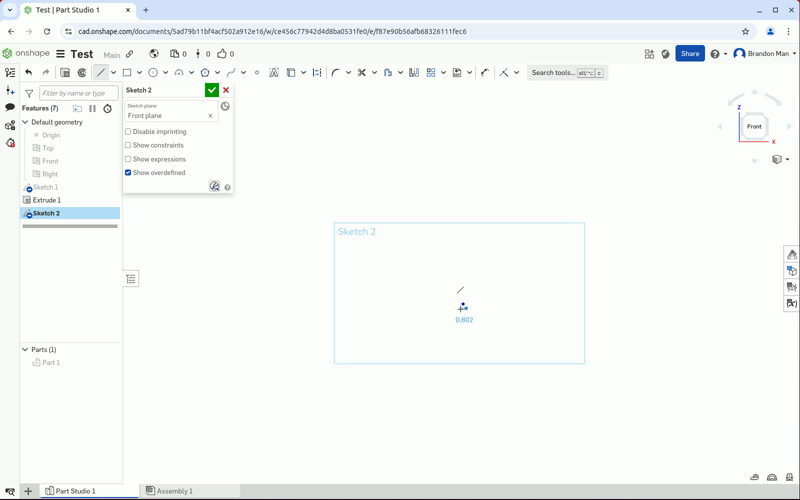
scroll(6)
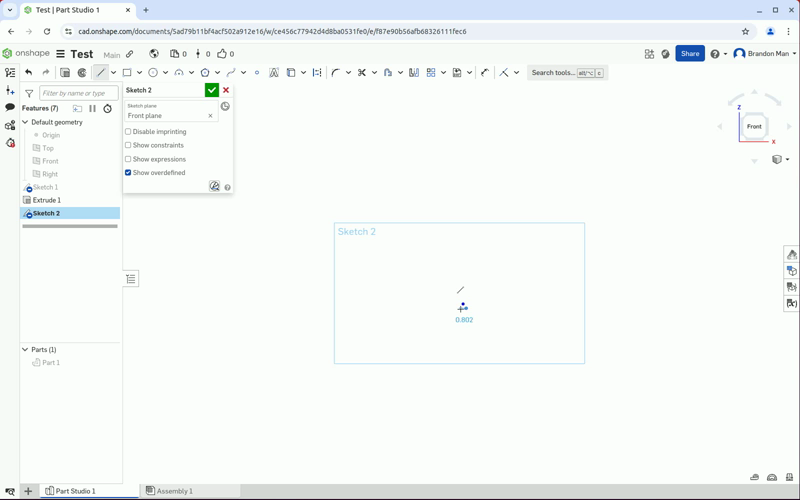
scroll(6)
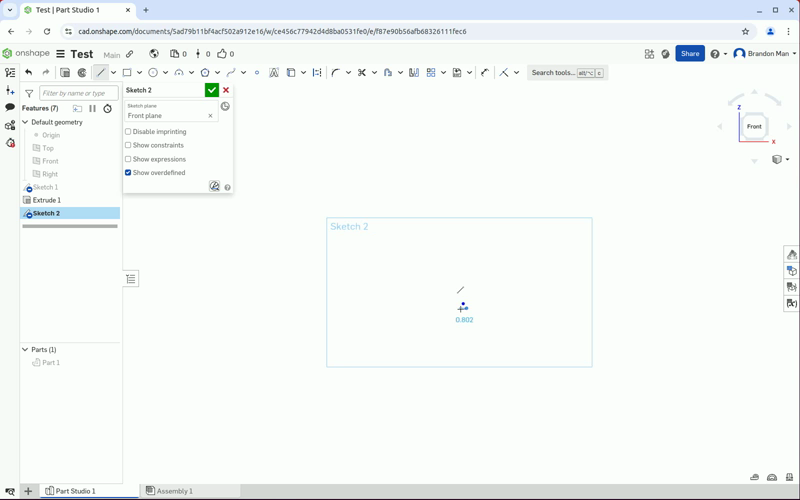
scroll(6)
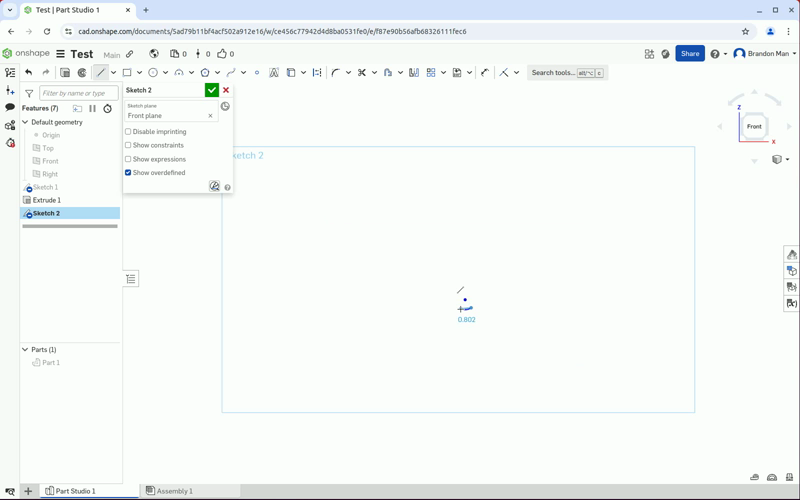
scroll(6)
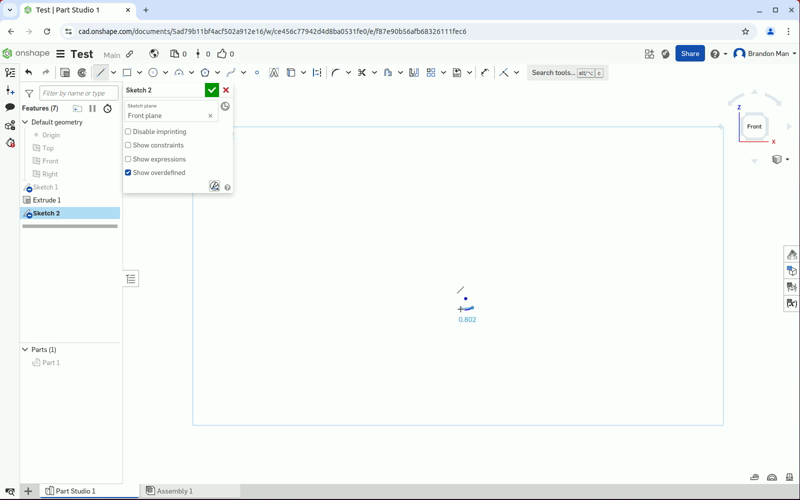
scroll(6)
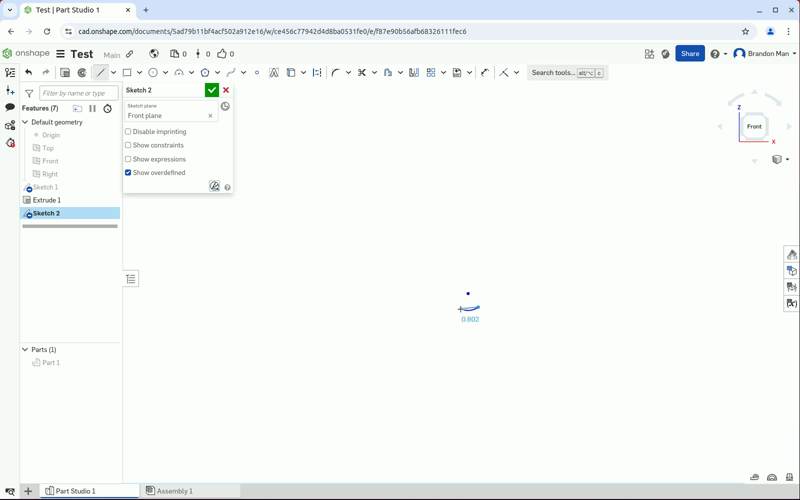
scroll(6)
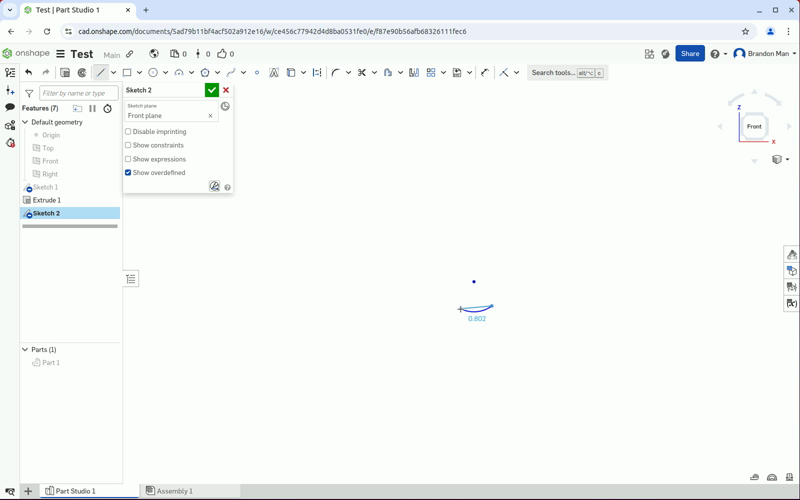
scroll(6)
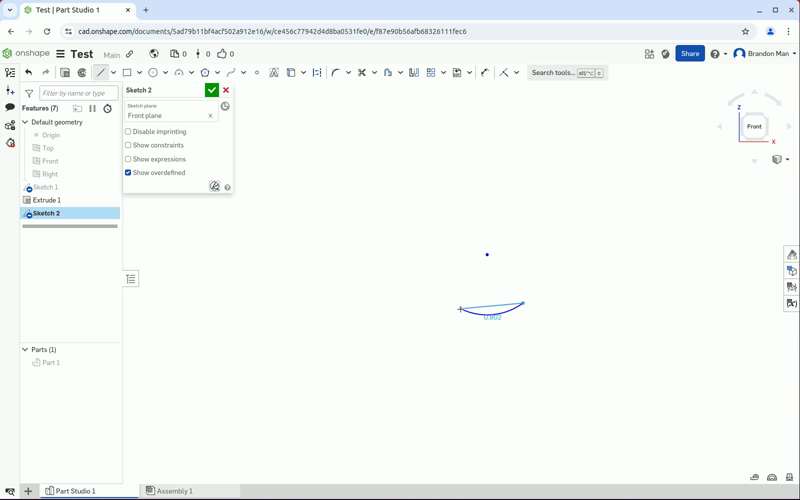
key_up(shift)
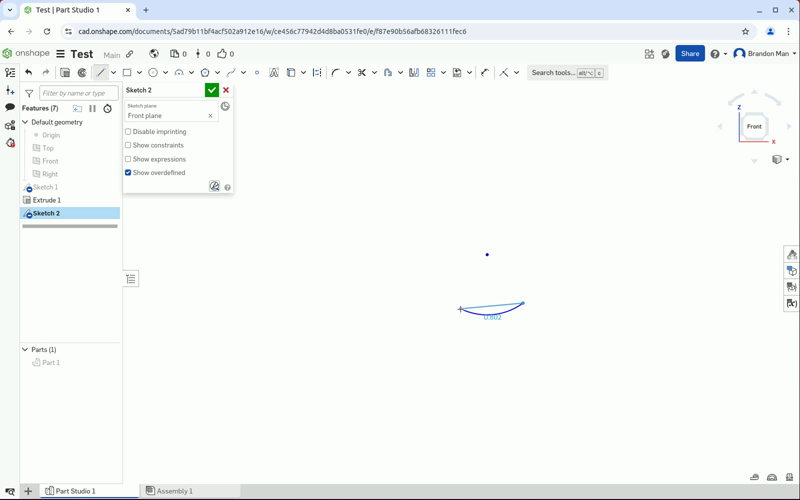
click(460, 308)
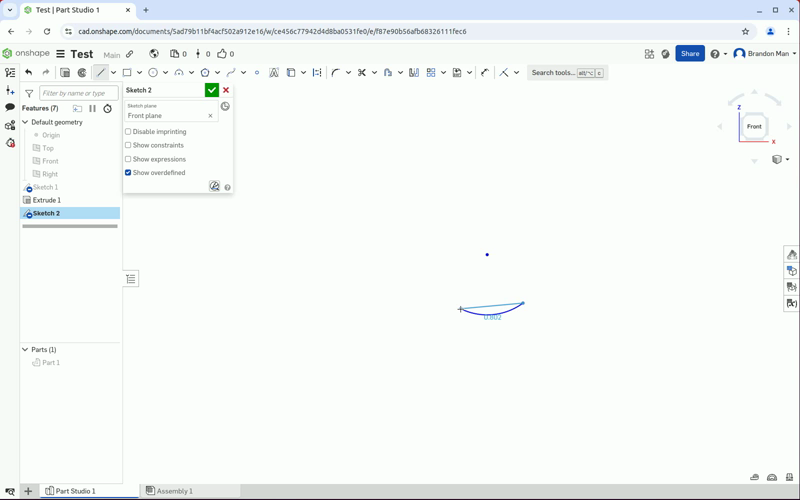
scroll(-6)
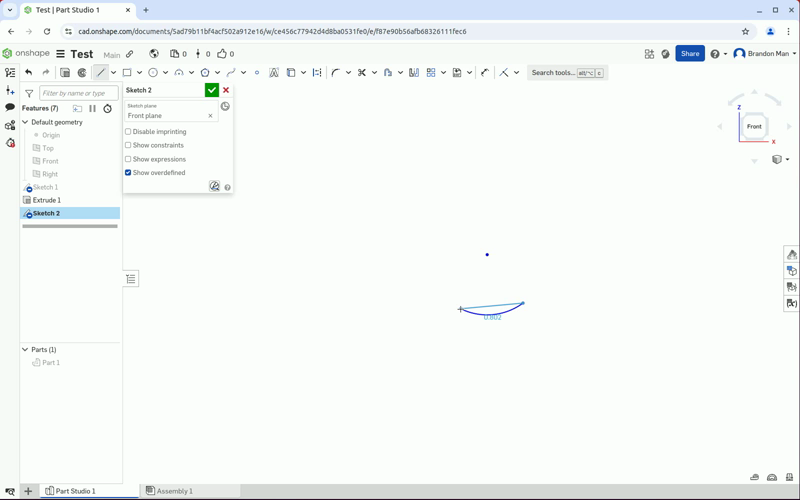
scroll(-6)
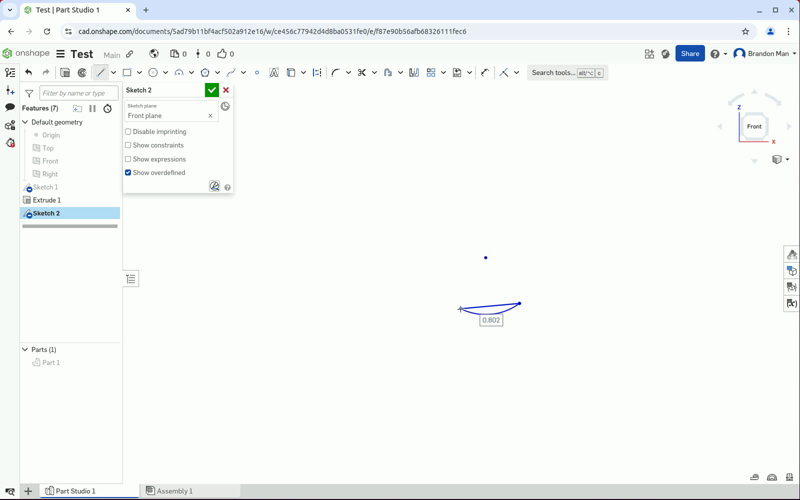
scroll(-6)
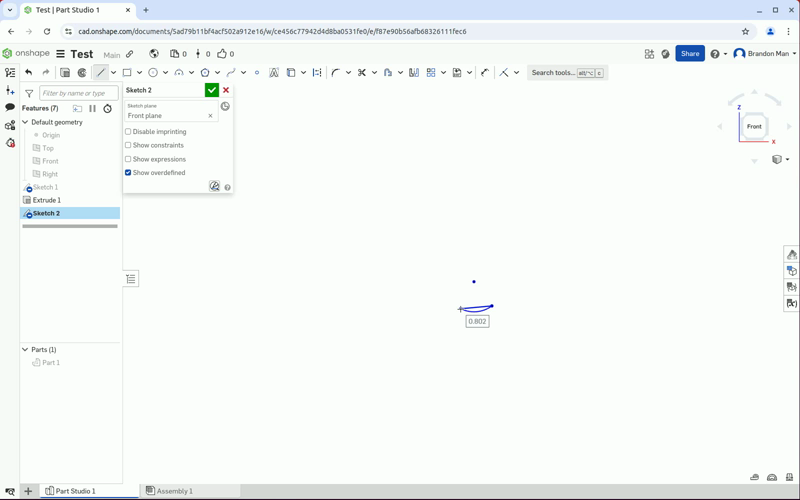
scroll(-6)
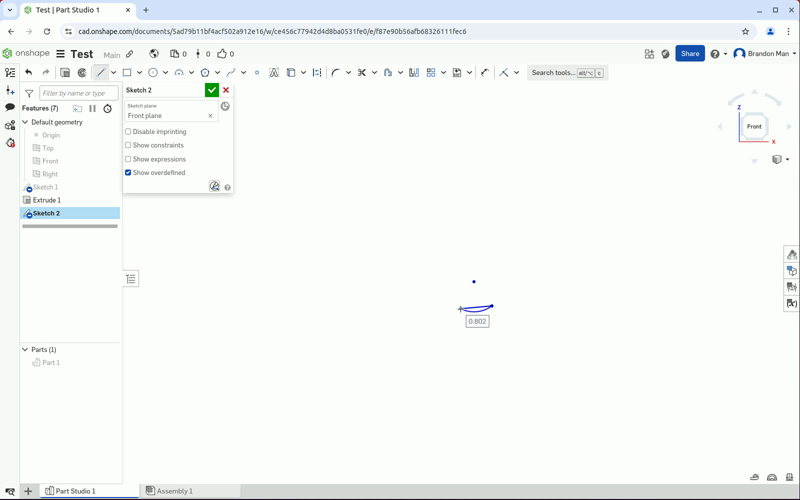
scroll(-6)
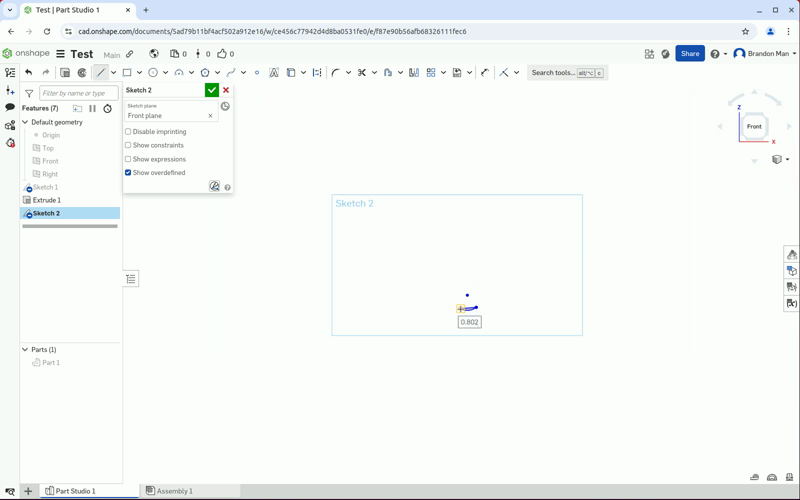
scroll(-6)
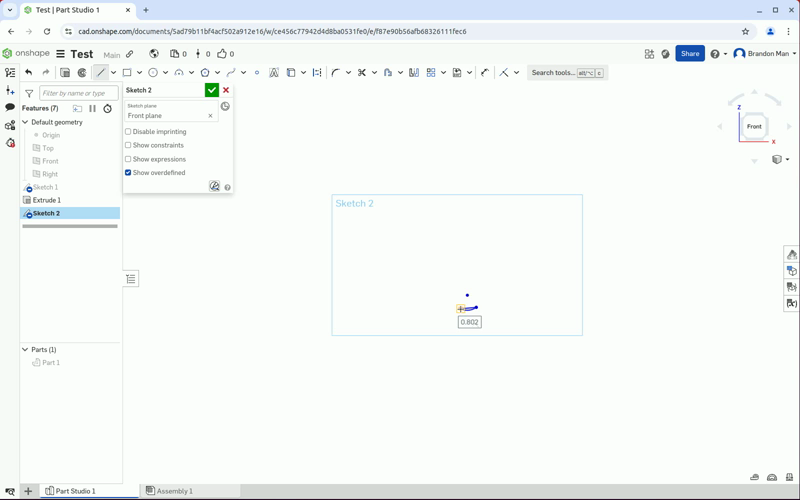
scroll(-6)
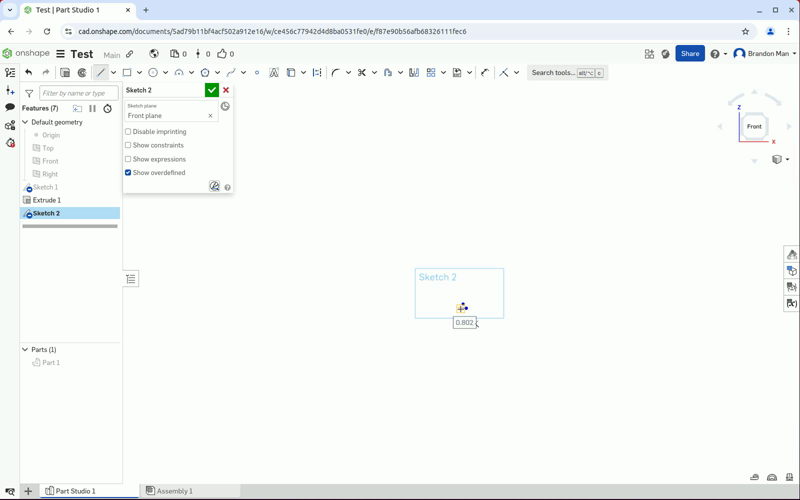
key(esc)
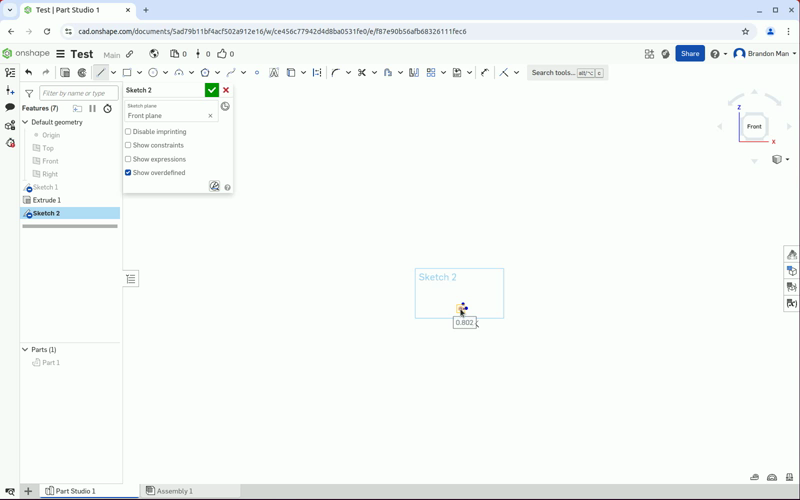
mouse_move(464, 308)
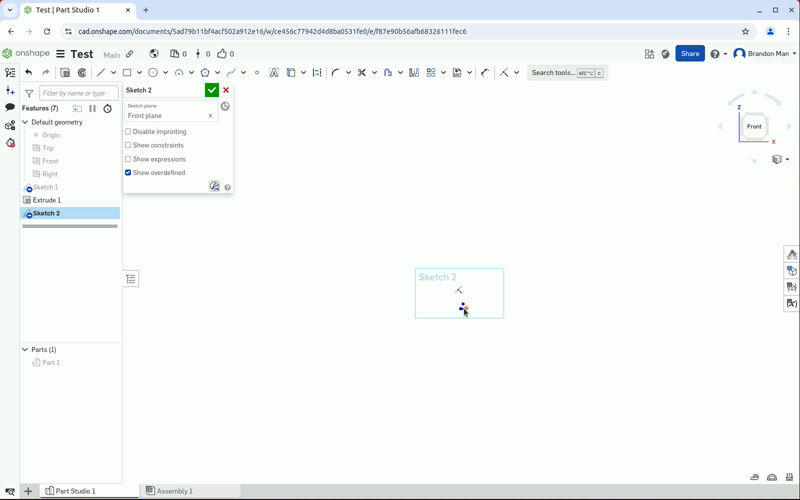
scroll(6)
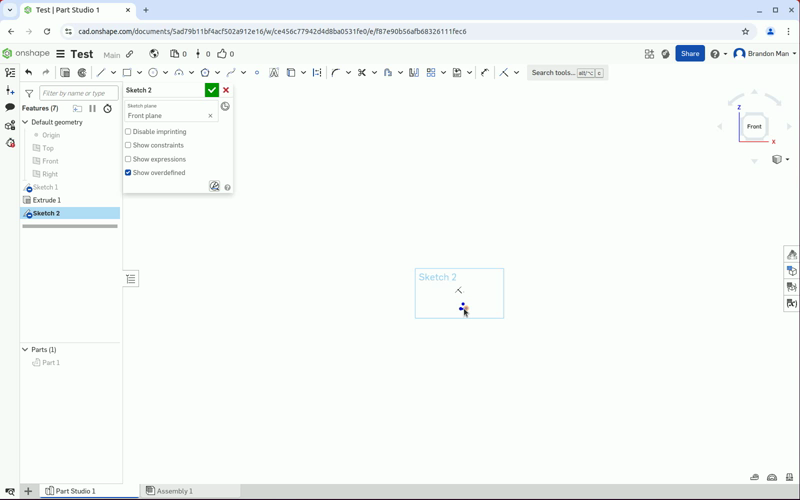
scroll(6)
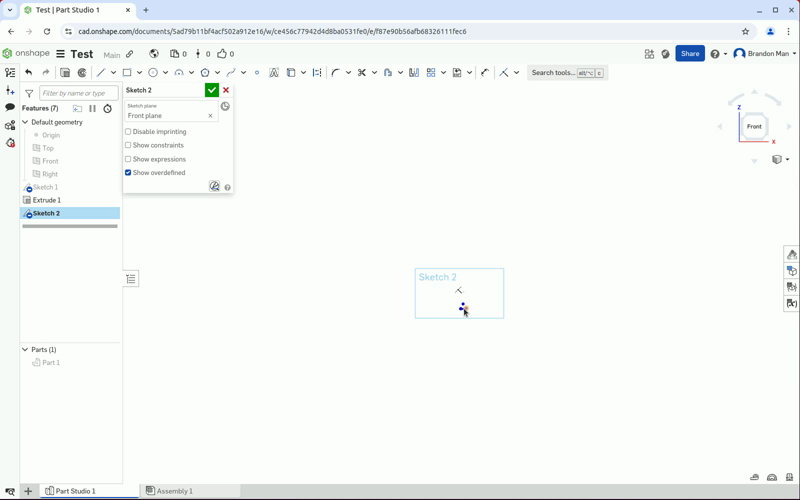
scroll(6)
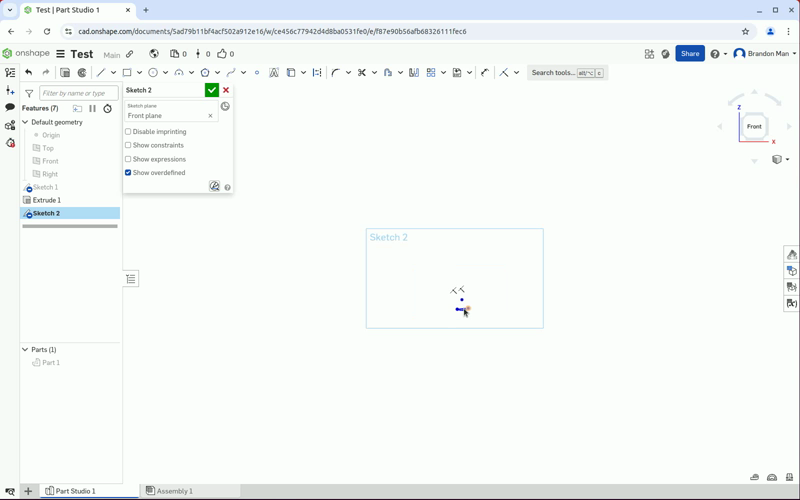
scroll(6)
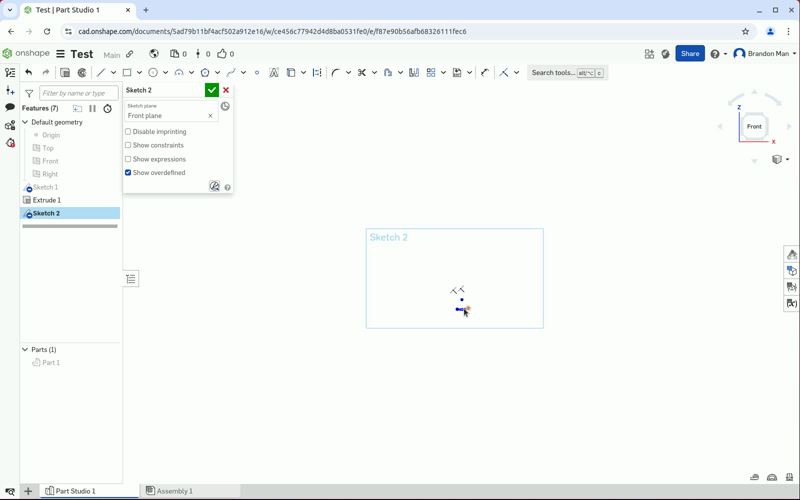
scroll(6)
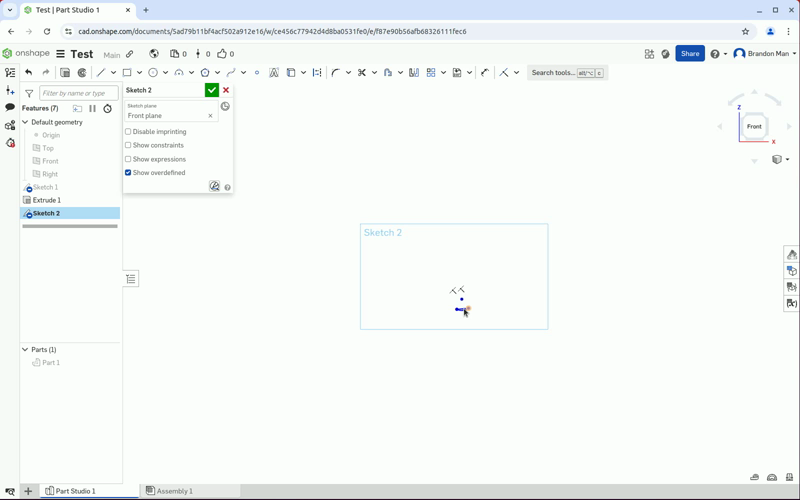
scroll(6)
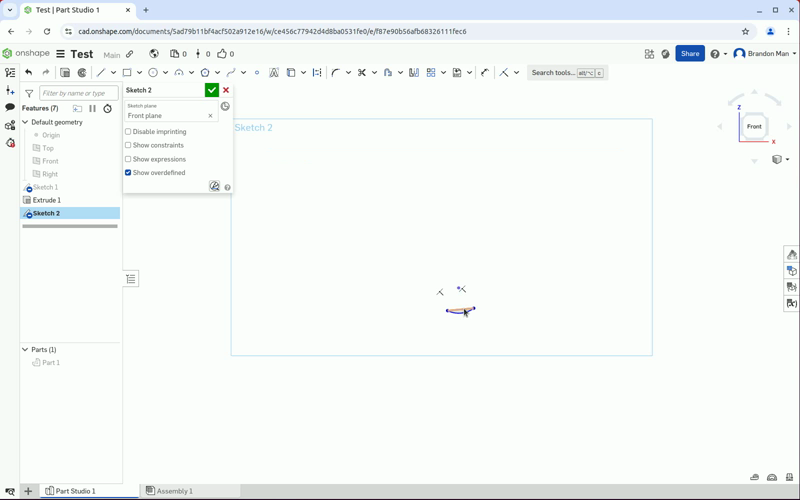
scroll(6)
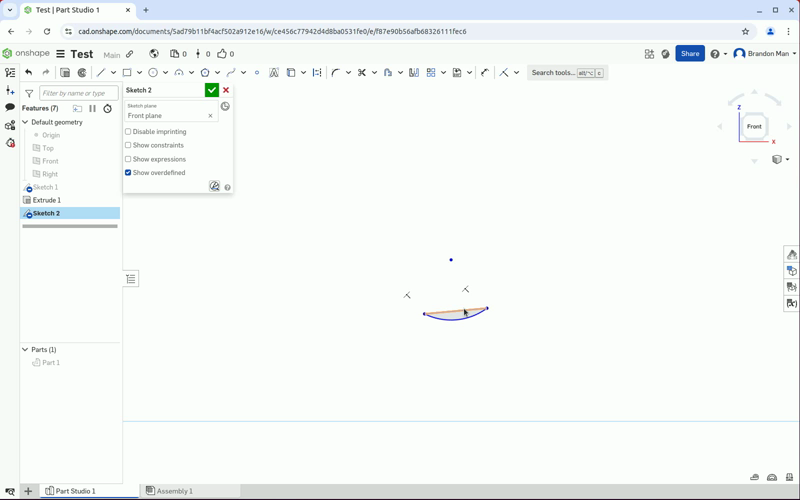
click(464, 308)
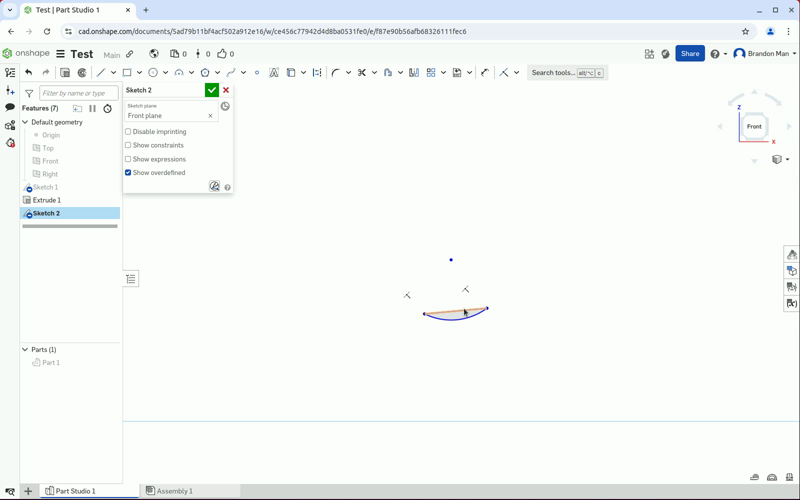
scroll(-6)
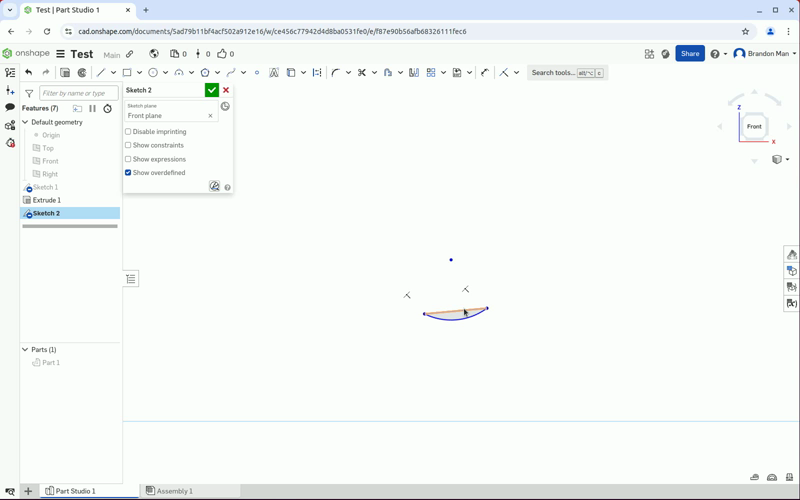
scroll(-6)
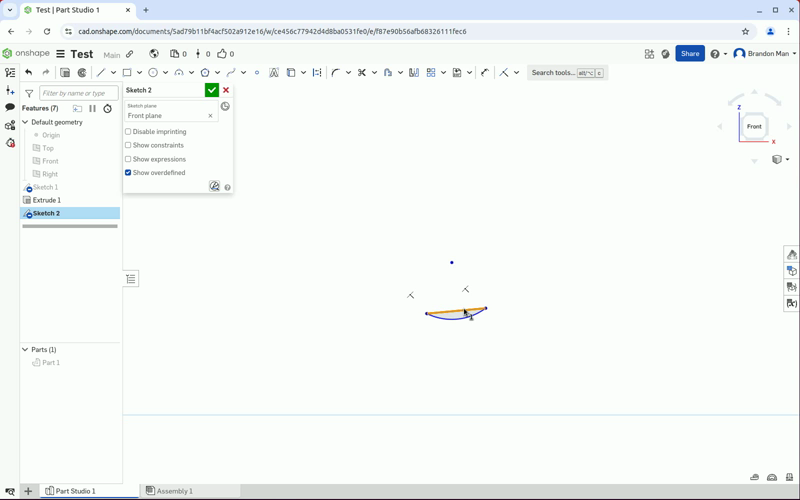
scroll(-6)
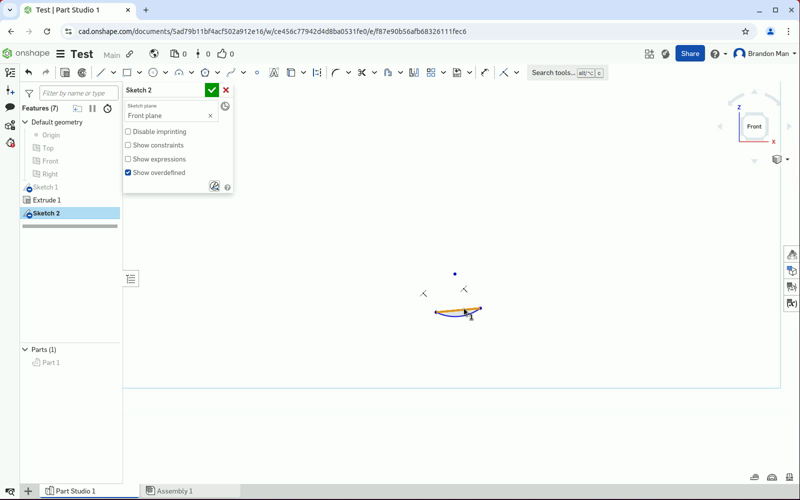
scroll(-6)
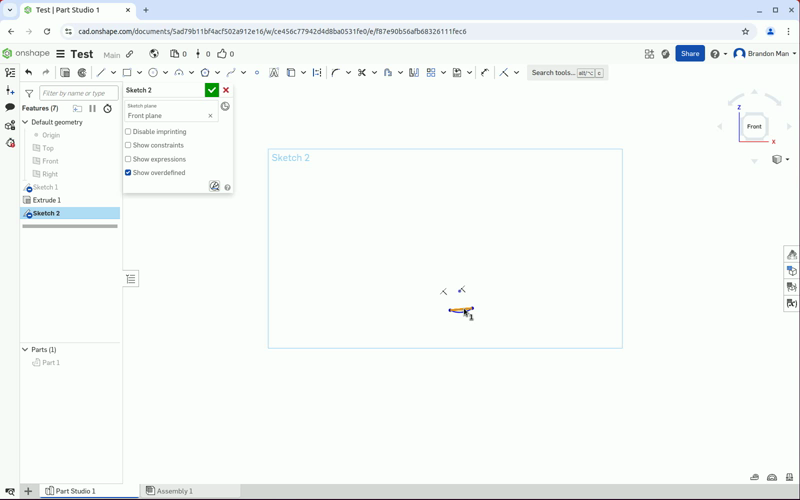
scroll(-6)
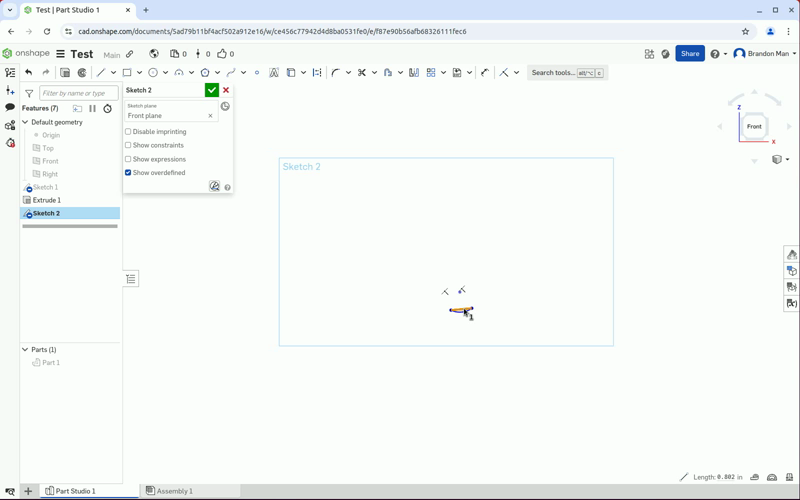
scroll(-6)
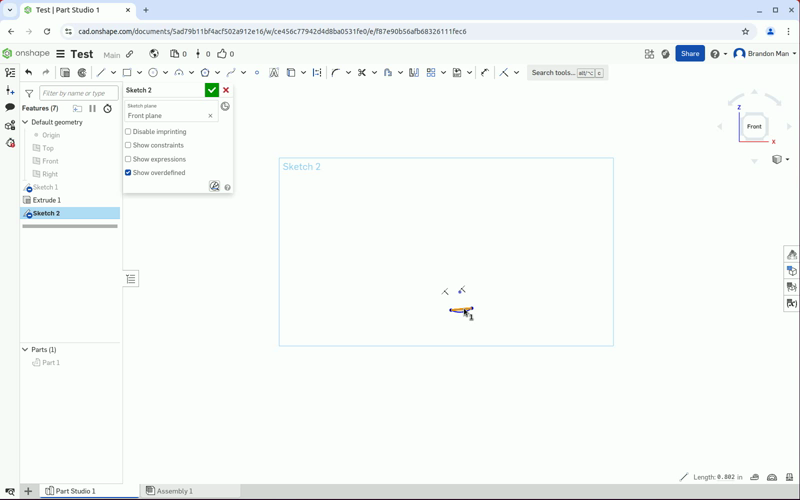
scroll(-6)
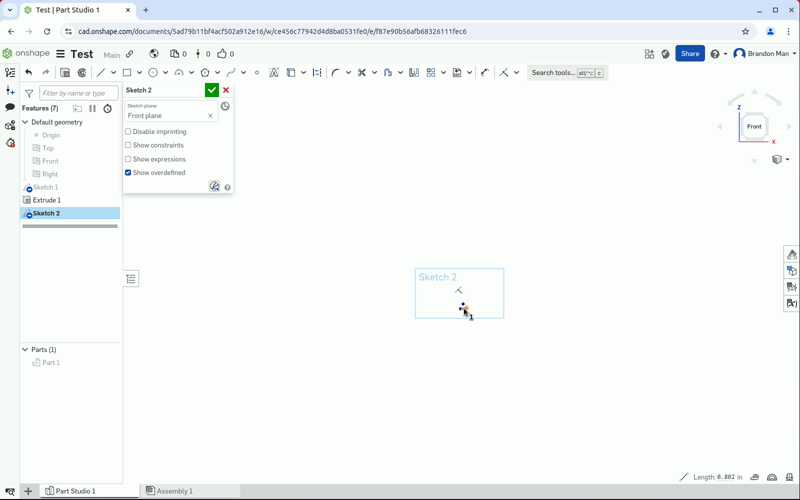
mouse_move(73, 352)
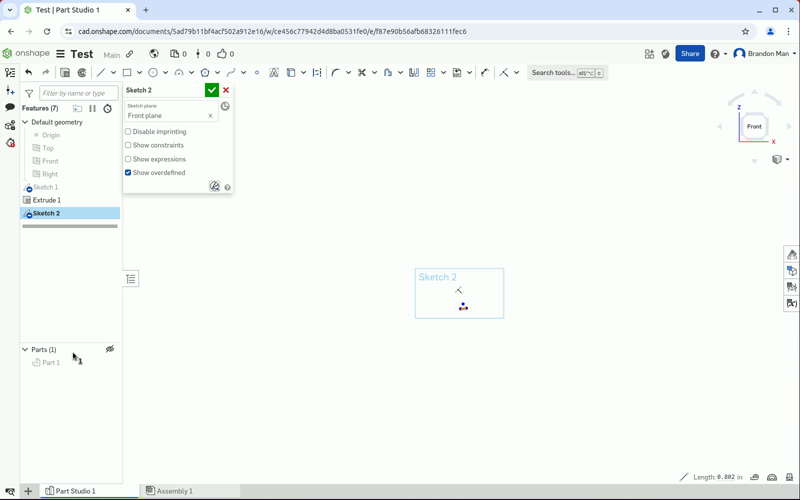
key(shift+y)
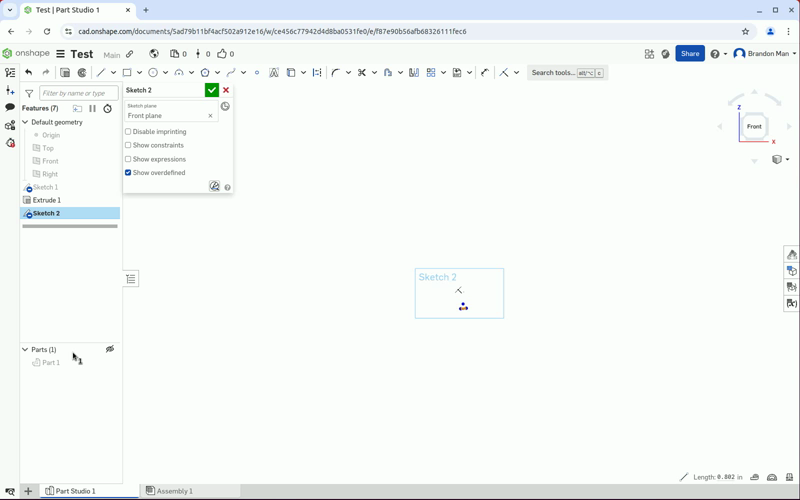
key(shift+e)
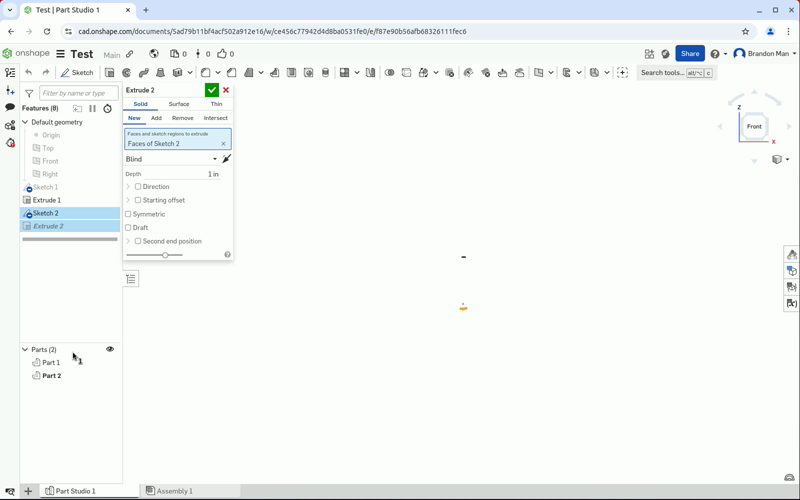
mouse_move(143, 106)
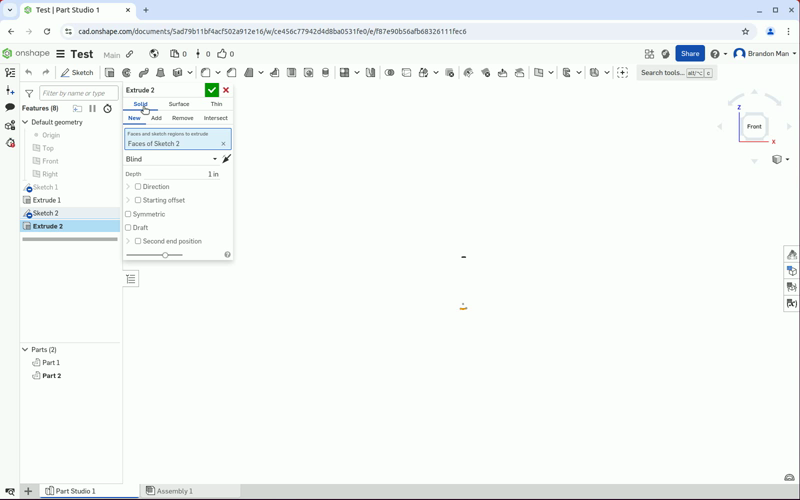
click(143, 106)
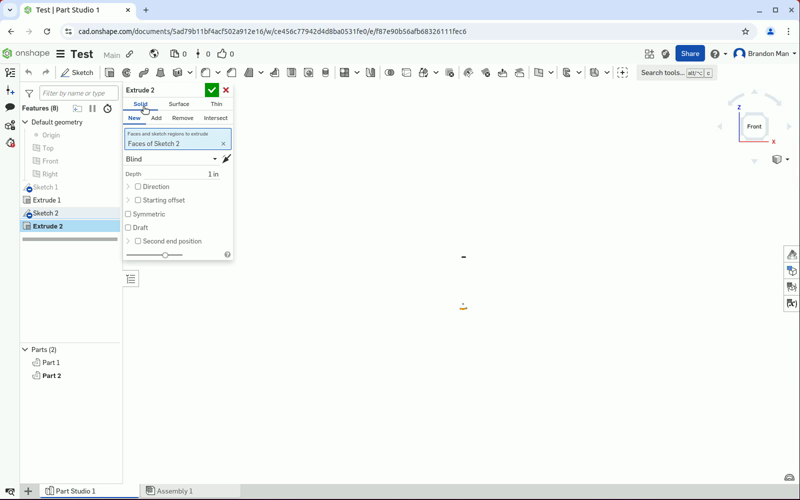
mouse_move(137, 120)
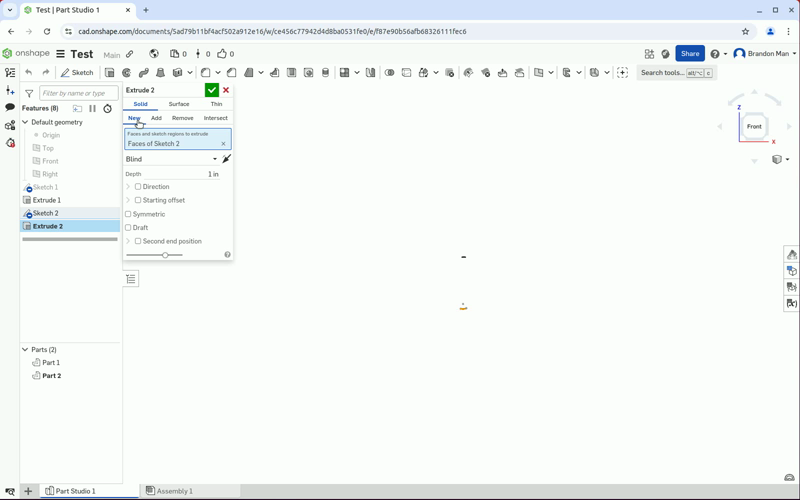
click(137, 120)
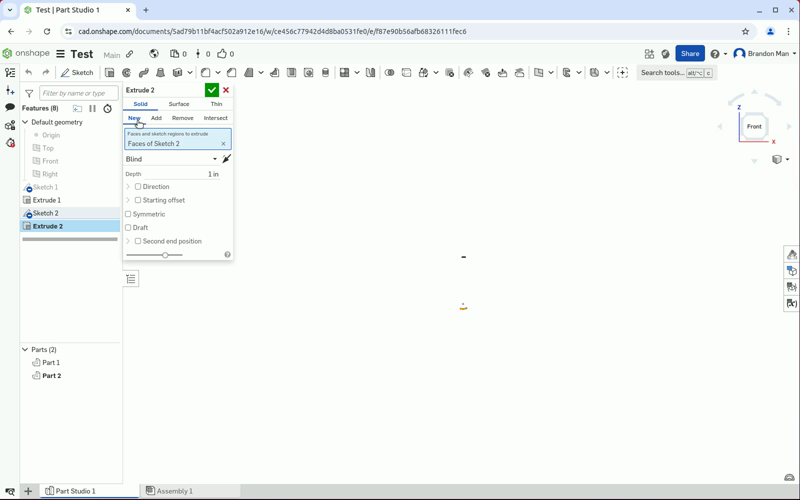
key(tab, 4)
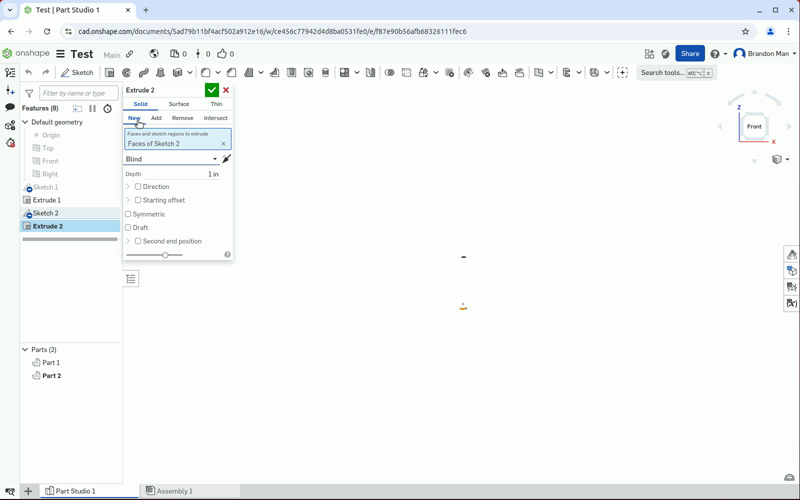
text(4.333)
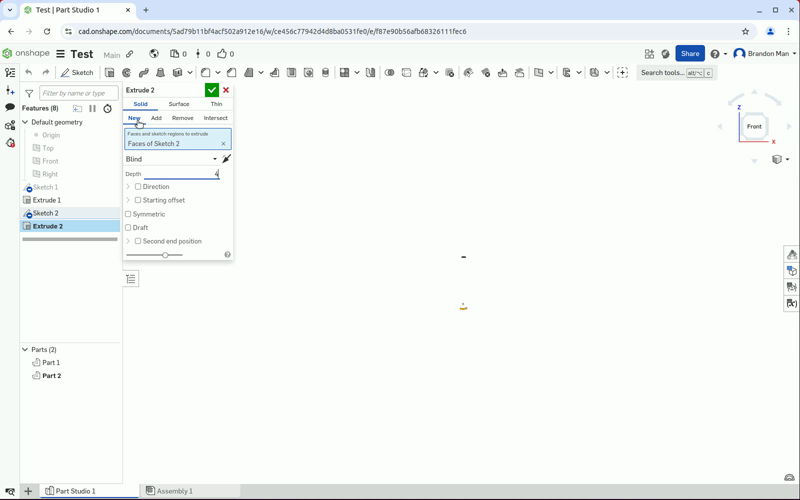
key(enter)
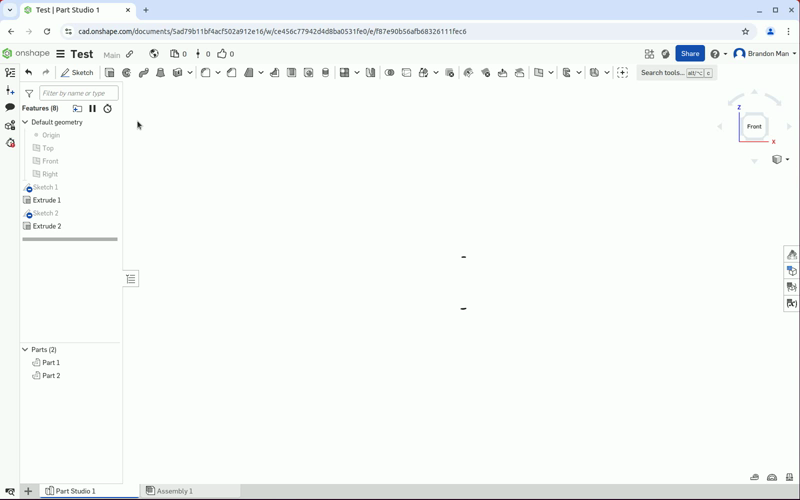
key(shift+h)
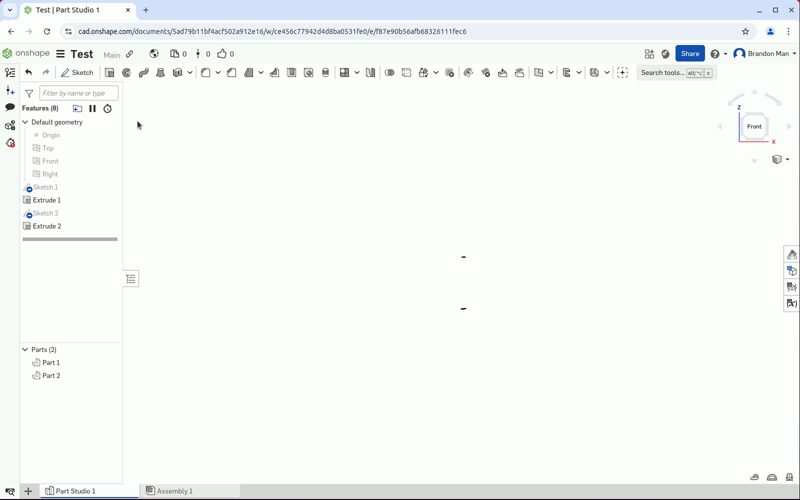
key(shift+h)
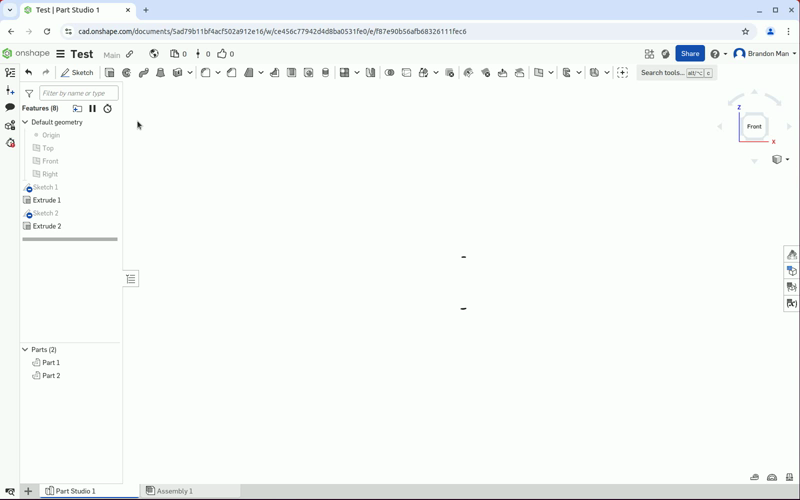
mouse_move(73, 189)
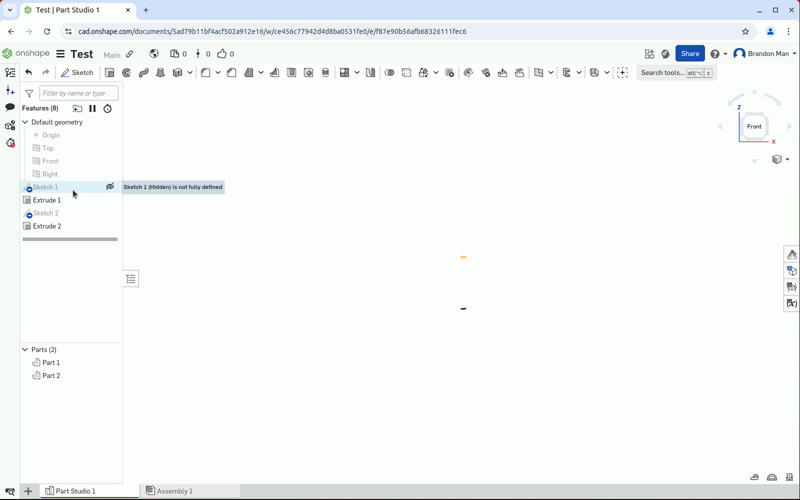
click(73, 189)
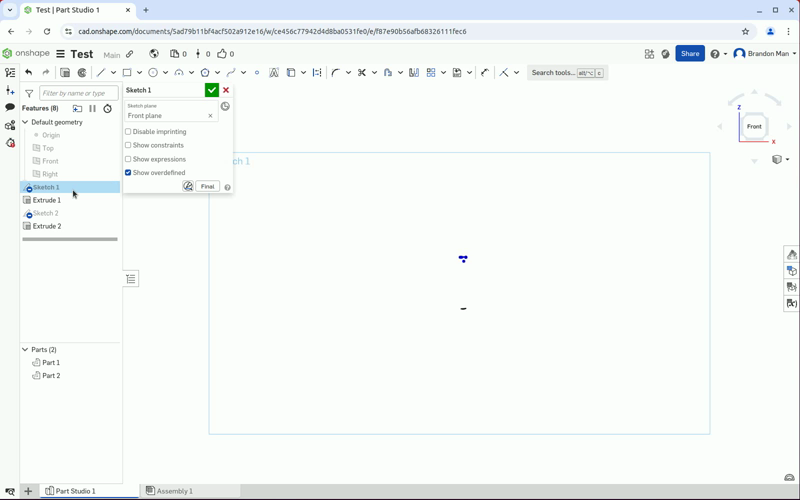
mouse_move(229, 92)
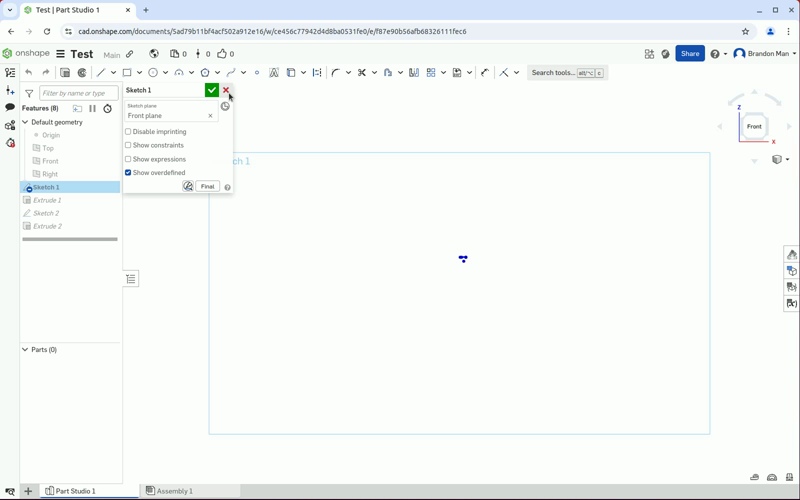
click(229, 92)
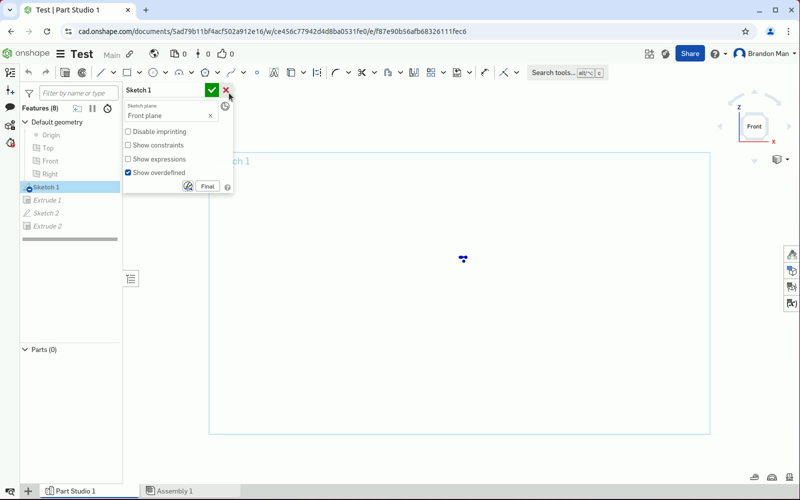
key(shift+s)
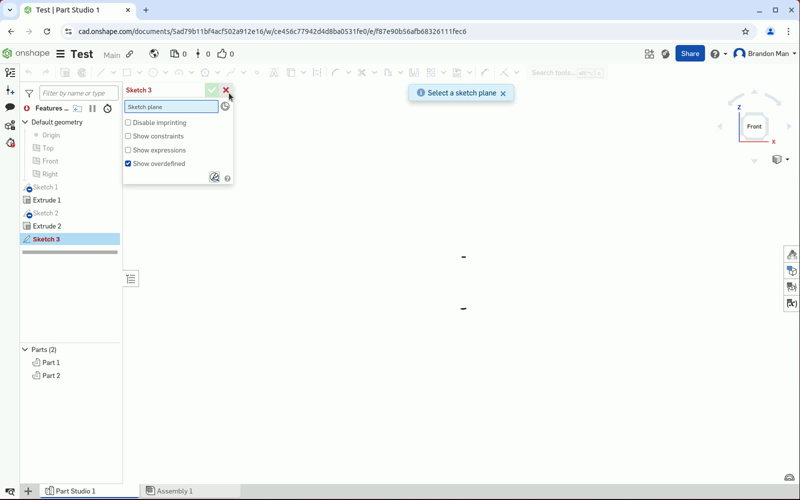
mouse_move(73, 163)
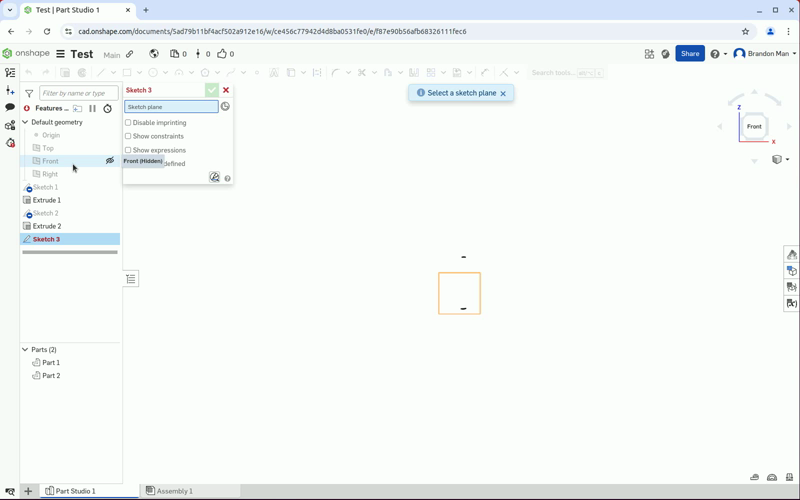
click(73, 163)
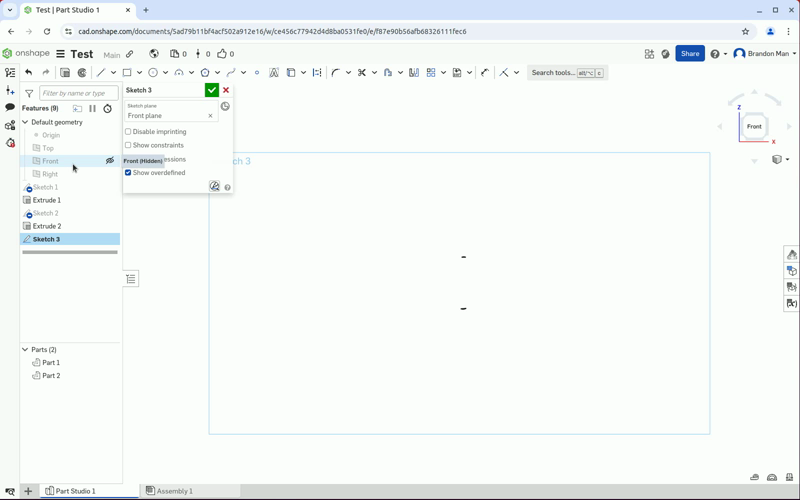
mouse_move(73, 352)
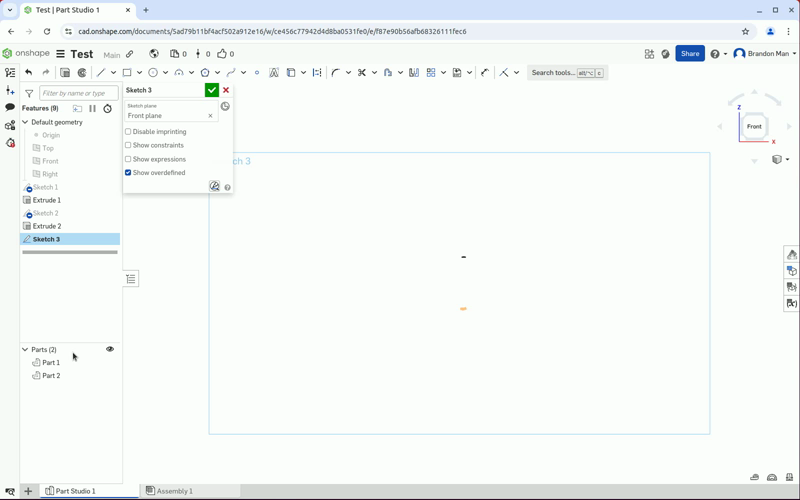
key(y)
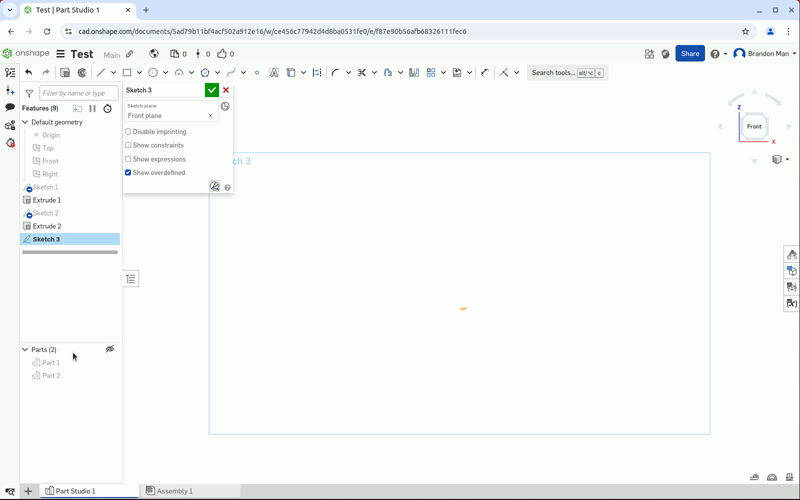
key(a)
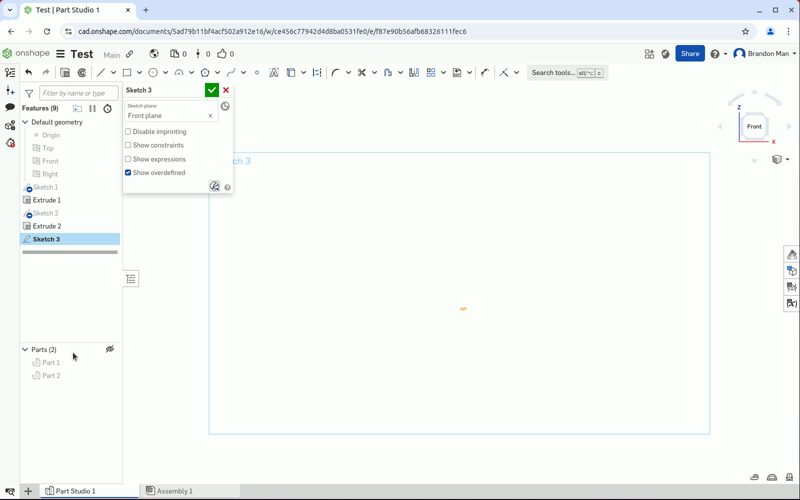
key_down(shift)
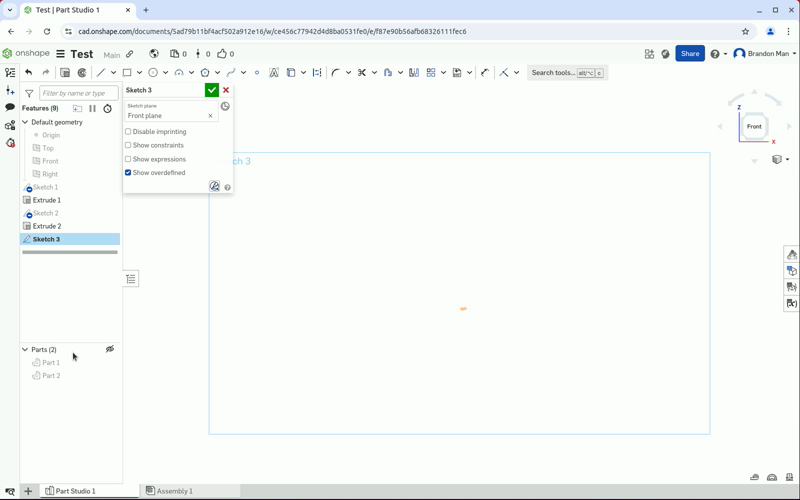
mouse_move(464, 257)
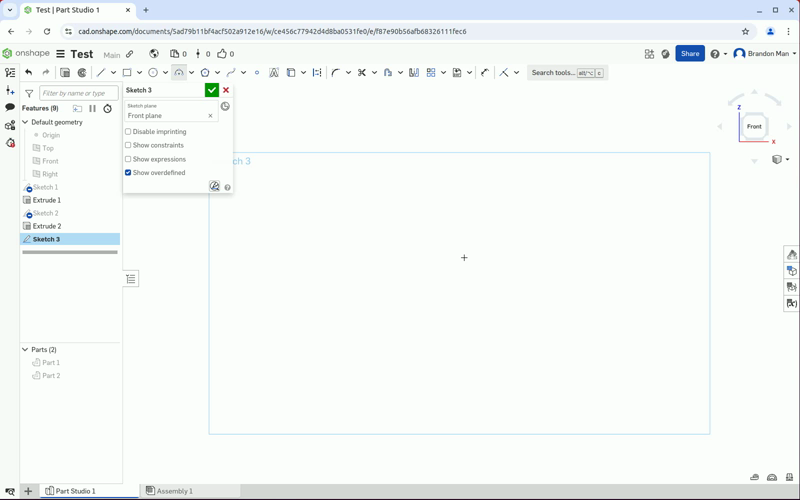
click(464, 257)
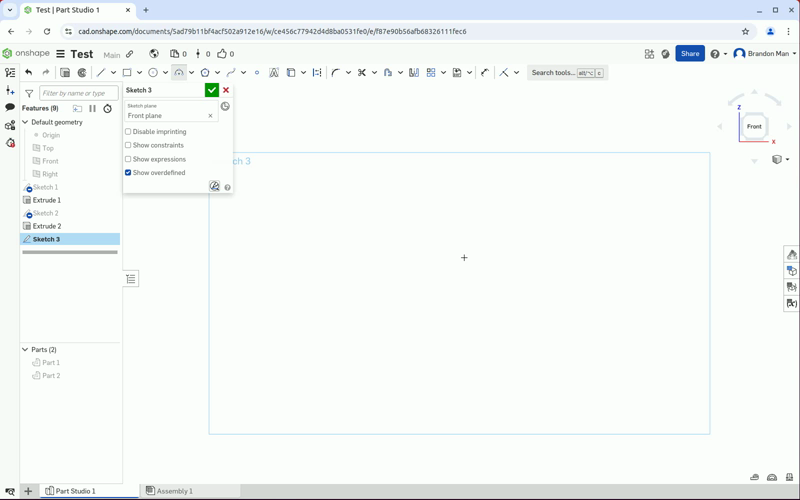
key_up(shift)
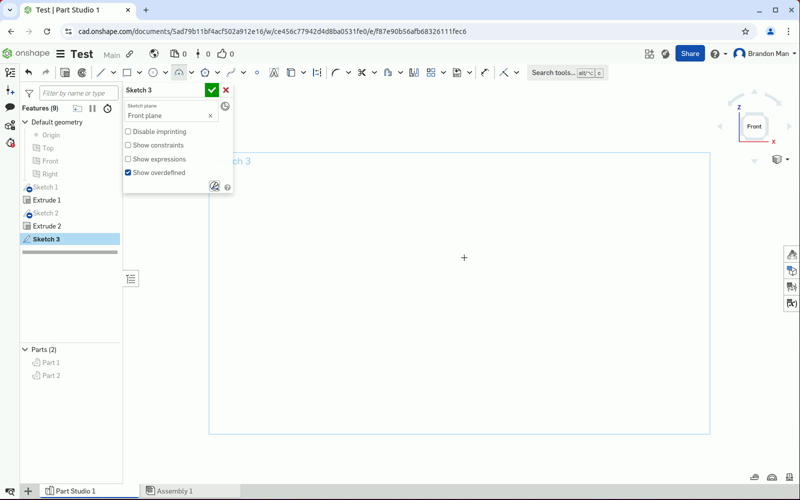
key_down(shift)
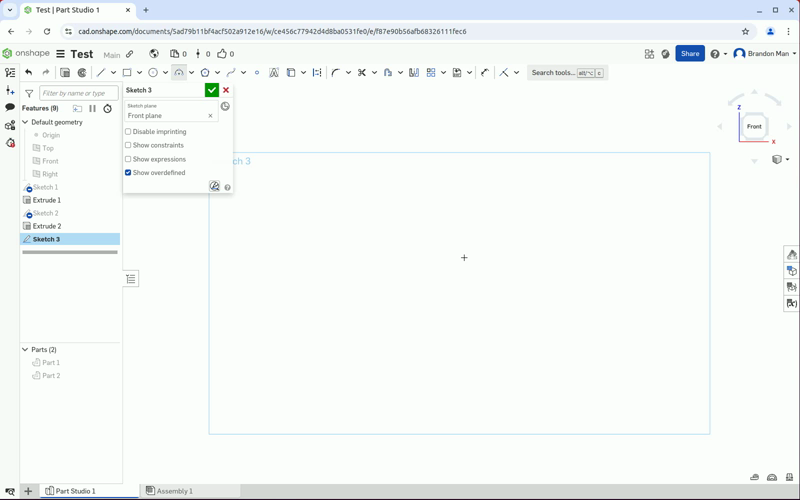
mouse_move(465, 309)
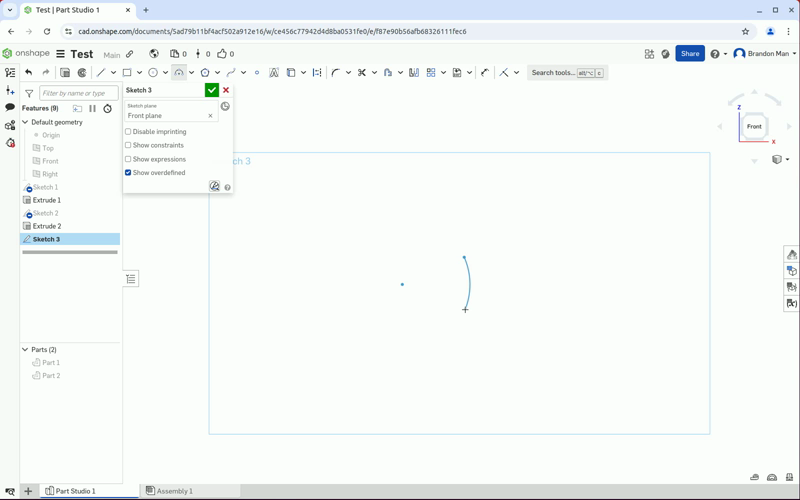
click(465, 309)
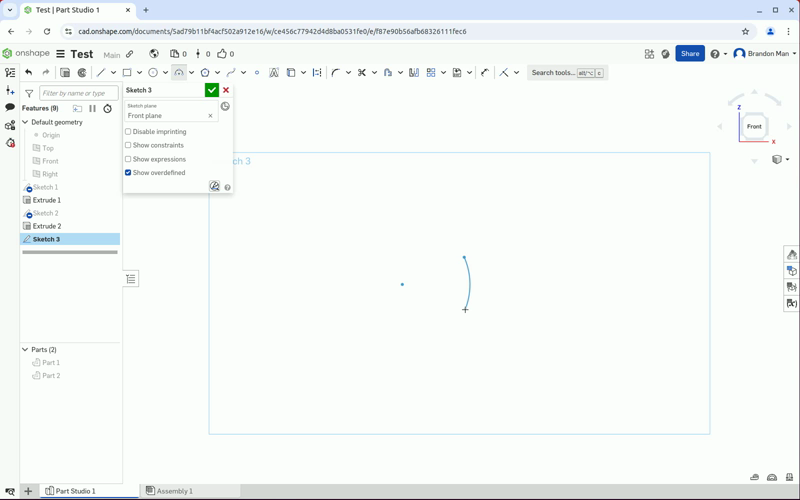
mouse_move(487, 282)
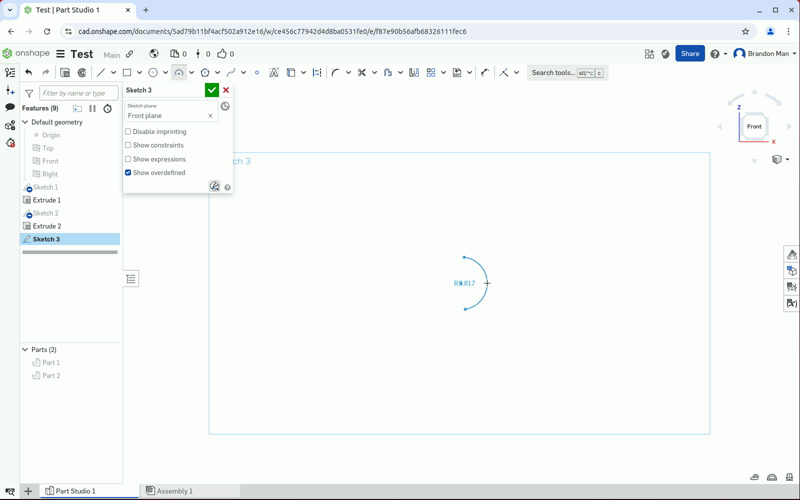
click(487, 282)
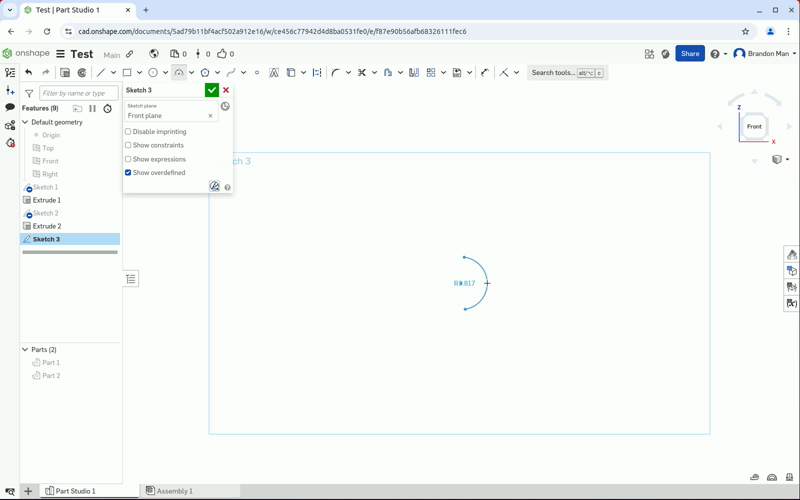
key_up(shift)
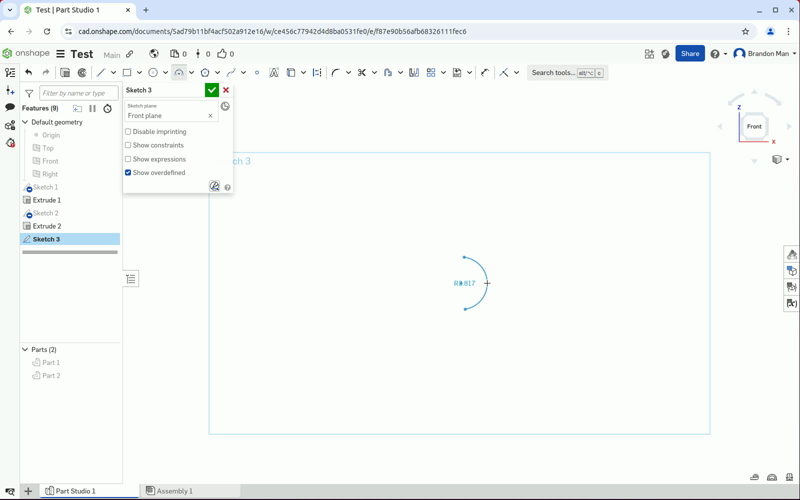
key(esc)
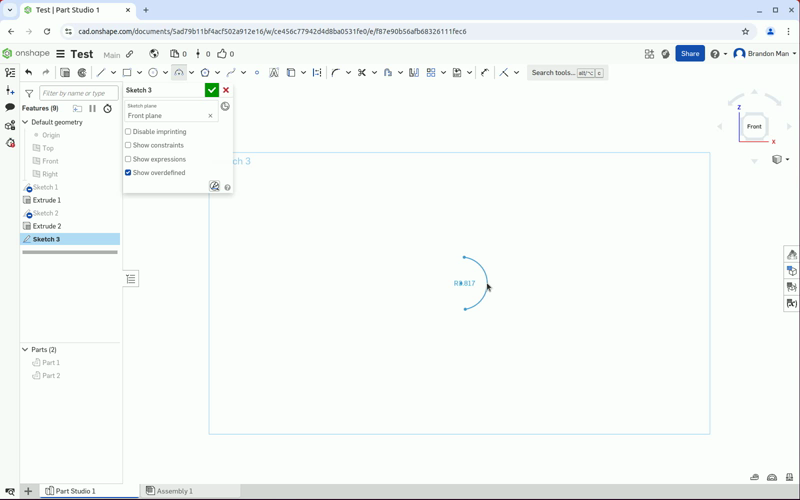
key(l)
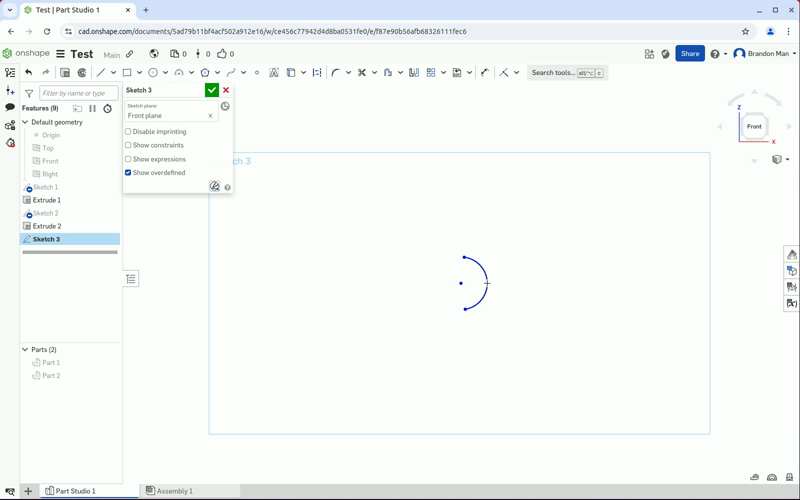
mouse_move(465, 309)
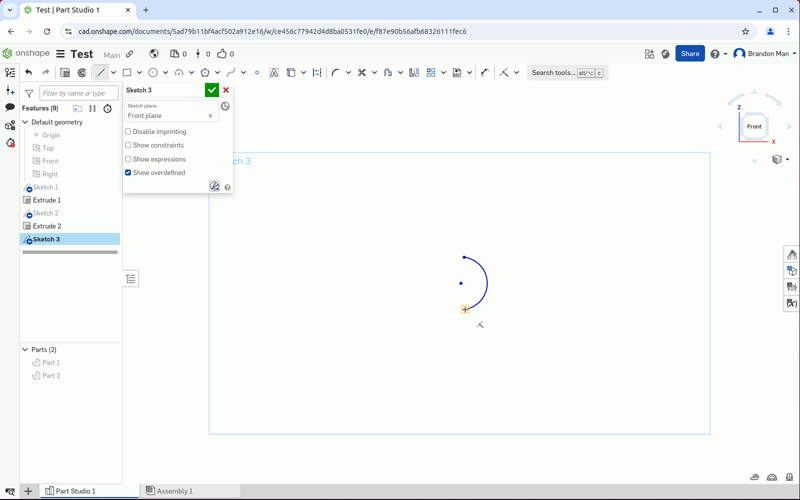
click(465, 309)
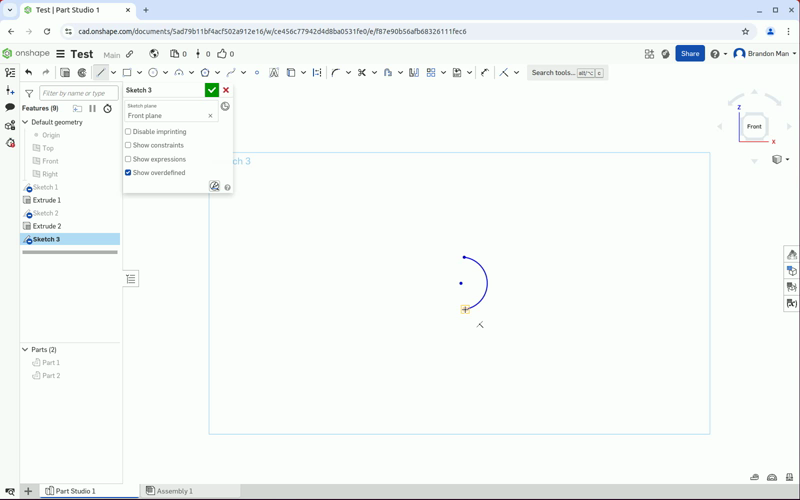
key_down(shift)
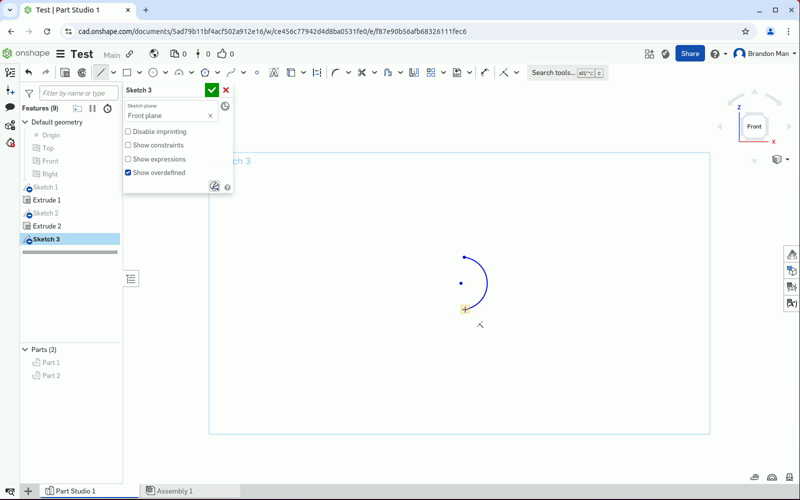
mouse_move(557, 300)
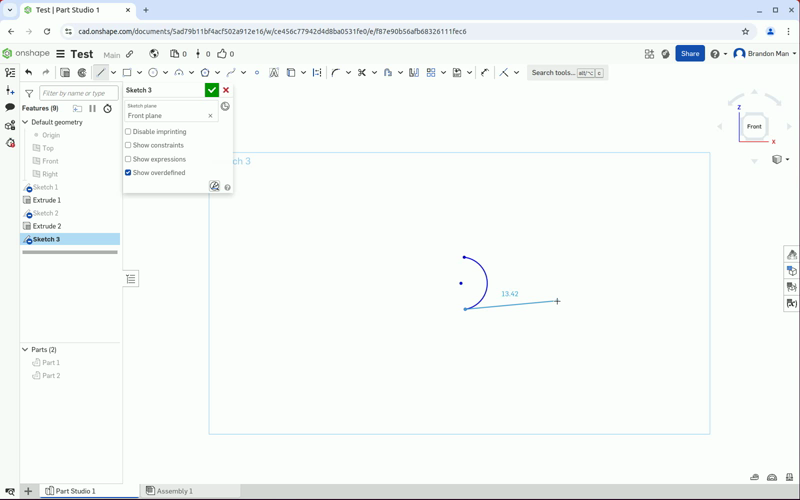
click(557, 300)
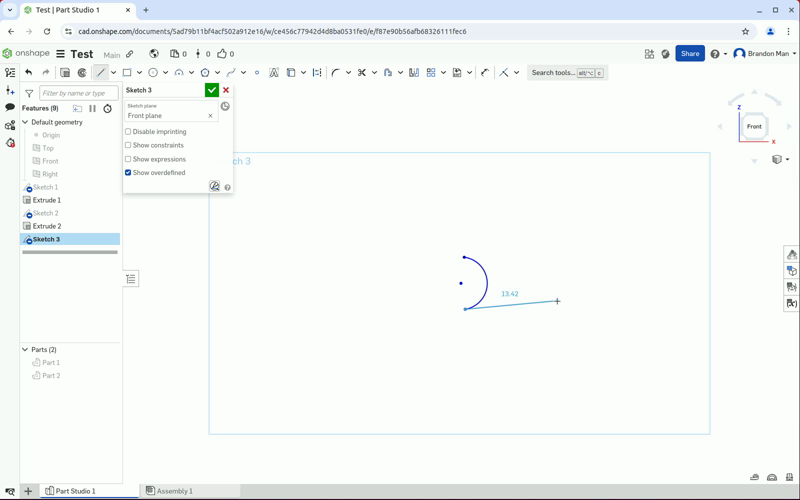
key_up(shift)
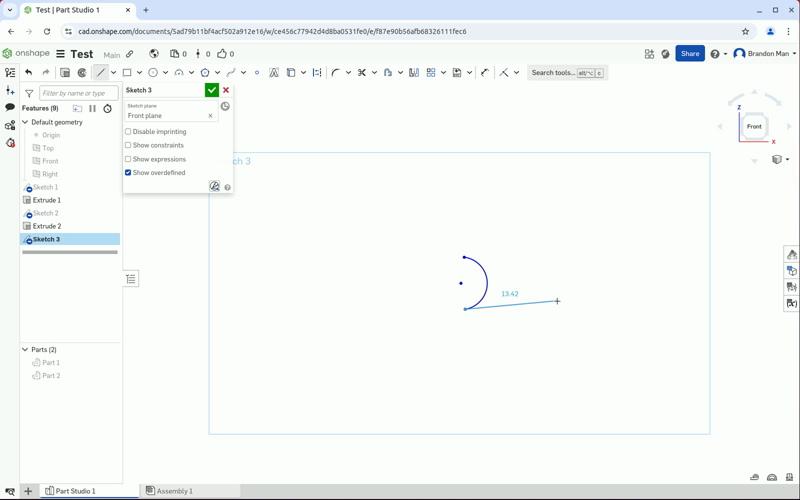
key(esc)
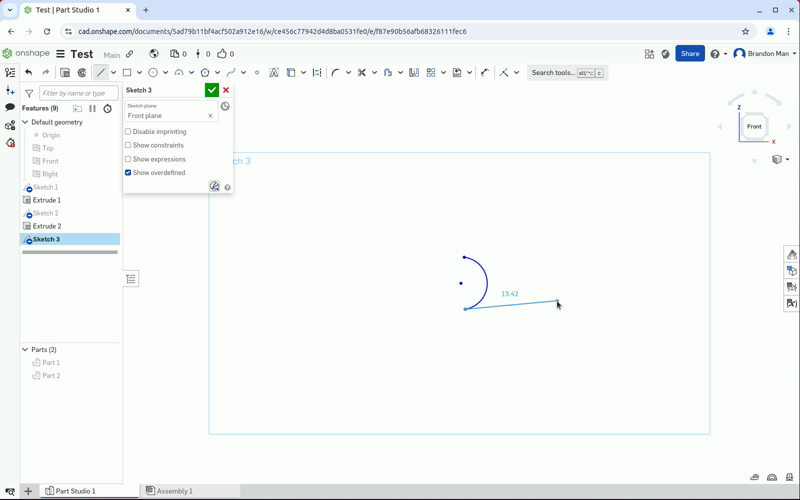
key(a)
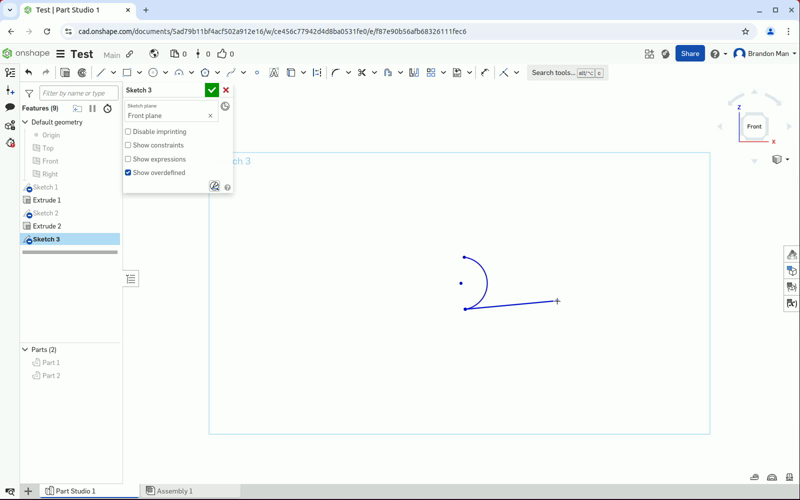
mouse_move(557, 300)
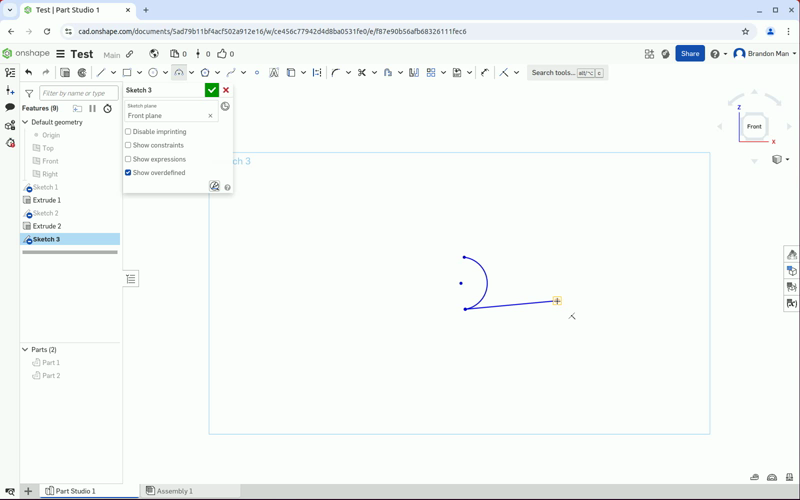
click(557, 300)
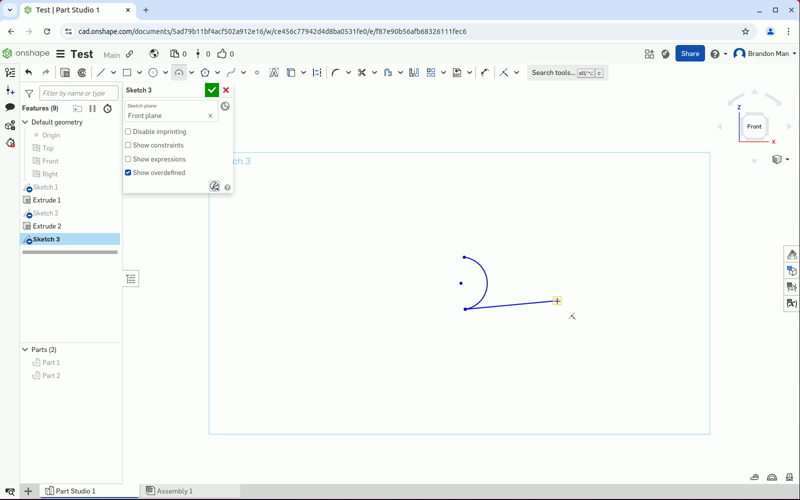
key_down(shift)
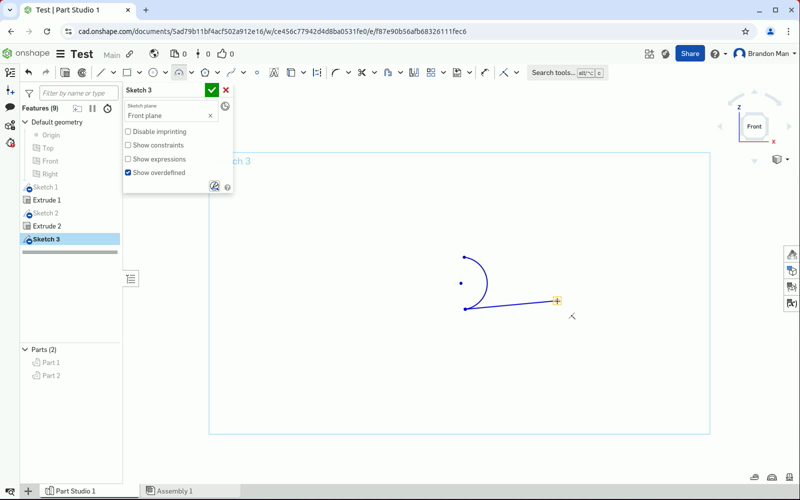
mouse_move(557, 264)
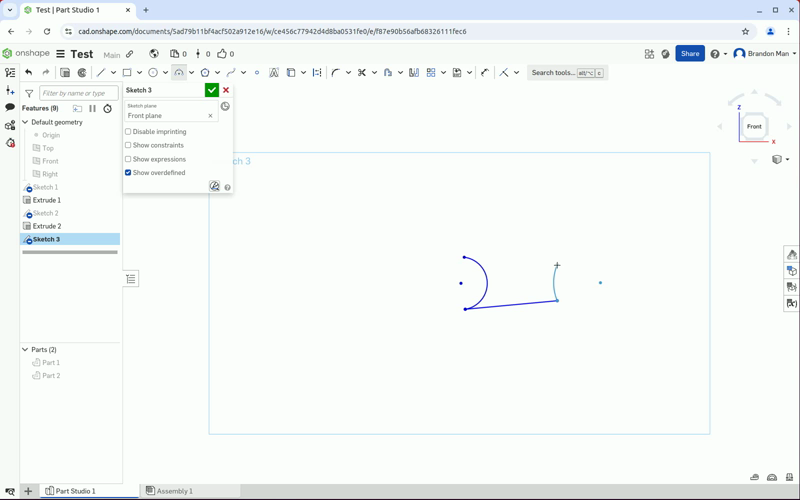
click(557, 264)
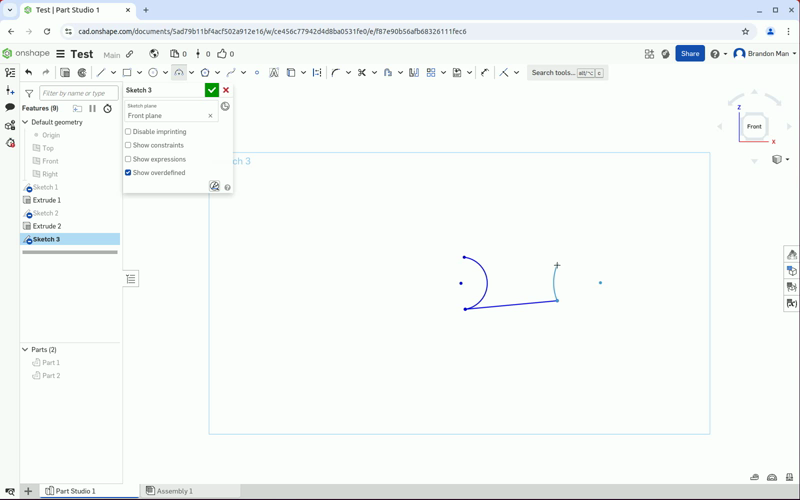
mouse_move(537, 282)
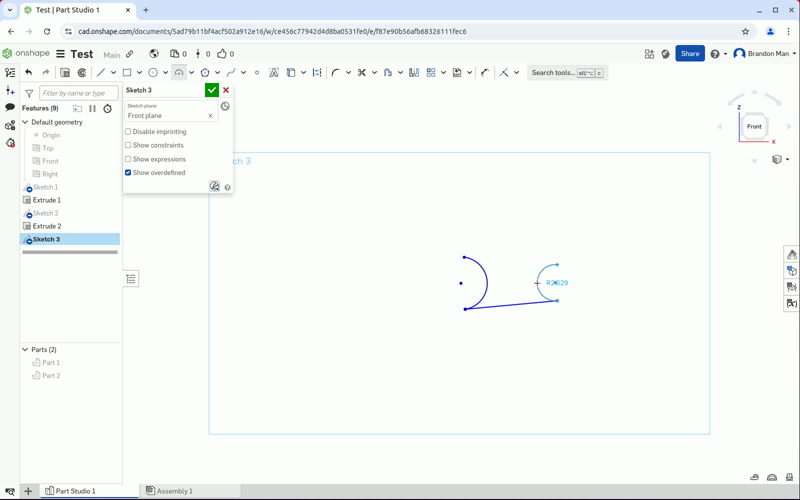
click(537, 282)
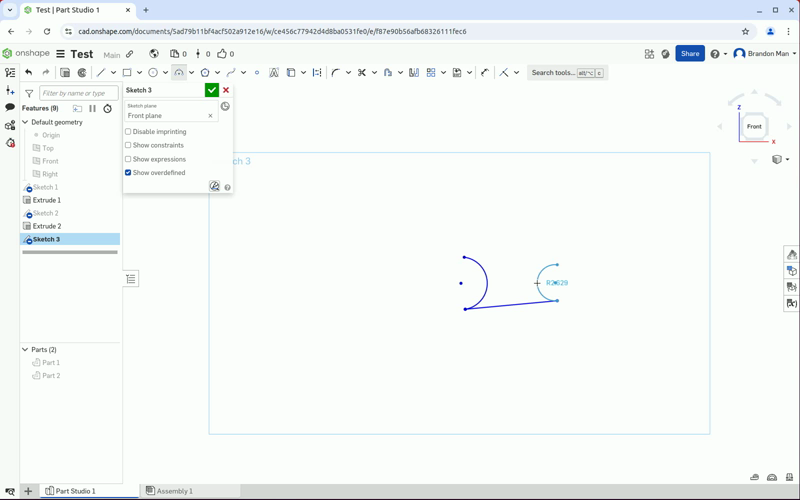
key_up(shift)
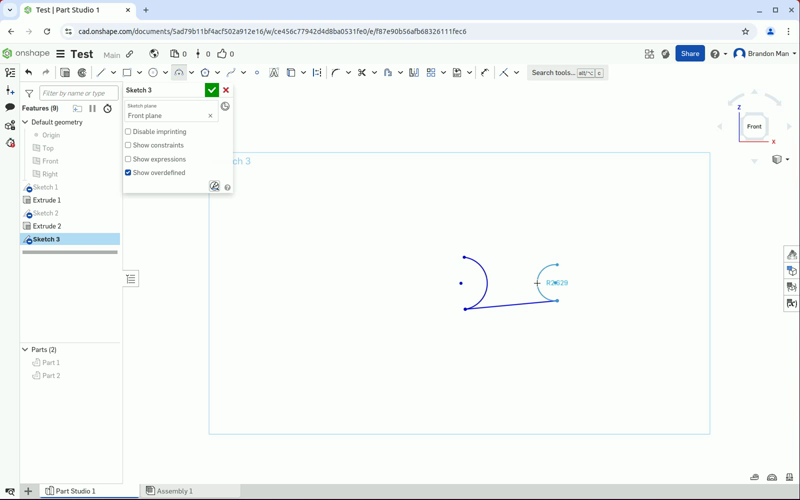
key(esc)
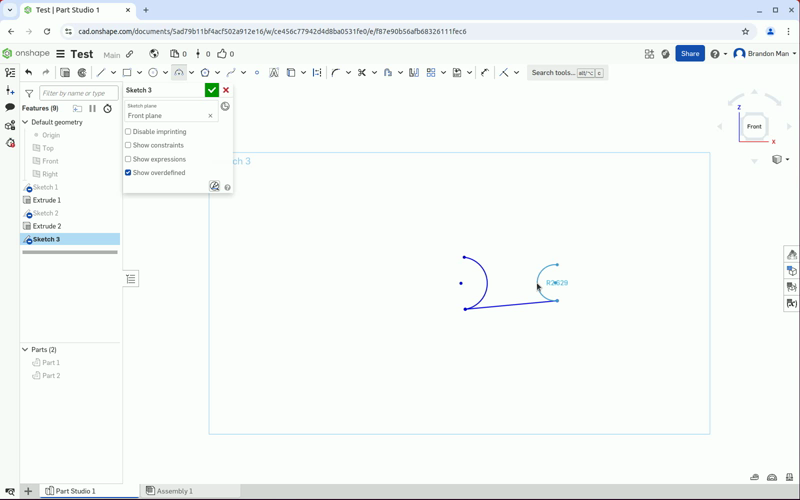
key(l)
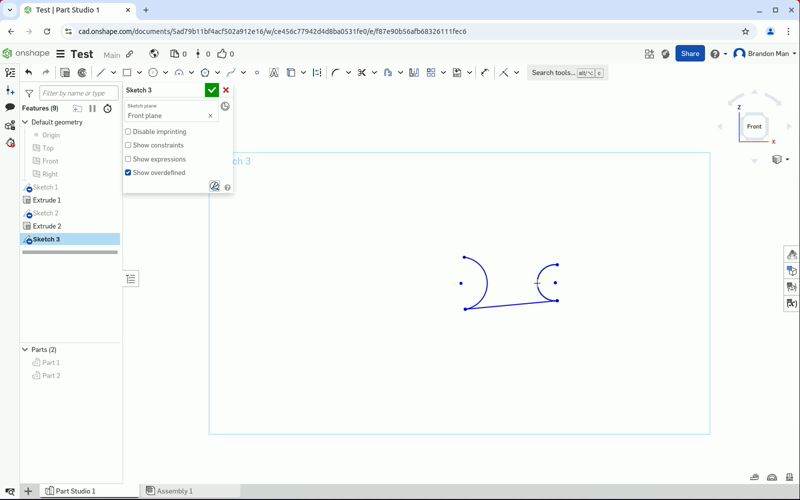
mouse_move(557, 264)
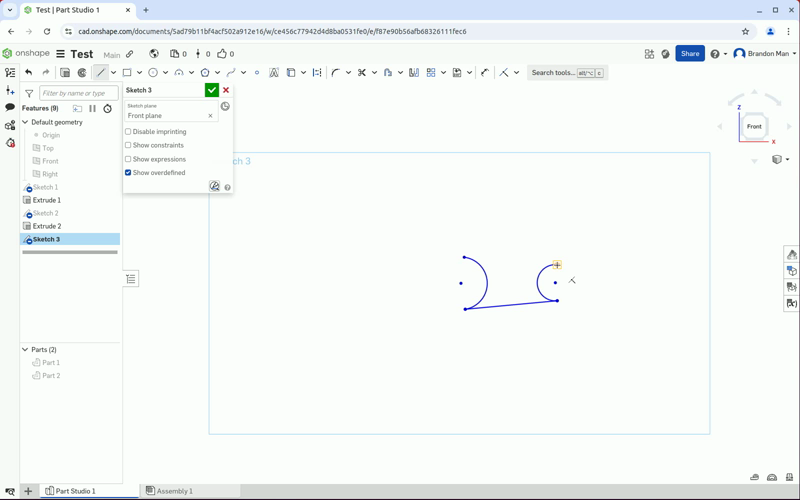
click(557, 264)
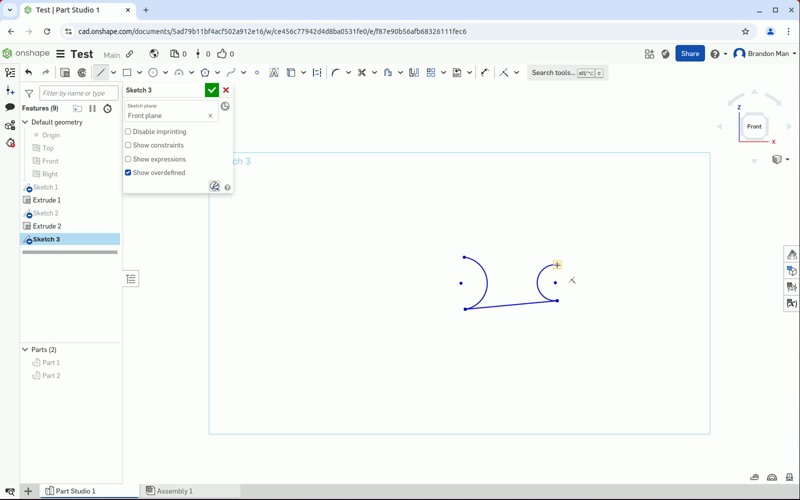
key_down(shift)
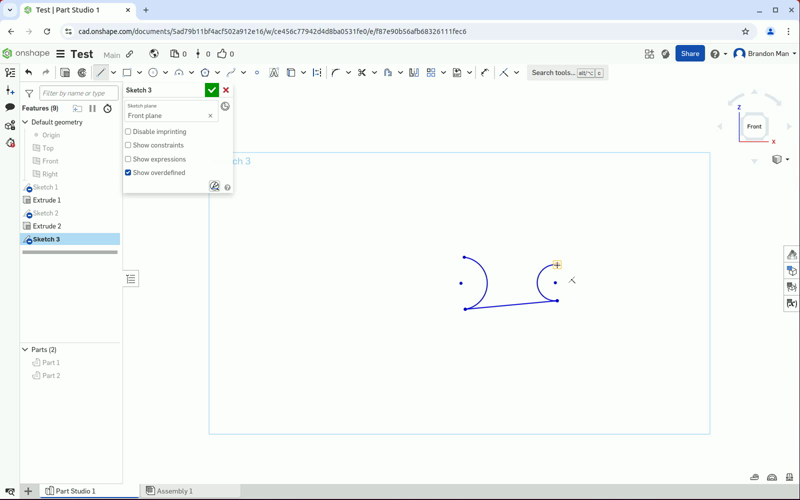
mouse_move(464, 257)
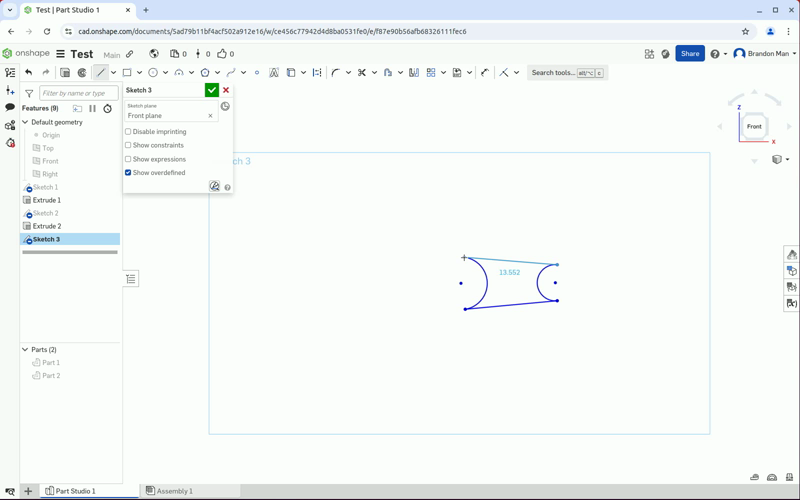
key_up(shift)
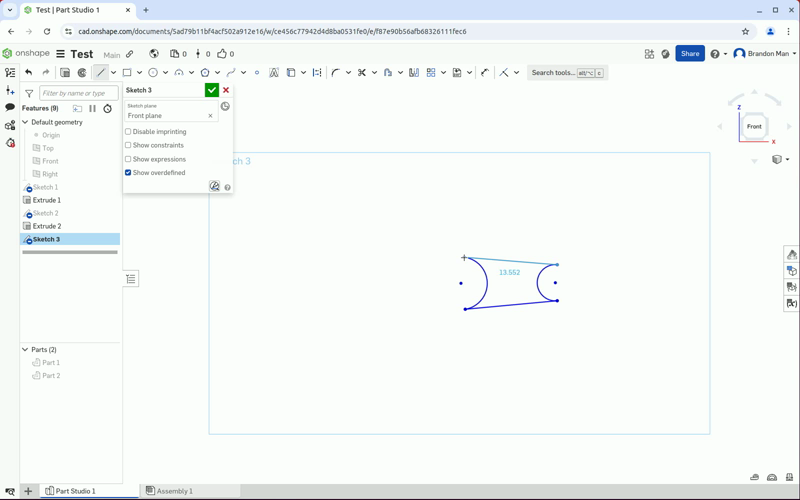
click(464, 257)
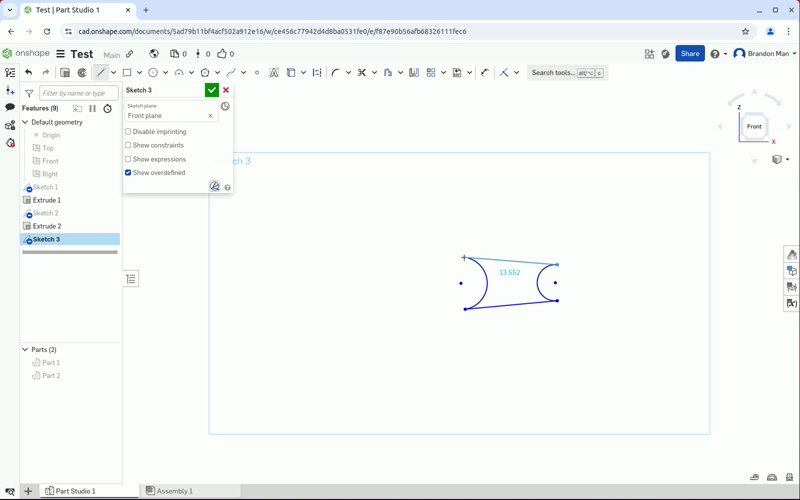
key(esc)
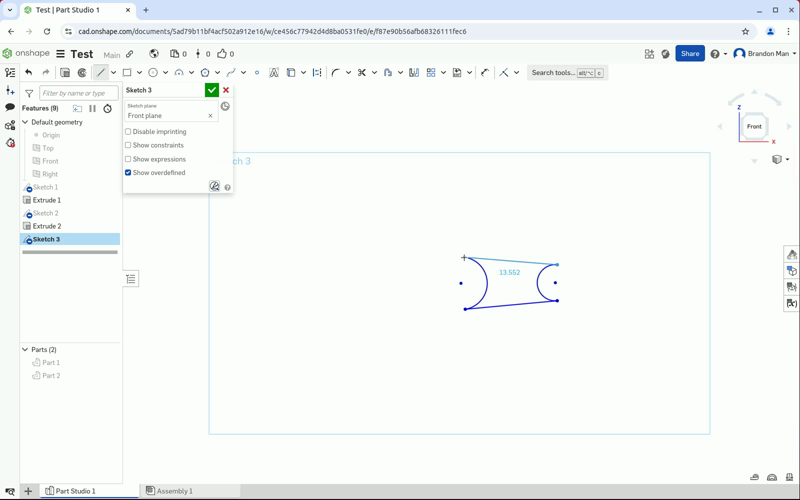
mouse_move(516, 278)
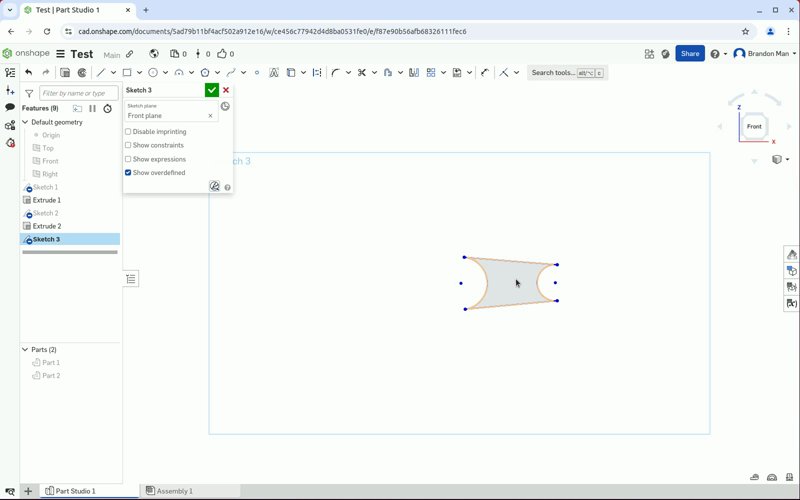
click(516, 278)
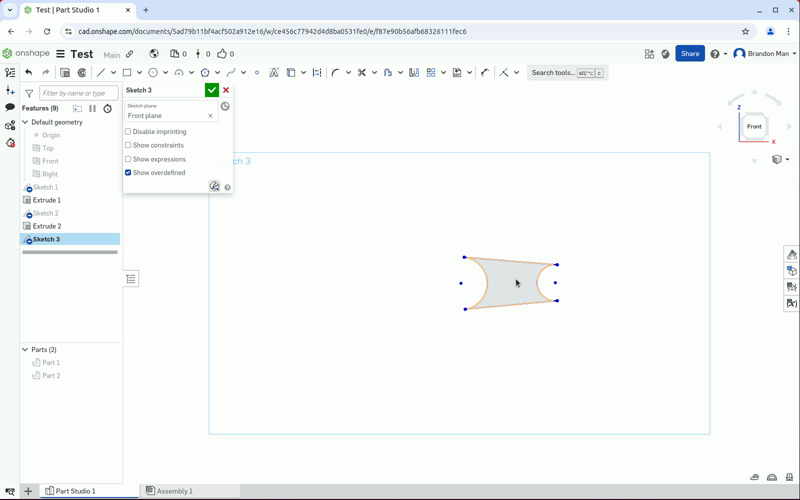
mouse_move(73, 352)
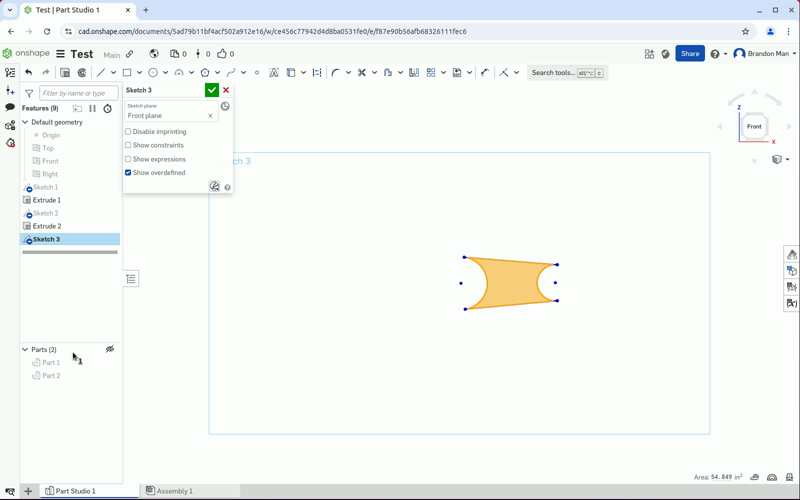
key(shift+y)
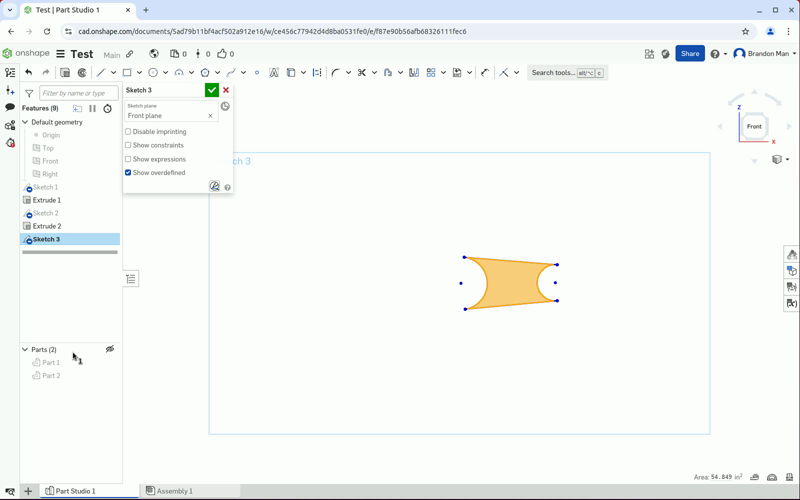
key(shift+e)
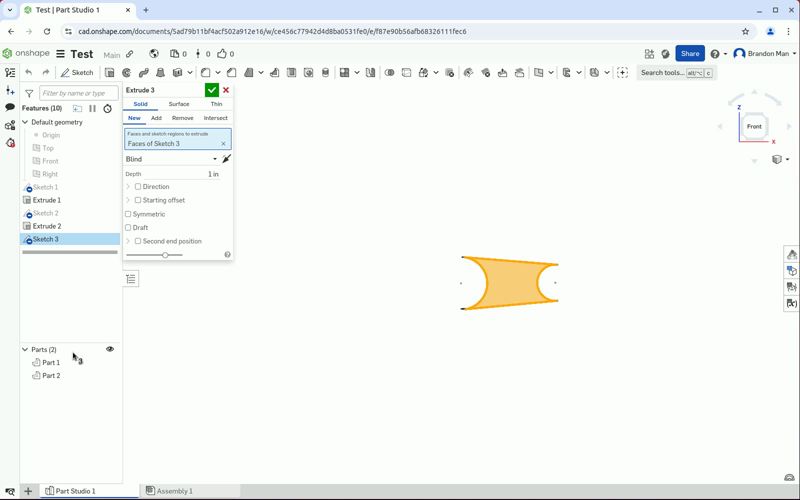
mouse_move(143, 106)
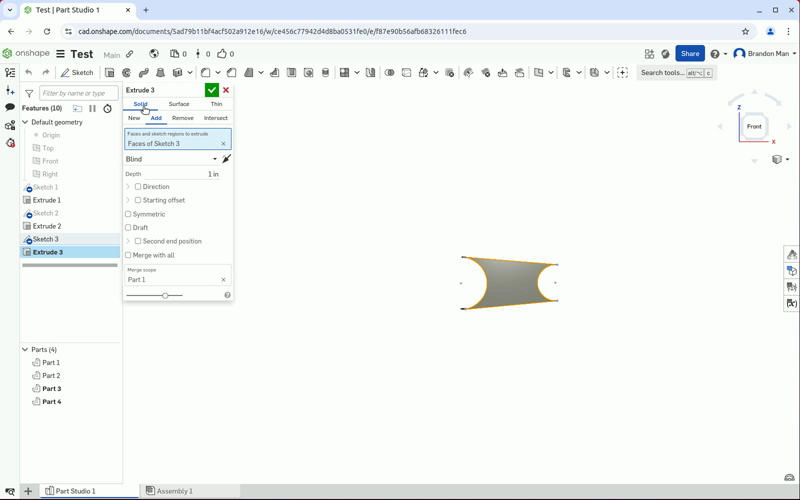
click(143, 106)
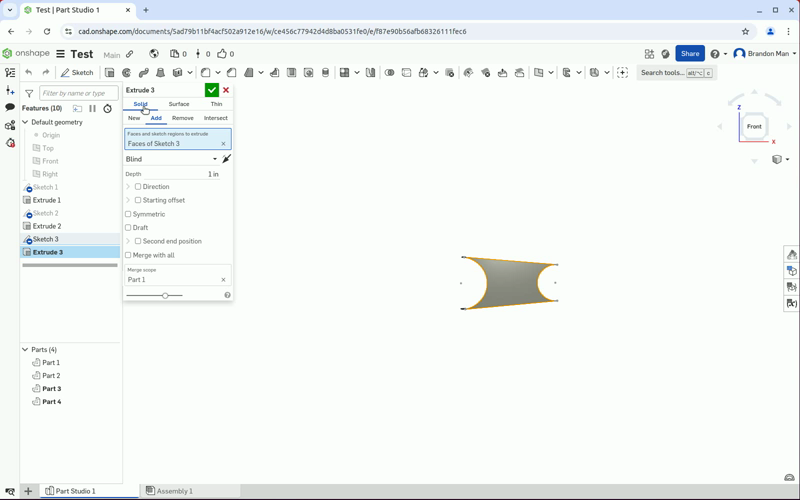
mouse_move(137, 120)
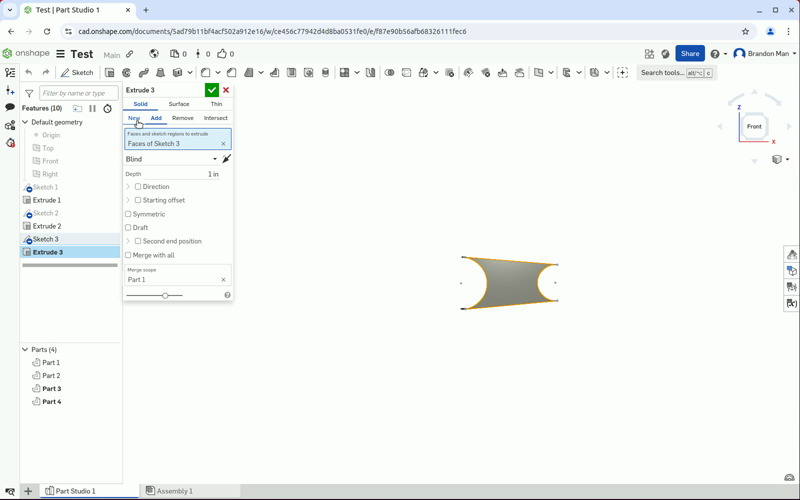
click(137, 120)
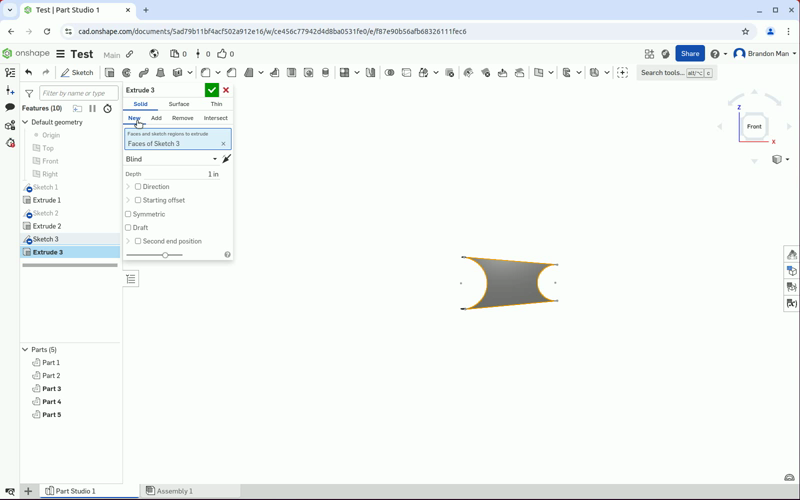
key(tab, 4)
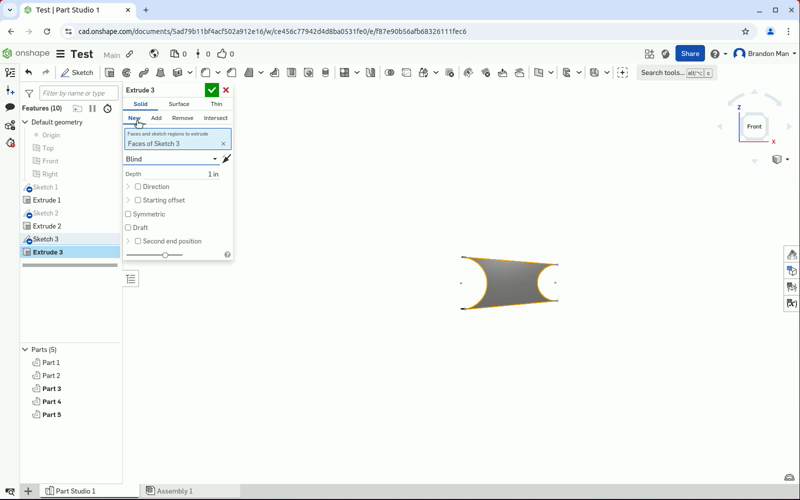
text(4.333)
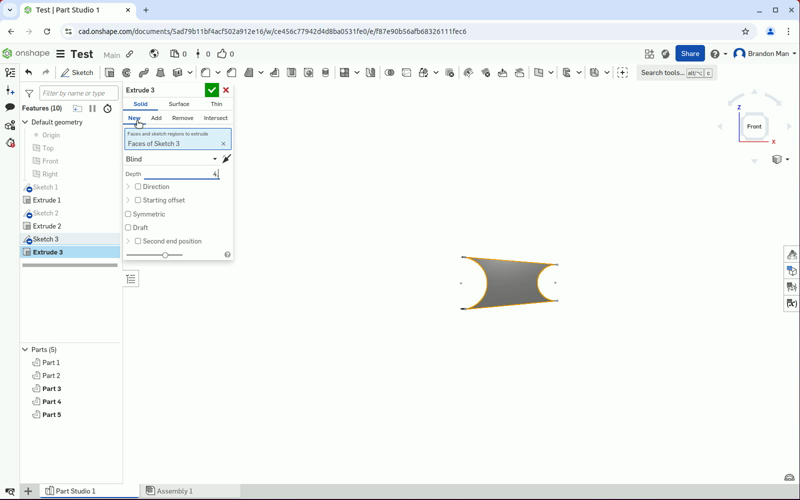
key(enter)
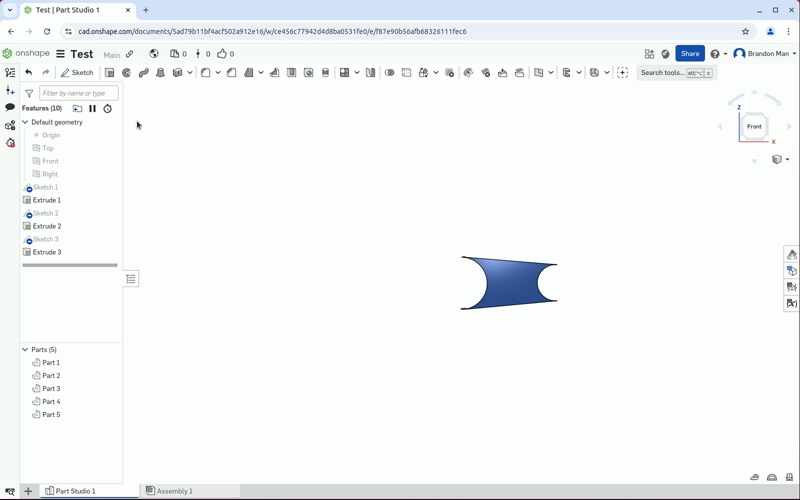
key(shift+h)
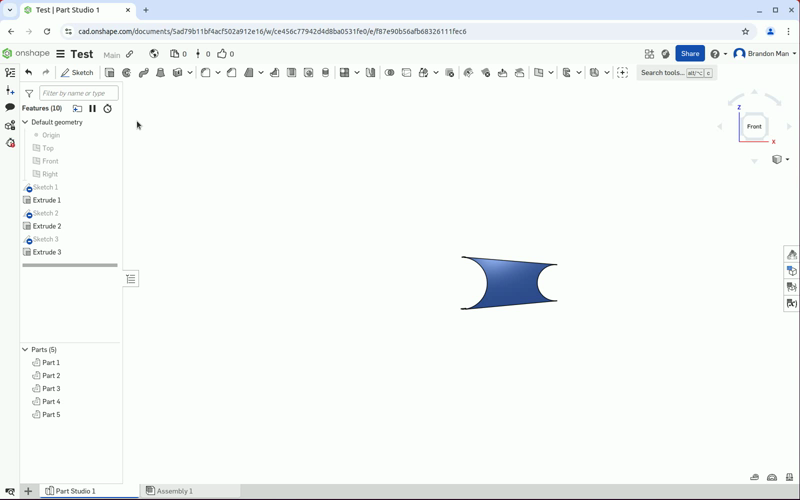
key(shift+h)
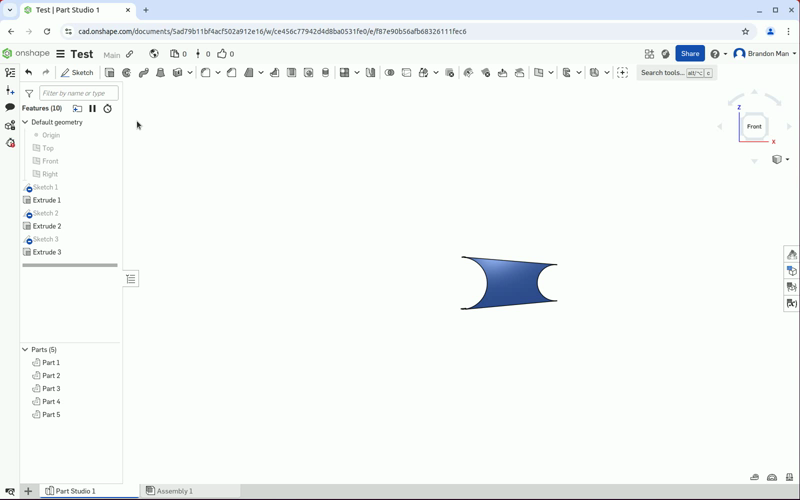
mouse_move(73, 189)
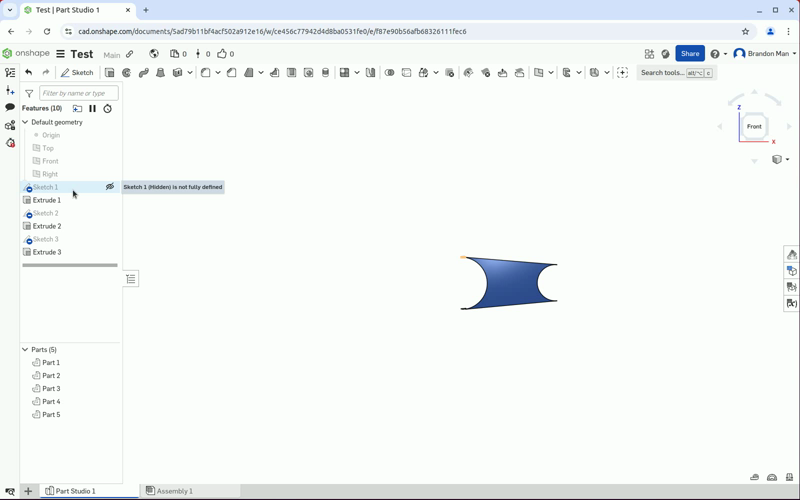
click(73, 189)
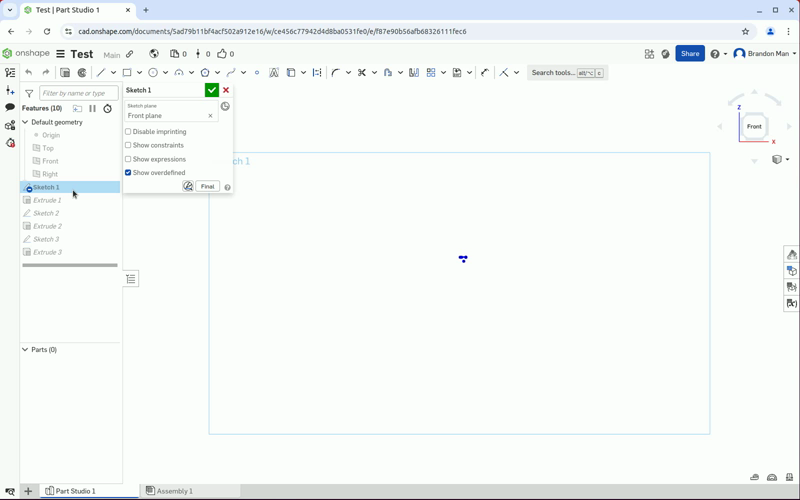
mouse_move(229, 92)
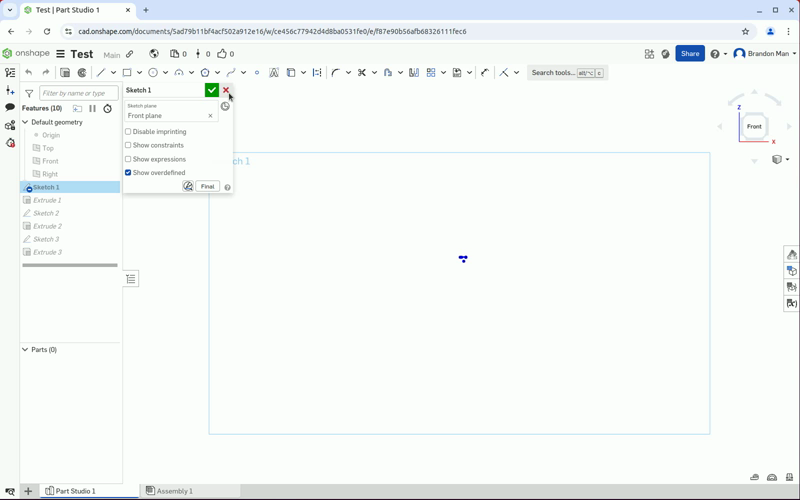
click(229, 92)
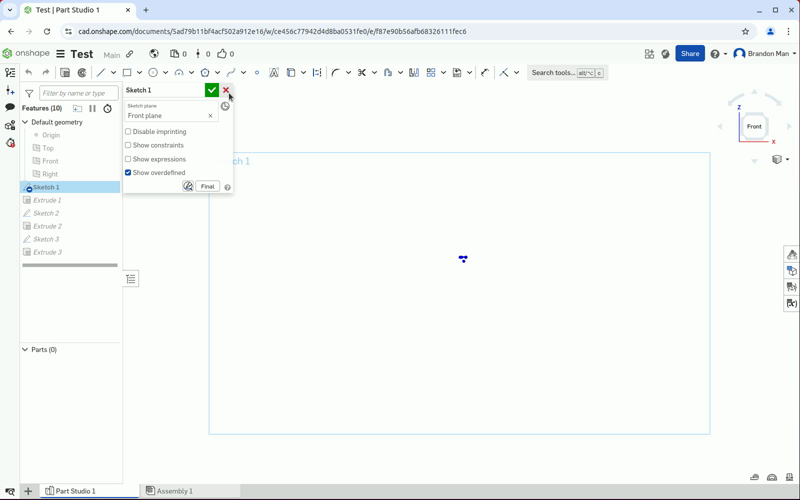
key(shift+s)
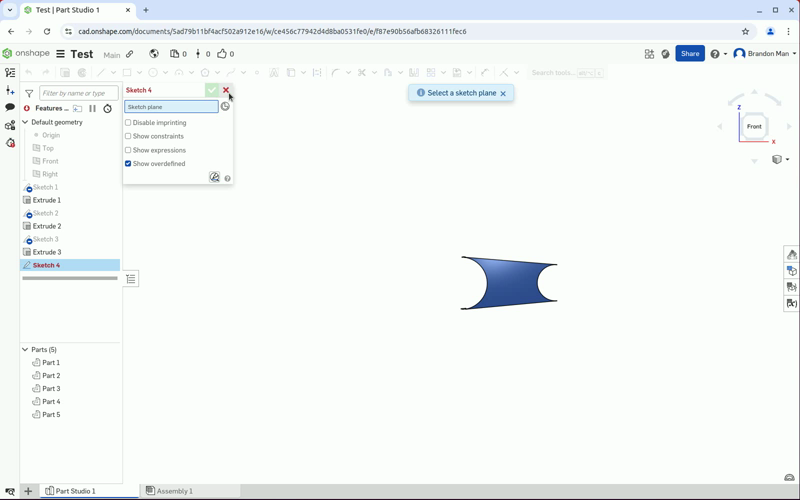
mouse_move(73, 163)
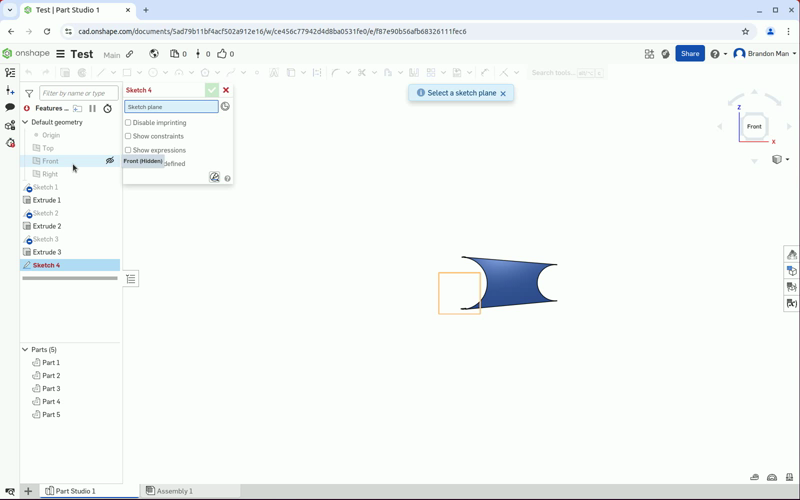
click(73, 163)
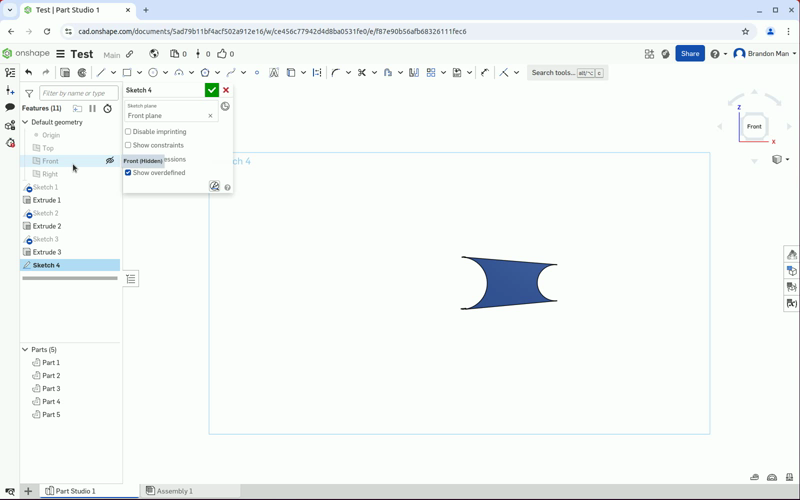
mouse_move(73, 352)
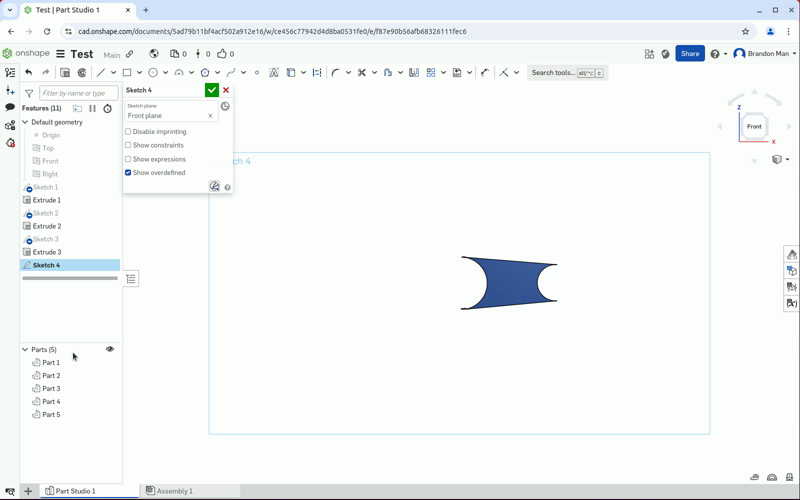
key(y)
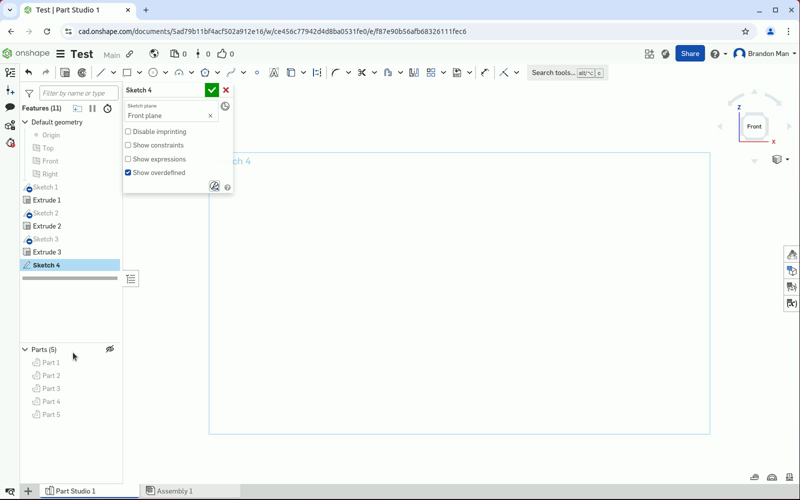
key(c)
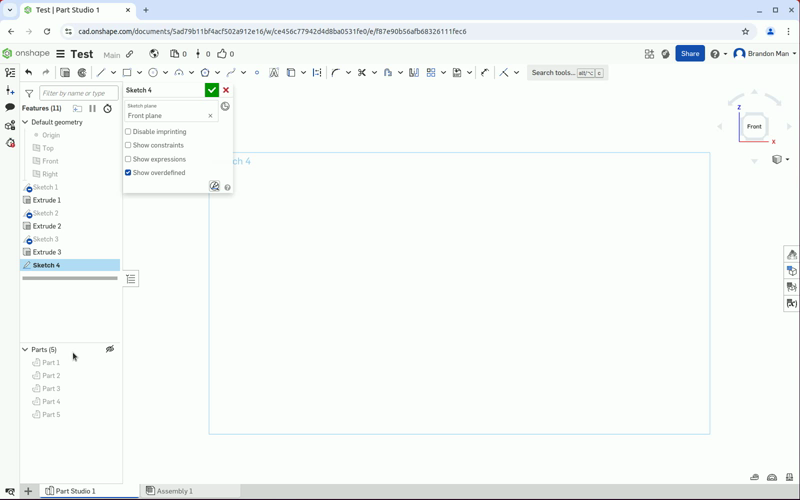
key_down(shift)
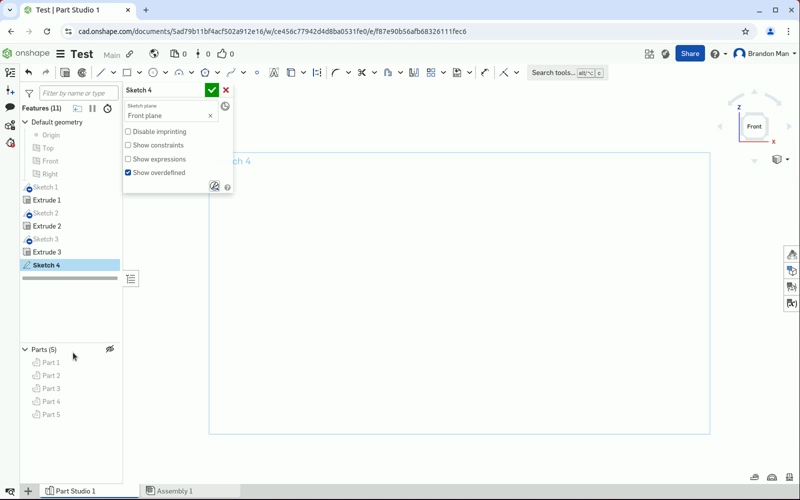
mouse_move(555, 282)
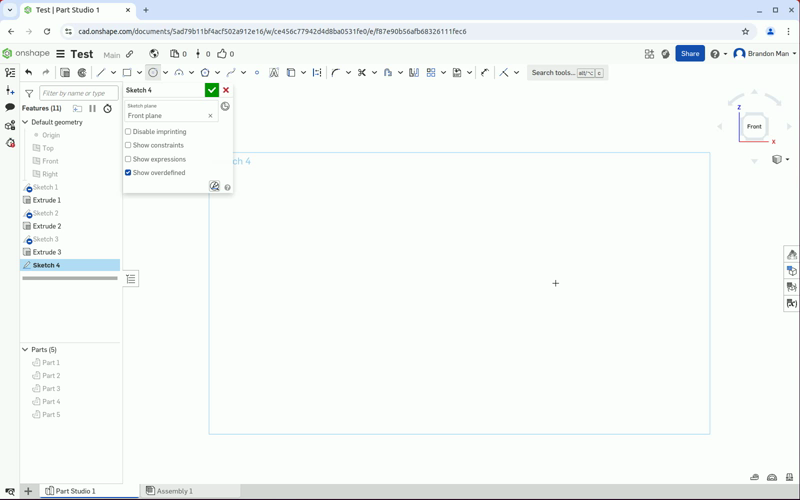
click(555, 282)
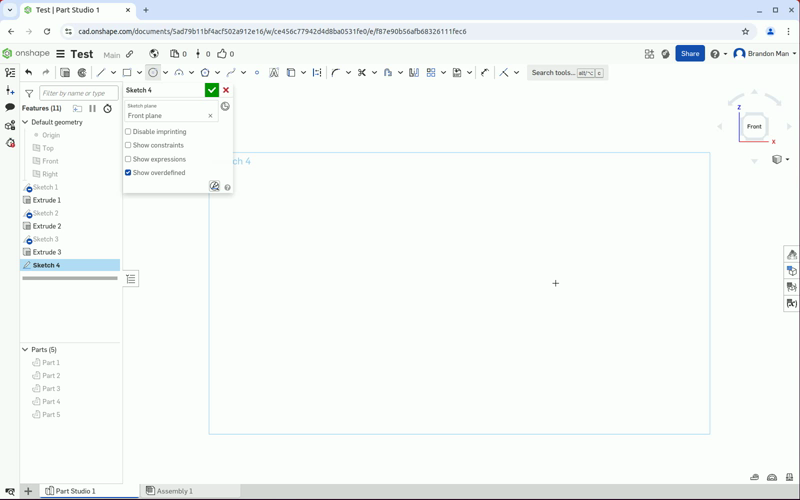
key_up(shift)
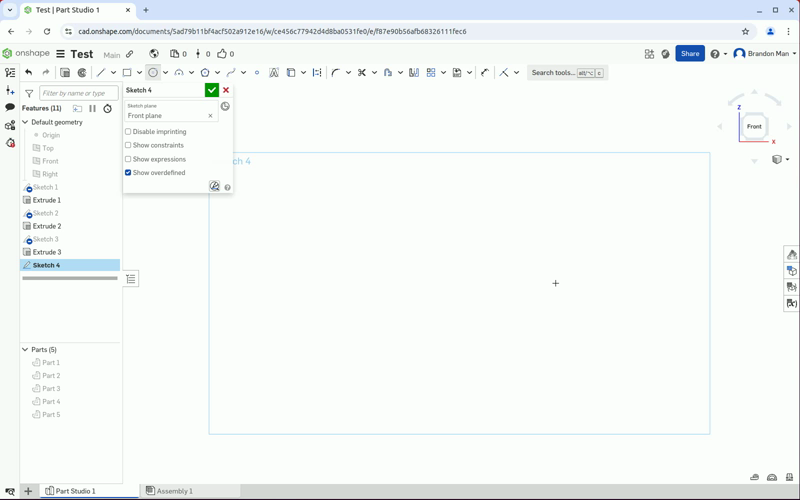
mouse_move(574, 282)
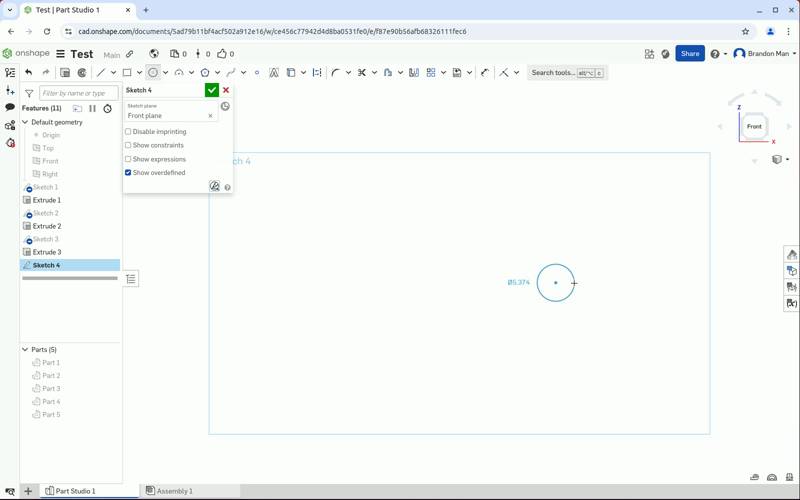
click(574, 282)
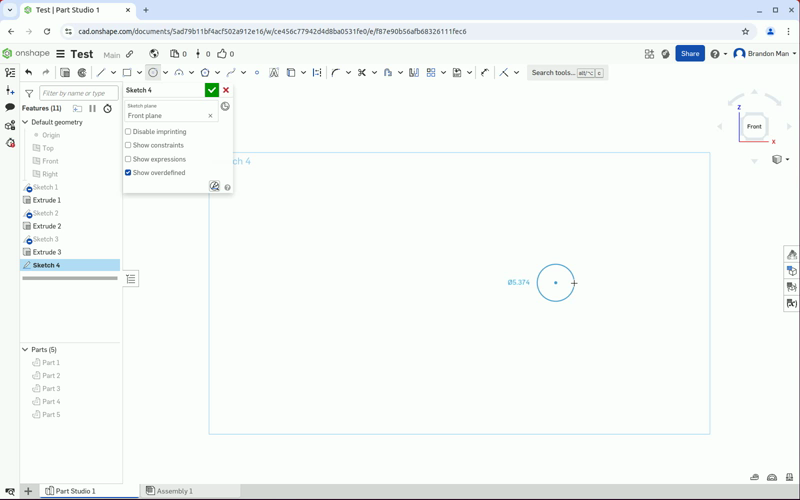
key(esc)
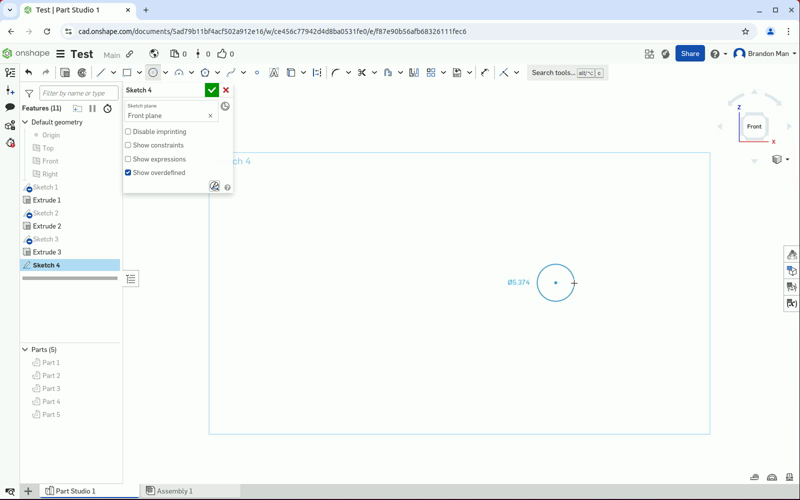
key(c)
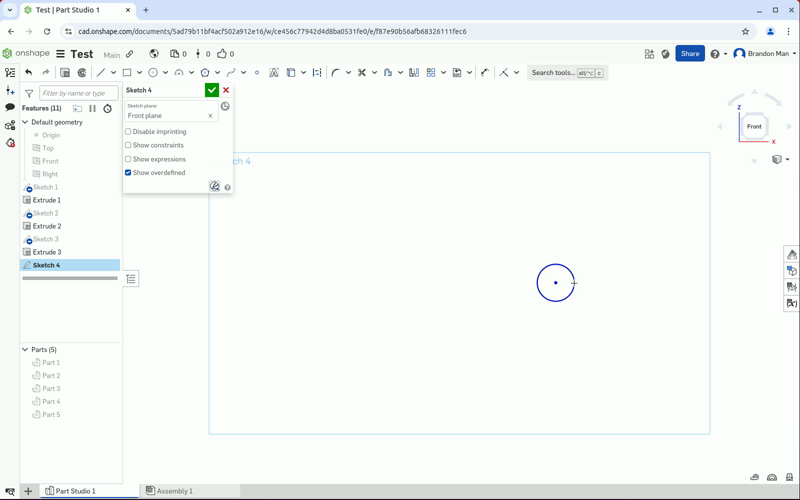
key_down(shift)
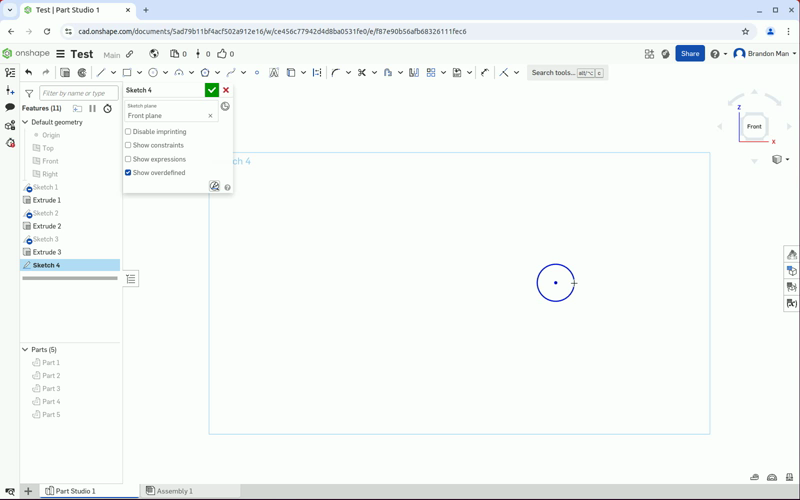
mouse_move(555, 282)
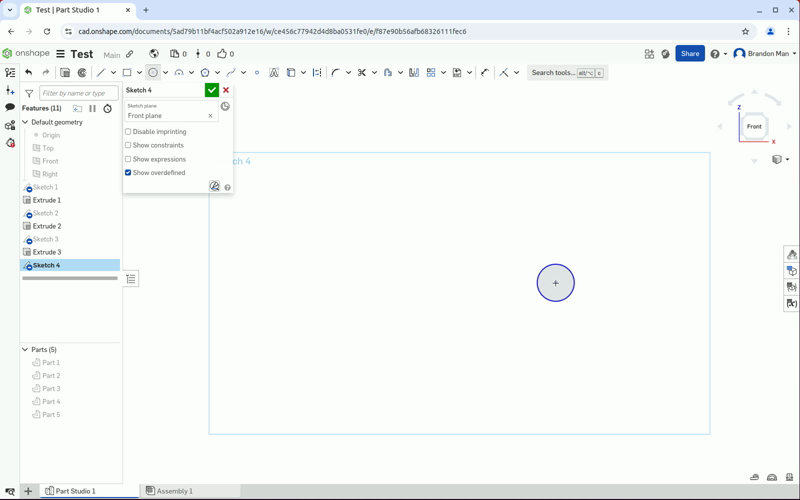
click(555, 282)
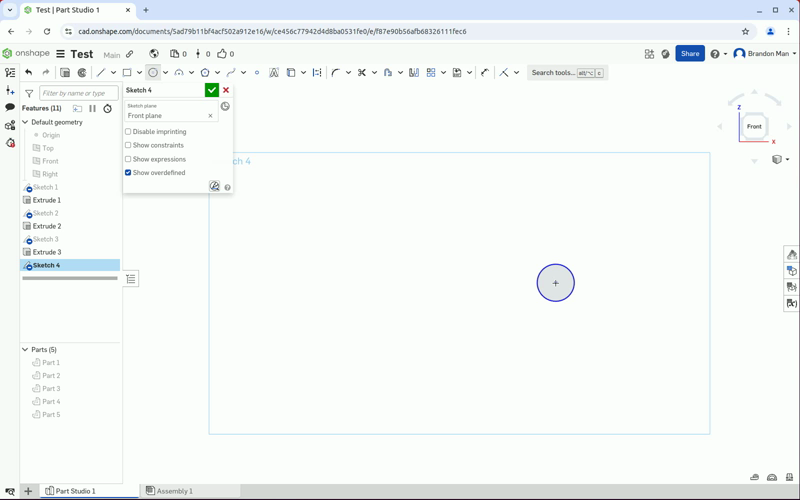
key_up(shift)
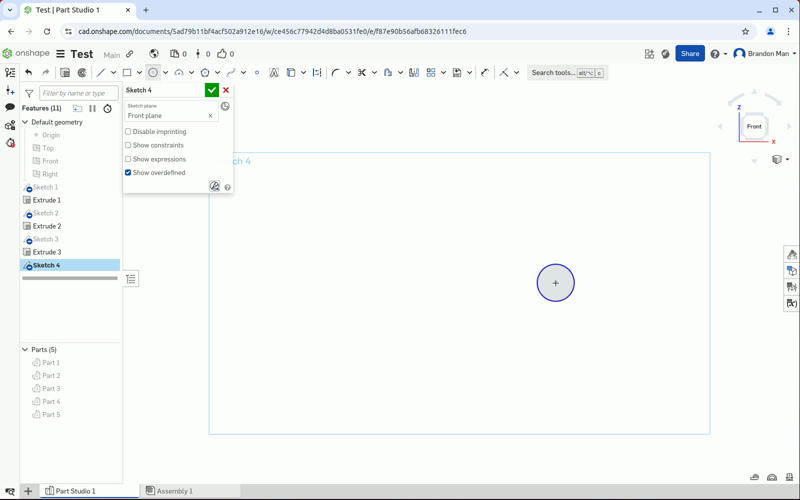
mouse_move(563, 282)
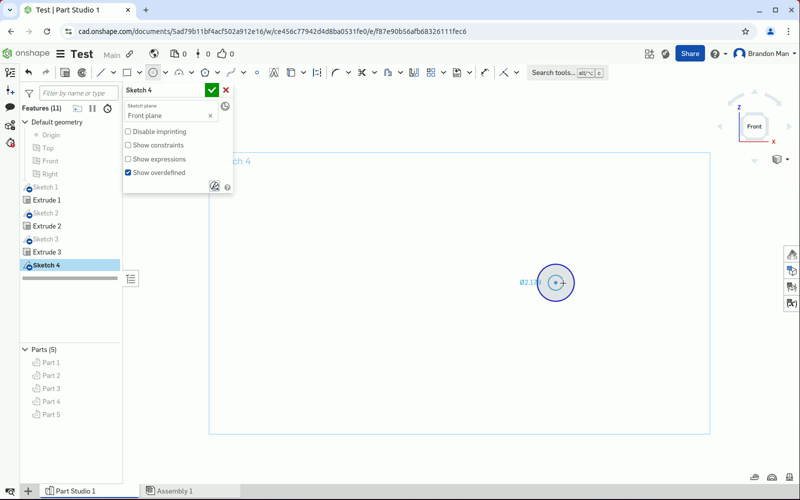
click(563, 282)
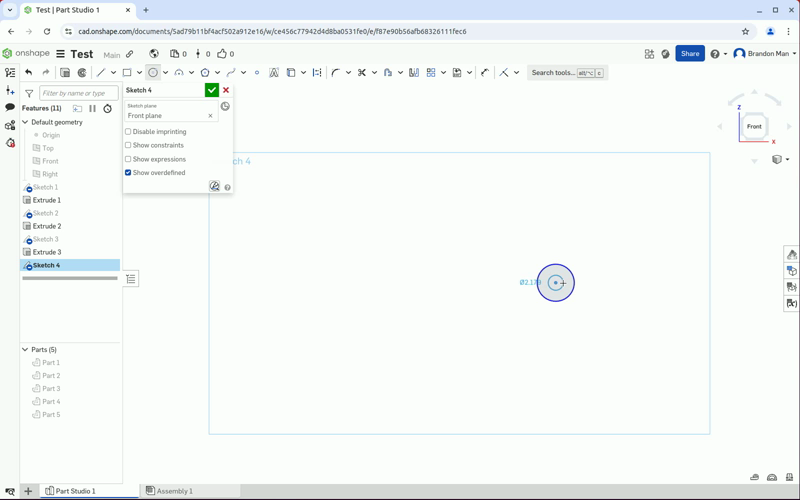
key(esc)
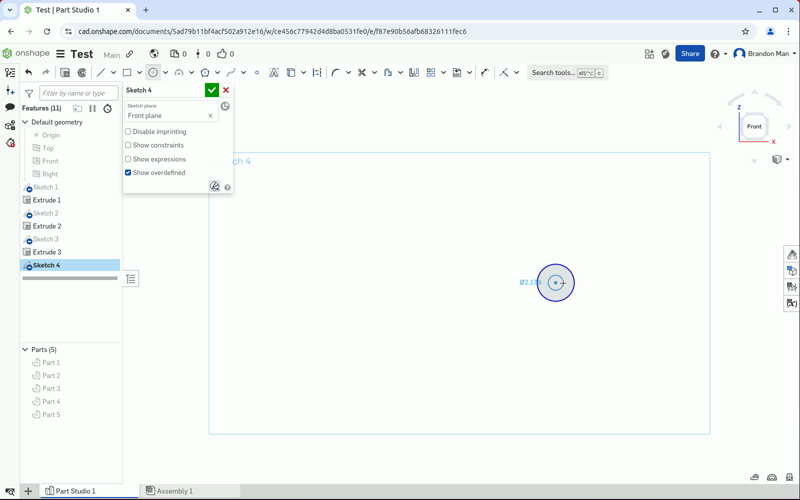
mouse_move(555, 269)
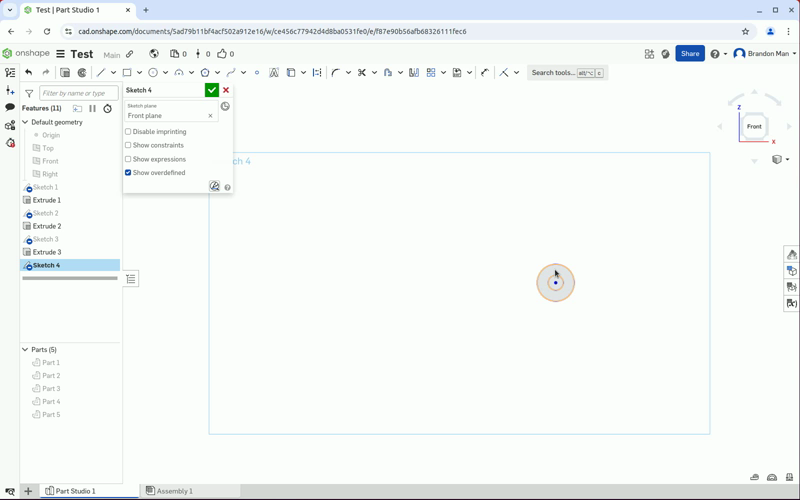
scroll(6)
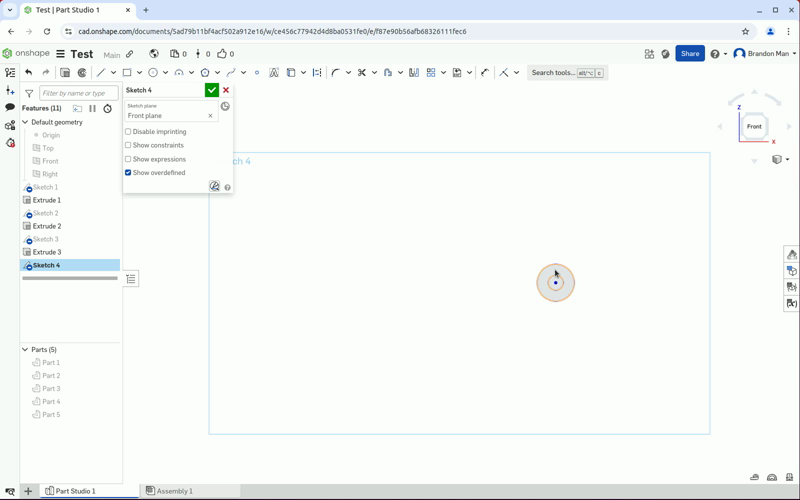
scroll(6)
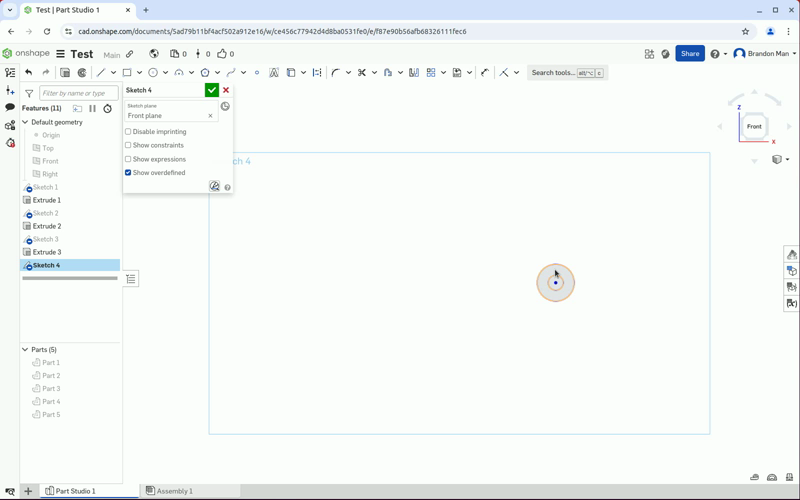
scroll(6)
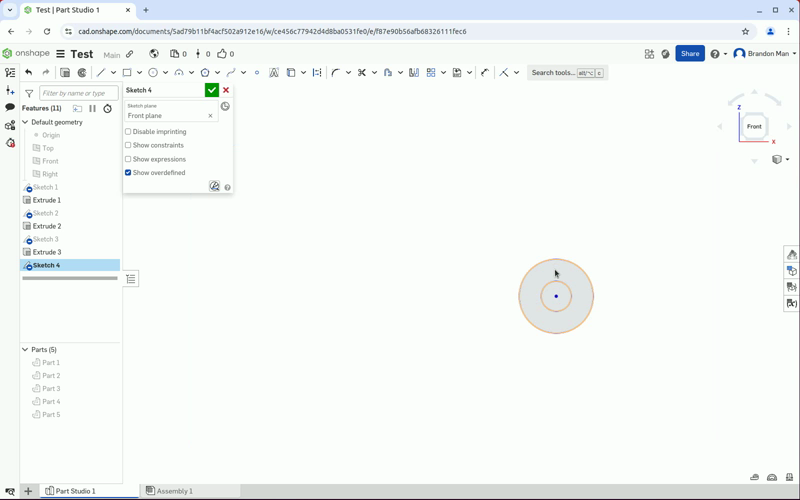
scroll(6)
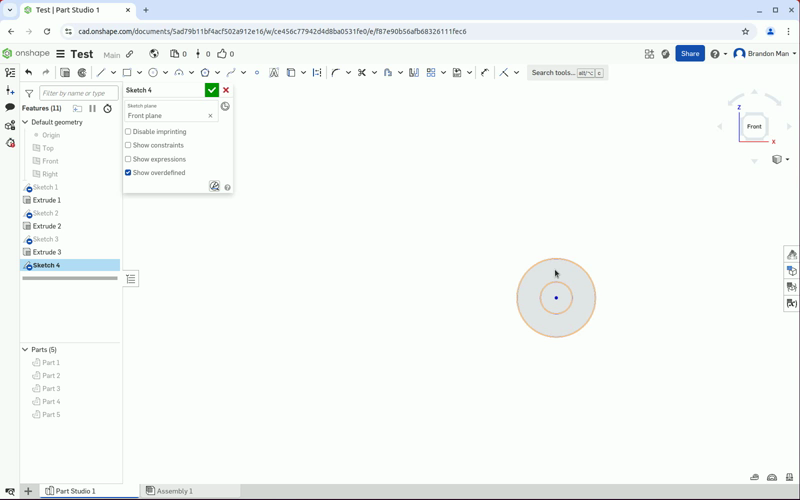
scroll(6)
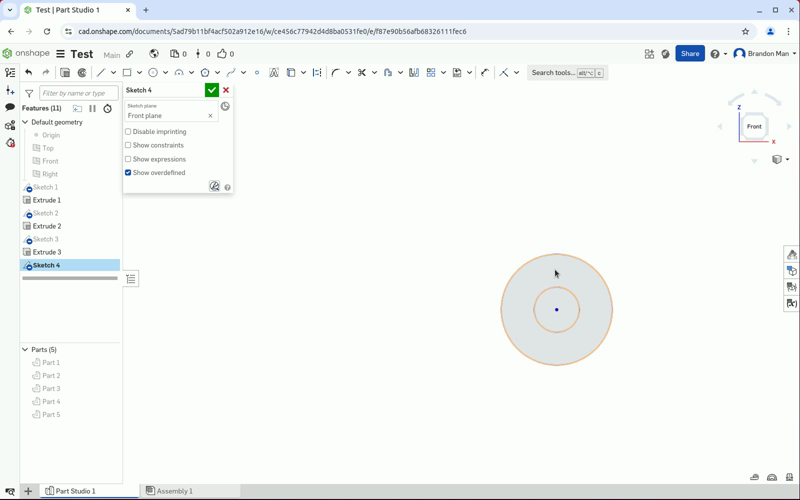
scroll(6)
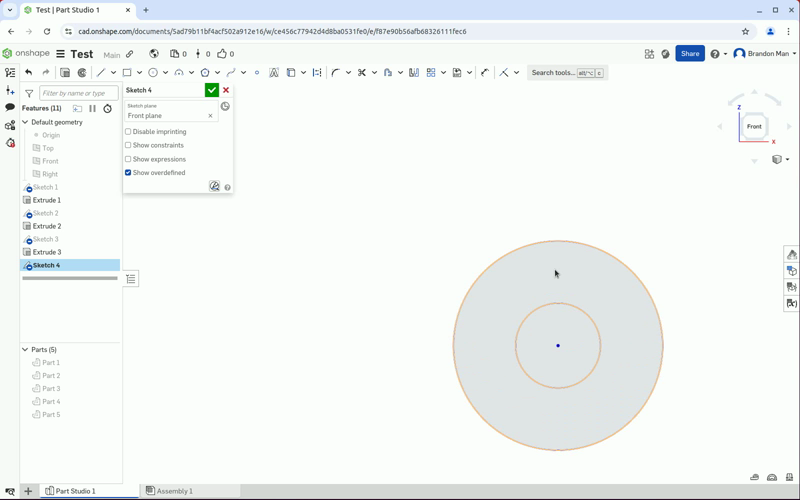
scroll(6)
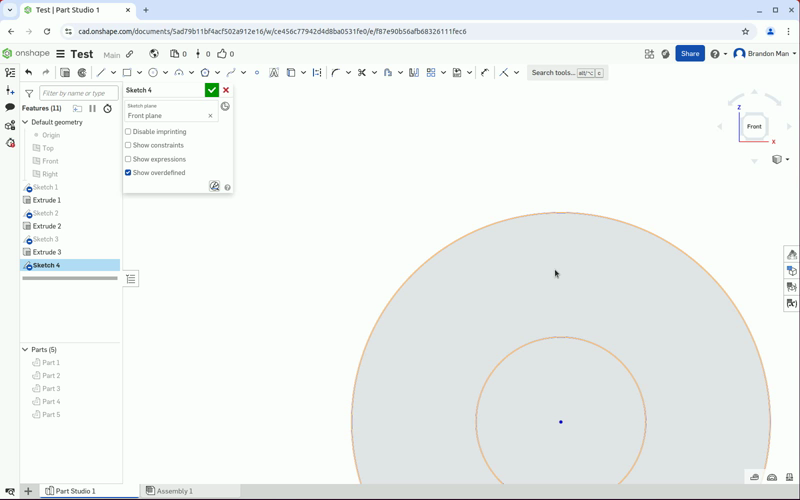
click(555, 269)
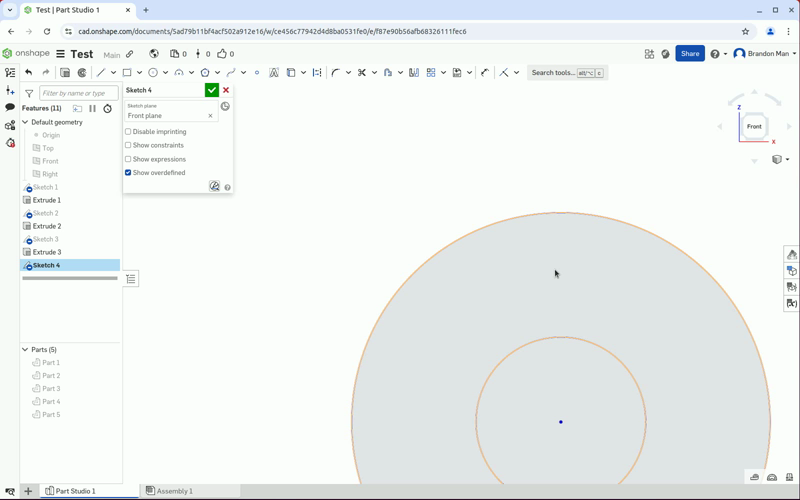
scroll(-6)
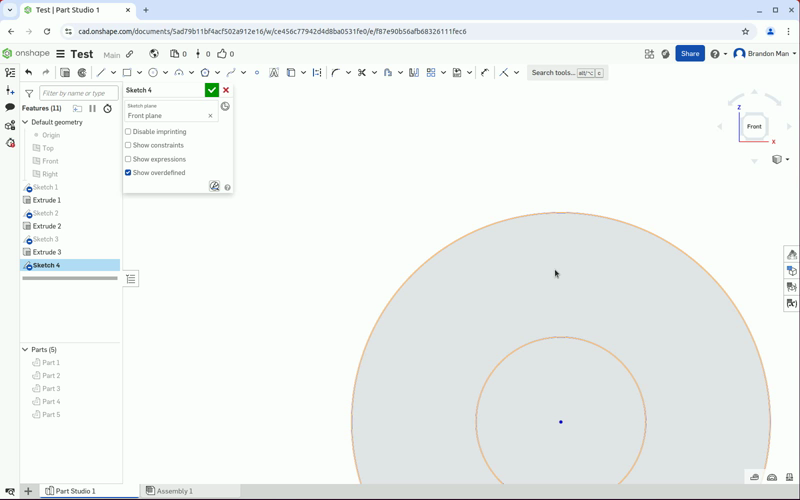
scroll(-6)
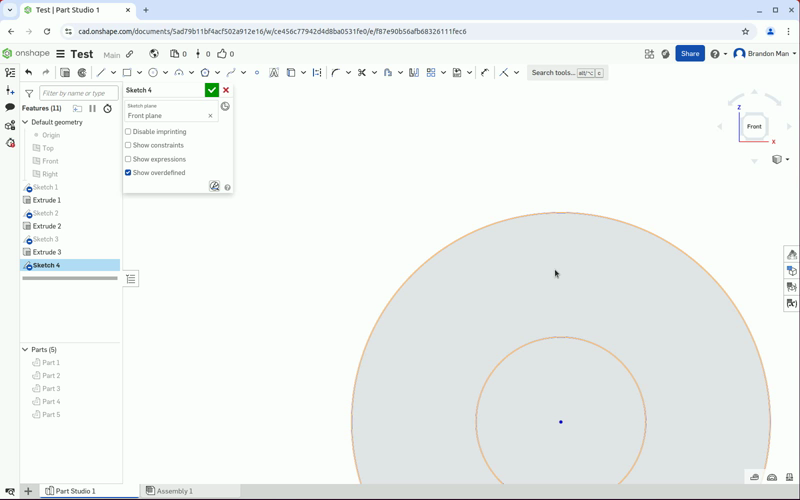
scroll(-6)
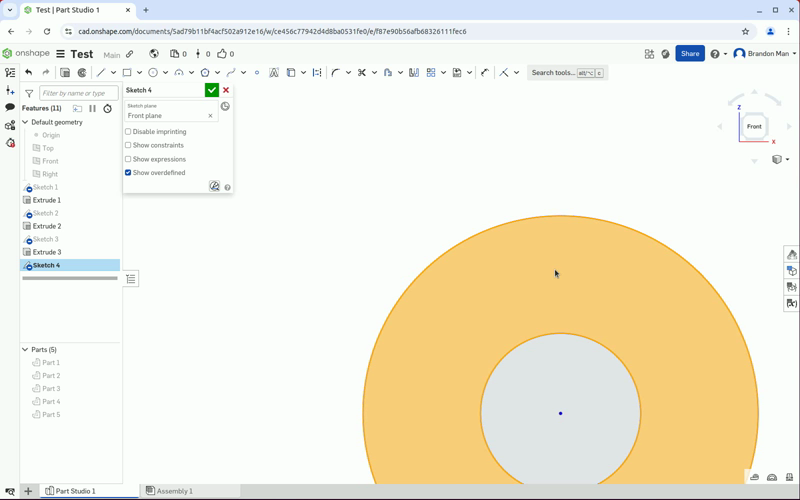
scroll(-6)
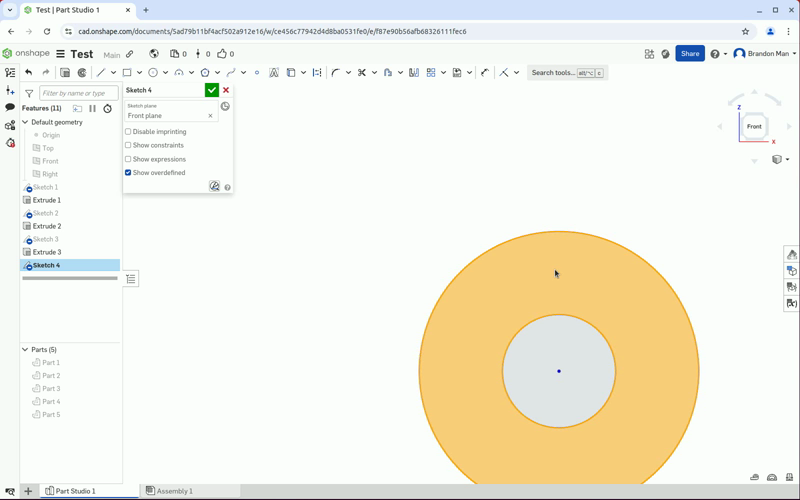
scroll(-6)
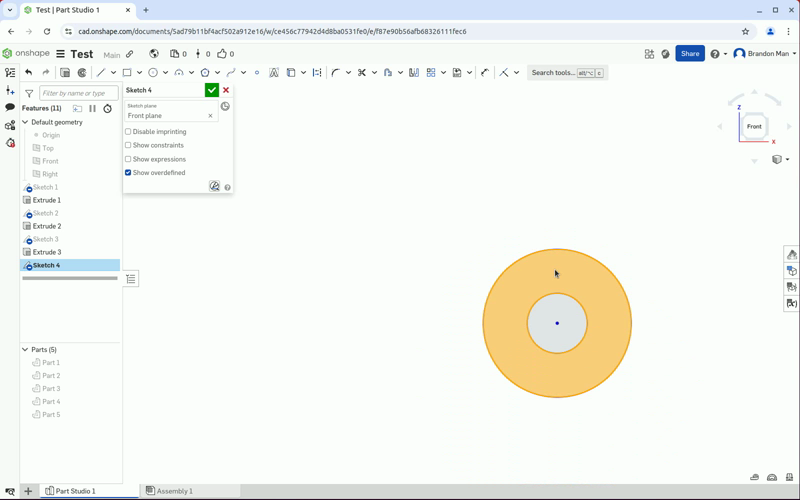
scroll(-6)
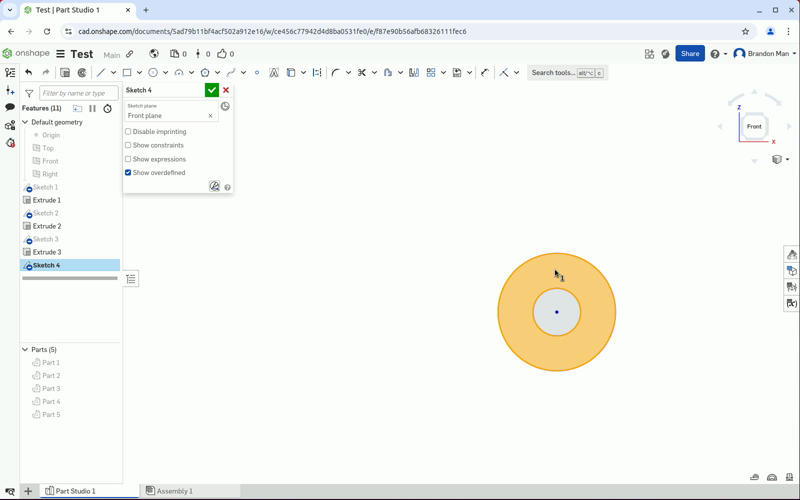
scroll(-6)
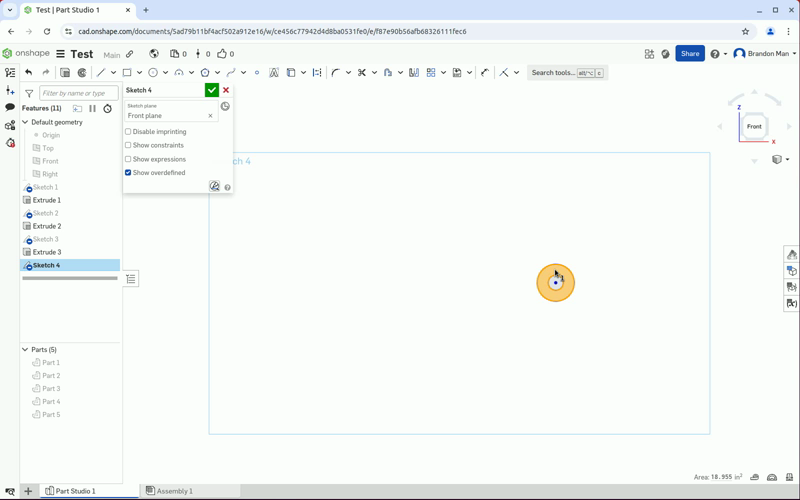
mouse_move(73, 352)
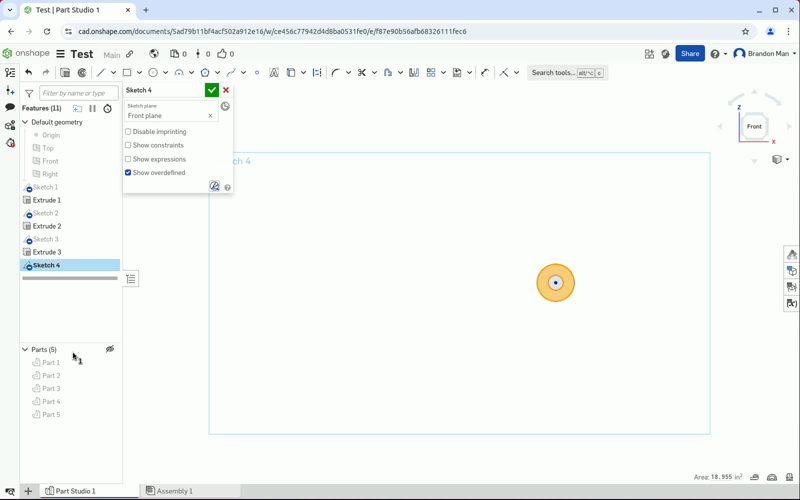
key(shift+y)
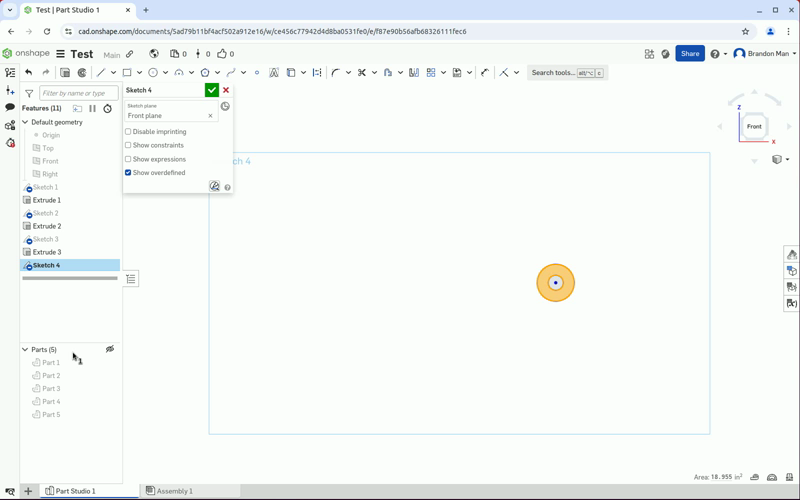
key(shift+e)
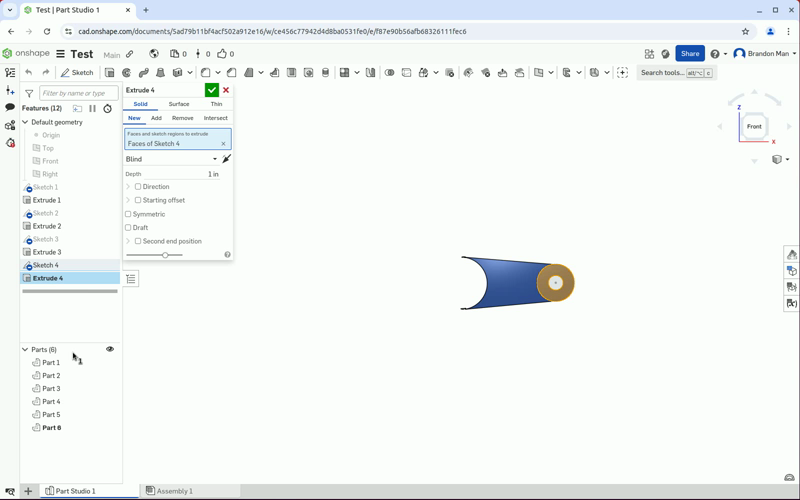
mouse_move(143, 106)
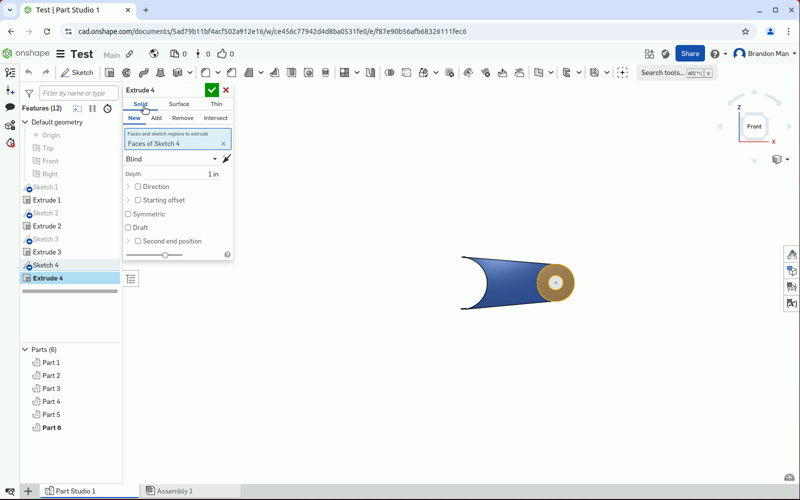
click(143, 106)
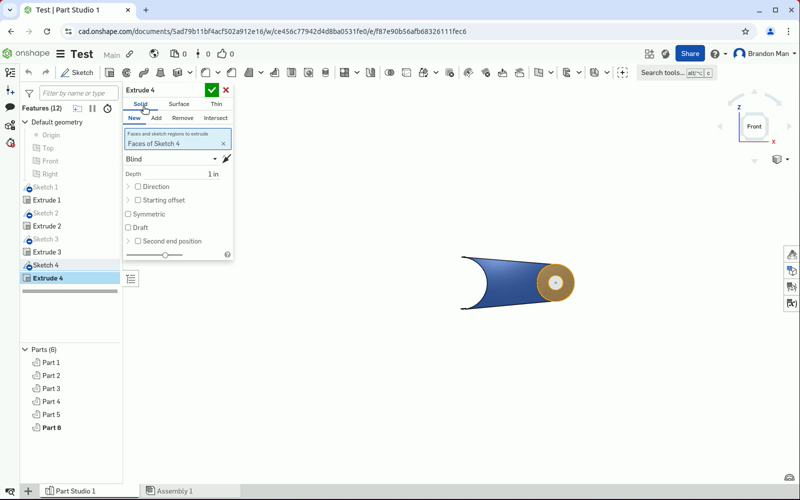
mouse_move(137, 120)
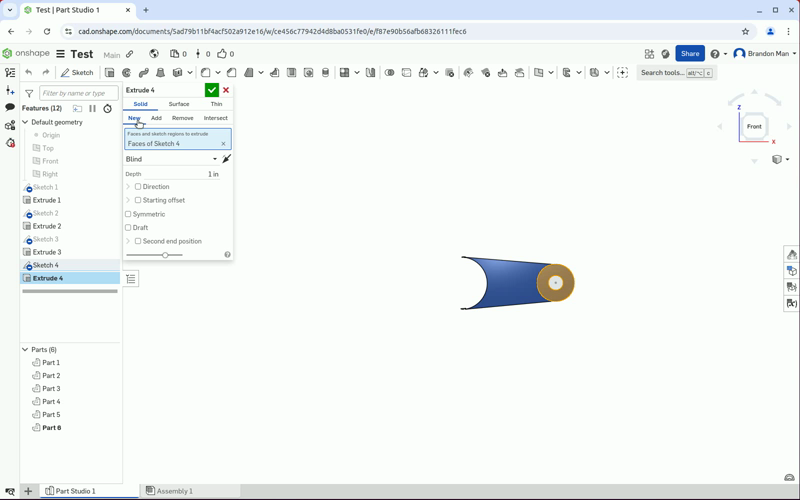
click(137, 120)
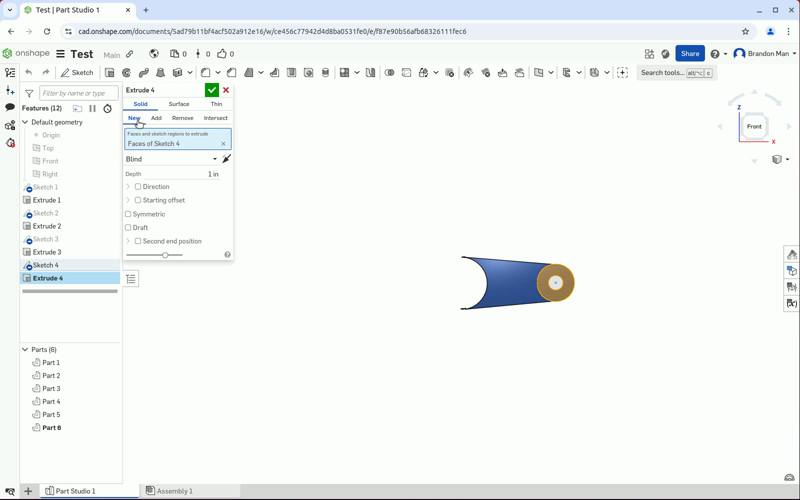
key(tab, 4)
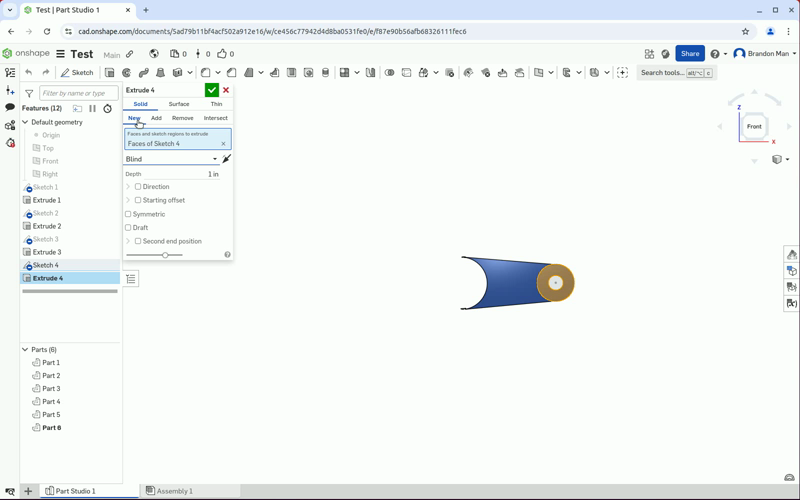
text(4.333)
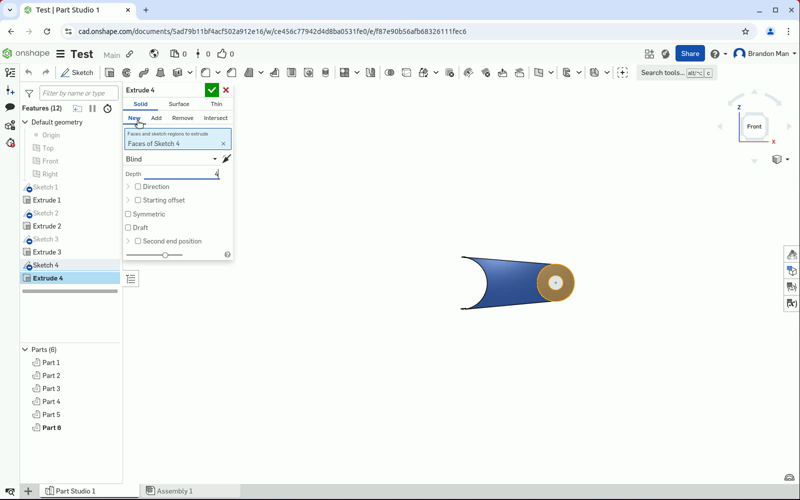
key(enter)
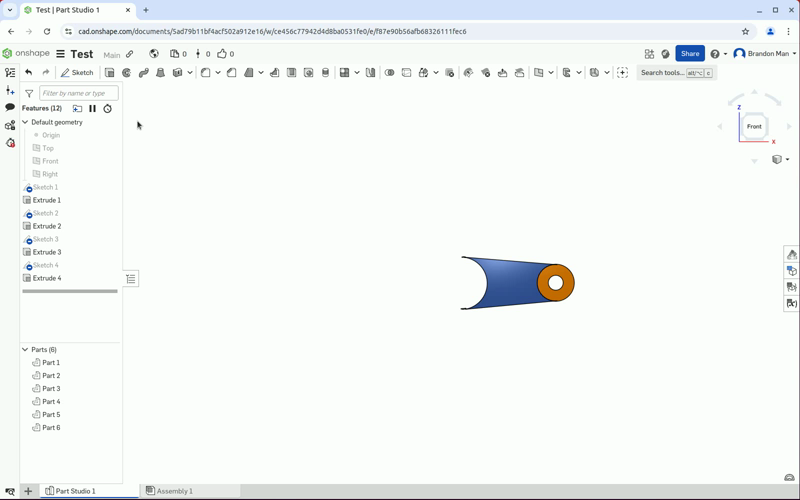
key(shift+h)
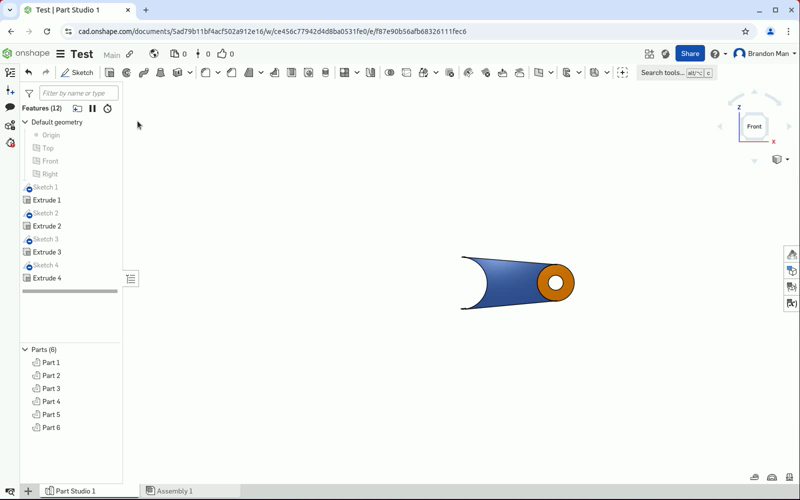
key(shift+h)
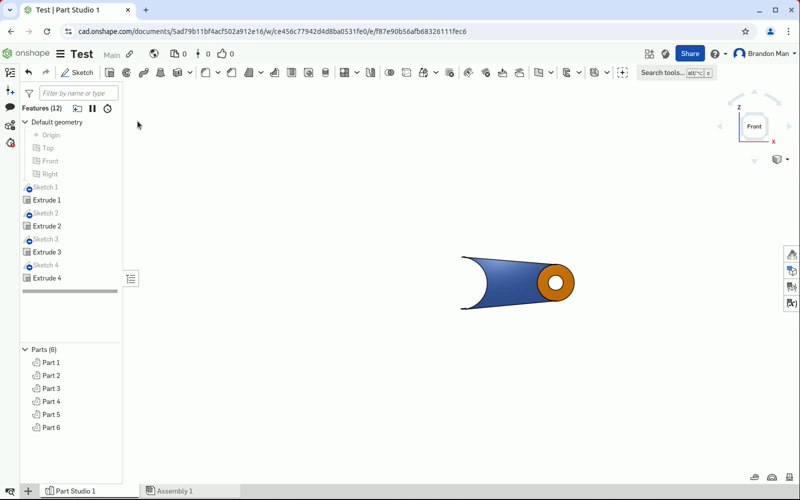
mouse_move(73, 189)
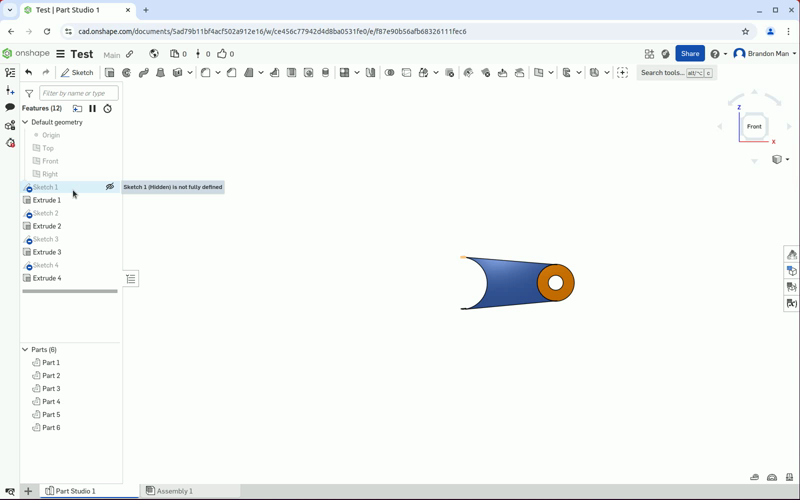
click(73, 189)
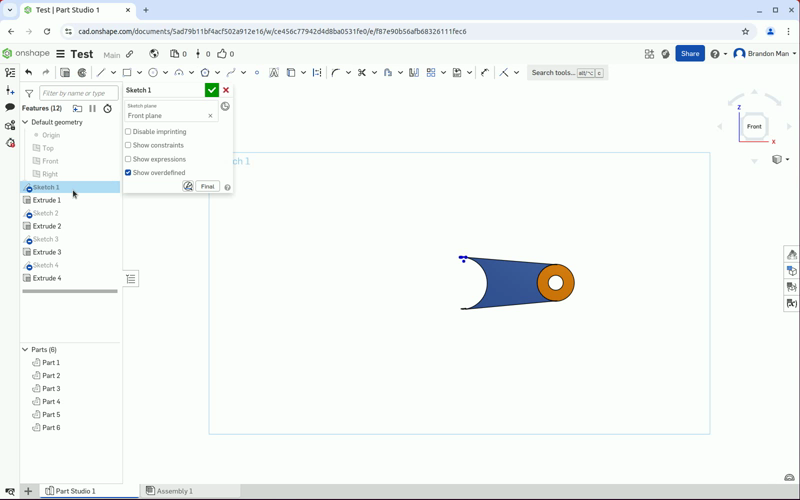
mouse_move(229, 92)
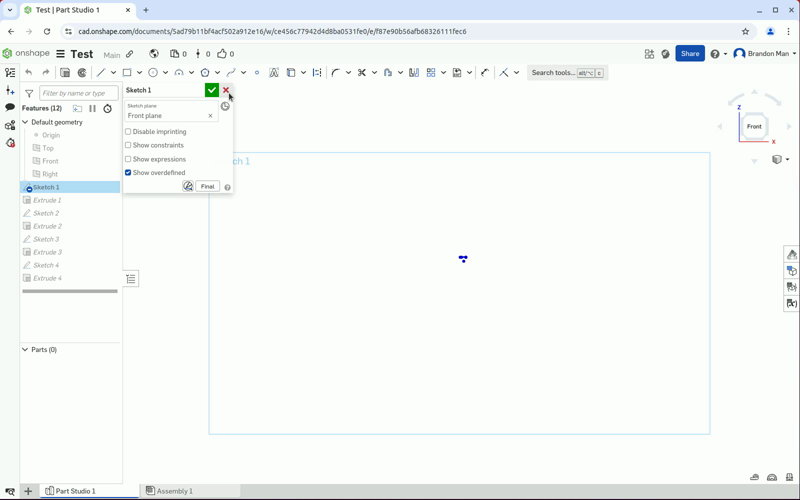
click(229, 92)
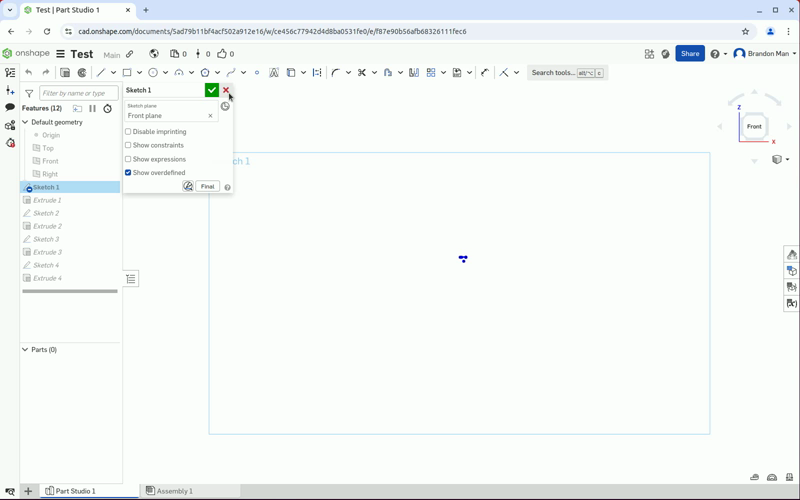
key(shift+s)
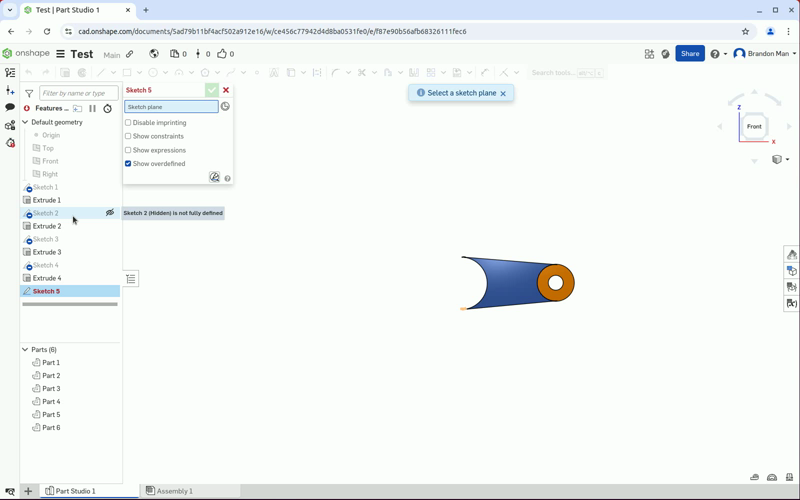
scroll(3)
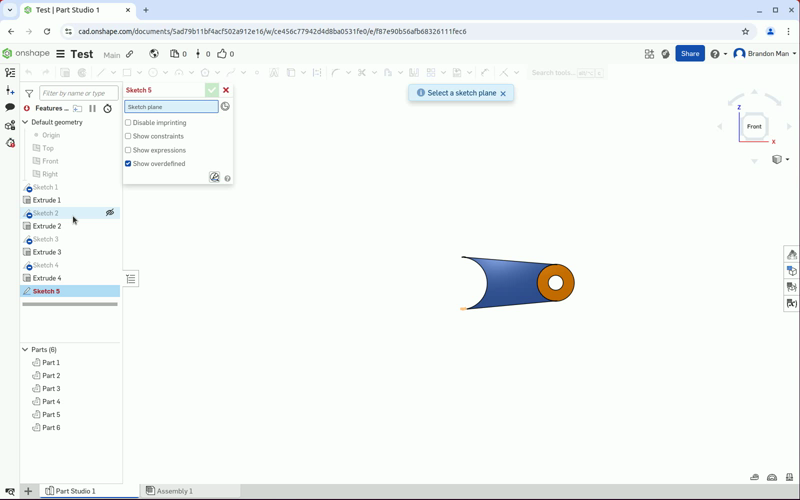
mouse_move(73, 163)
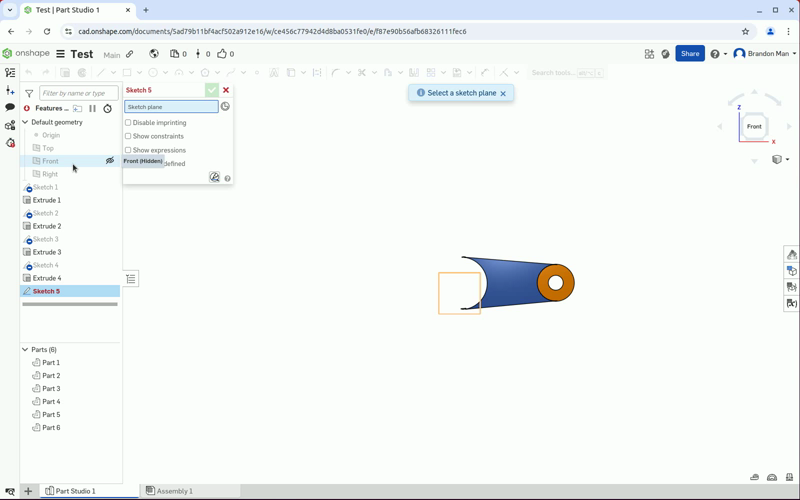
click(73, 163)
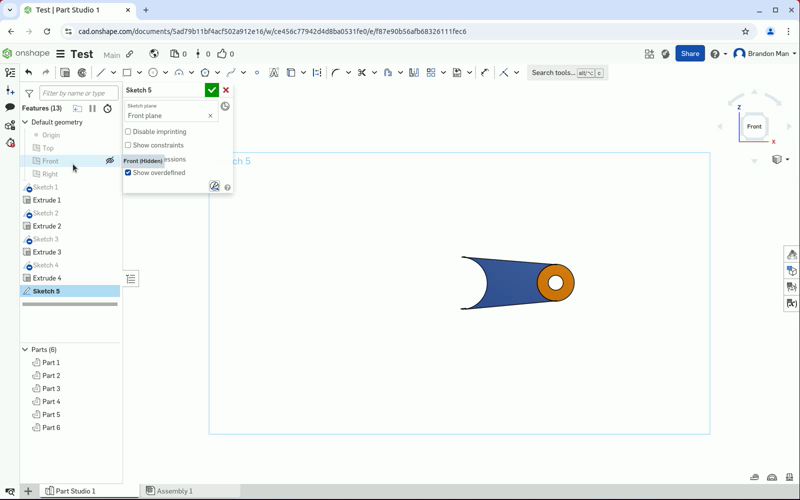
mouse_move(73, 352)
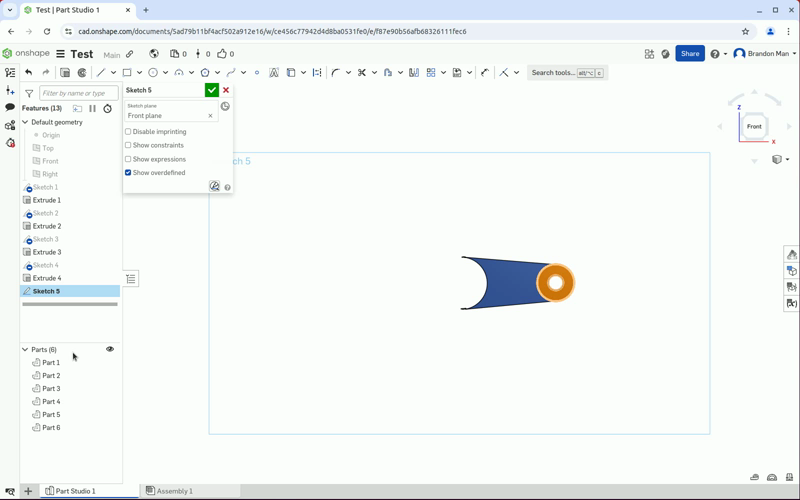
key(y)
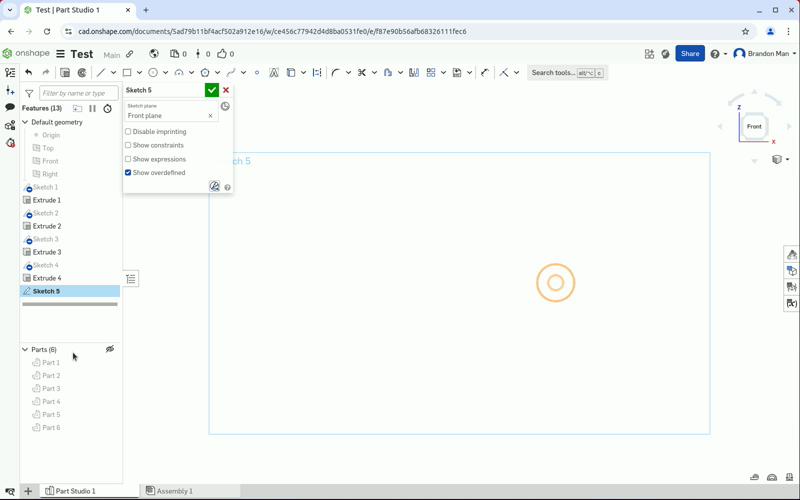
key(l)
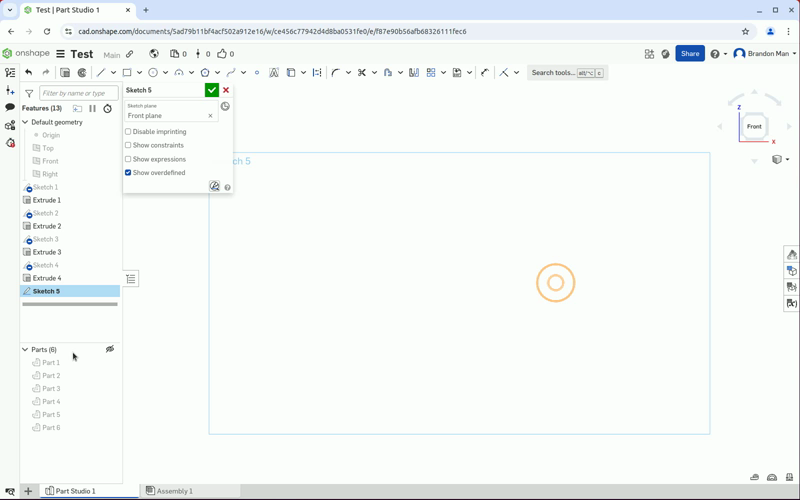
key_down(shift)
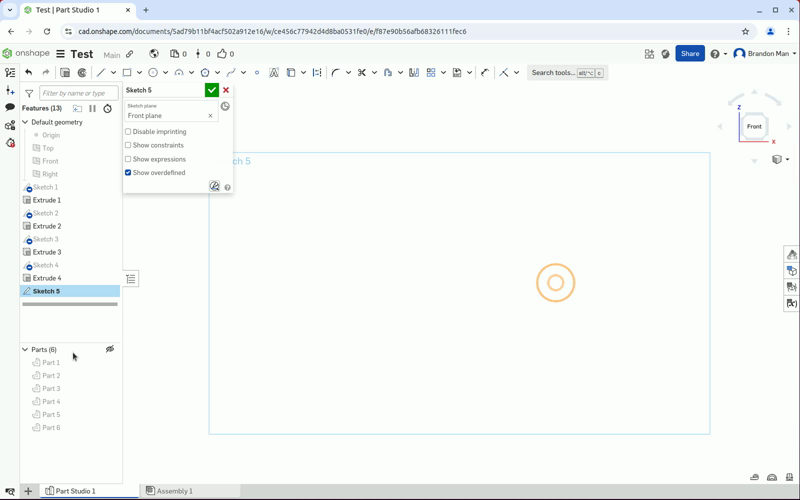
mouse_move(460, 308)
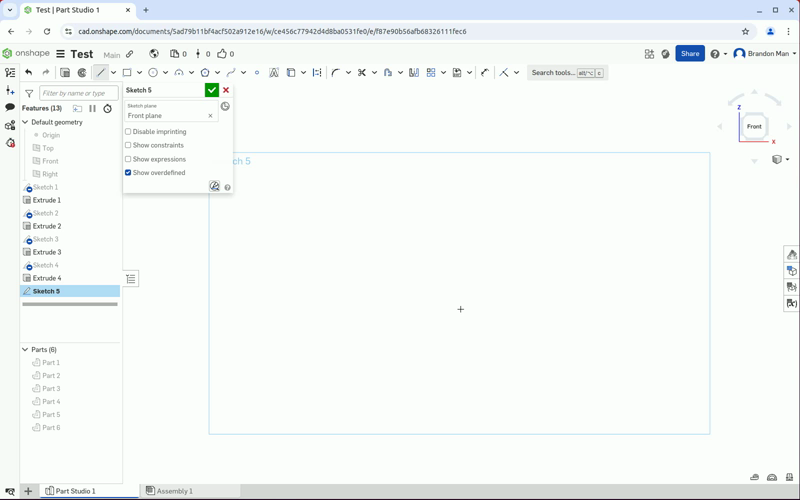
click(460, 308)
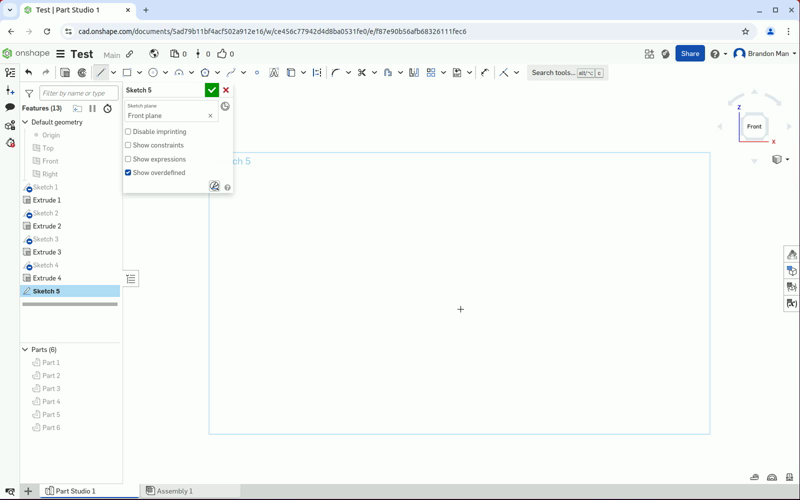
key_up(shift)
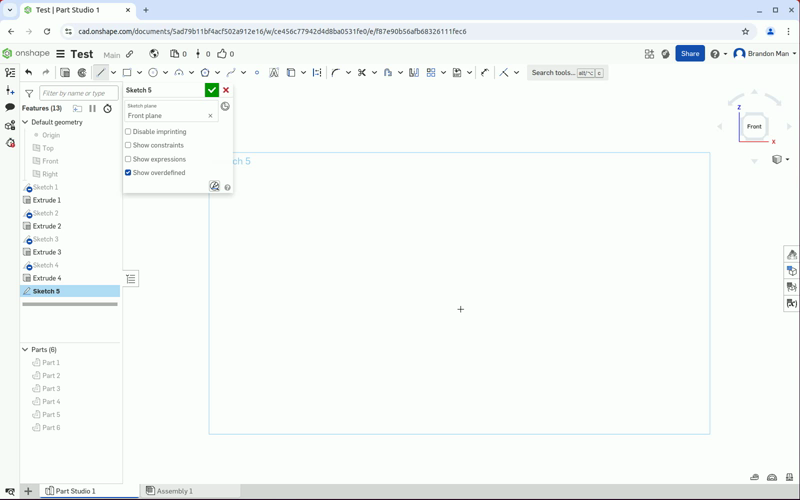
key_down(shift)
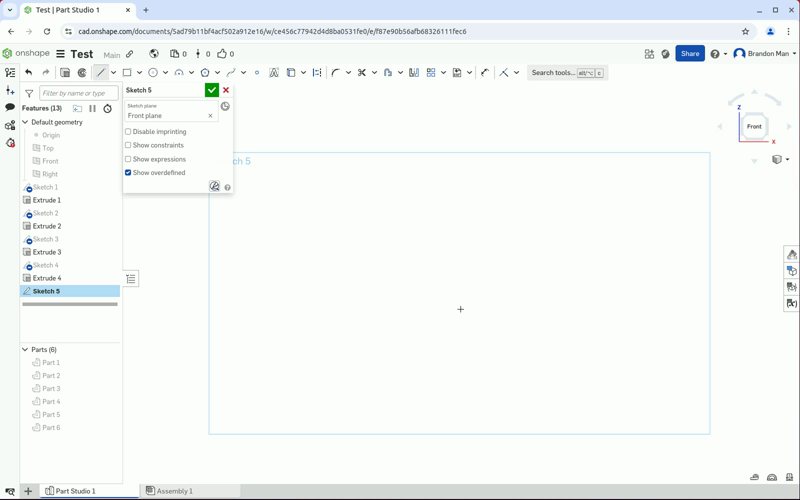
mouse_move(490, 308)
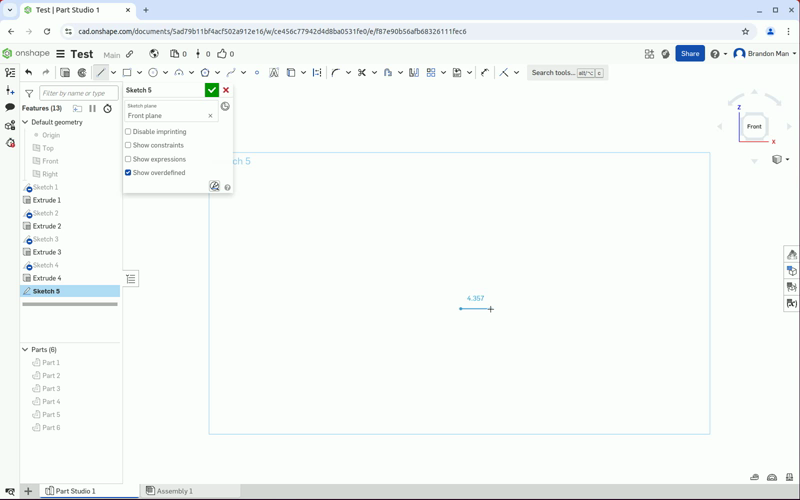
mouse_move(465, 308)
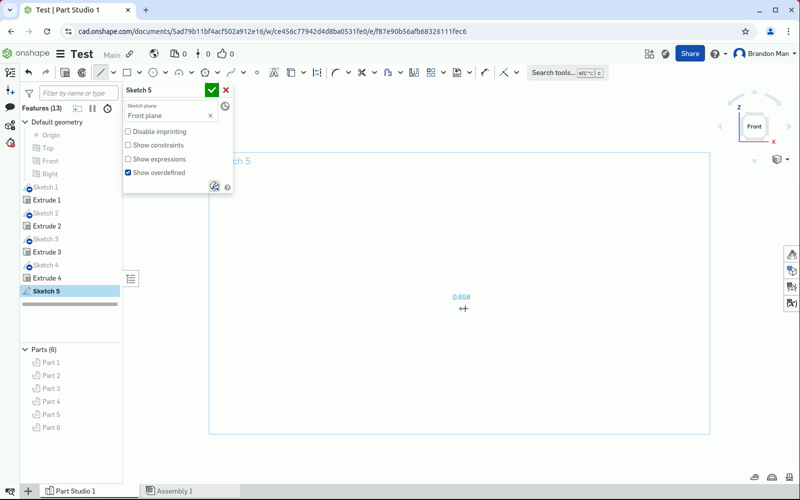
scroll(6)
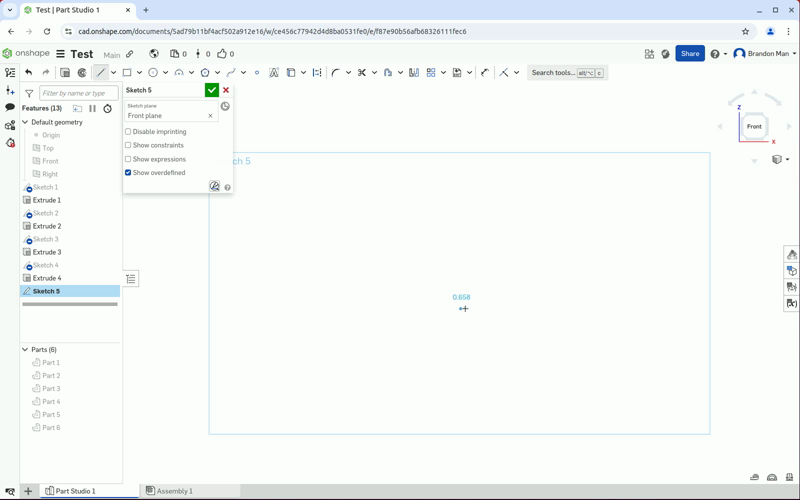
scroll(6)
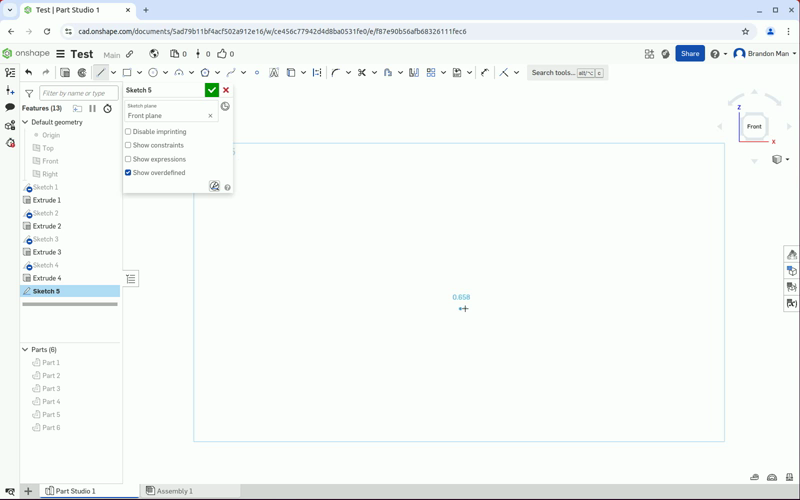
scroll(6)
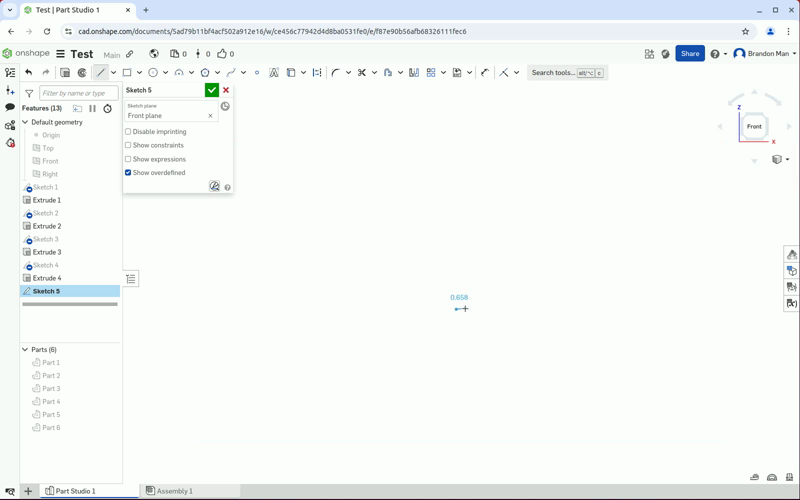
scroll(6)
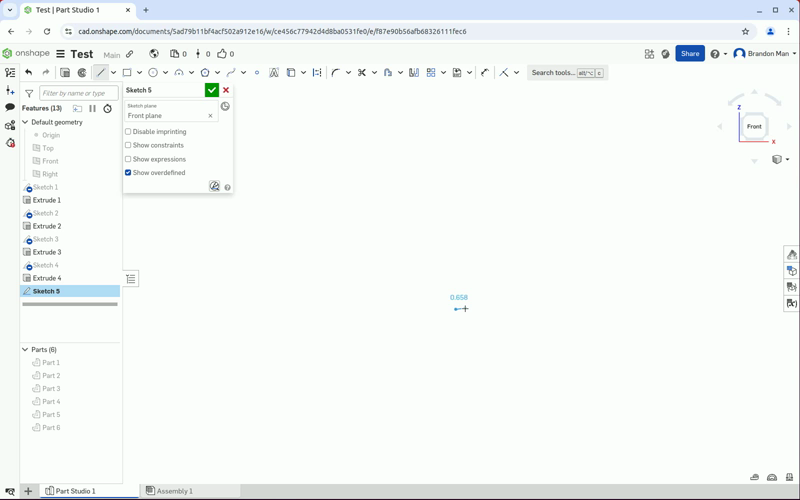
scroll(6)
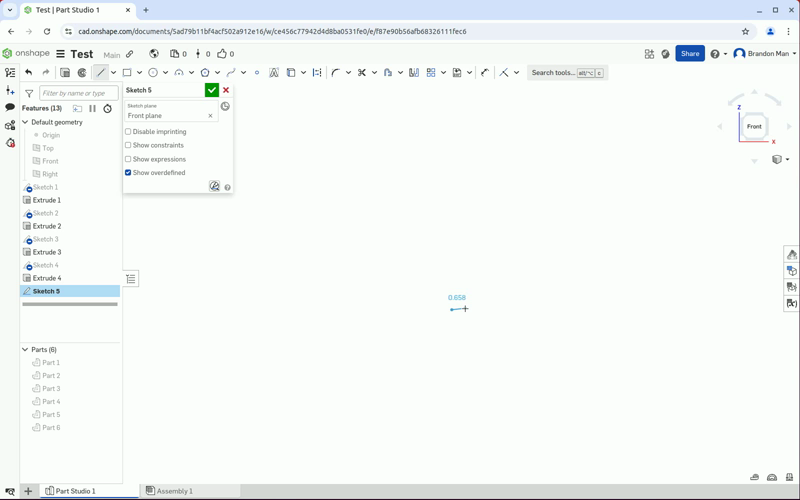
scroll(6)
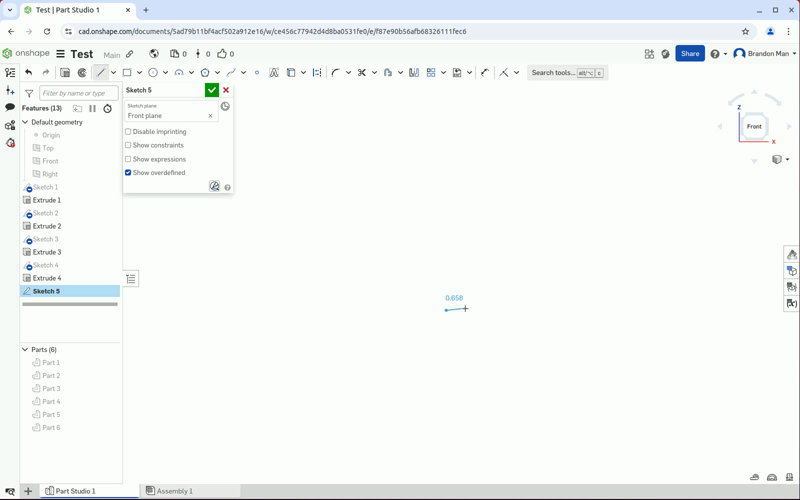
scroll(6)
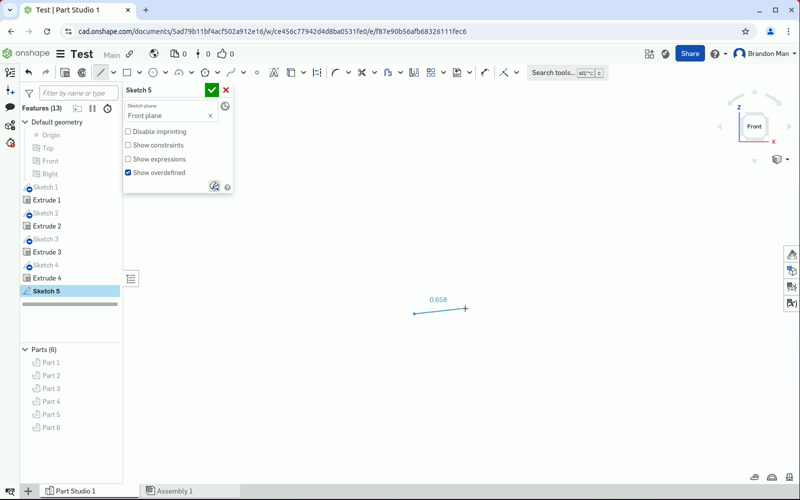
click(465, 308)
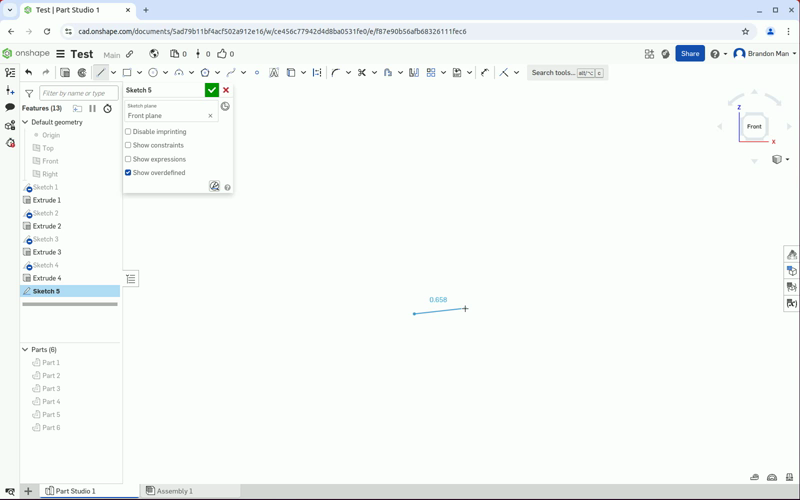
scroll(-6)
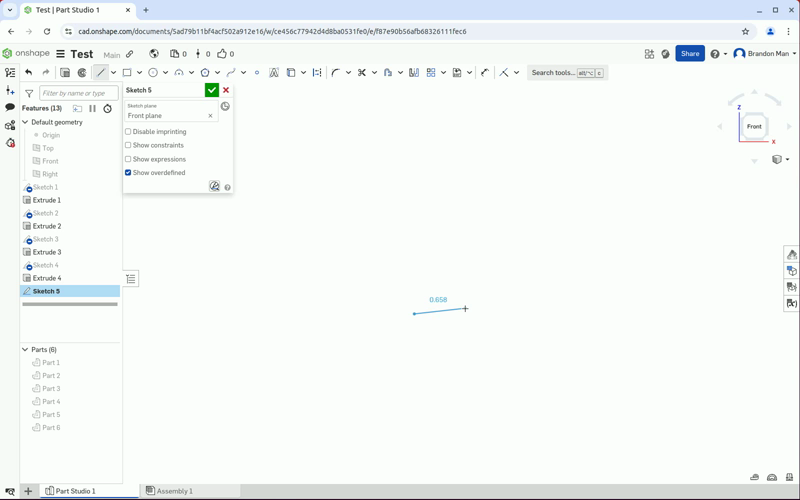
scroll(-6)
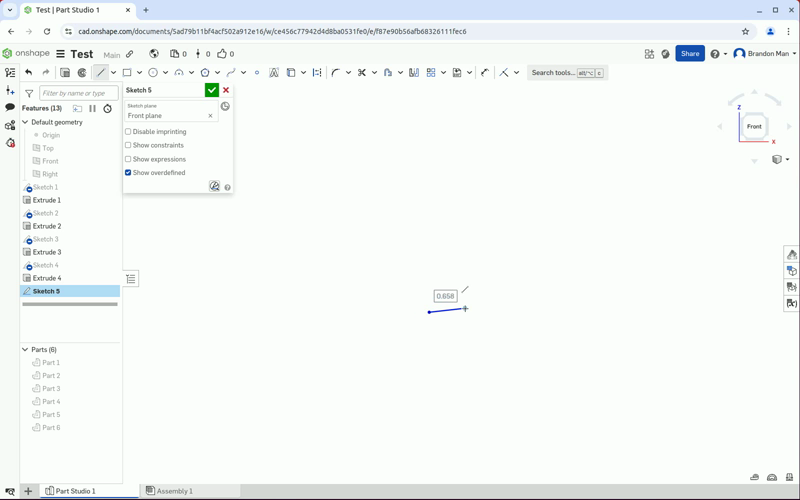
scroll(-6)
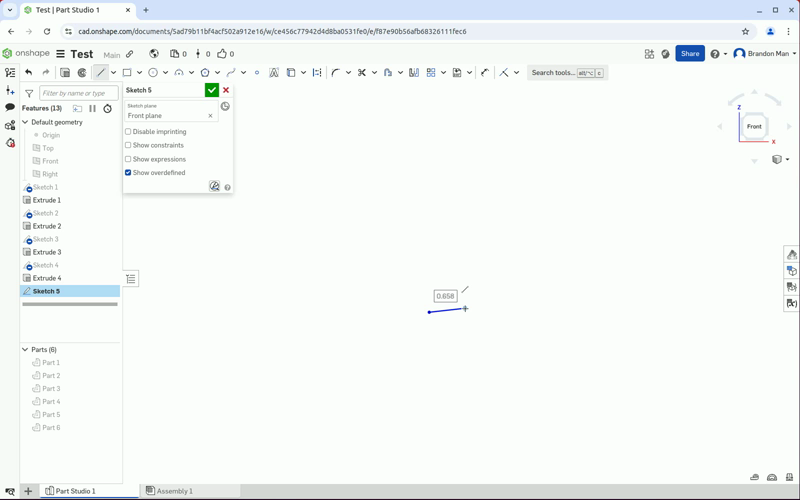
scroll(-6)
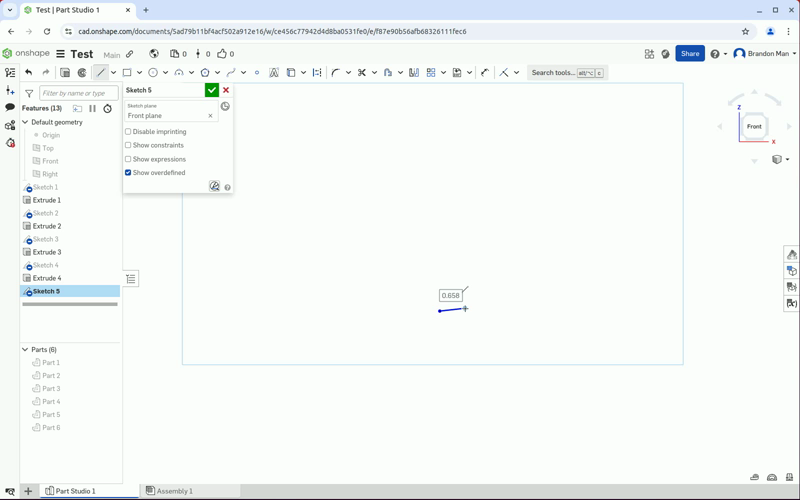
scroll(-6)
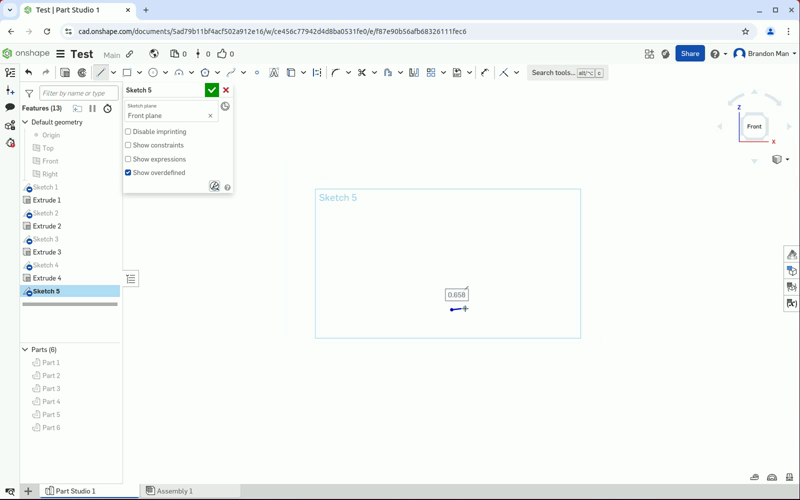
scroll(-6)
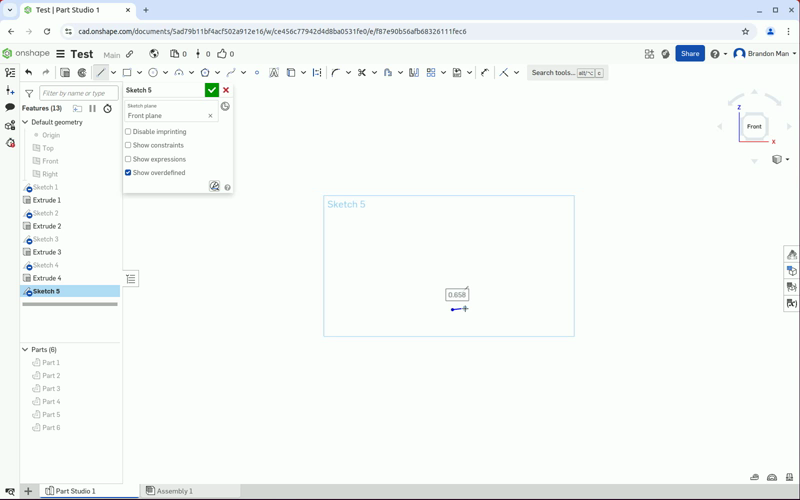
scroll(-6)
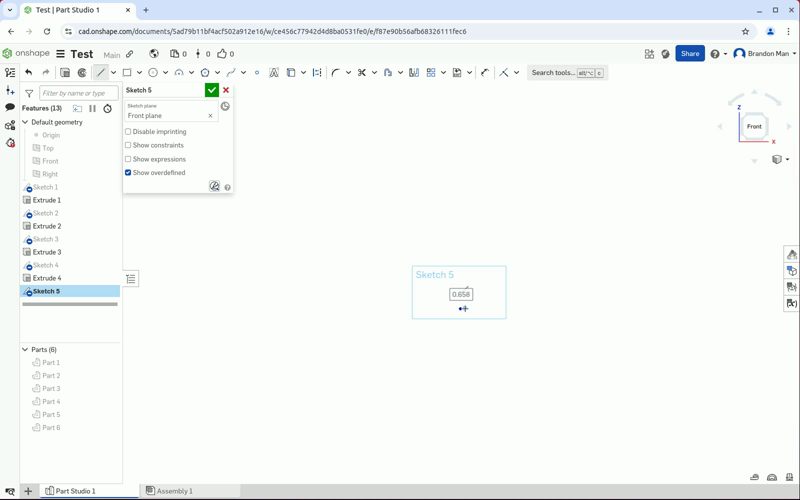
key_up(shift)
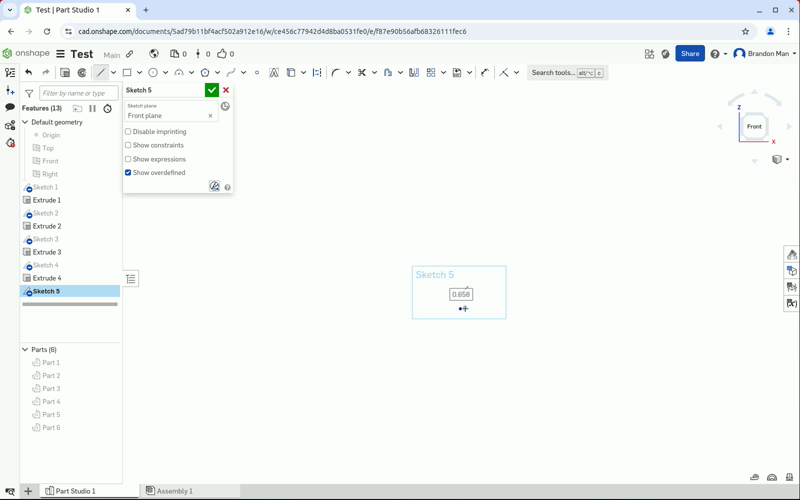
key(esc)
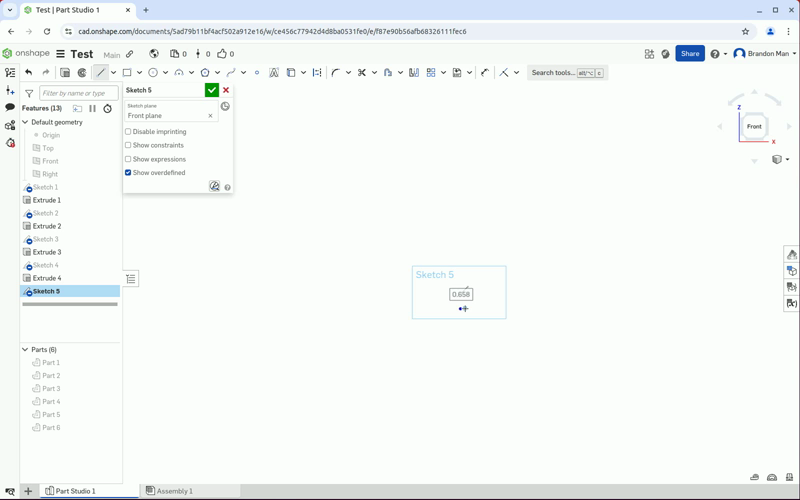
key(a)
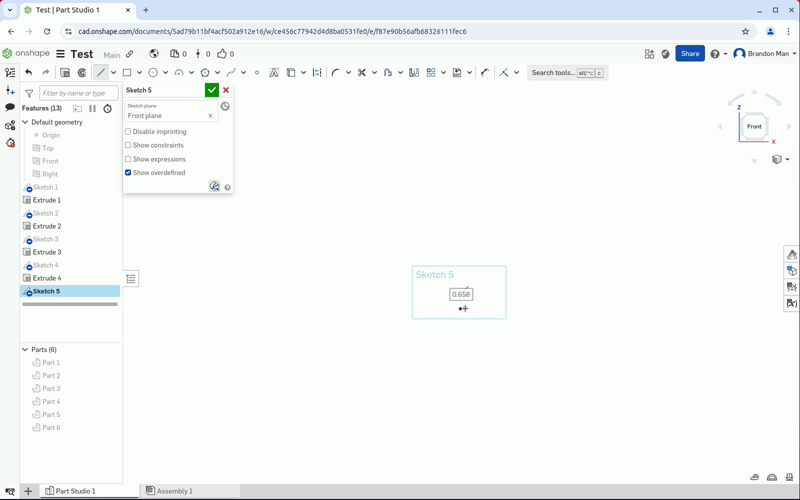
mouse_move(465, 308)
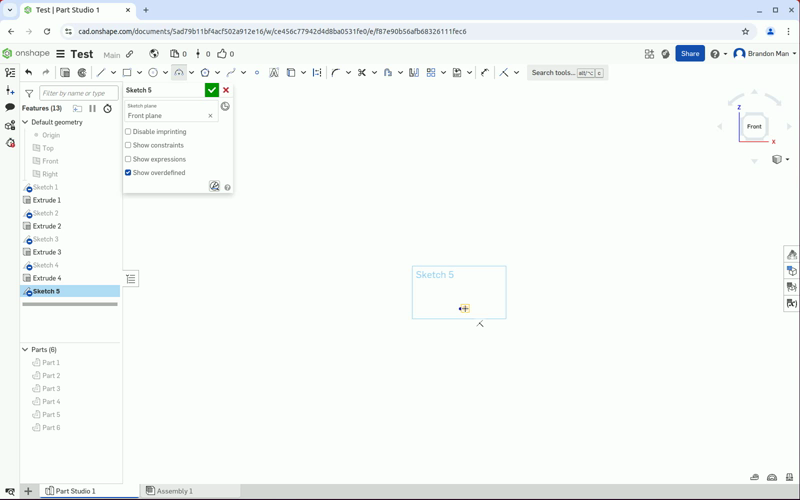
click(465, 308)
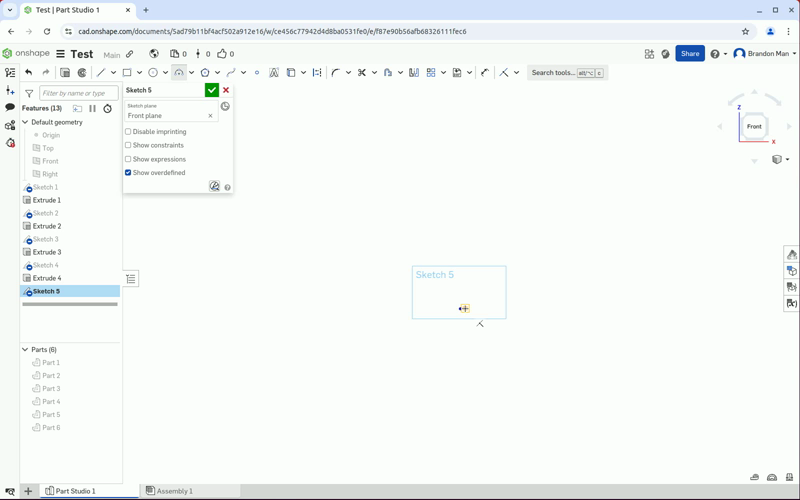
key_down(shift)
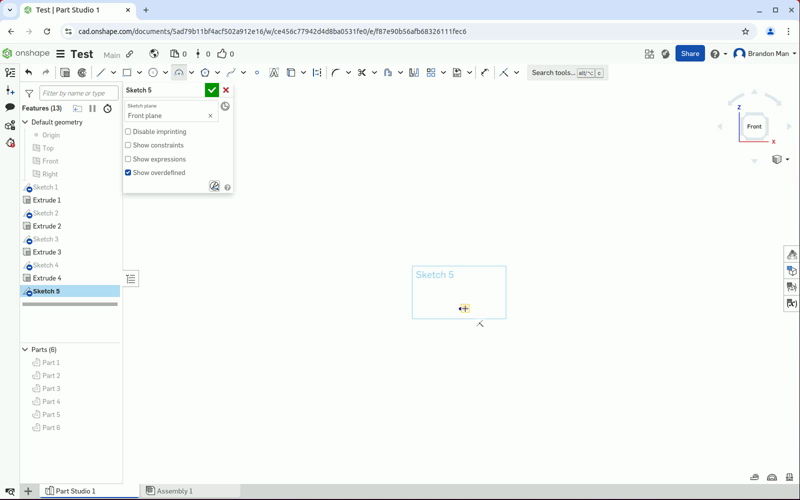
mouse_move(464, 255)
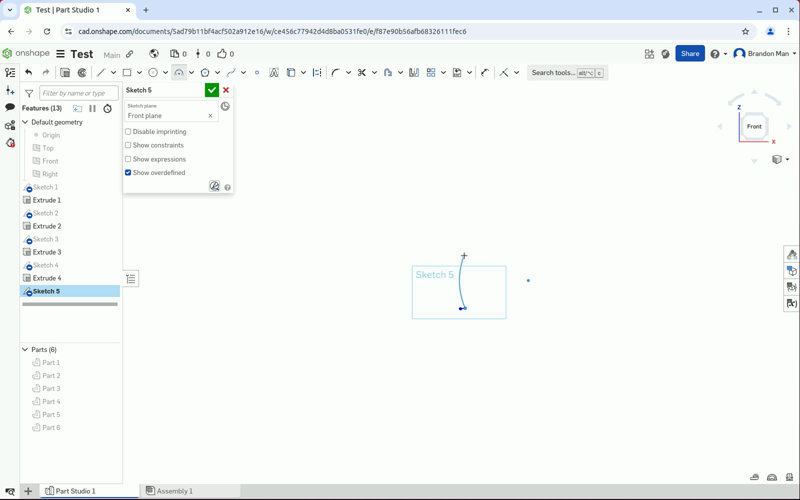
click(464, 255)
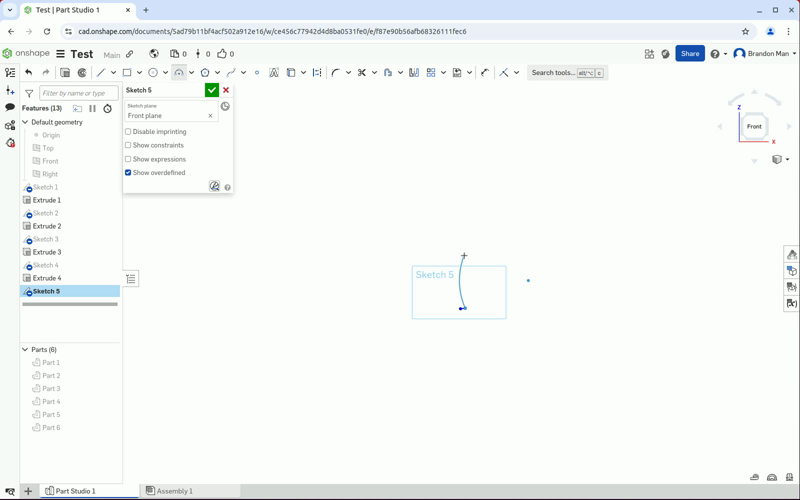
mouse_move(487, 281)
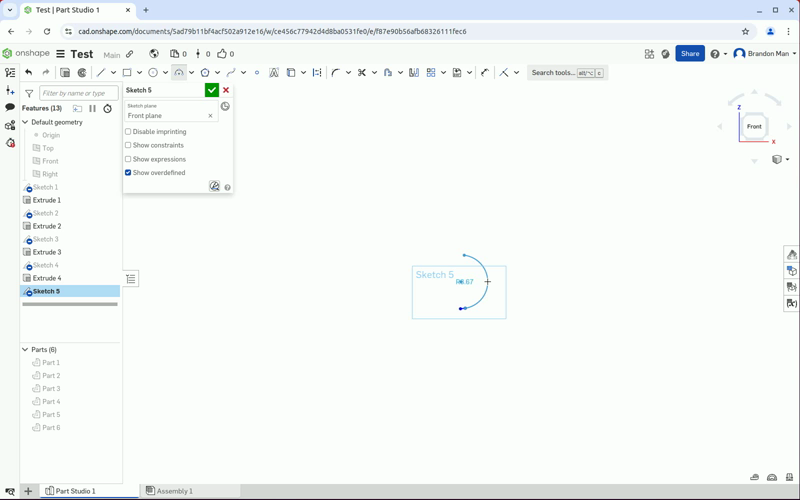
click(487, 281)
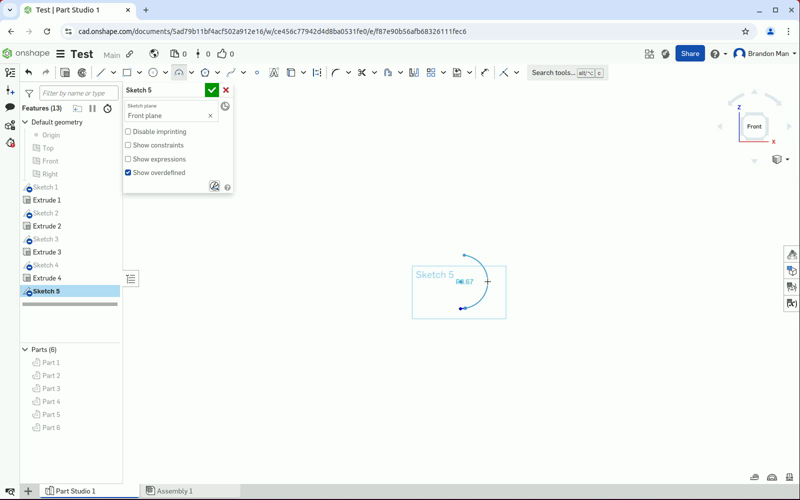
key_up(shift)
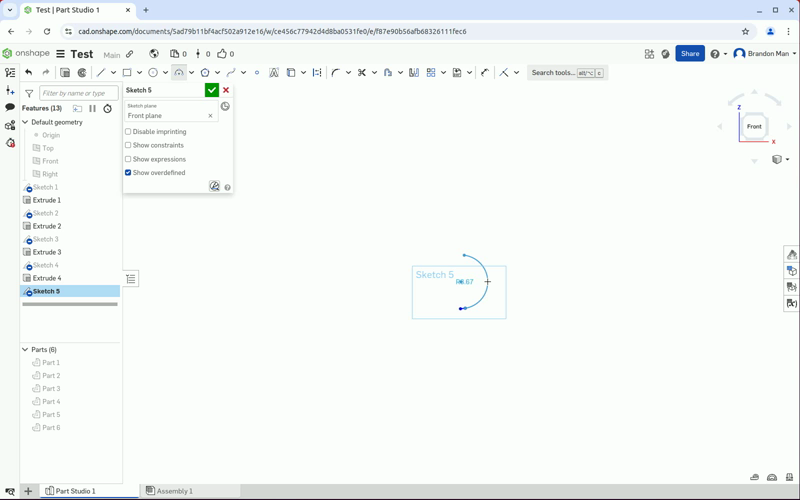
key(esc)
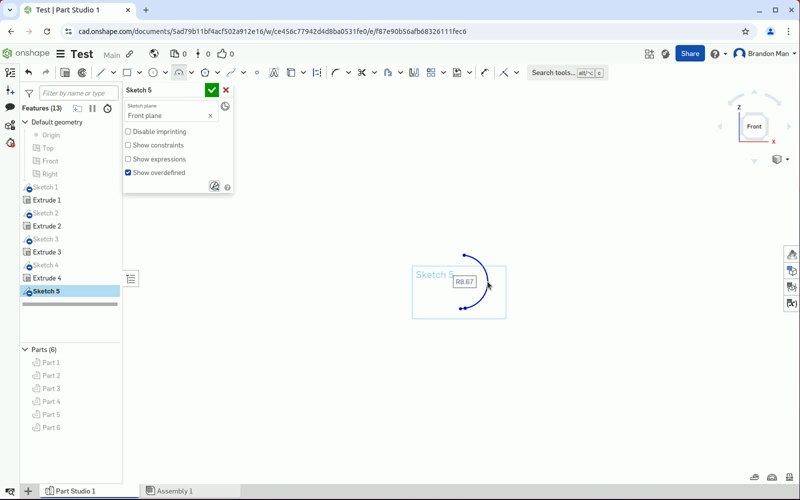
key(l)
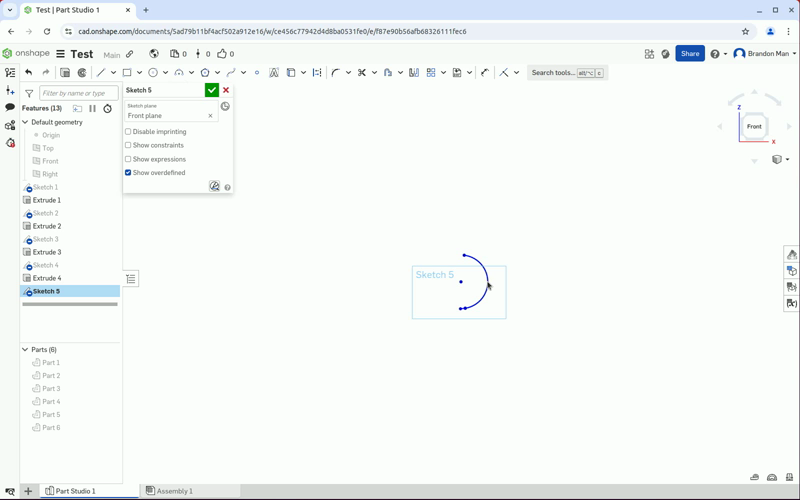
mouse_move(464, 255)
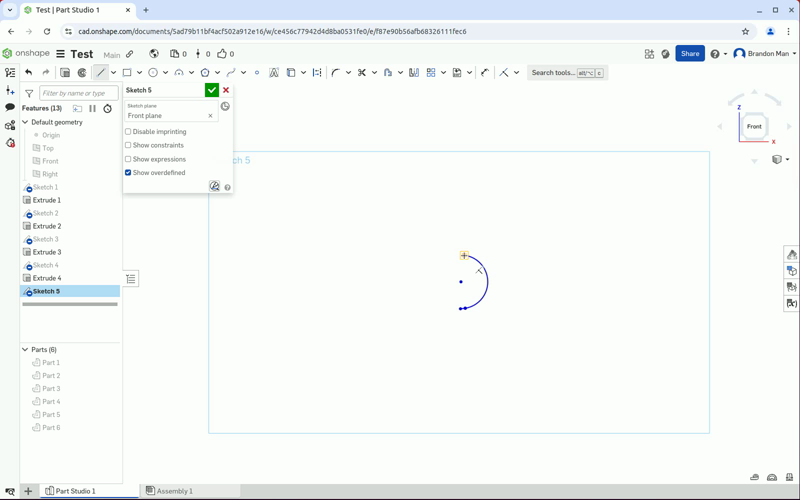
click(464, 255)
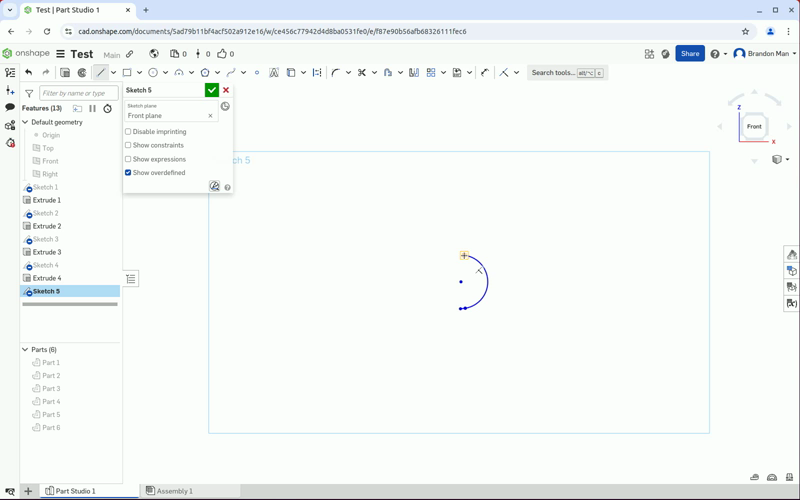
key_down(shift)
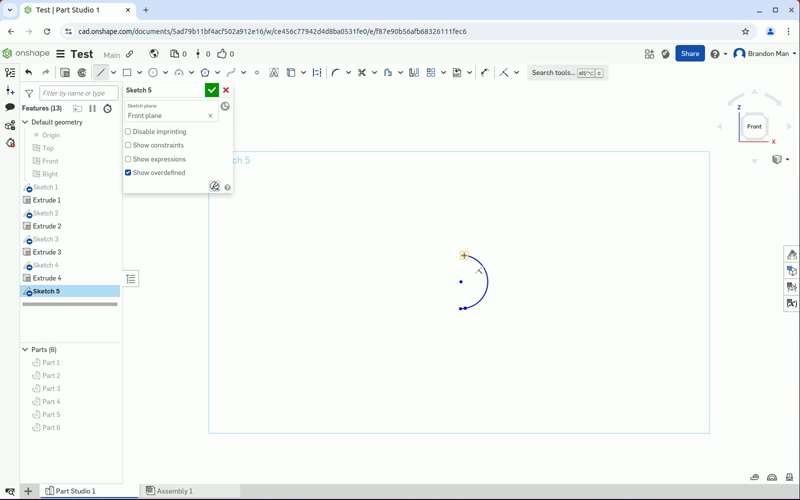
mouse_move(494, 255)
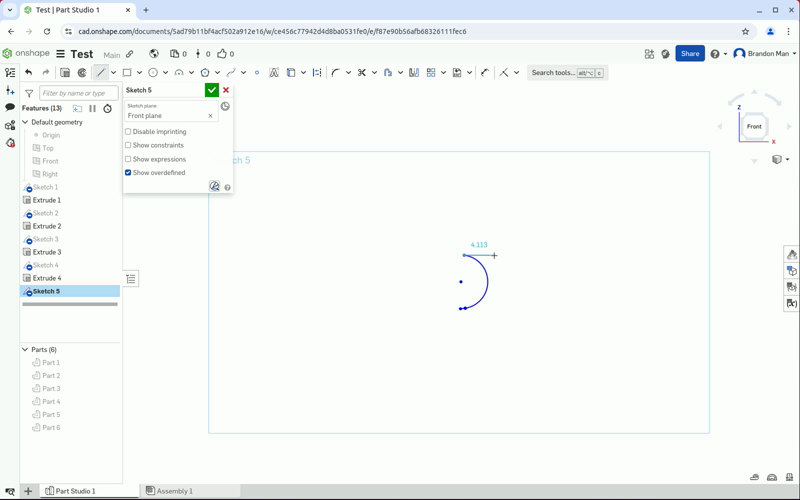
mouse_move(461, 255)
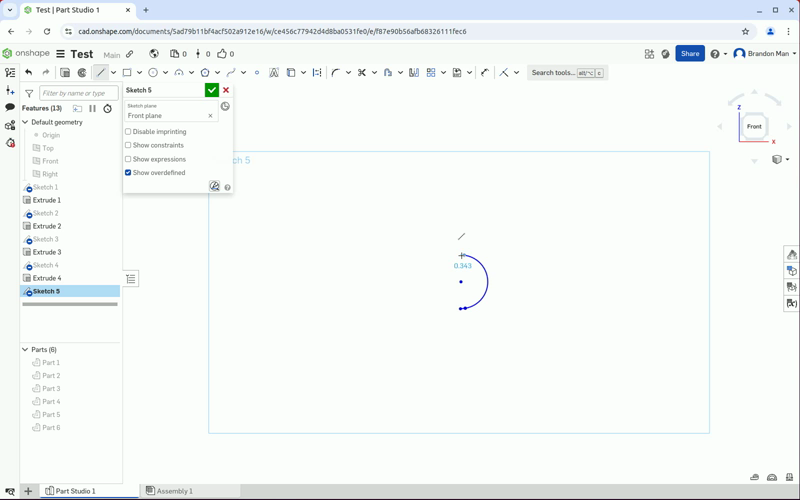
scroll(6)
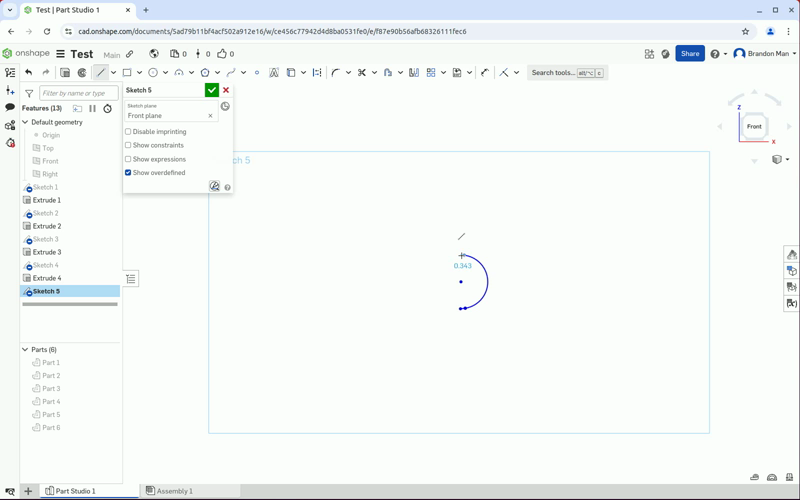
scroll(6)
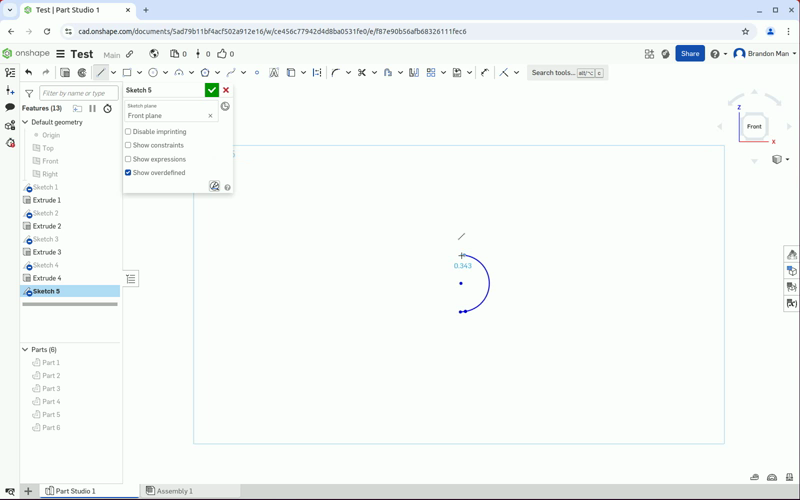
scroll(6)
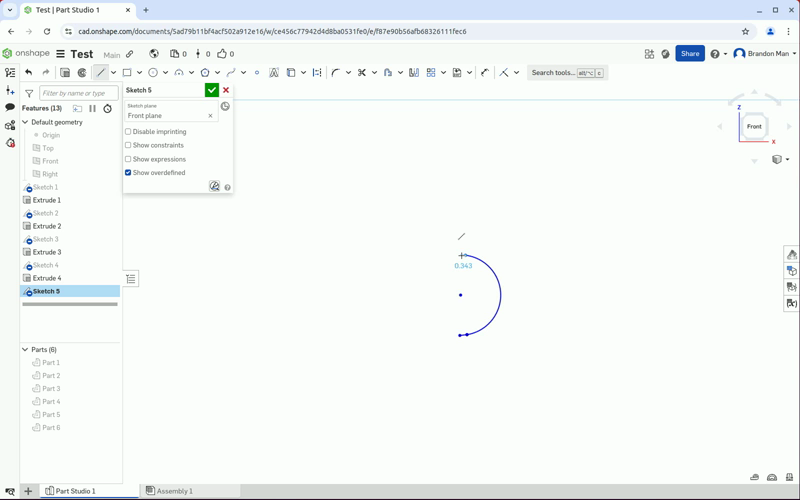
scroll(6)
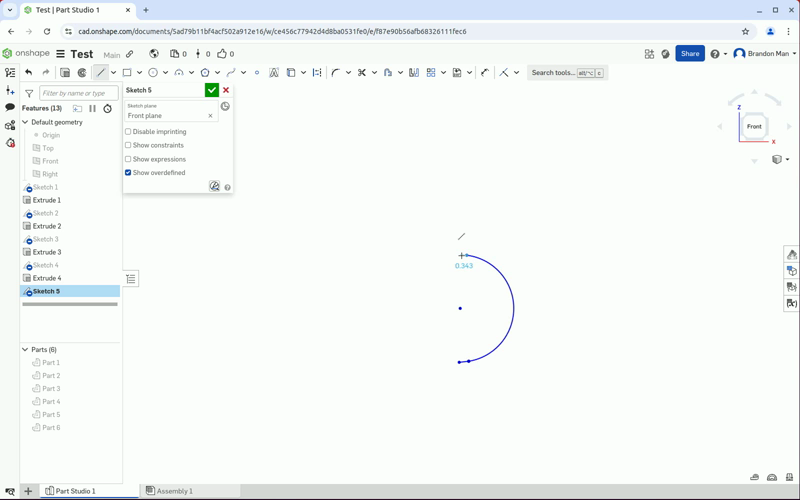
scroll(6)
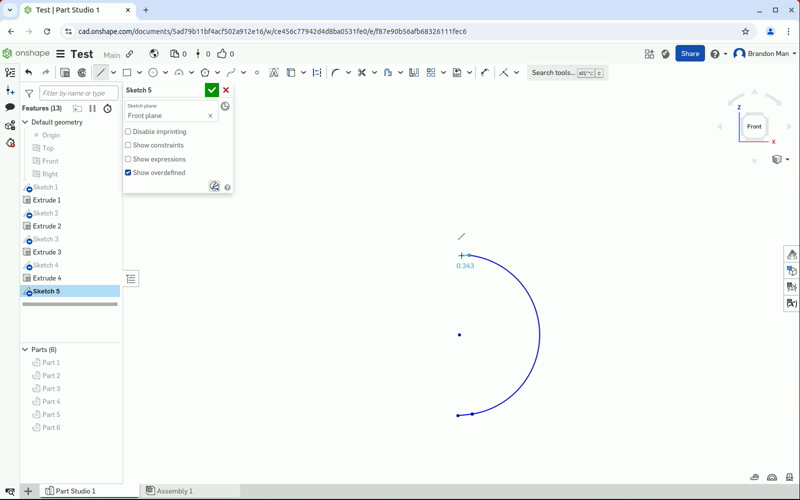
scroll(6)
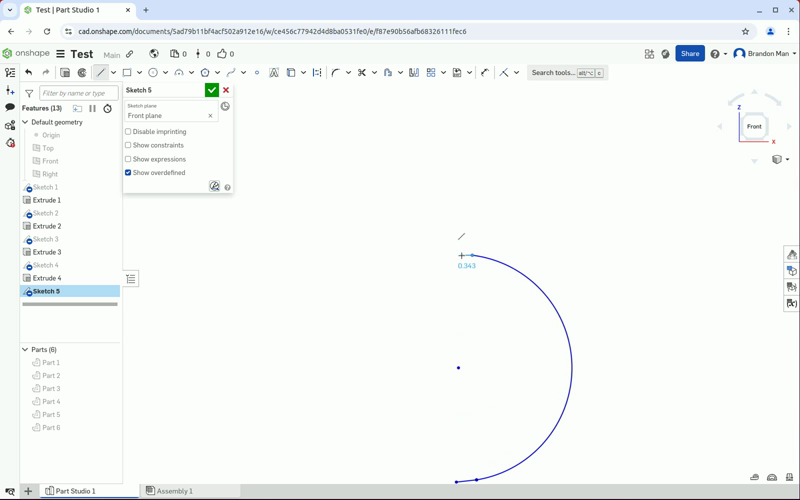
scroll(6)
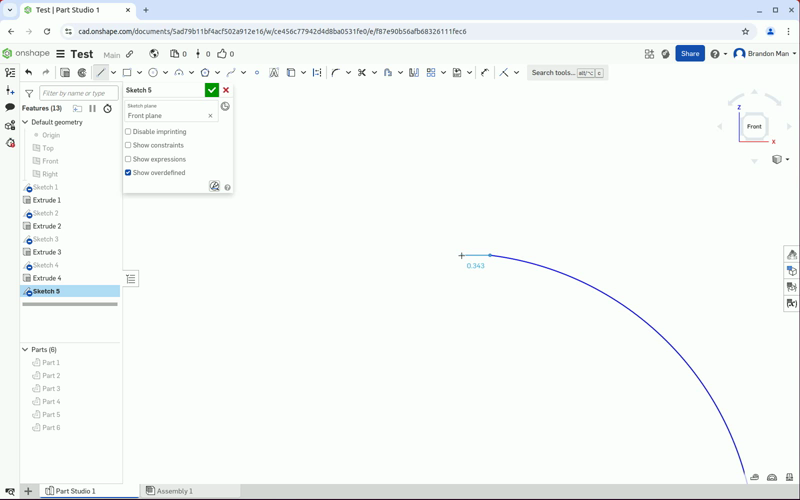
click(461, 255)
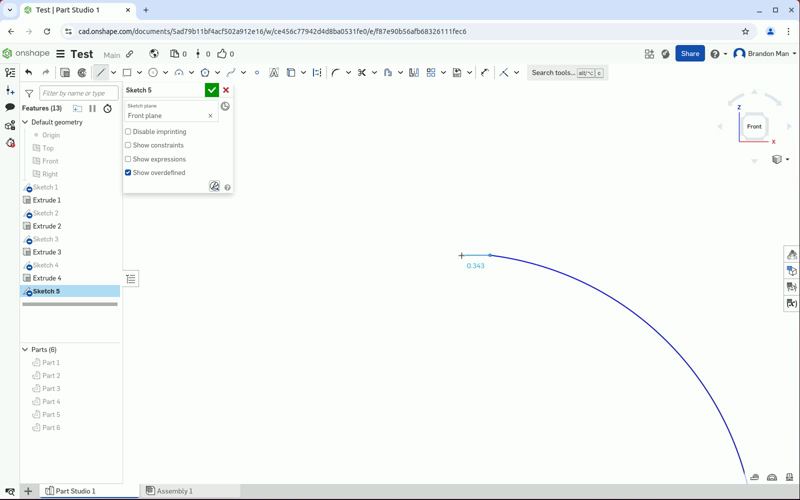
scroll(-6)
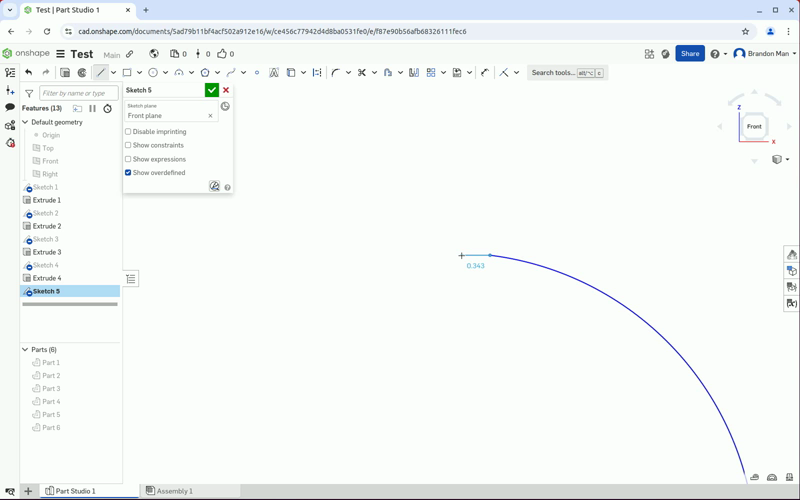
scroll(-6)
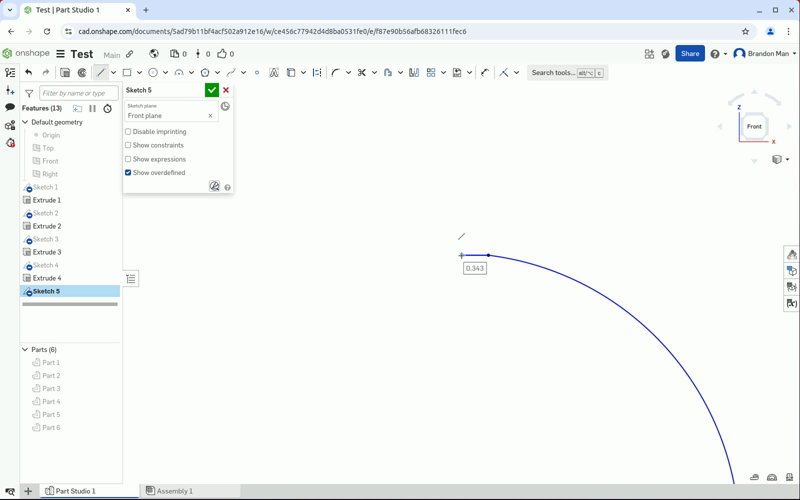
scroll(-6)
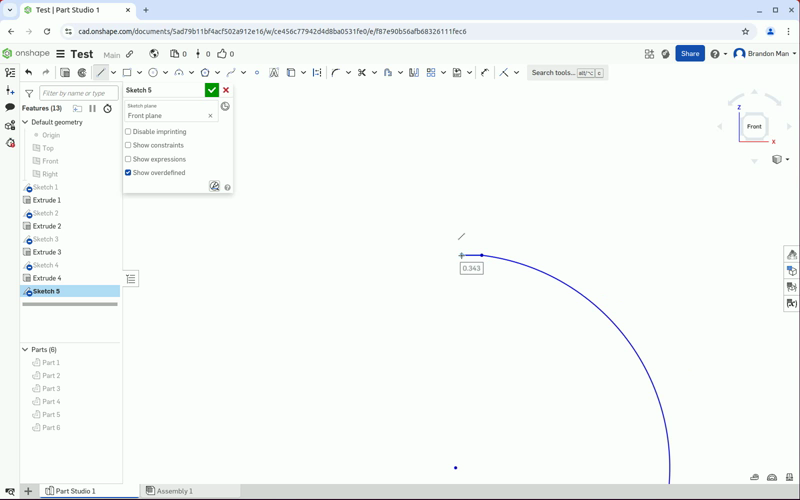
scroll(-6)
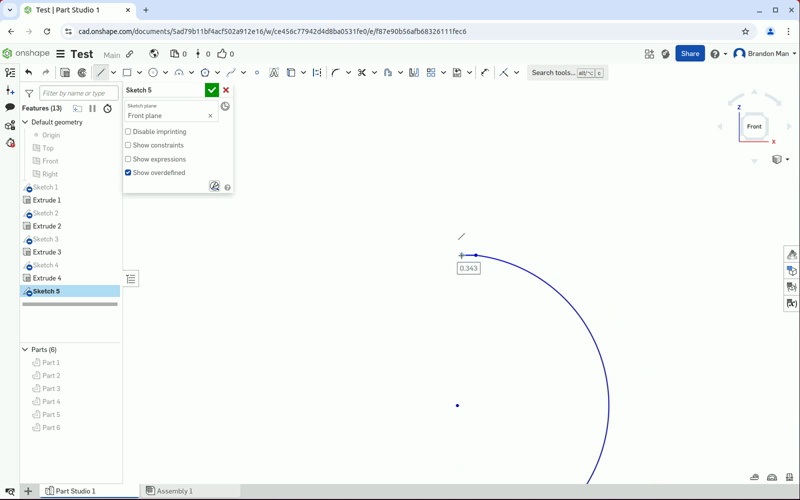
scroll(-6)
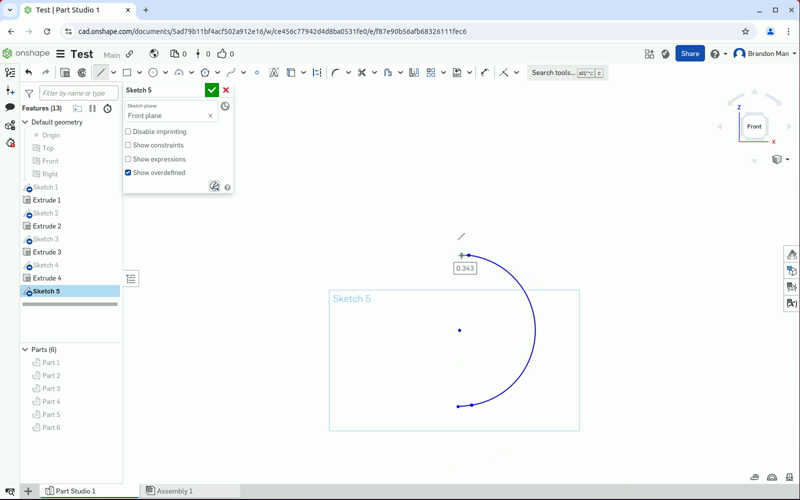
scroll(-6)
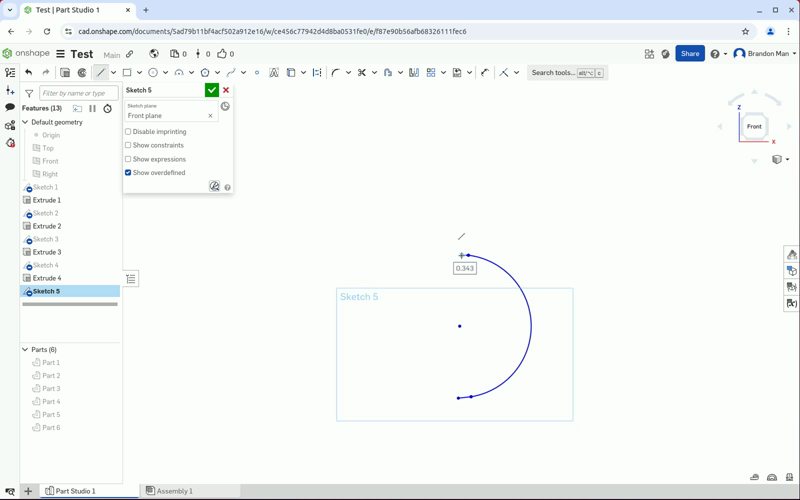
scroll(-6)
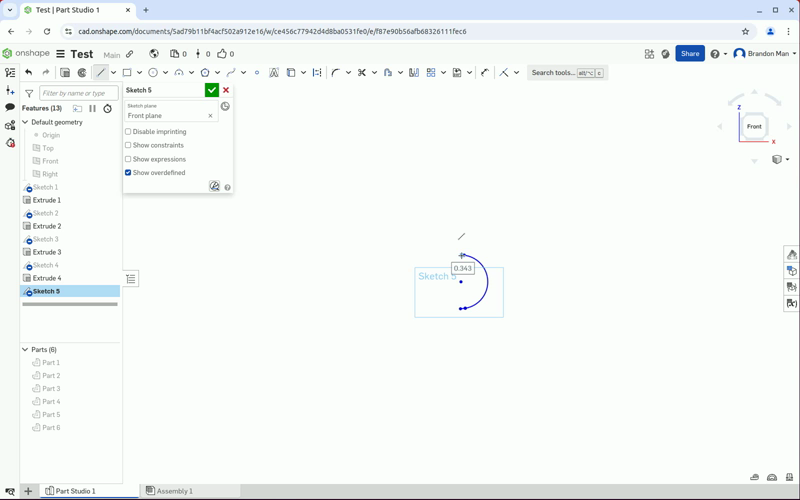
key_up(shift)
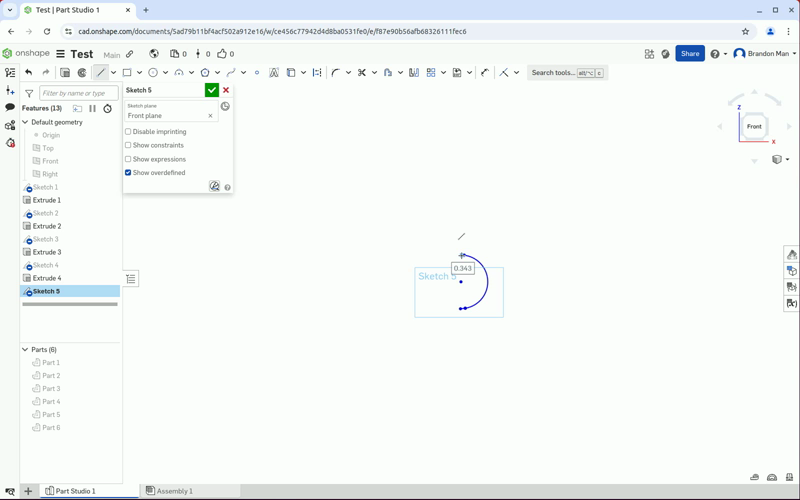
key(esc)
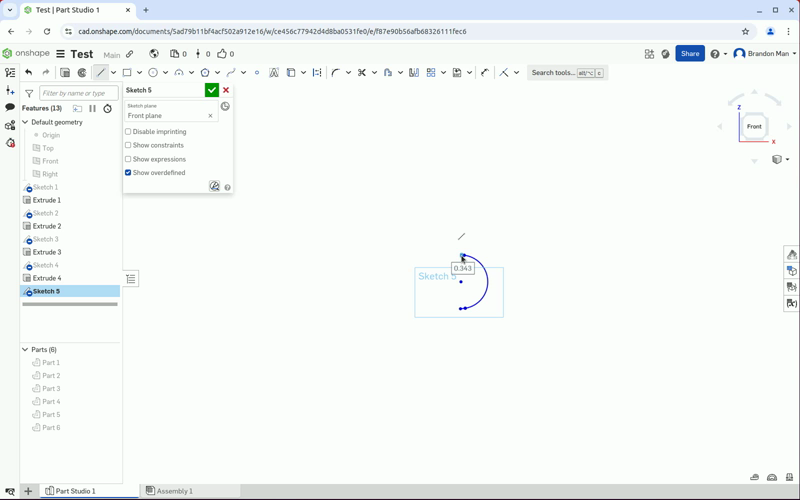
key(a)
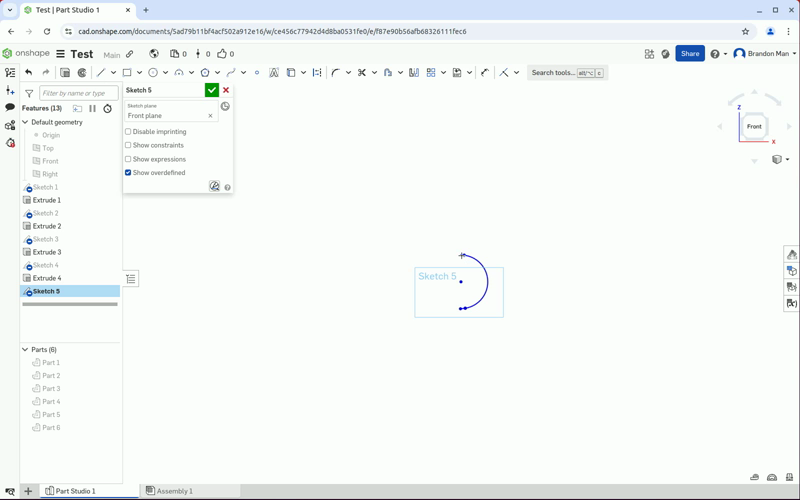
mouse_move(461, 255)
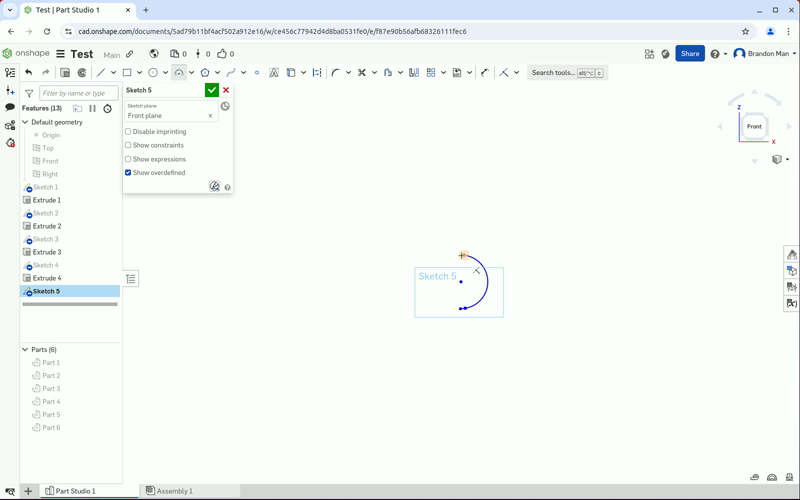
scroll(6)
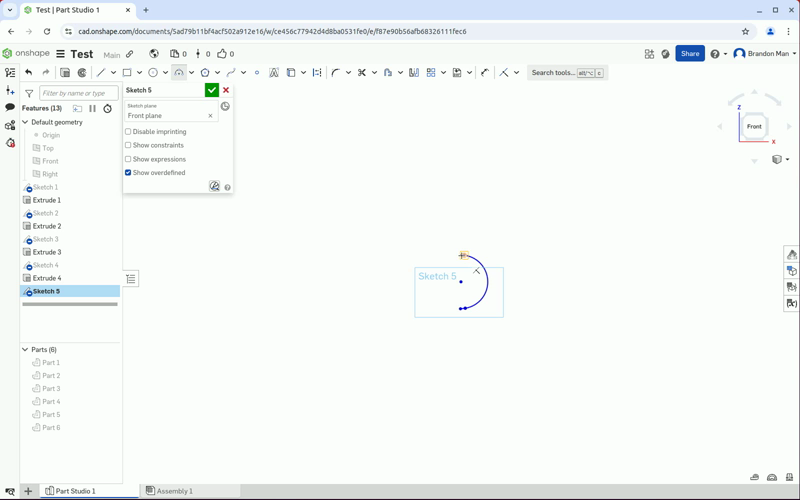
scroll(6)
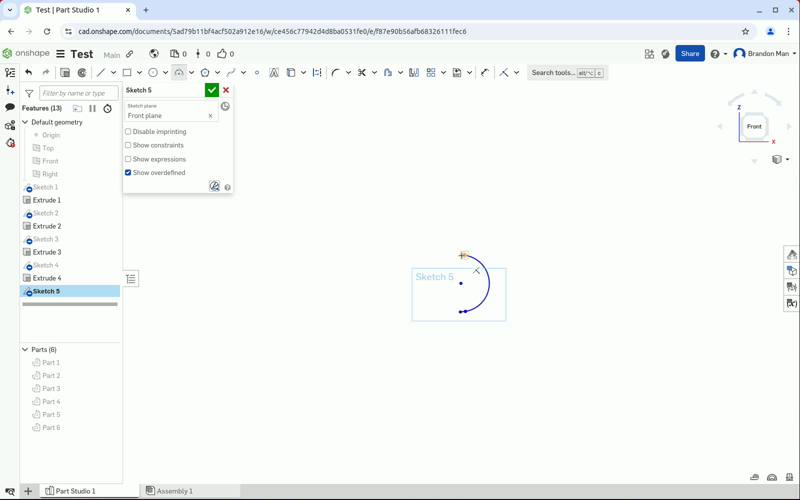
scroll(6)
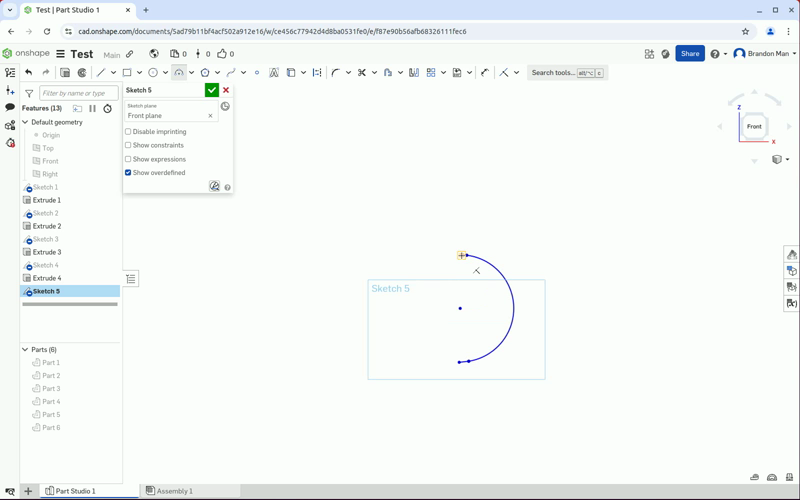
scroll(6)
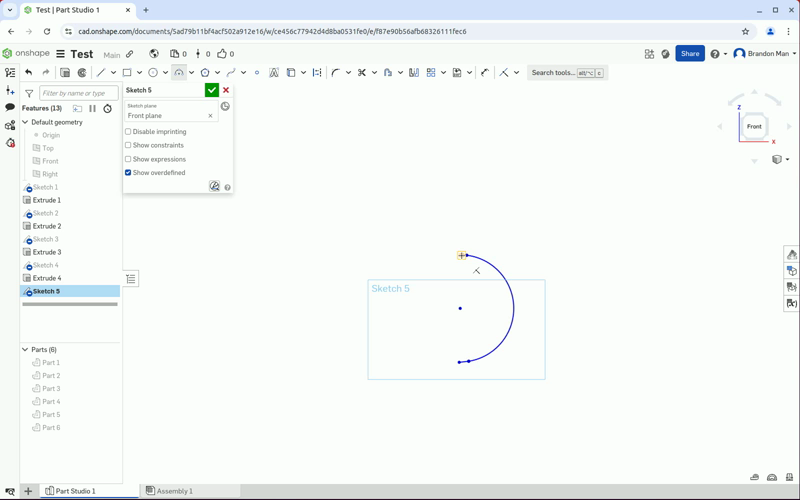
scroll(6)
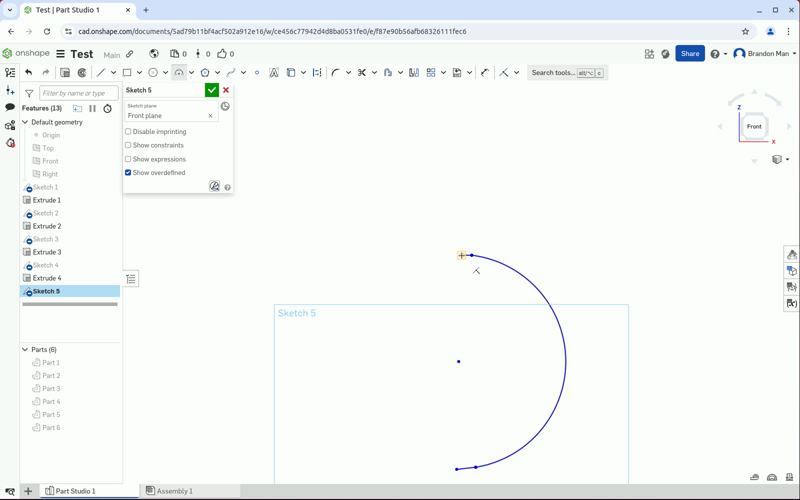
scroll(6)
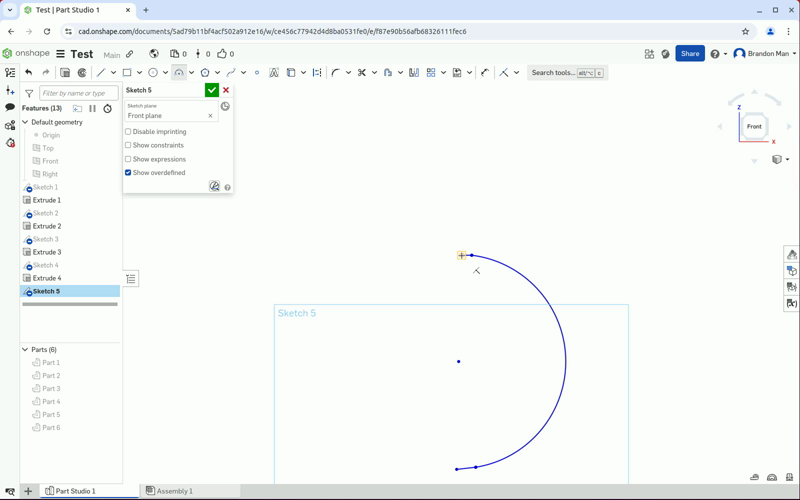
scroll(6)
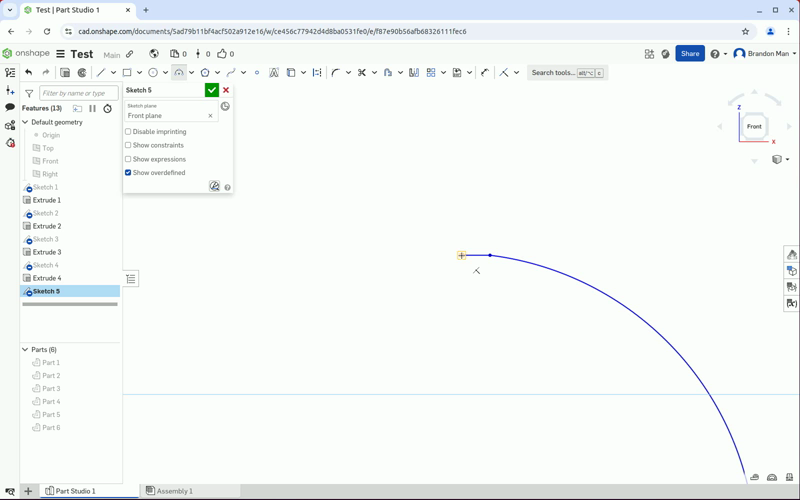
click(461, 255)
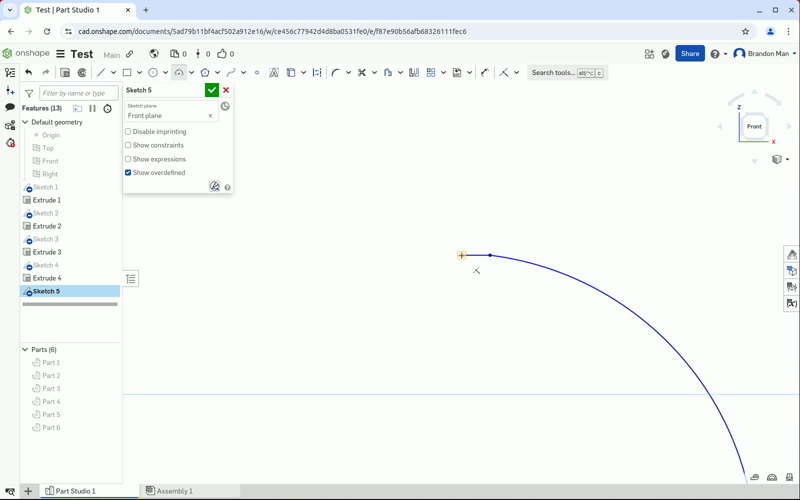
scroll(-6)
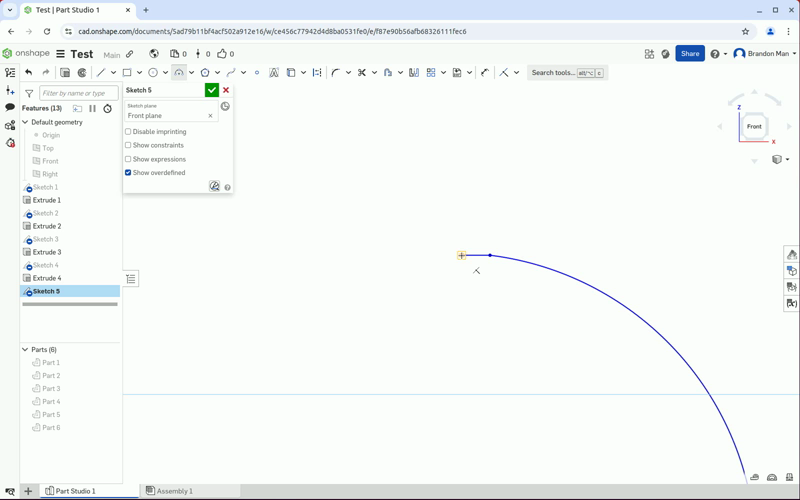
scroll(-6)
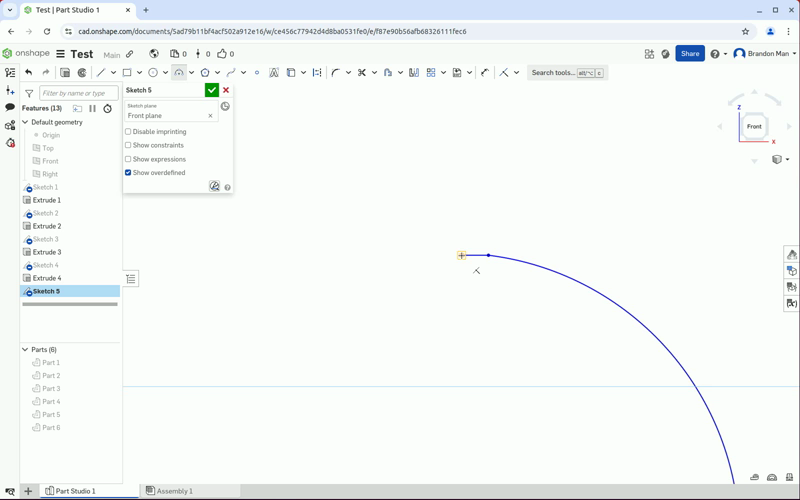
scroll(-6)
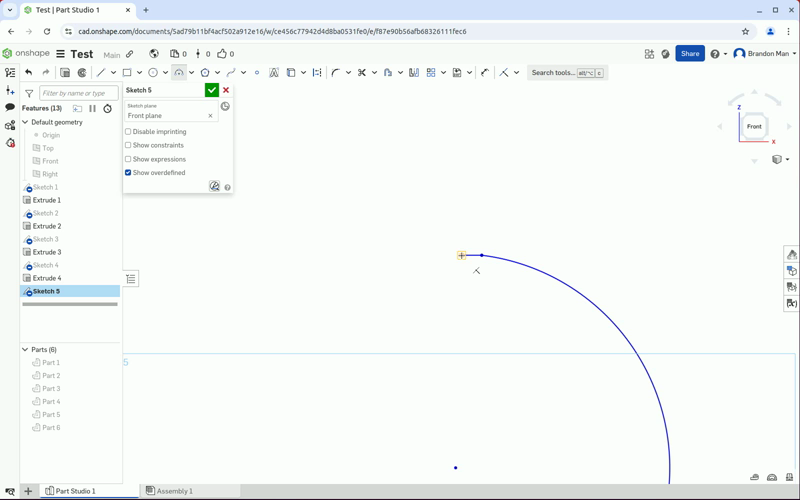
scroll(-6)
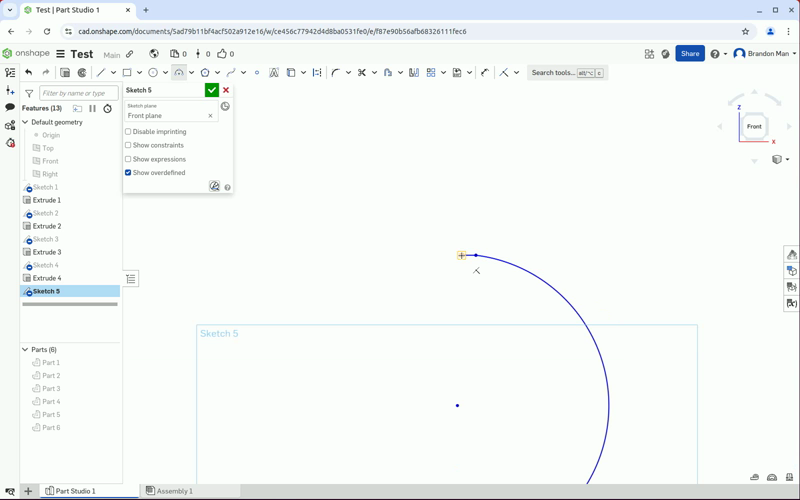
scroll(-6)
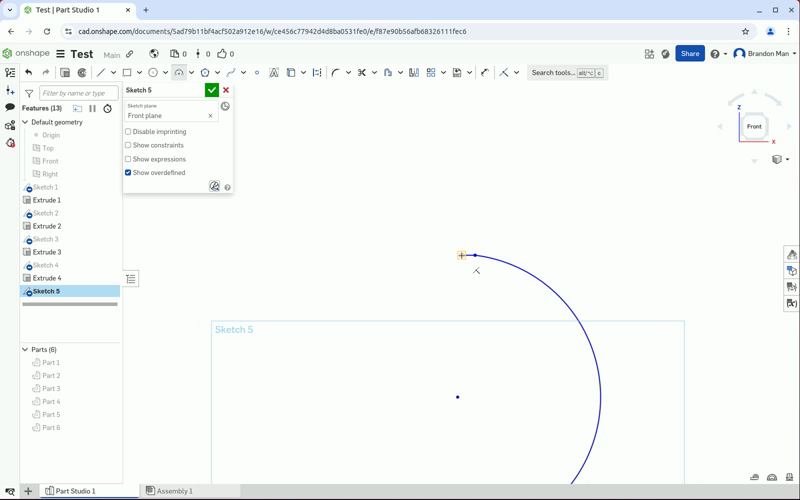
scroll(-6)
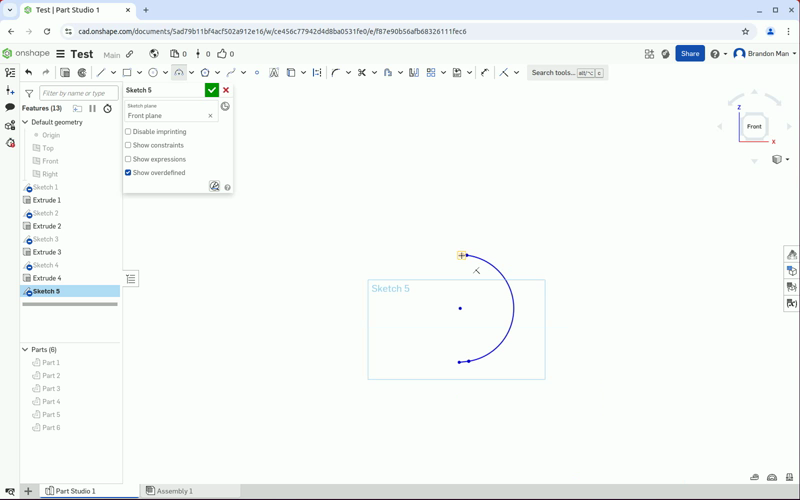
scroll(-6)
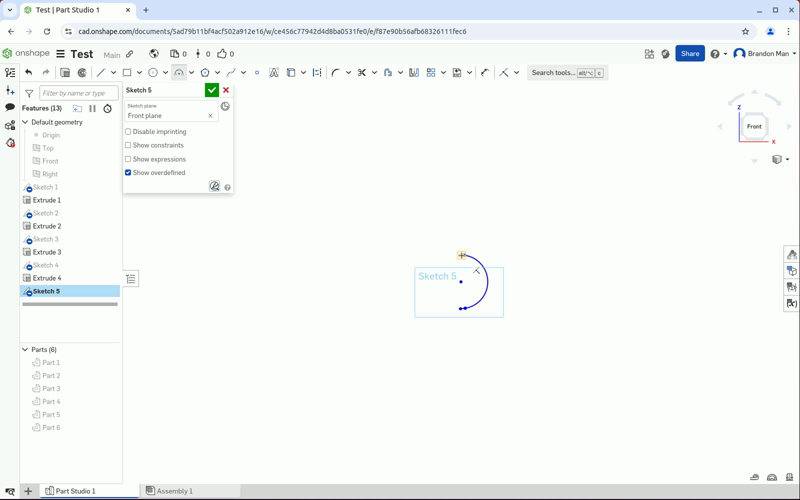
mouse_move(460, 308)
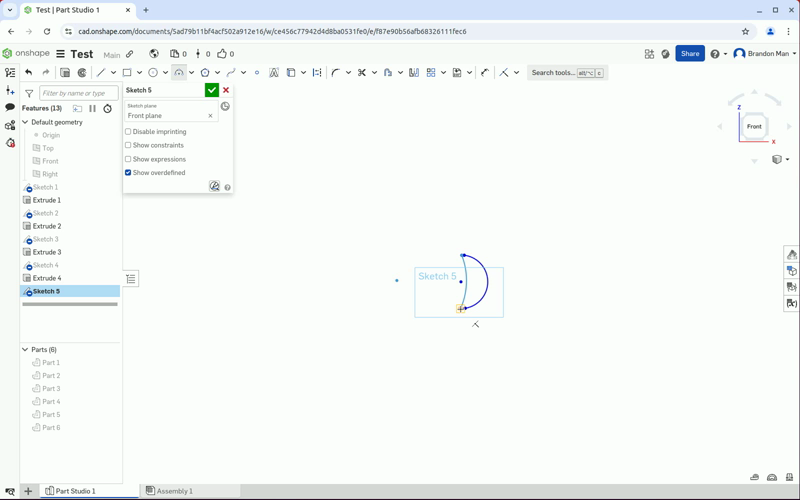
click(460, 308)
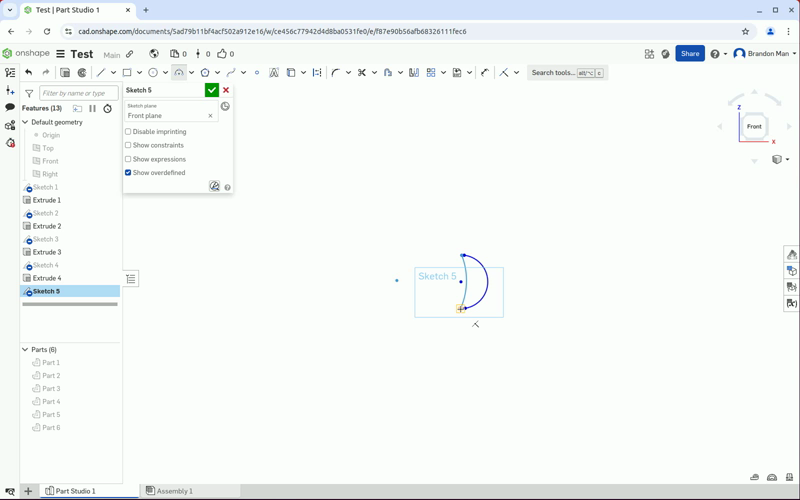
key_down(shift)
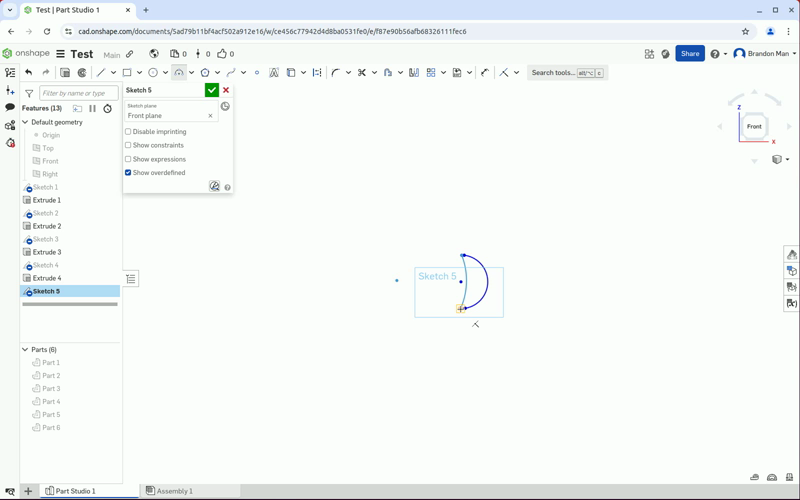
mouse_move(434, 281)
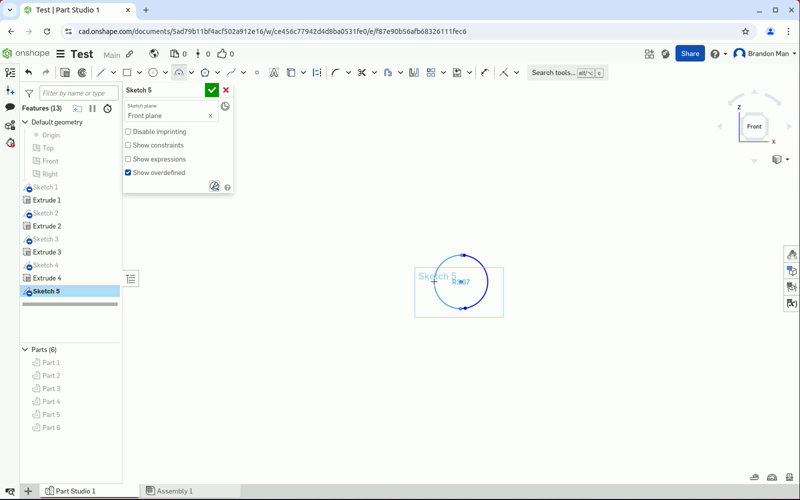
click(434, 281)
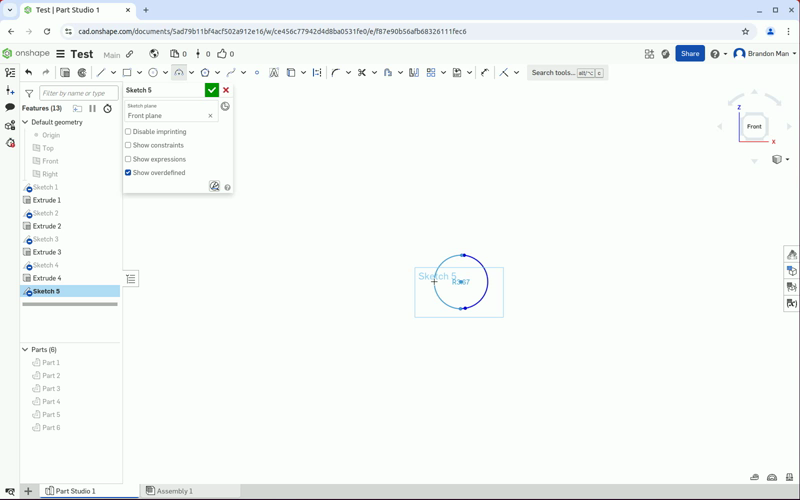
key_up(shift)
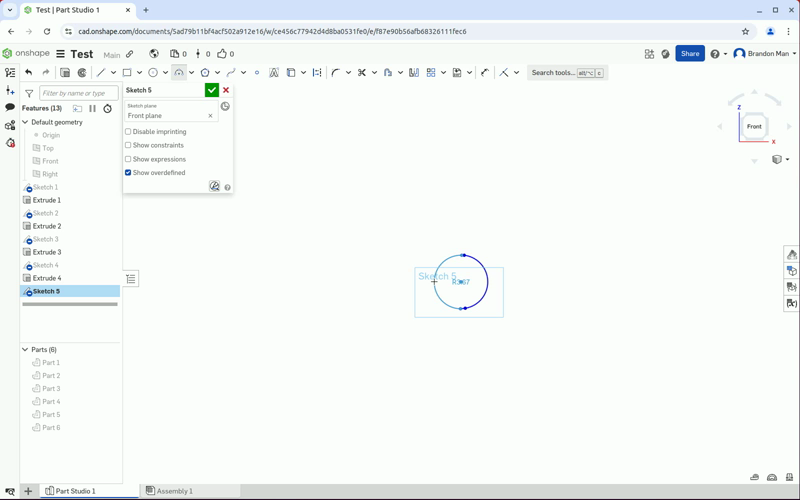
key(esc)
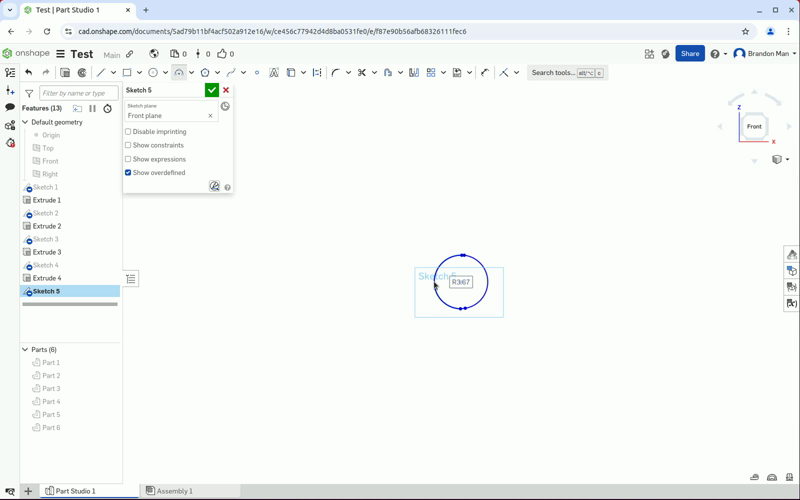
key(c)
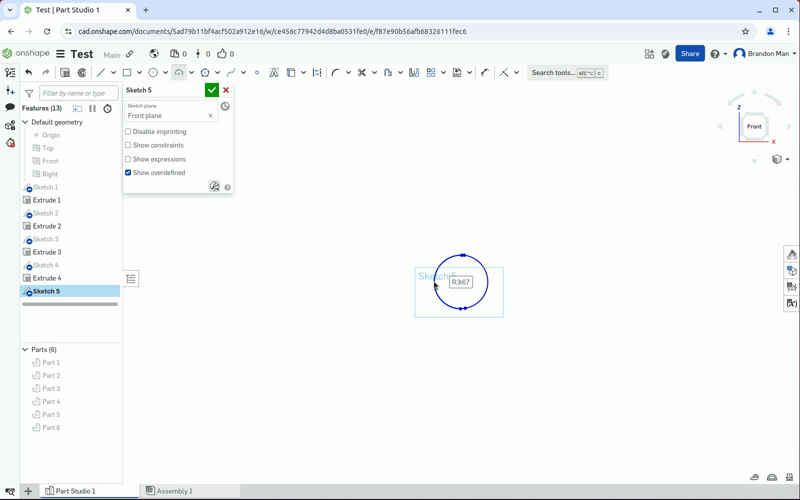
key_down(shift)
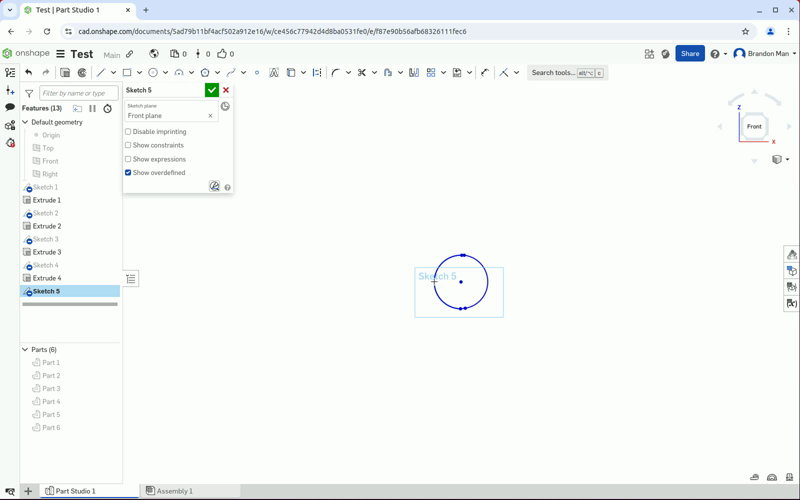
mouse_move(460, 282)
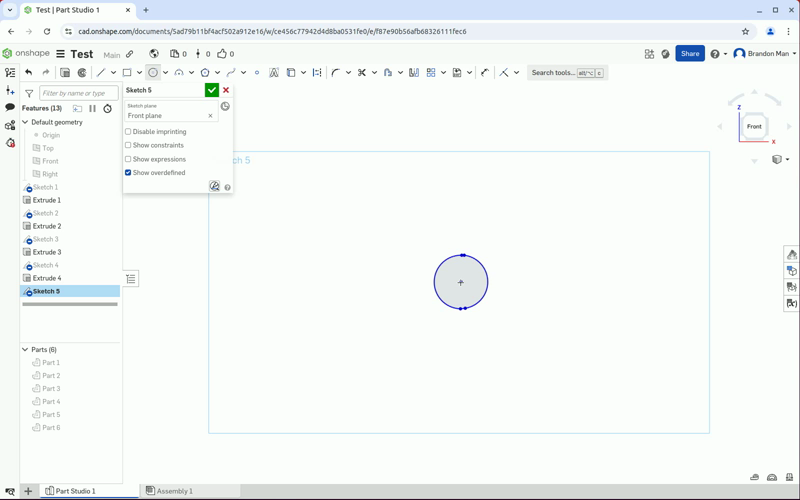
scroll(6)
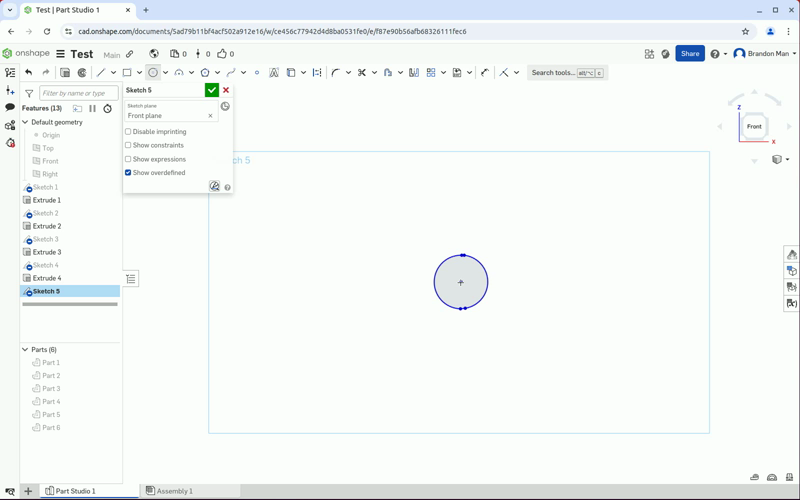
scroll(6)
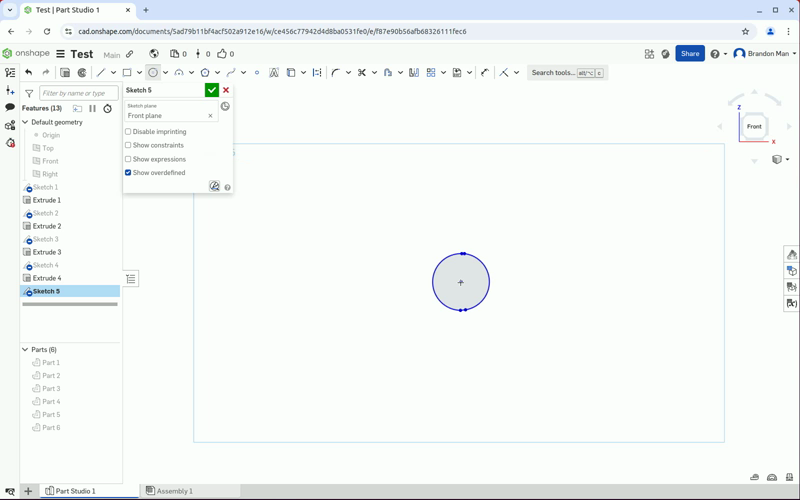
scroll(6)
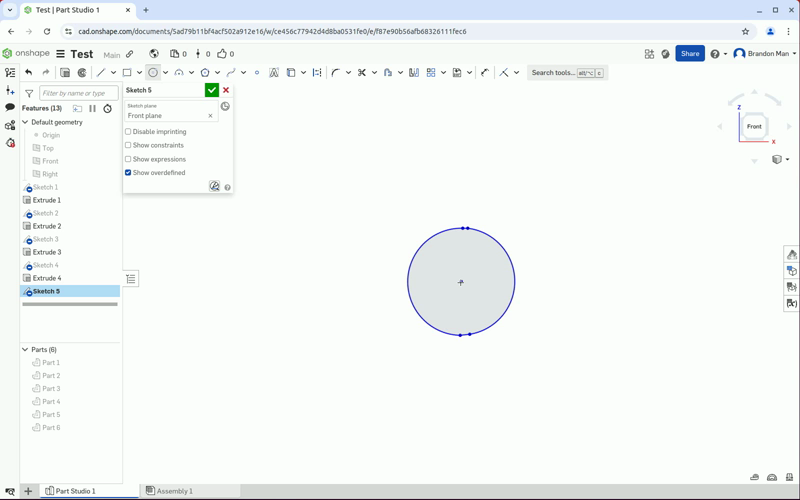
scroll(6)
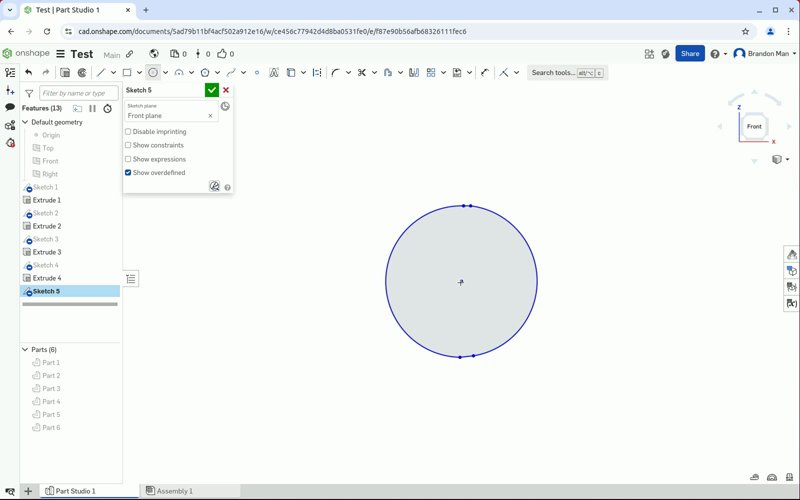
scroll(6)
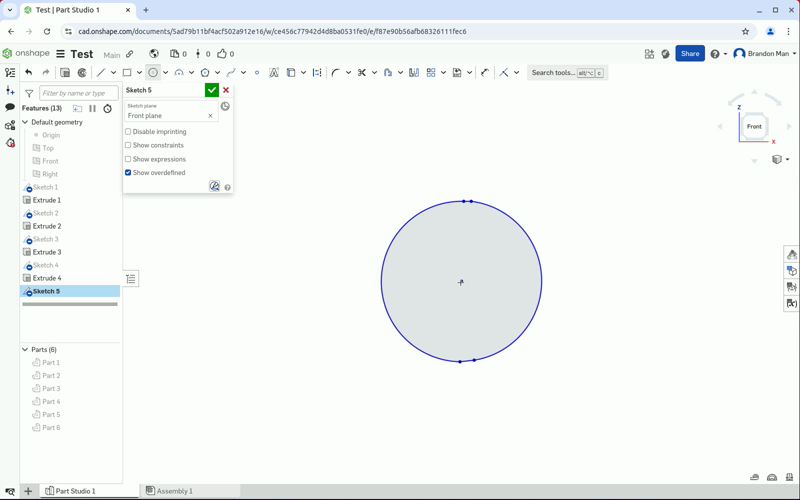
scroll(6)
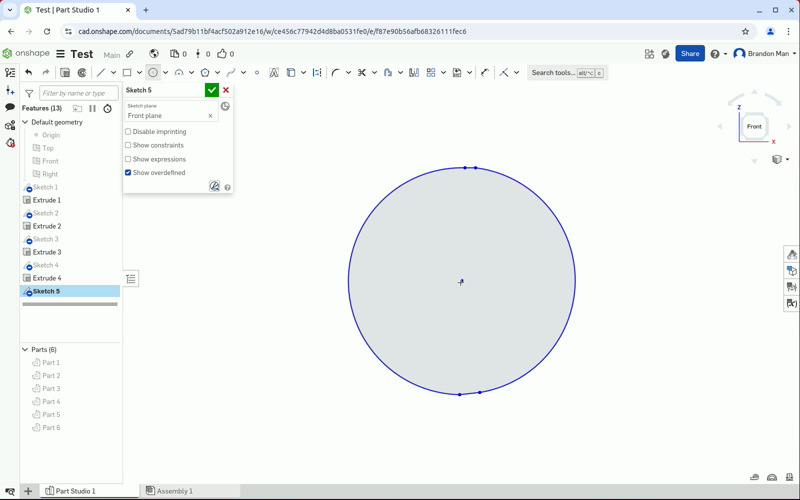
scroll(6)
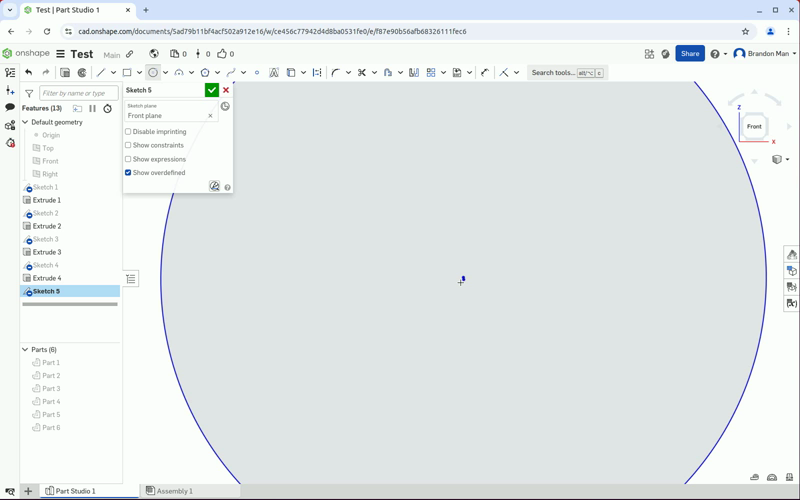
click(460, 282)
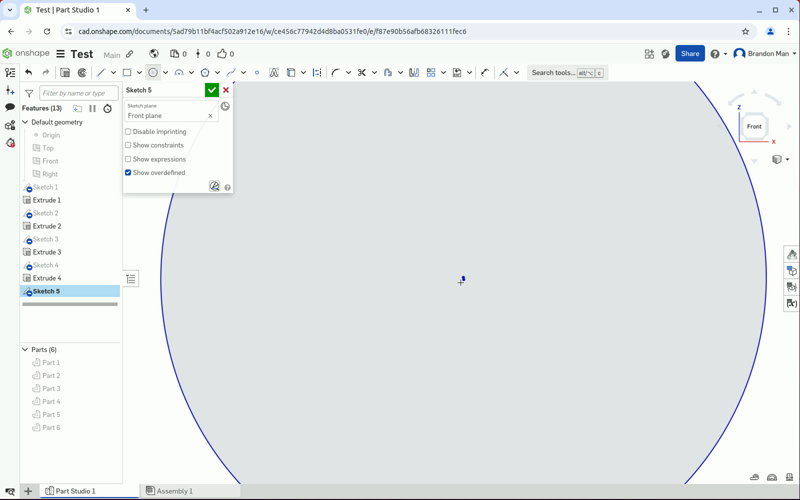
scroll(-6)
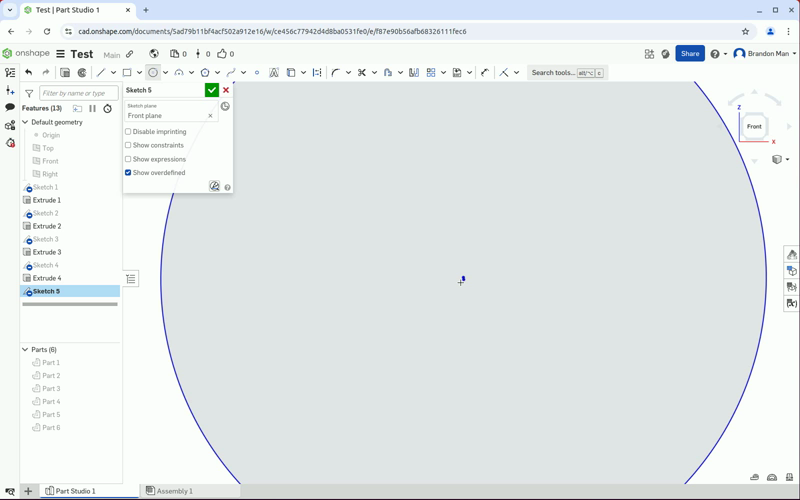
scroll(-6)
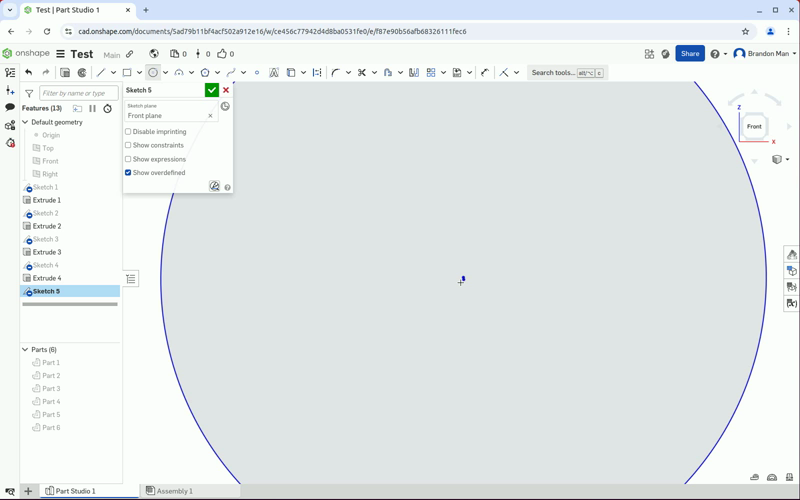
scroll(-6)
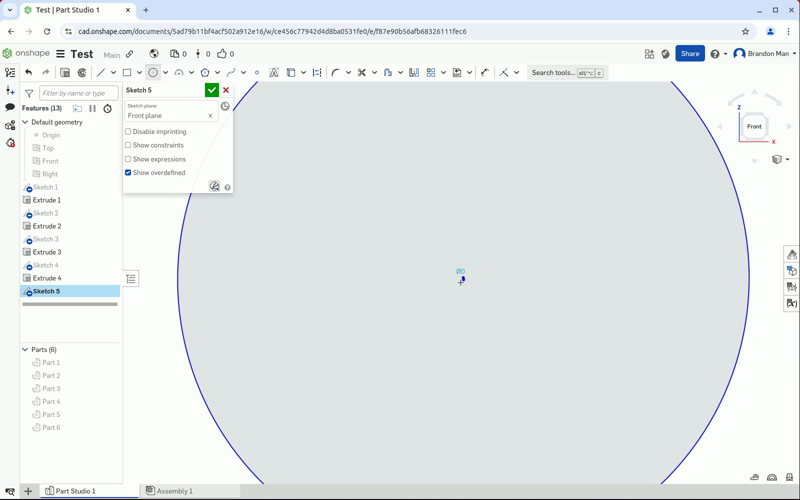
scroll(-6)
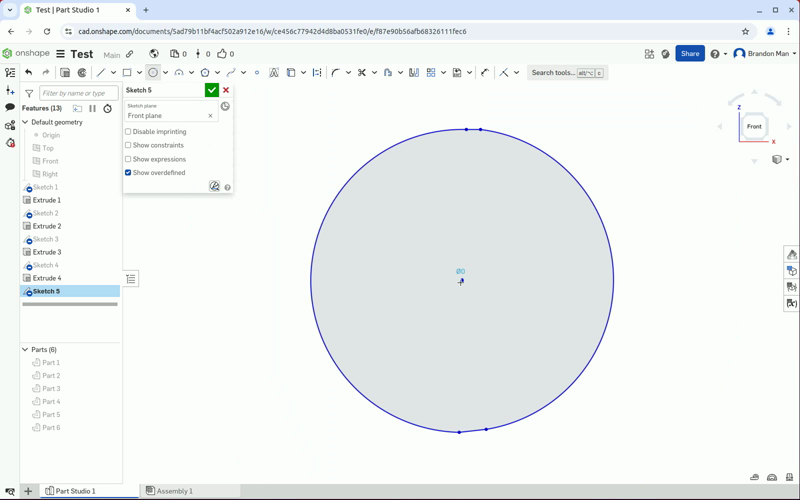
scroll(-6)
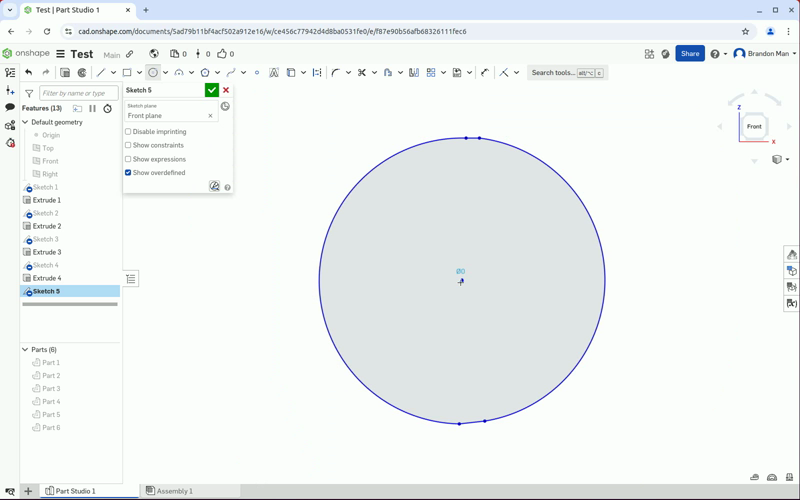
scroll(-6)
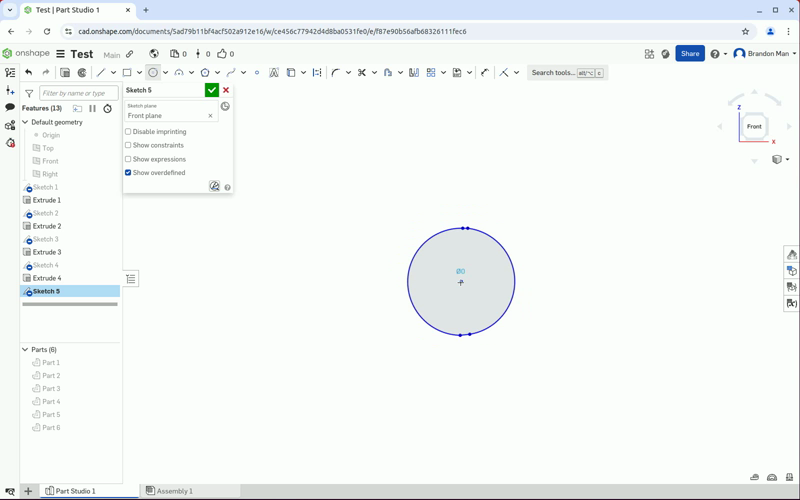
scroll(-6)
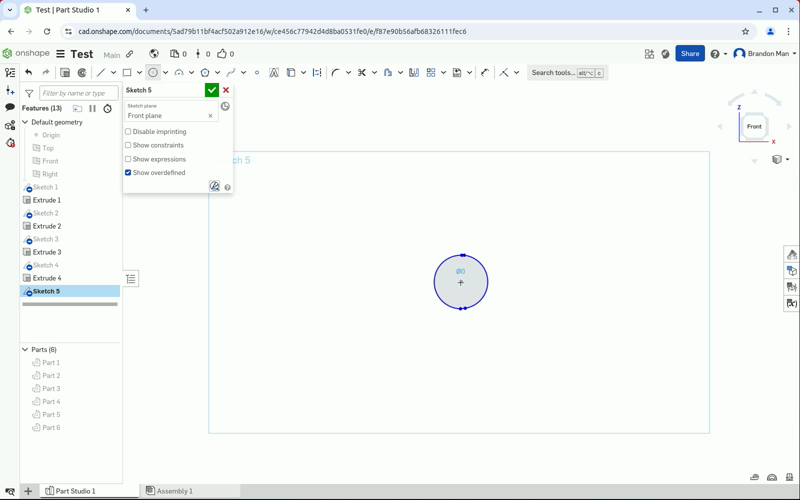
key_up(shift)
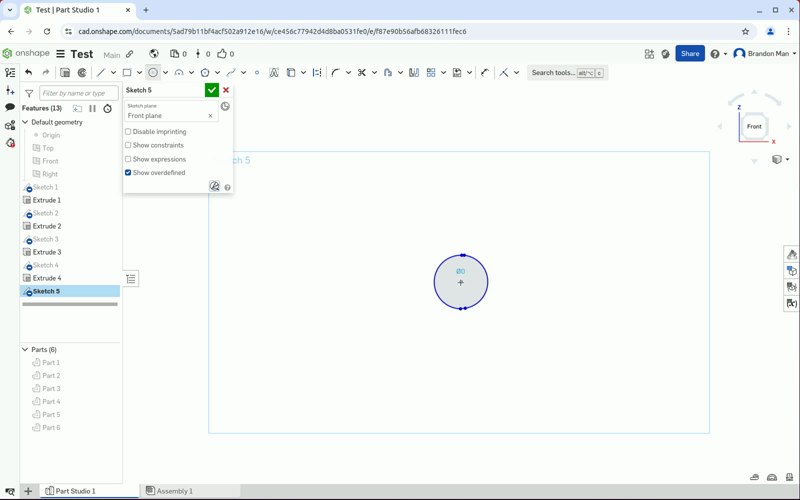
mouse_move(468, 282)
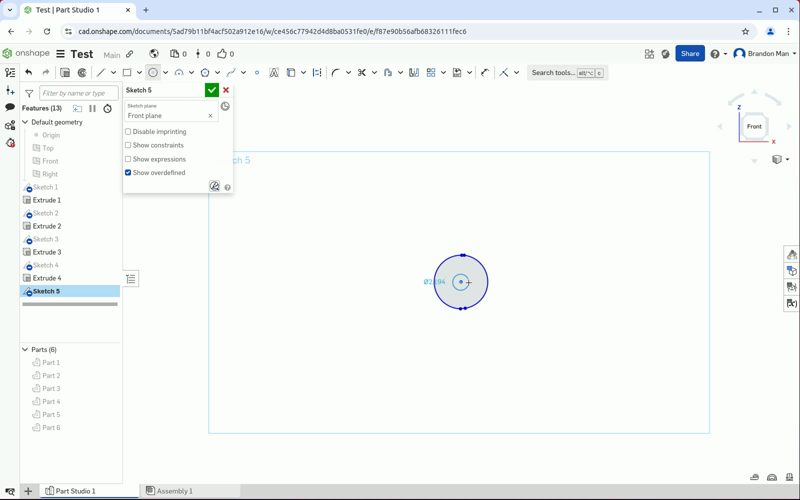
click(468, 282)
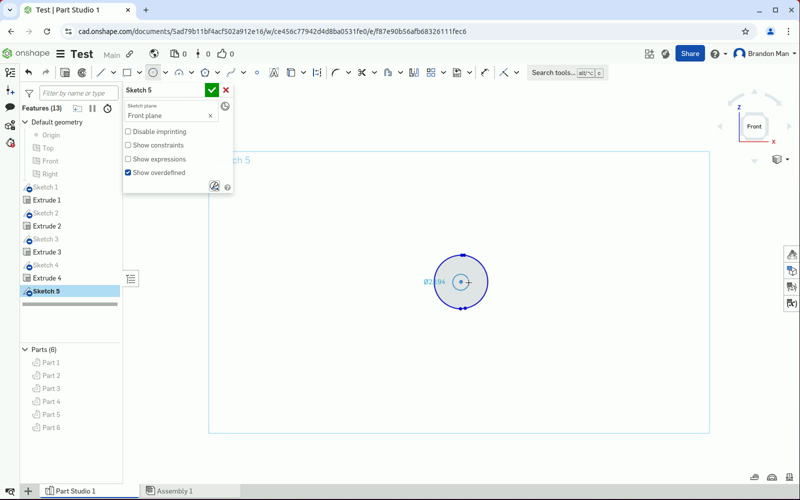
key(esc)
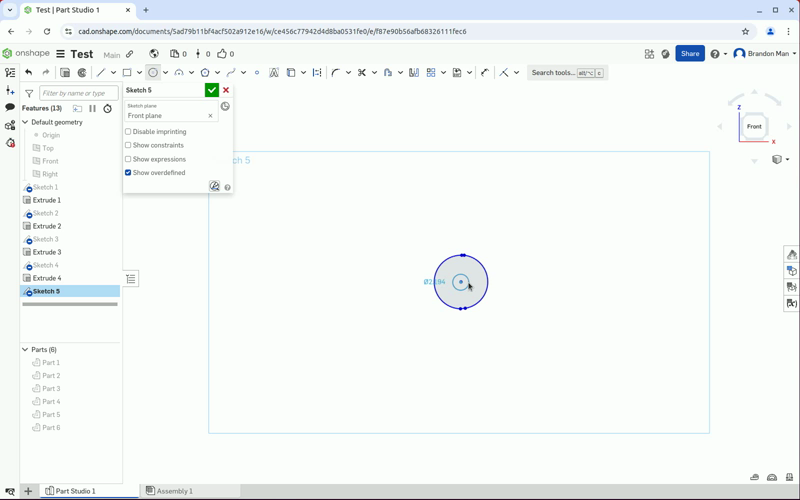
mouse_move(438, 284)
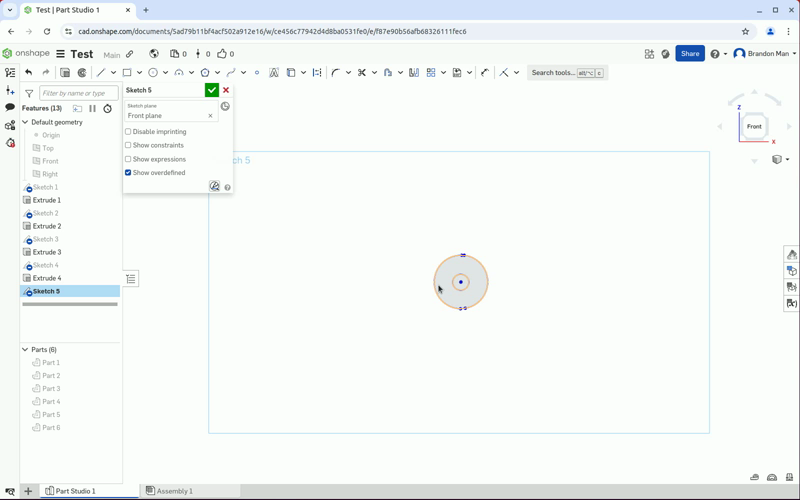
click(438, 284)
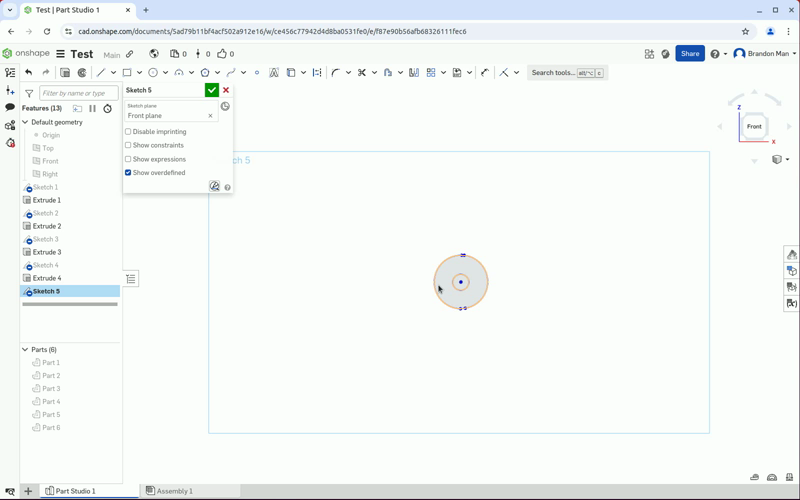
mouse_move(73, 352)
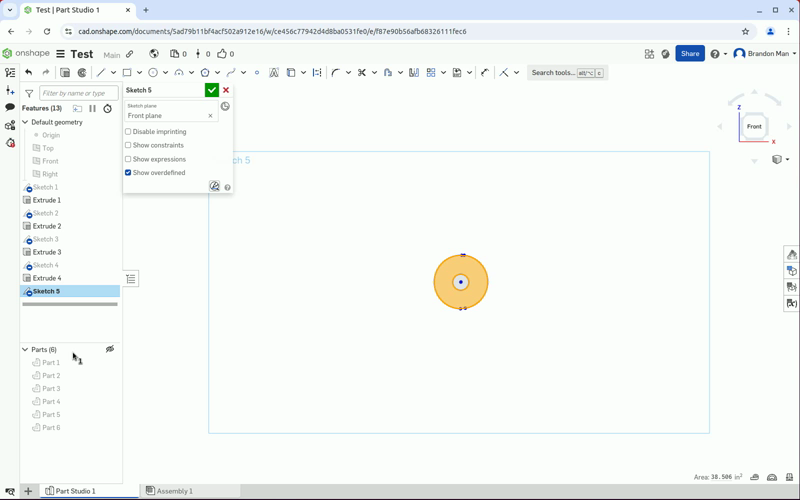
key(shift+y)
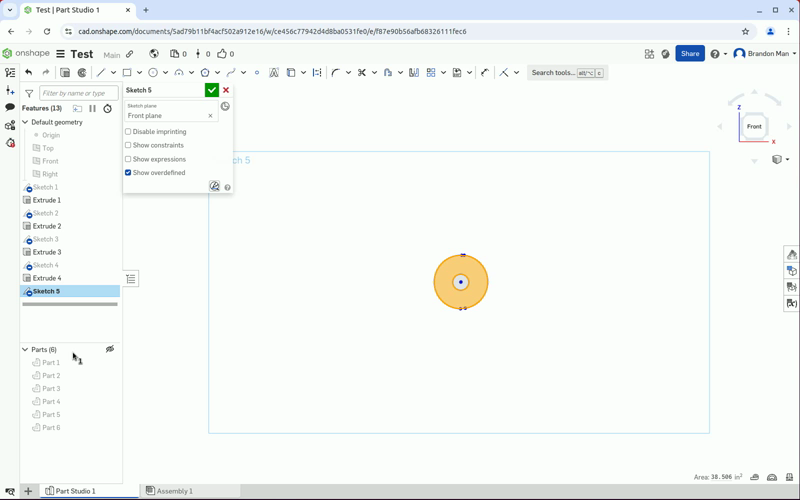
key(shift+e)
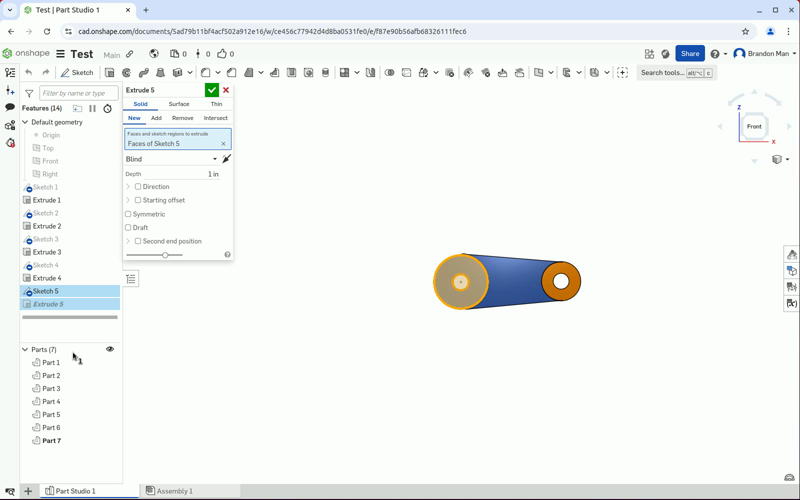
mouse_move(143, 106)
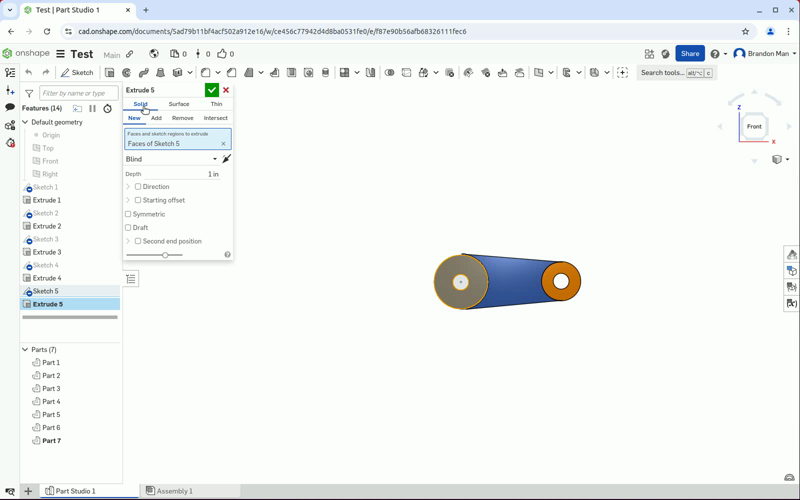
click(143, 106)
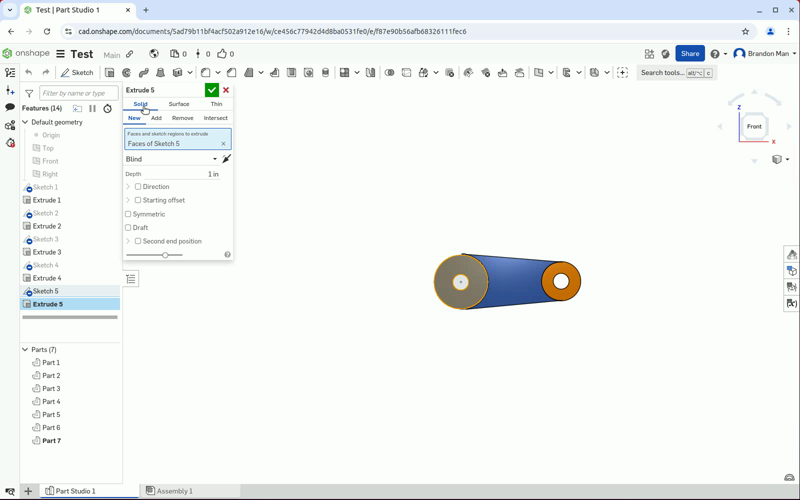
mouse_move(137, 120)
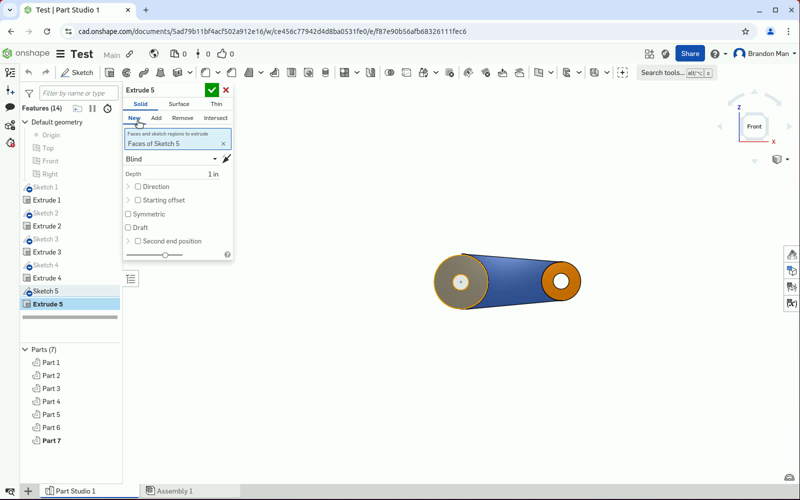
click(137, 120)
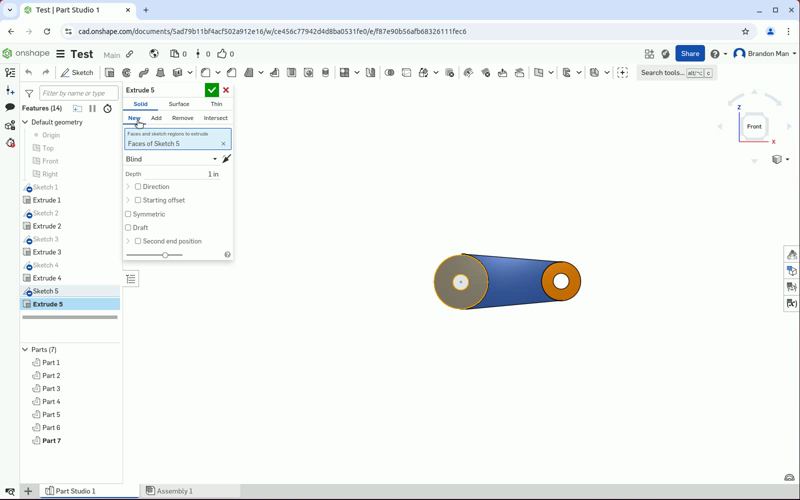
key(tab, 4)
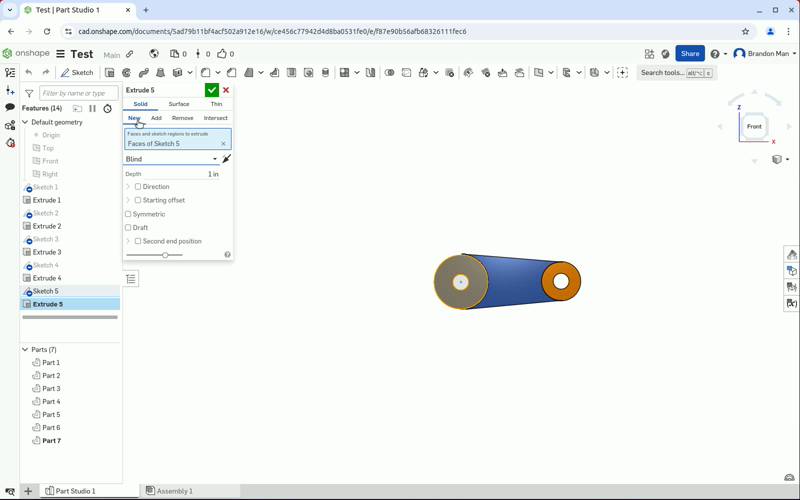
text(4.333)
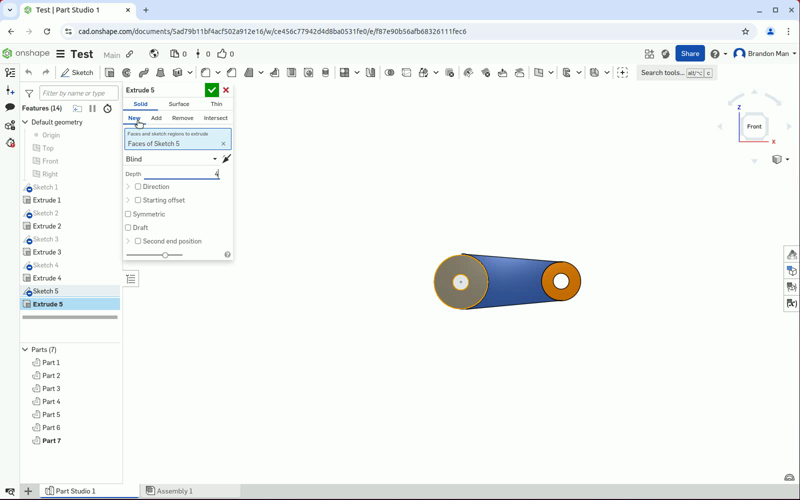
key(enter)
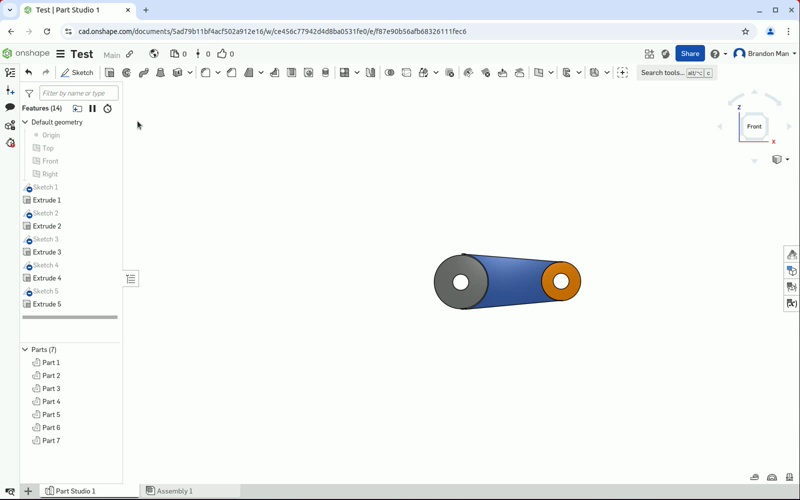
key(shift+h)
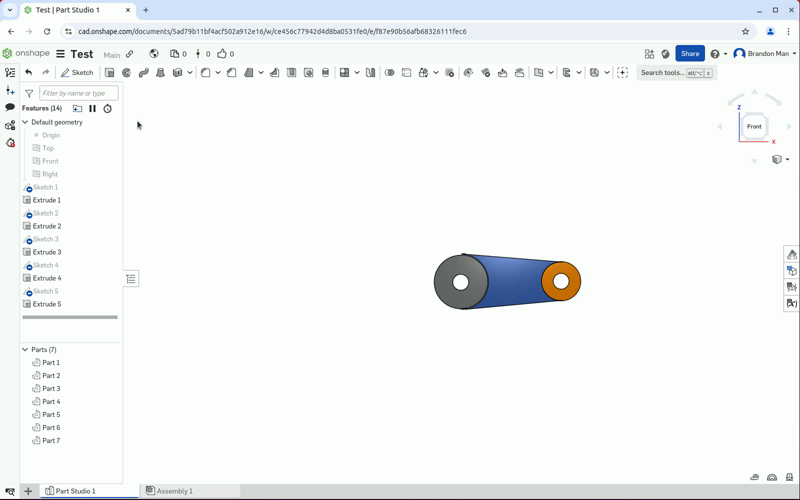
key(shift+h)
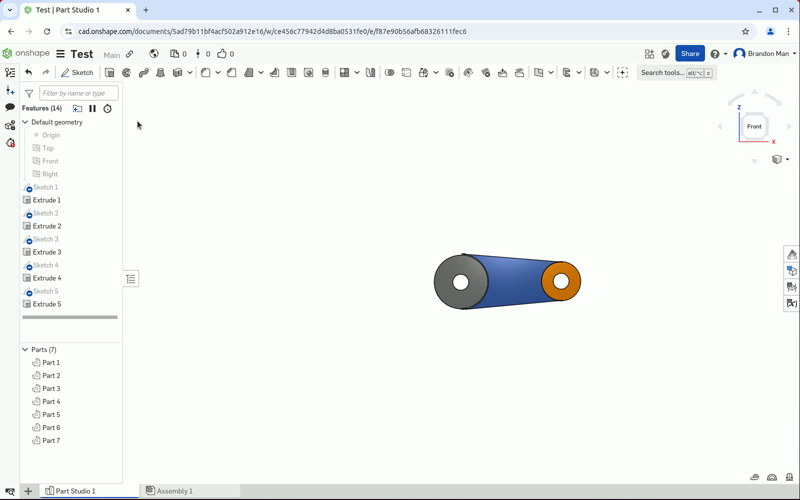
key(shift+7)
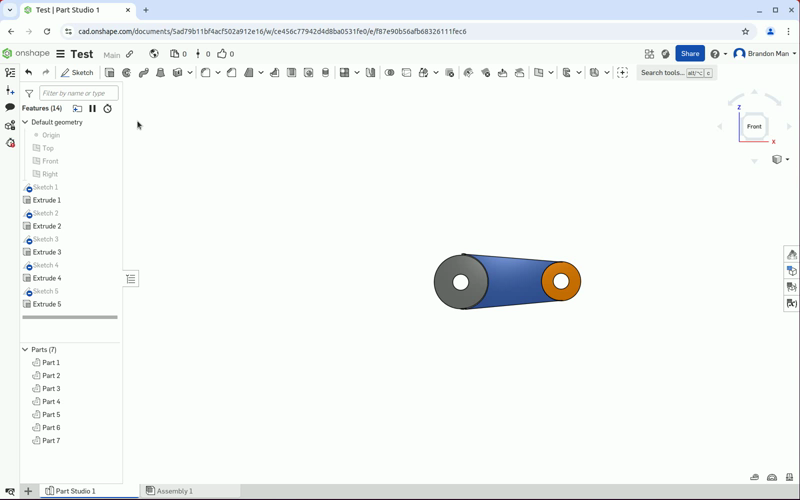
key(left, 2)
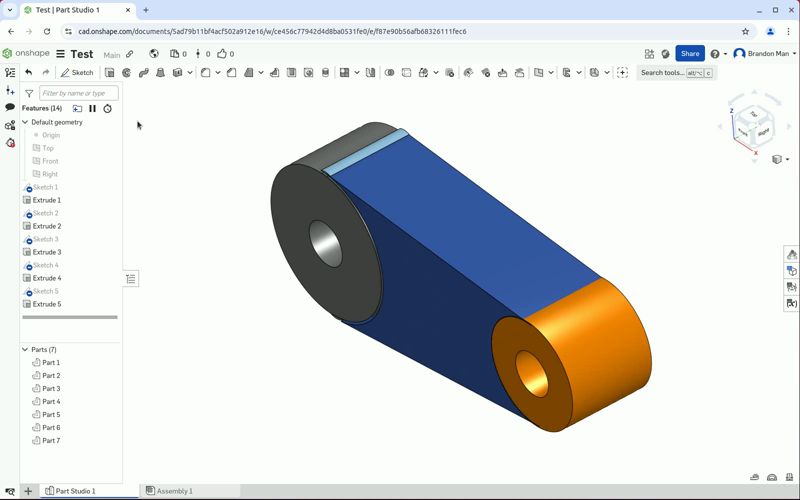
key(down, 2)
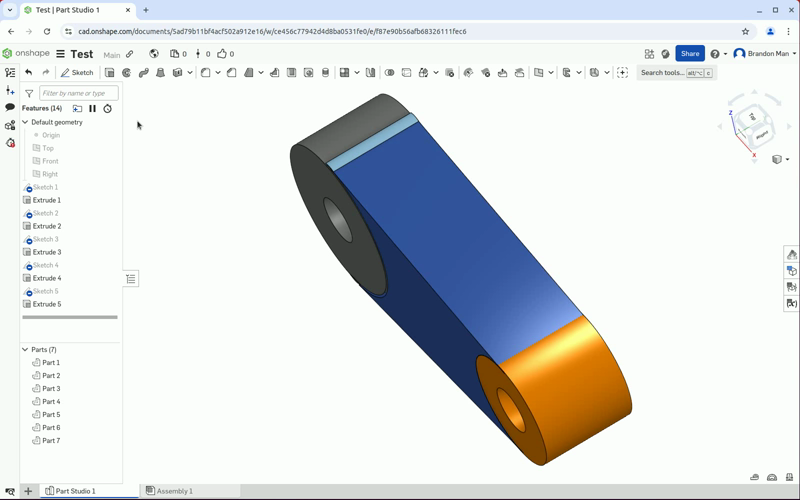
key(up, 2)
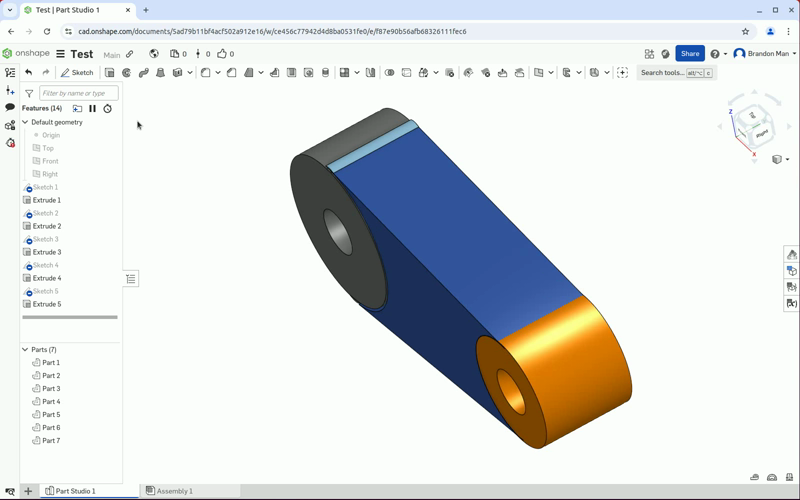
key(right, 2)
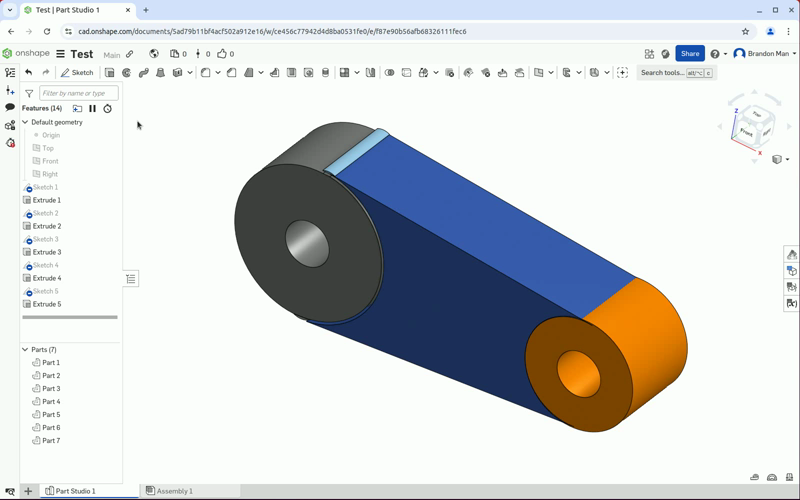
mouse_move(73, 189)
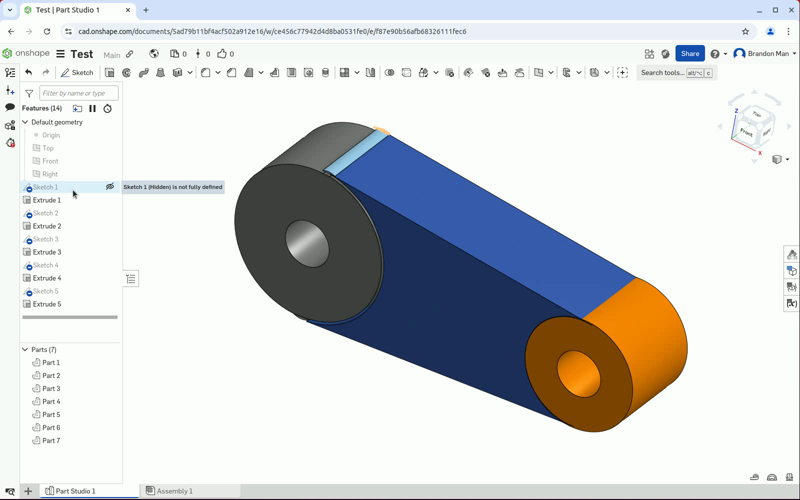
click(73, 189)